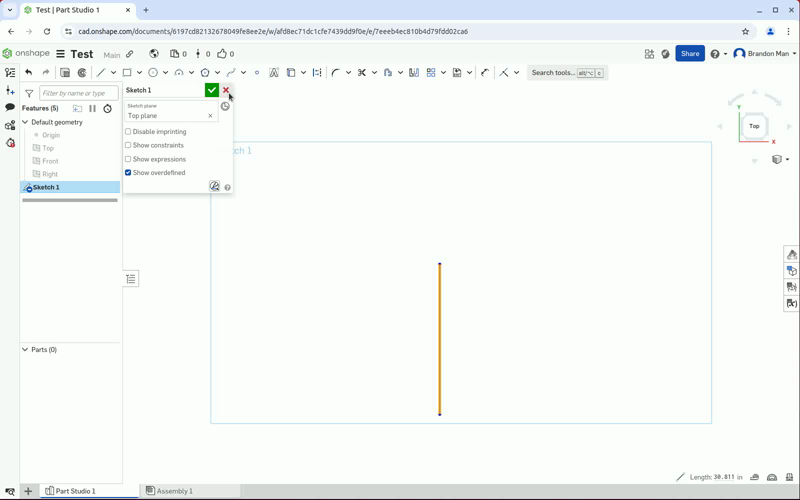
key(shift+h)
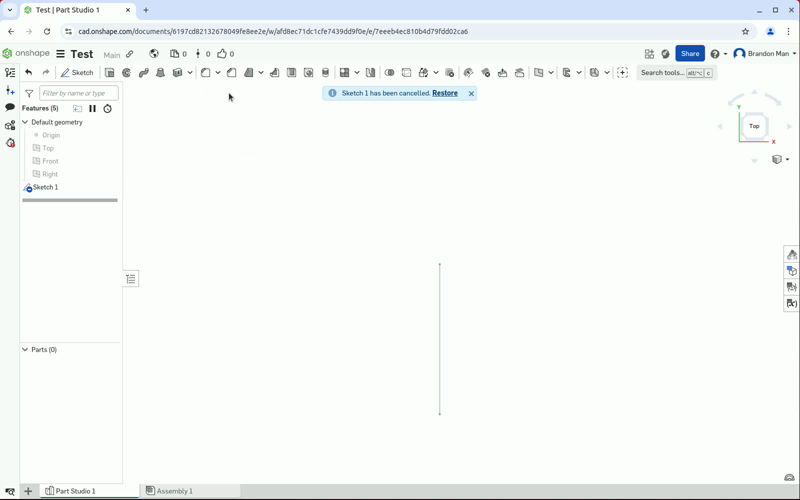
key(shift+s)
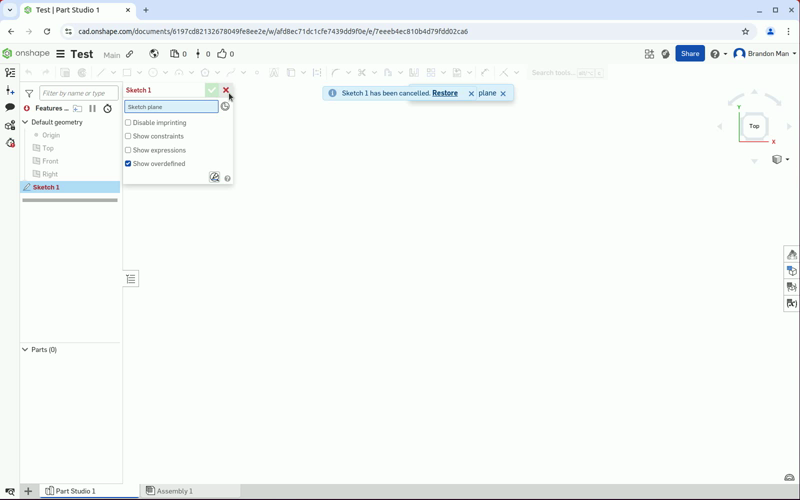
mouse_move(73, 150)
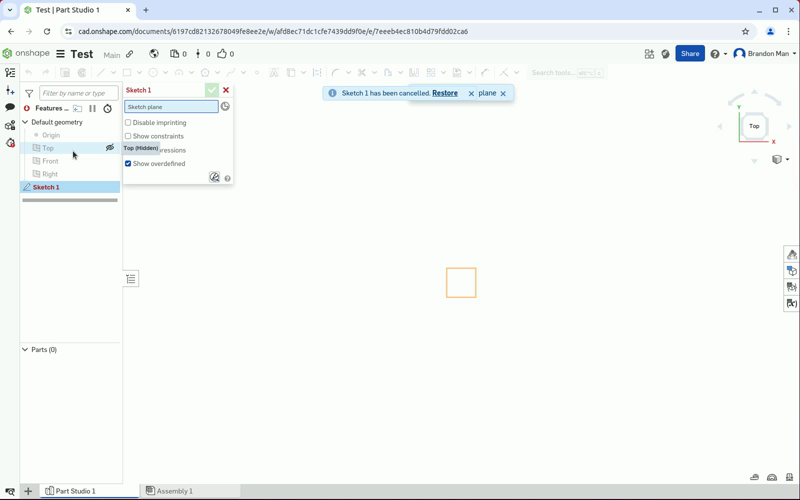
click(73, 150)
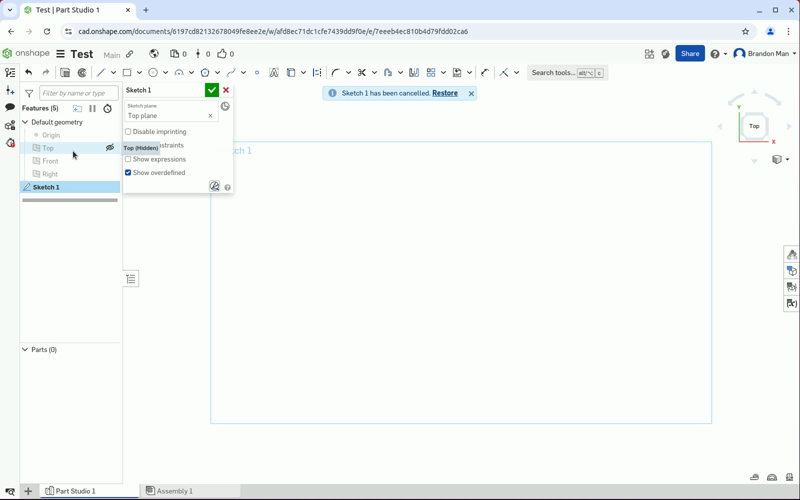
mouse_move(73, 352)
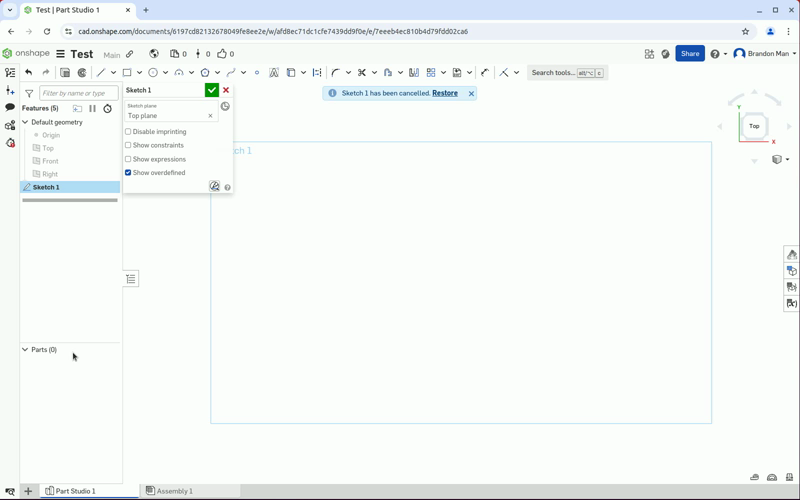
key(y)
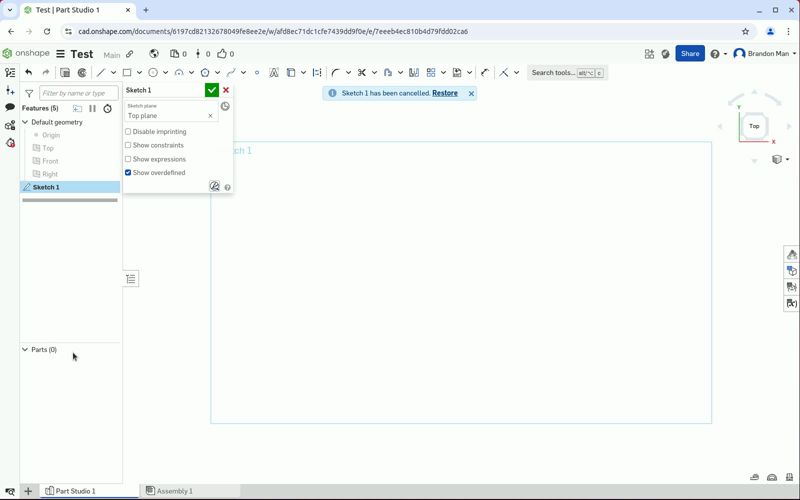
key(l)
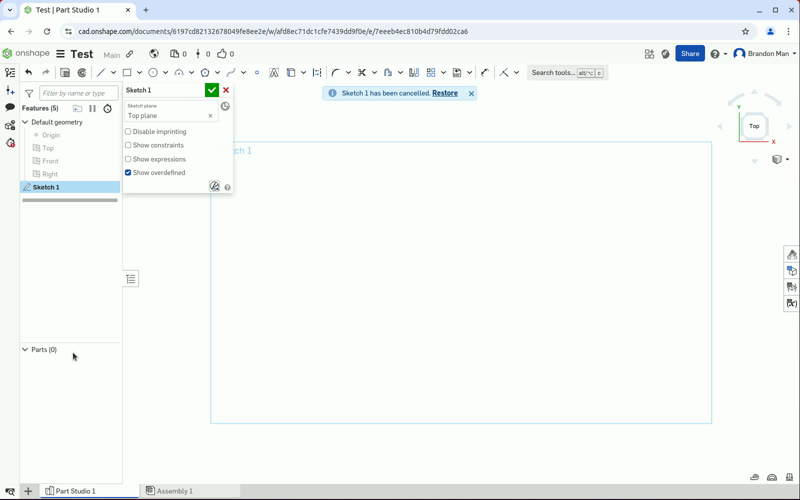
key_down(shift)
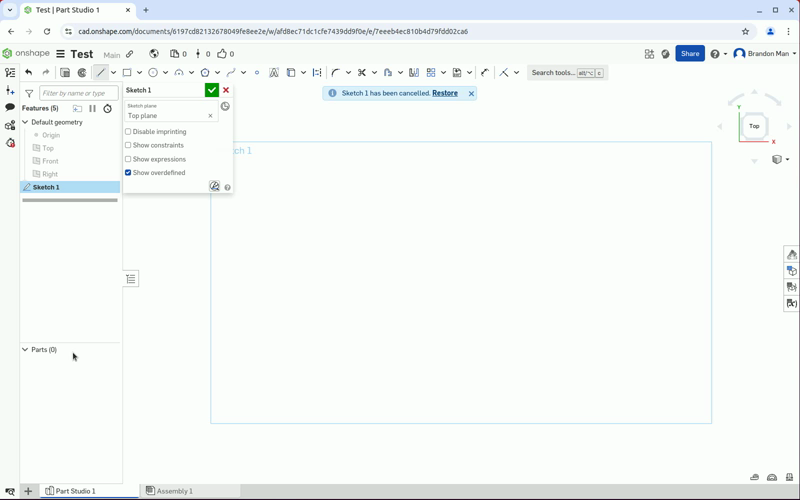
mouse_move(432, 339)
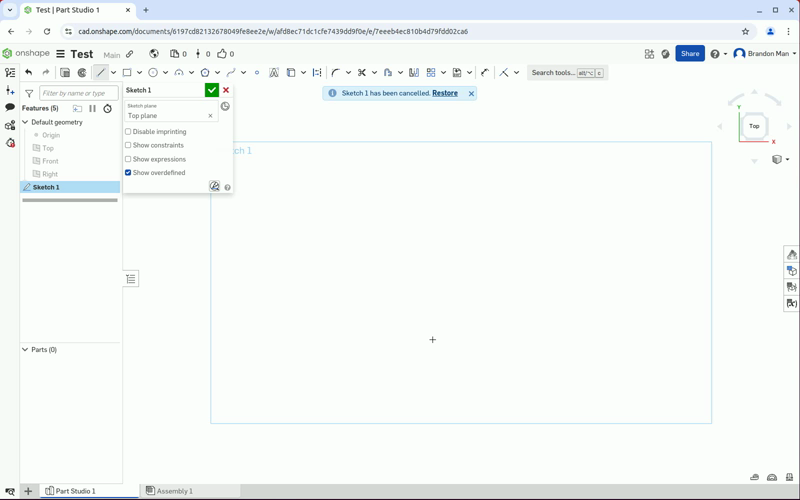
click(432, 339)
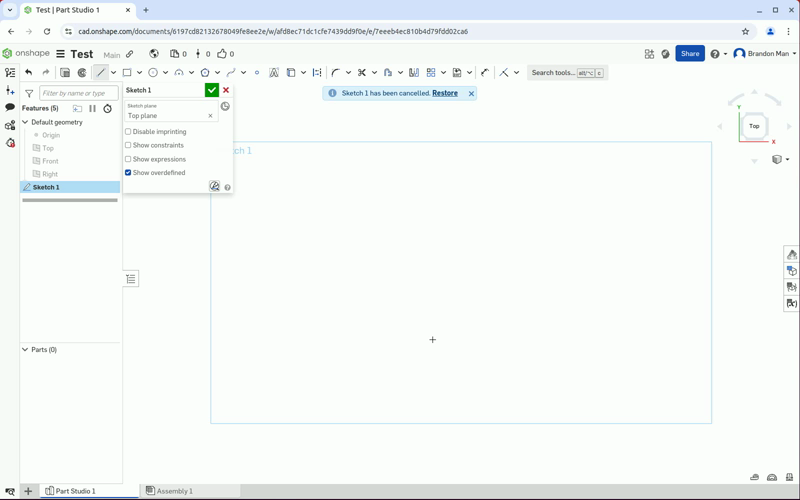
key_up(shift)
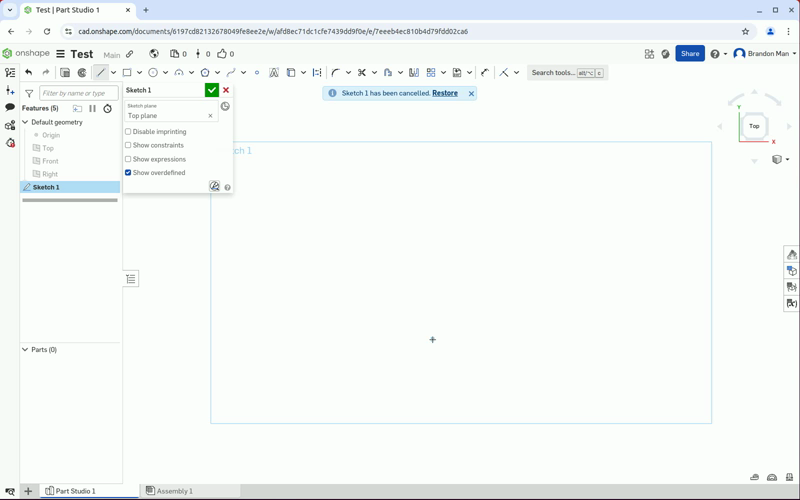
key_down(shift)
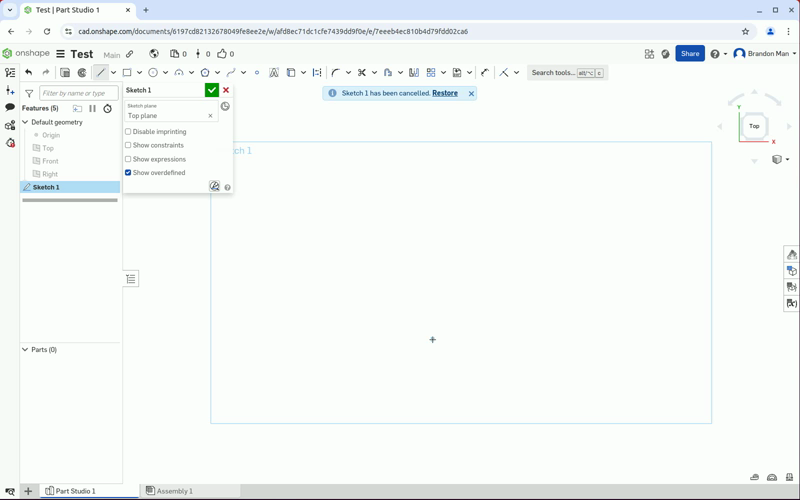
mouse_move(462, 339)
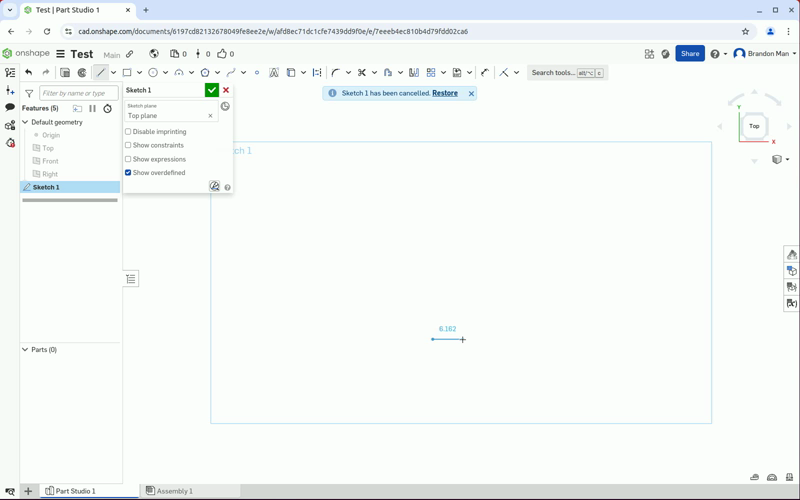
mouse_move(489, 339)
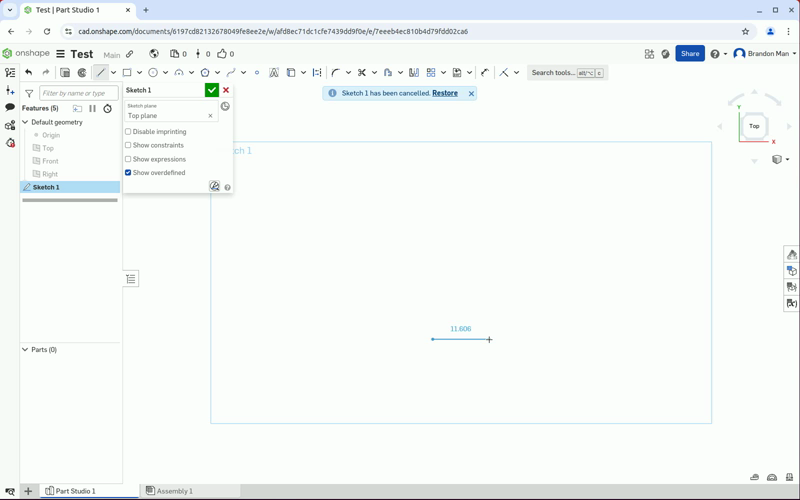
click(489, 339)
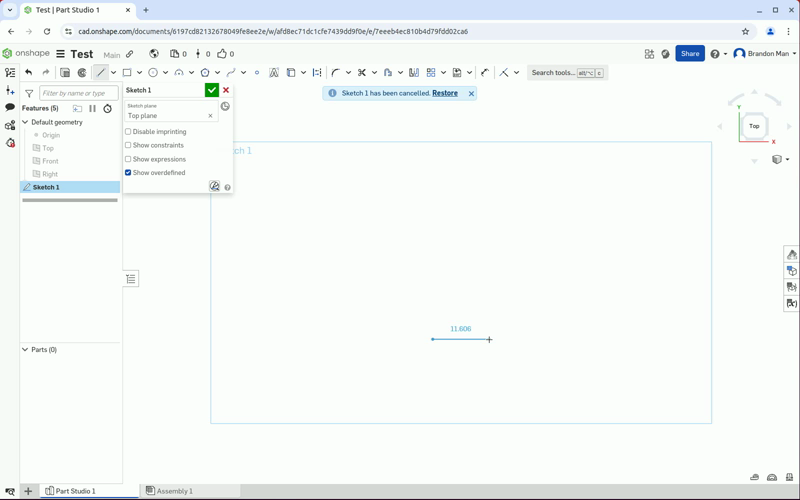
key_up(shift)
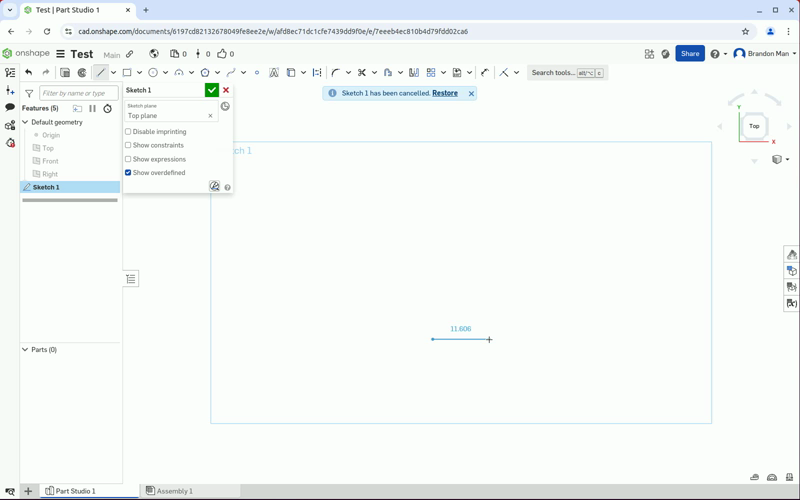
key_down(shift)
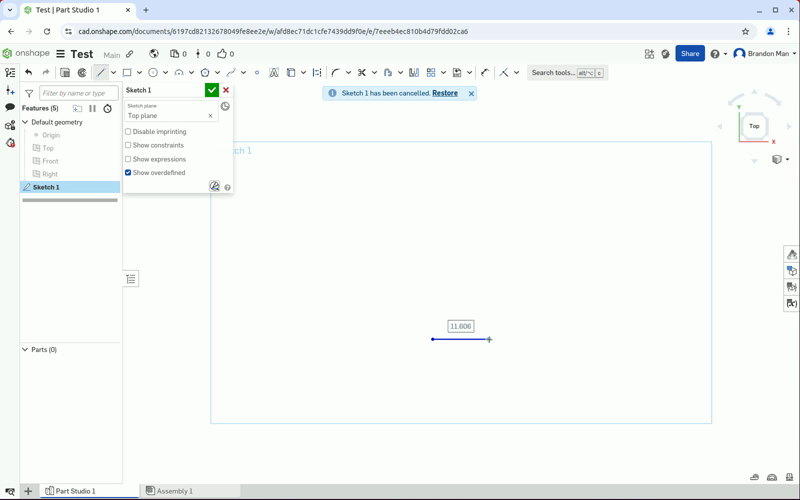
mouse_move(489, 226)
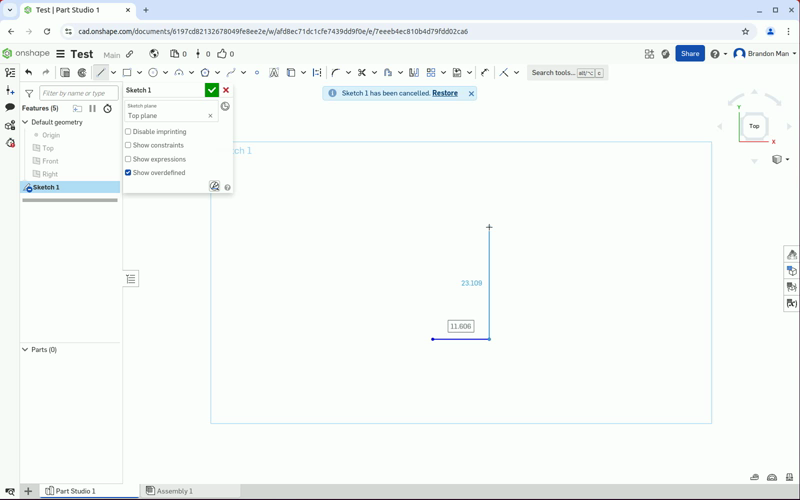
click(489, 226)
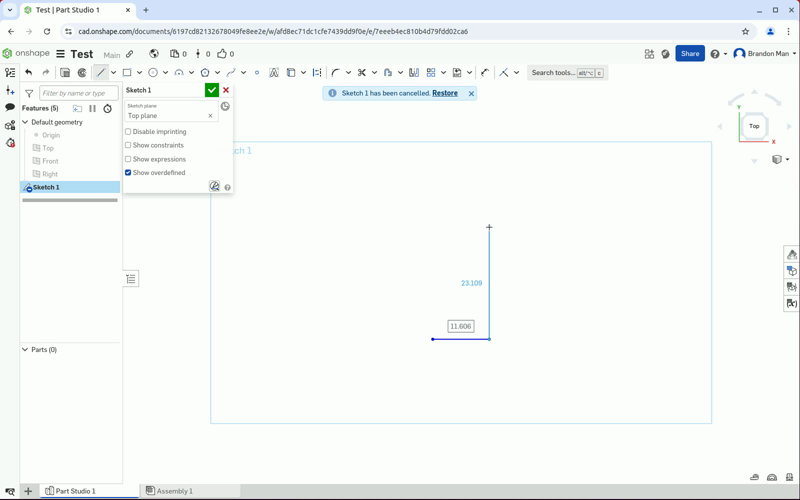
key_up(shift)
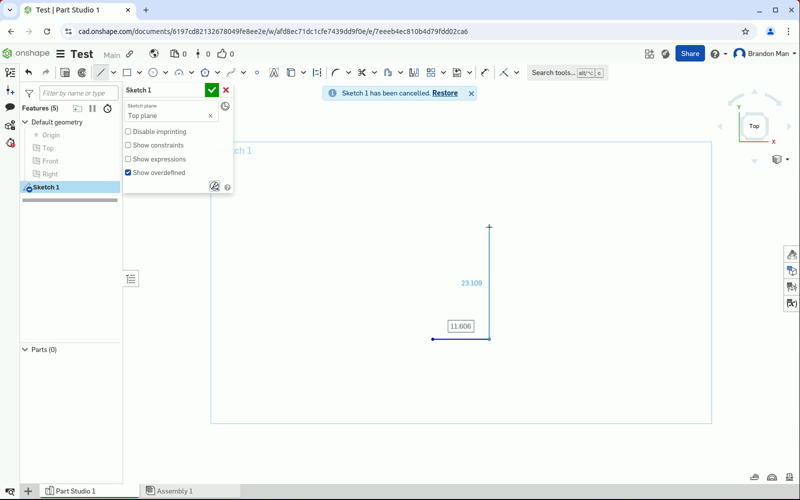
key_down(shift)
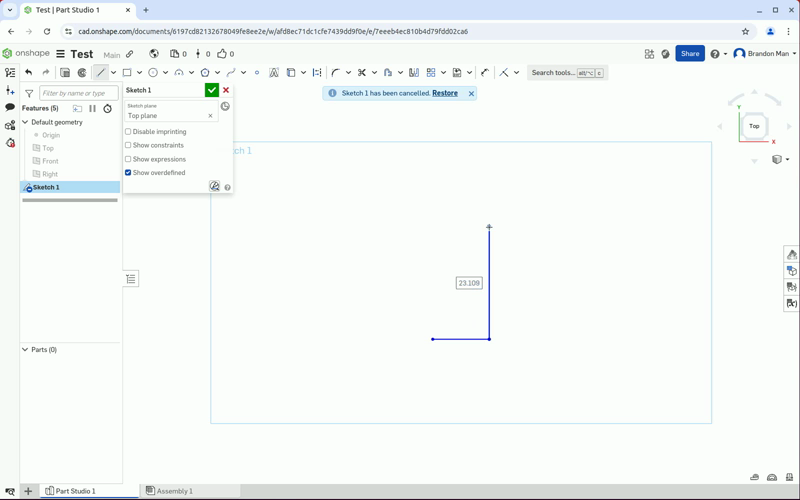
mouse_move(519, 226)
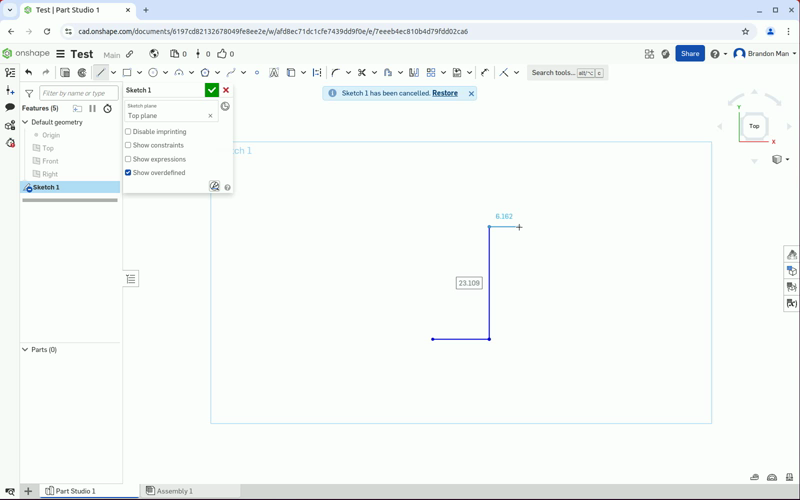
mouse_move(432, 226)
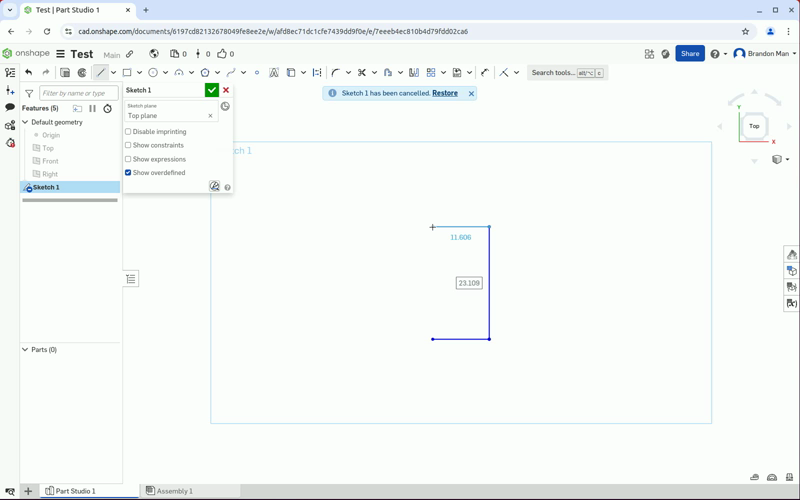
click(432, 226)
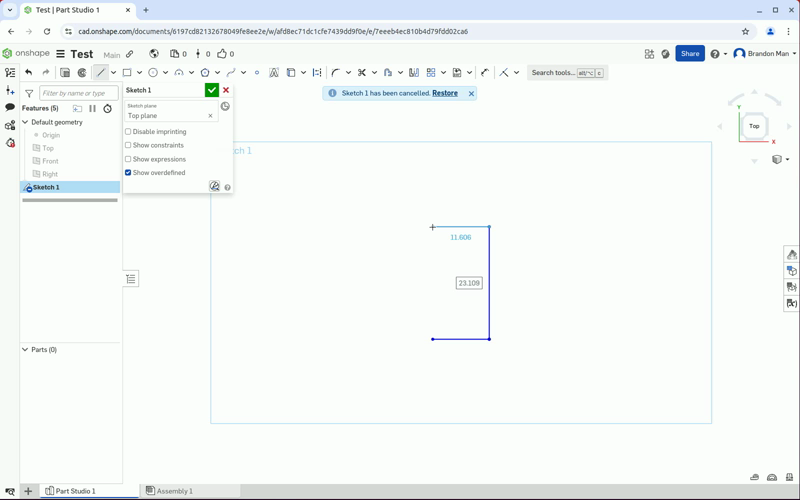
key_up(shift)
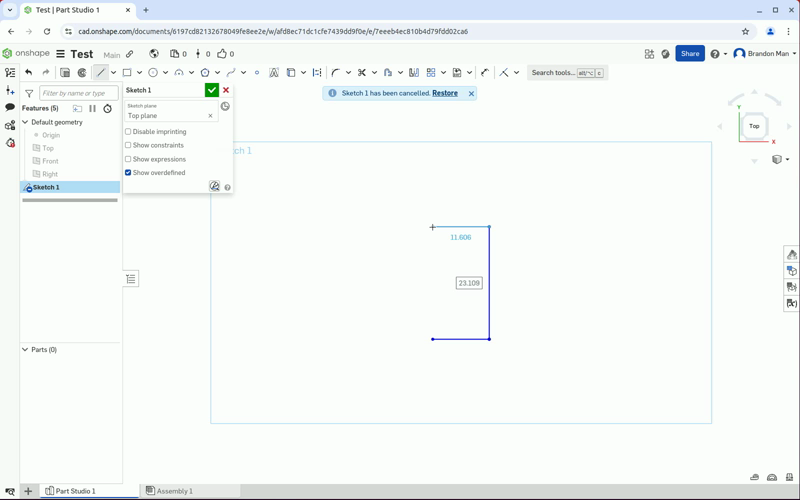
key_down(shift)
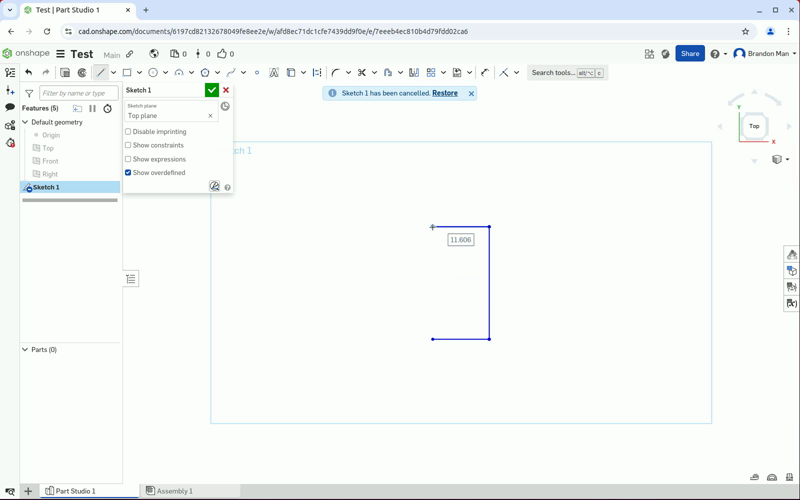
mouse_move(432, 339)
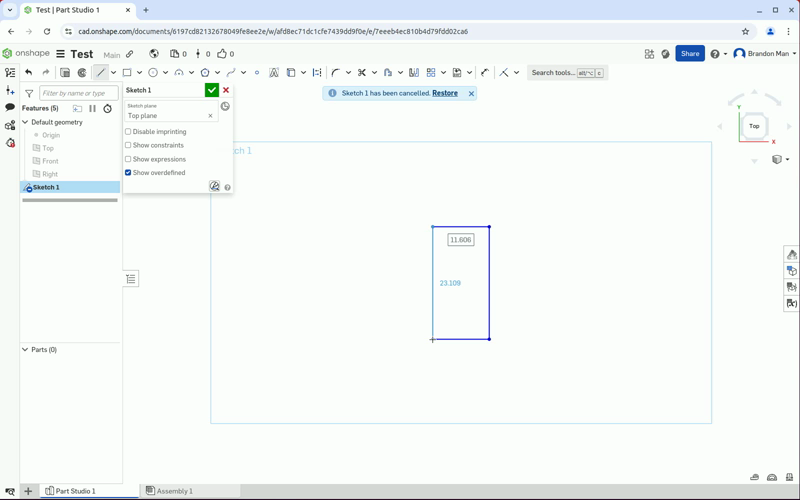
key_up(shift)
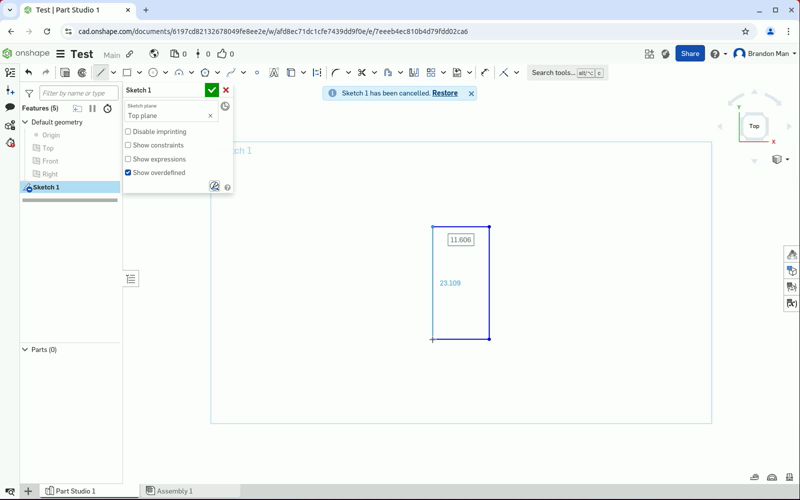
click(432, 339)
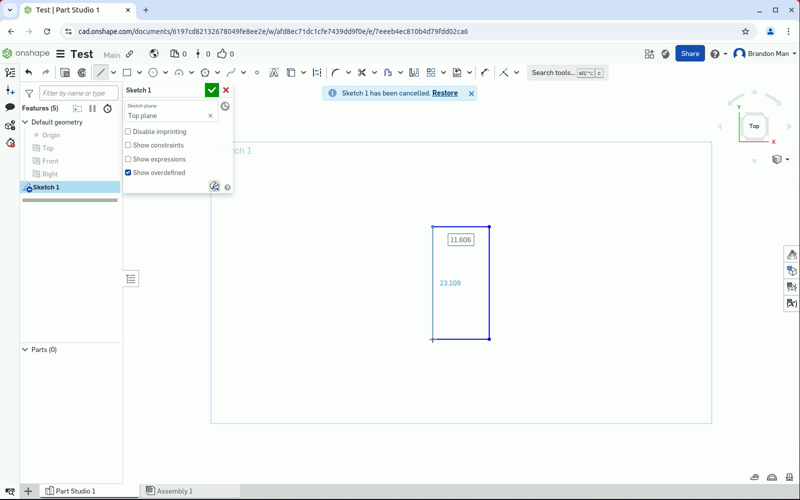
key(esc)
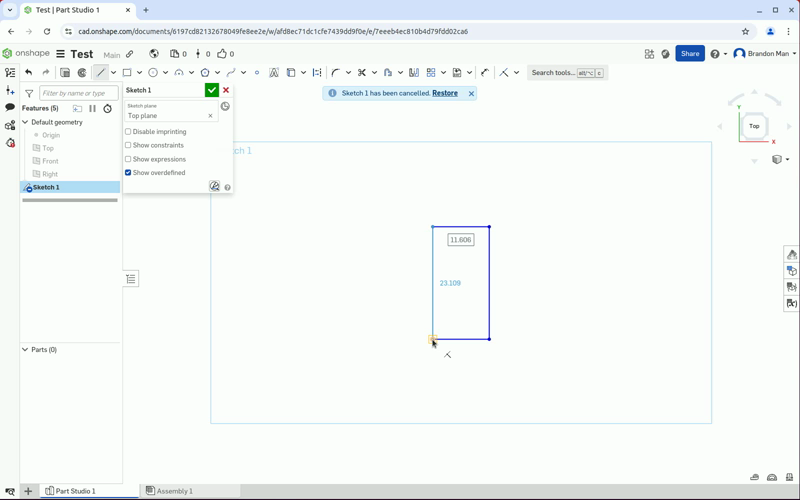
mouse_move(457, 288)
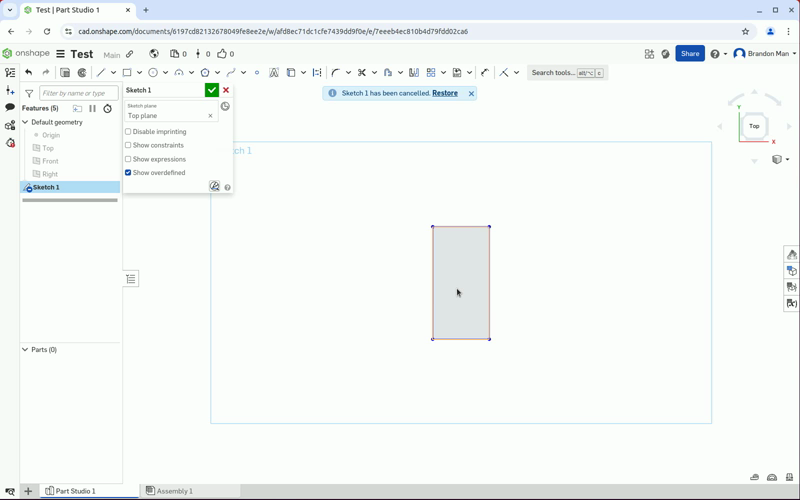
click(457, 288)
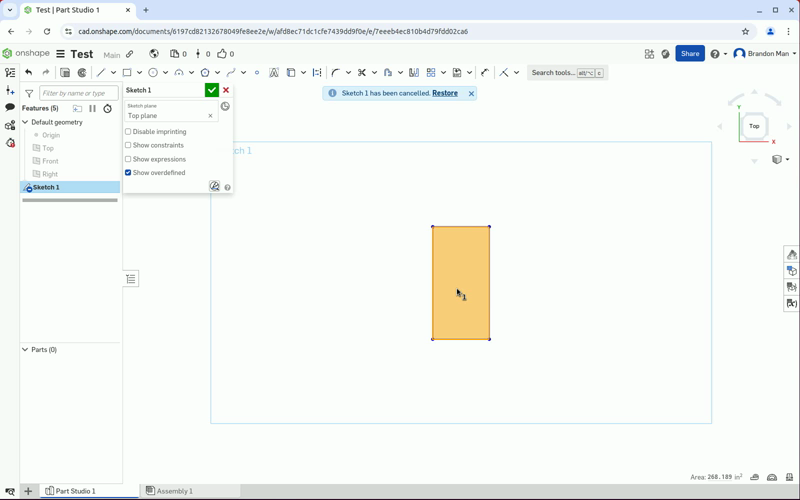
mouse_move(73, 352)
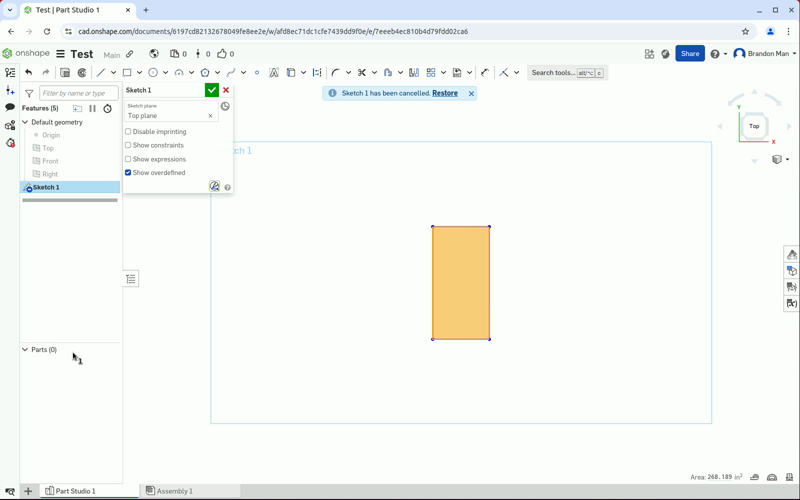
key(shift+y)
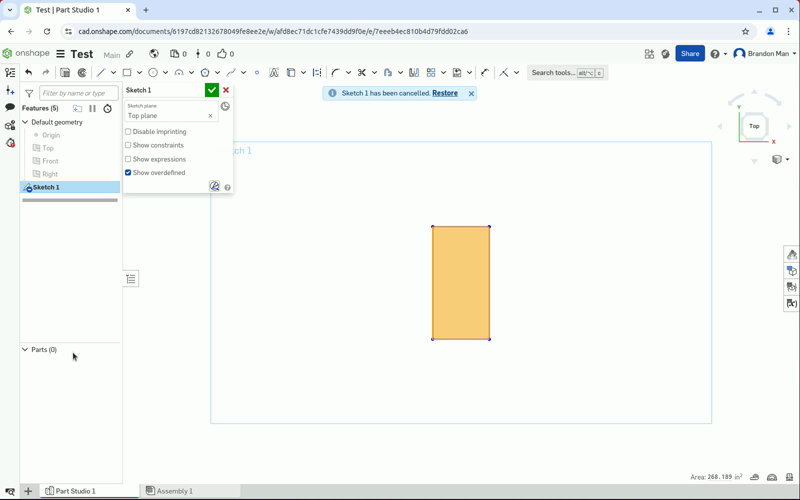
key(shift+e)
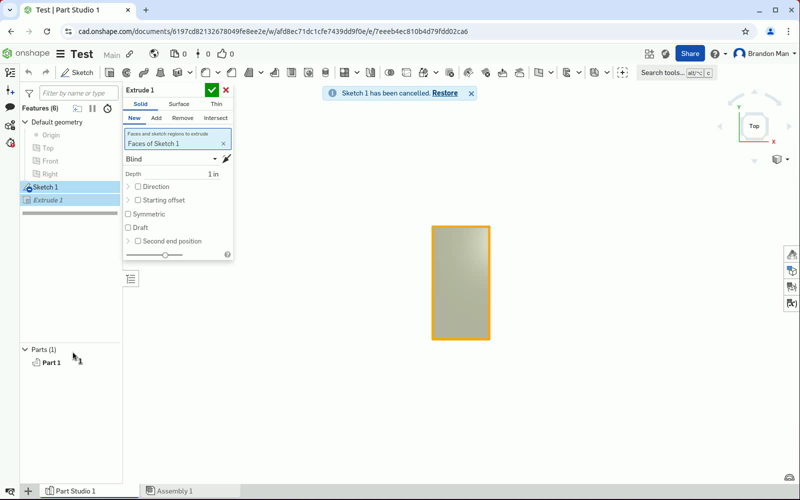
mouse_move(143, 106)
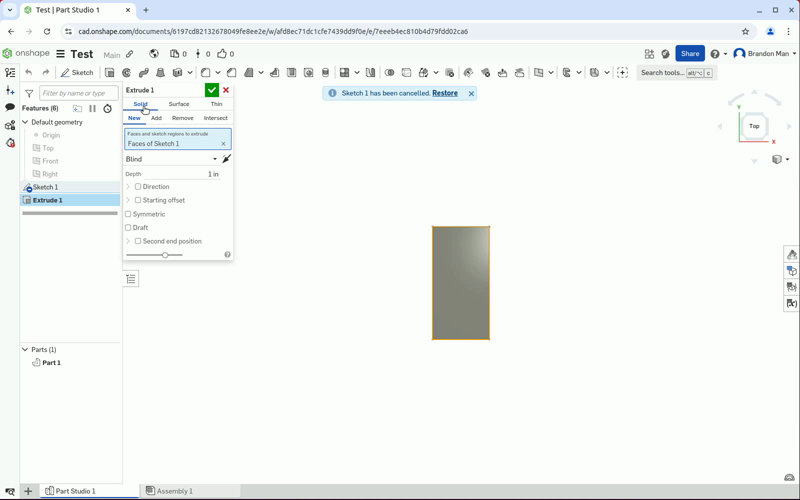
click(143, 106)
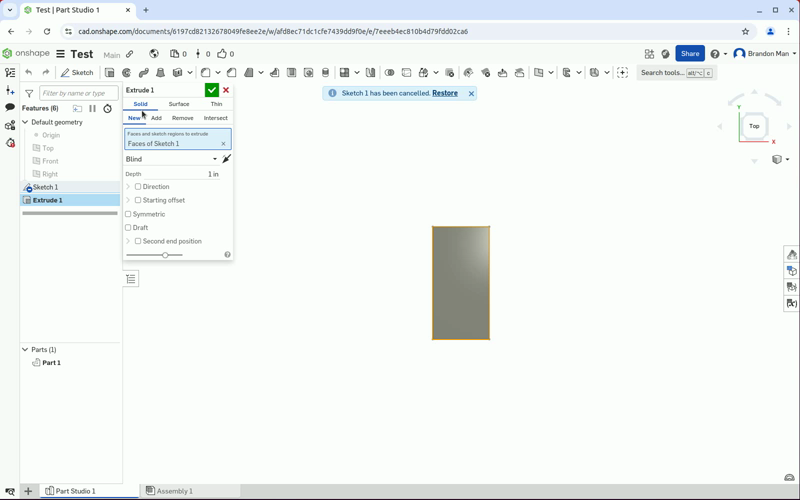
mouse_move(137, 120)
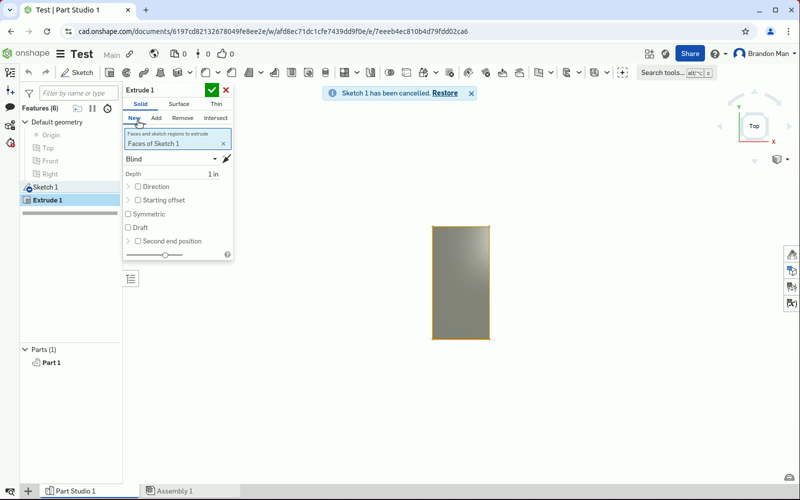
click(137, 120)
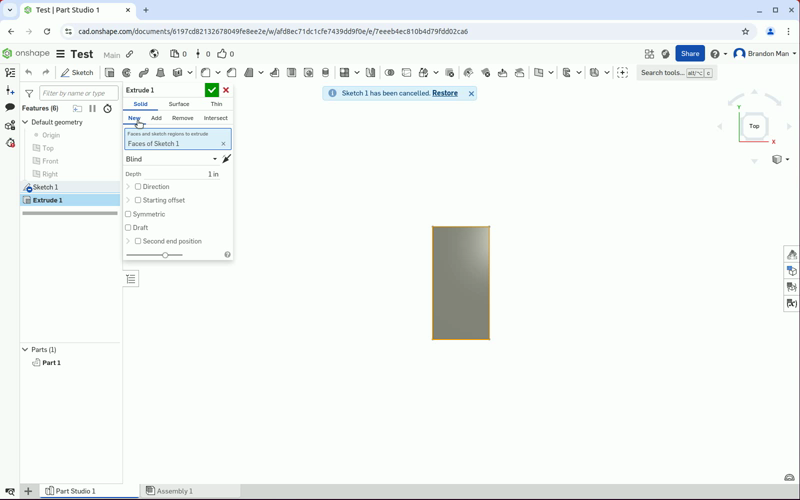
key(tab, 4)
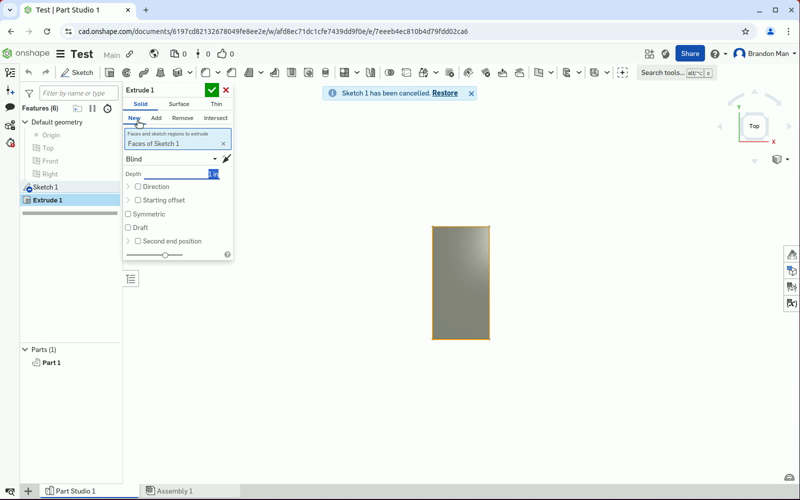
text(23.108)
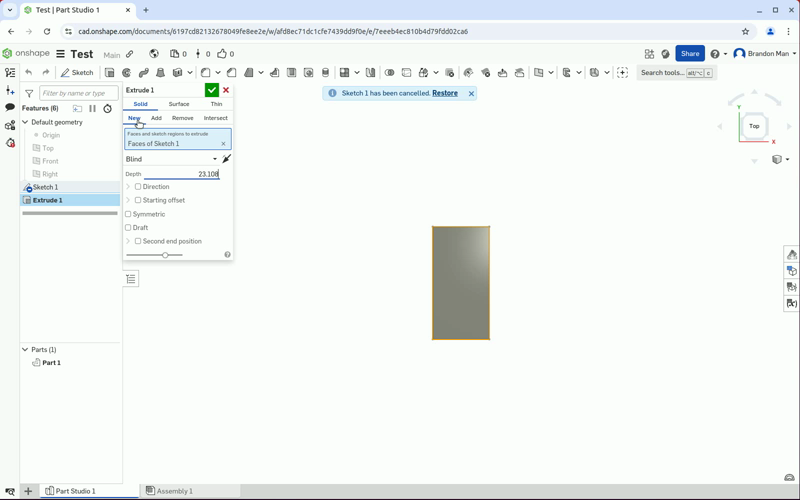
key(enter)
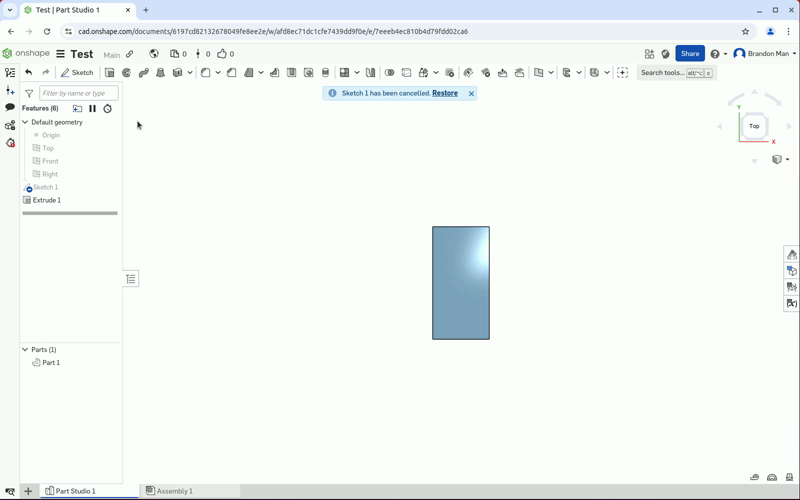
key(shift+h)
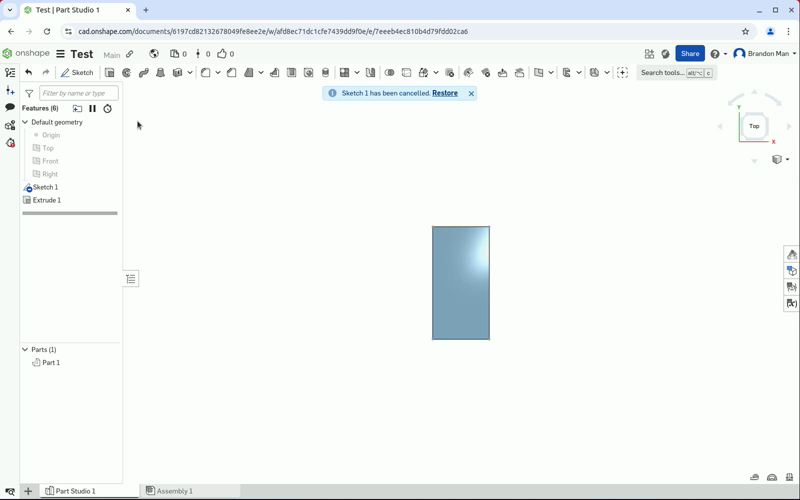
key(shift+h)
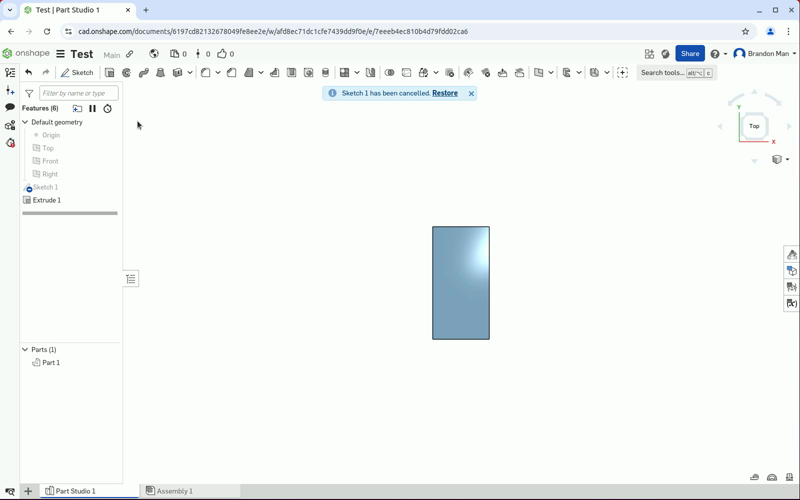
mouse_move(73, 189)
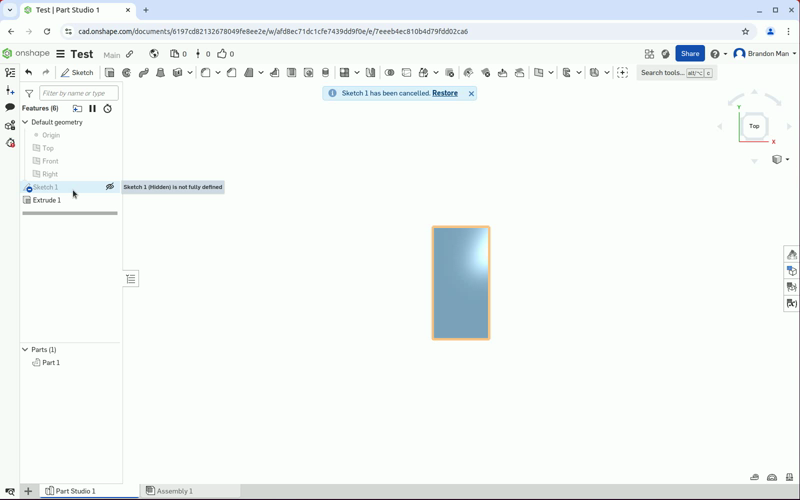
click(73, 189)
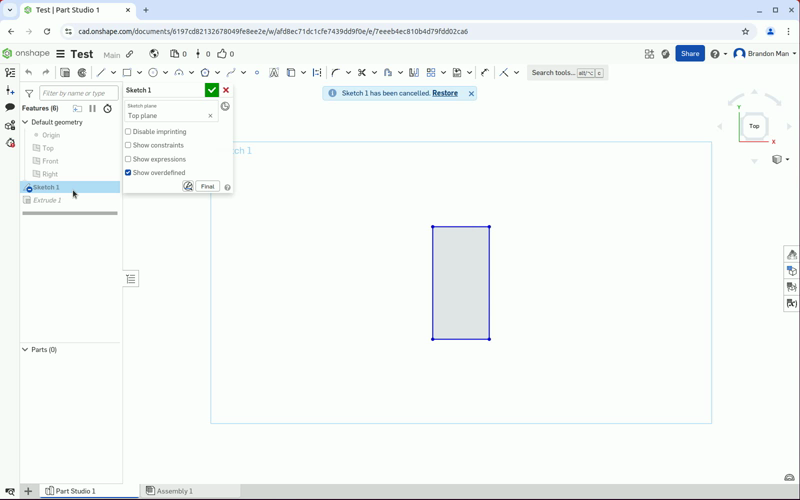
mouse_move(229, 92)
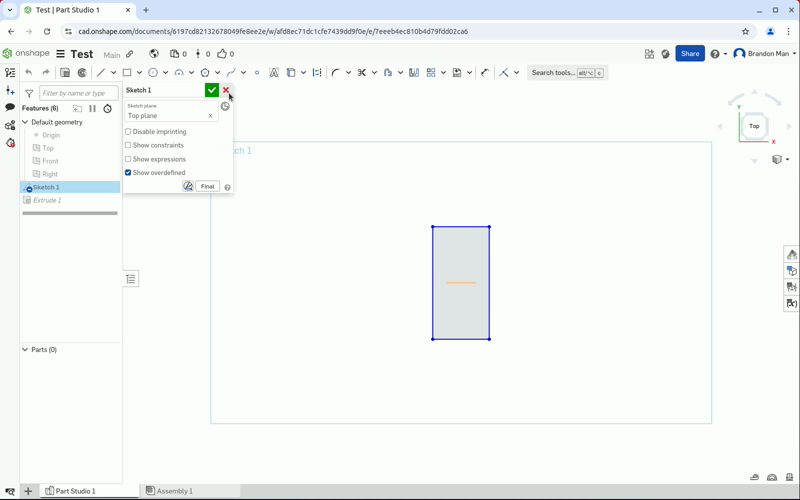
click(229, 92)
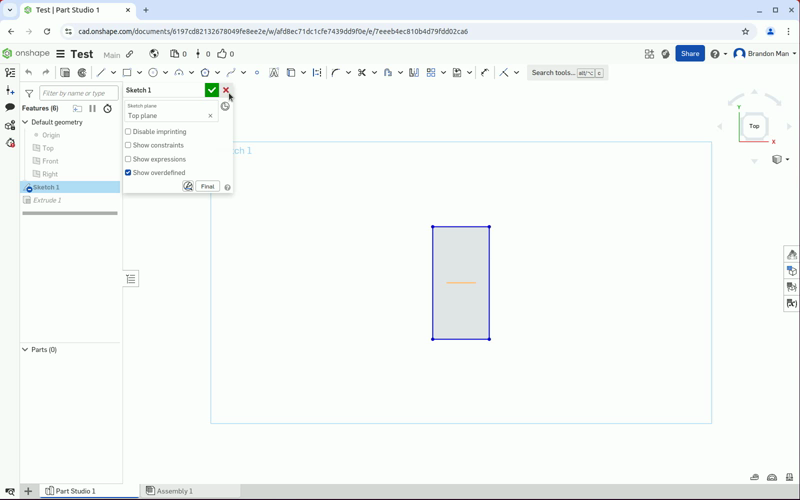
key(shift+s)
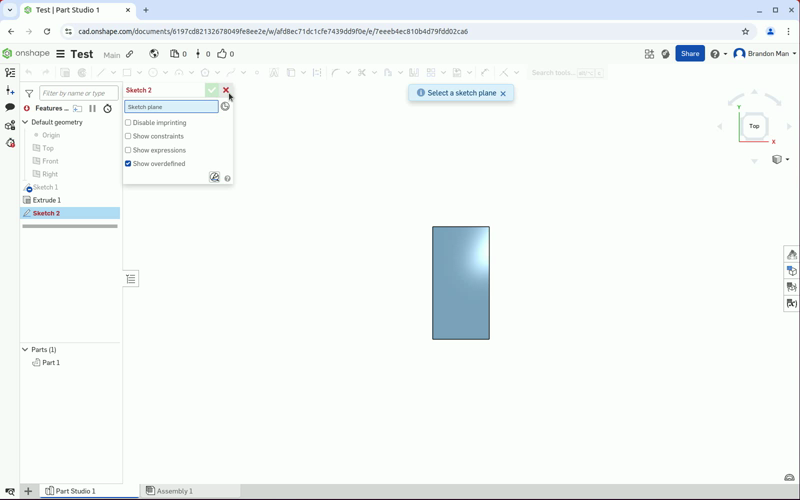
mouse_move(73, 150)
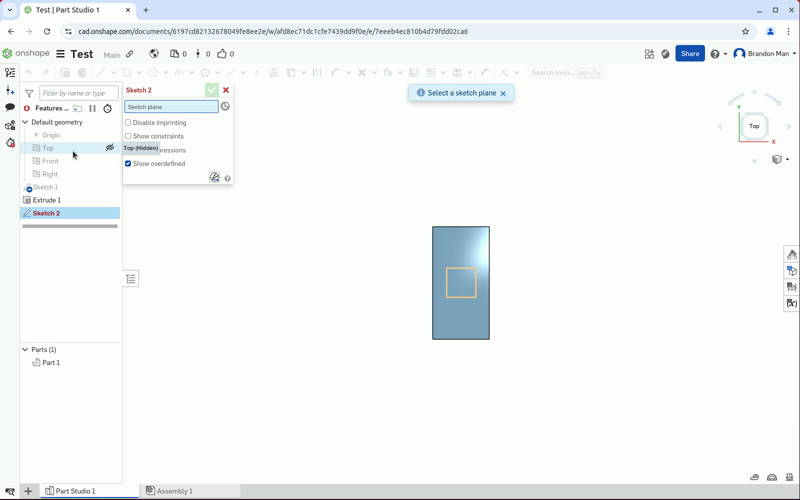
click(73, 150)
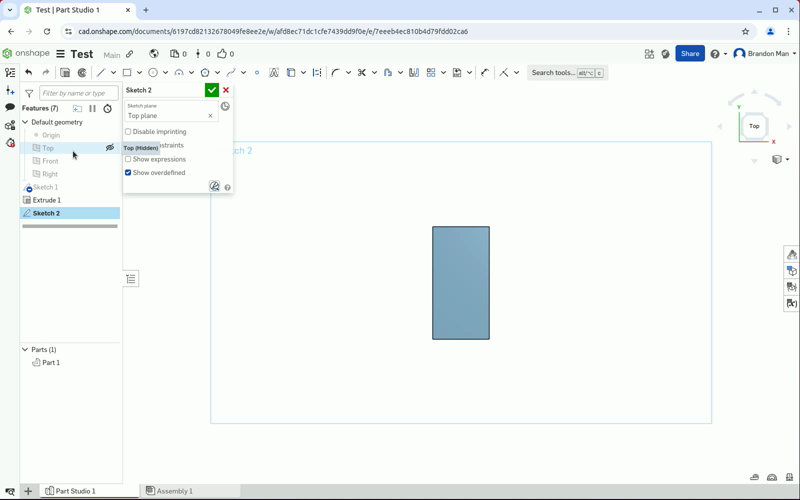
mouse_move(73, 352)
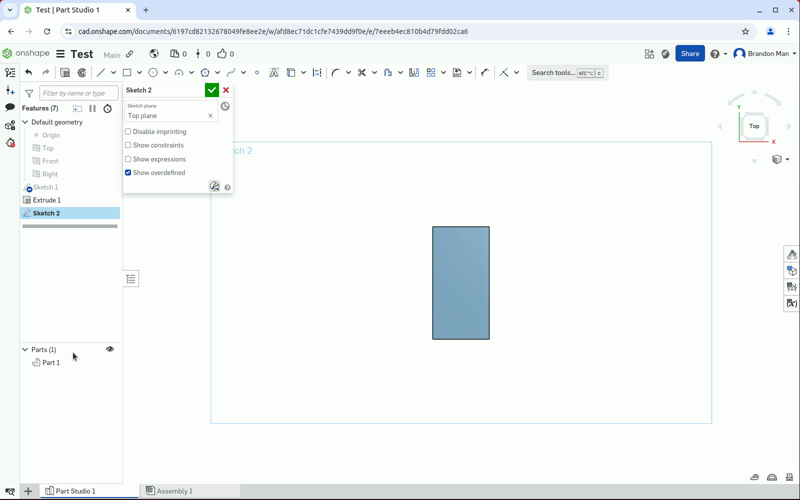
key(y)
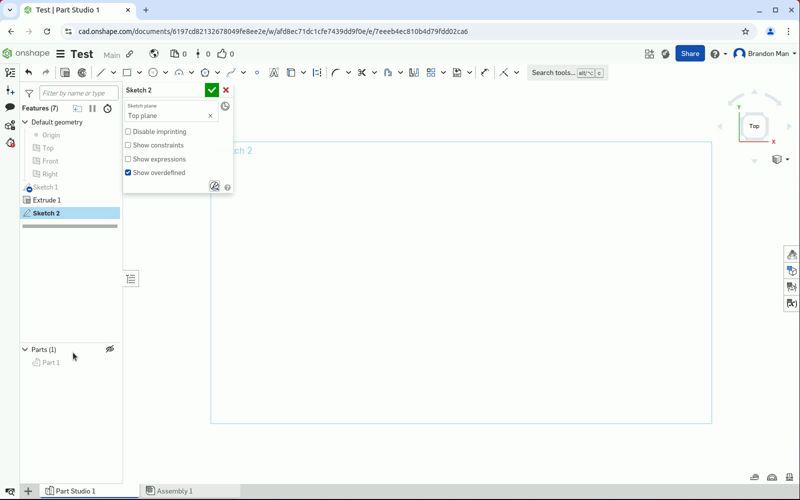
key(l)
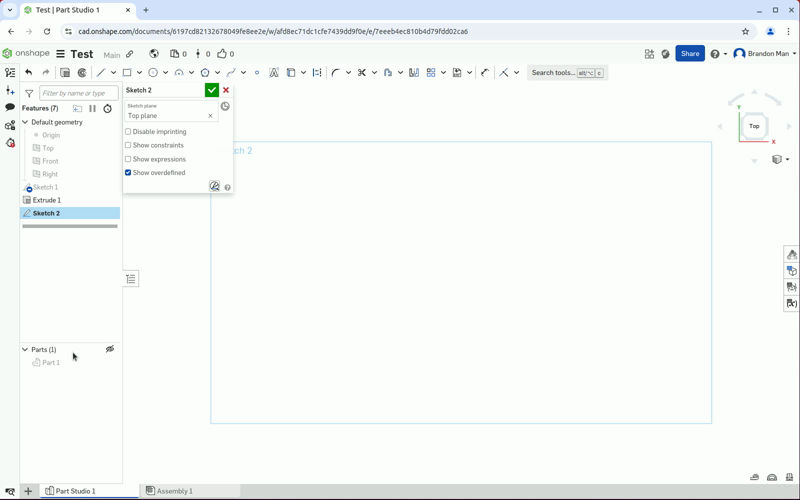
key_down(shift)
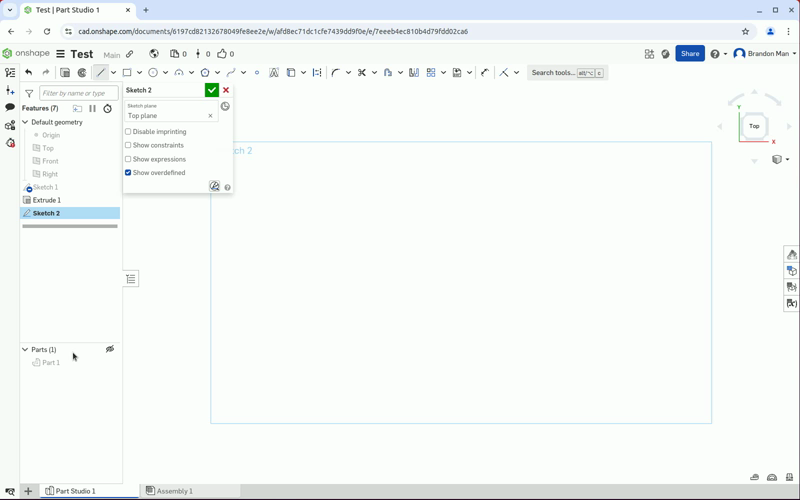
mouse_move(489, 339)
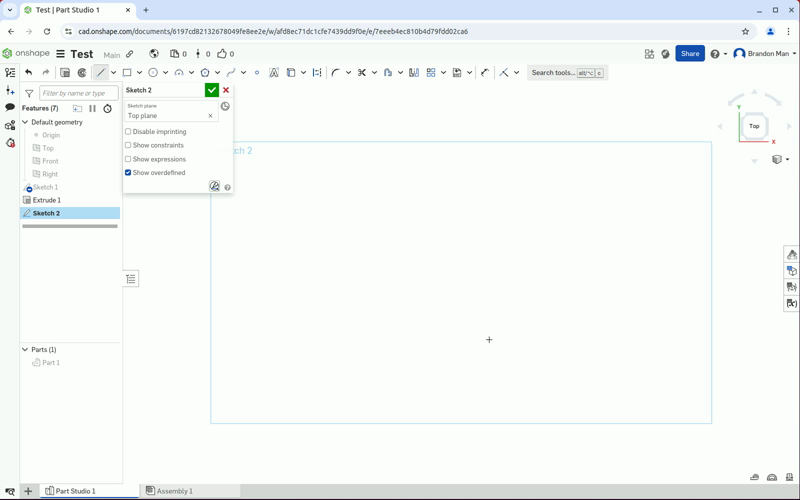
click(489, 339)
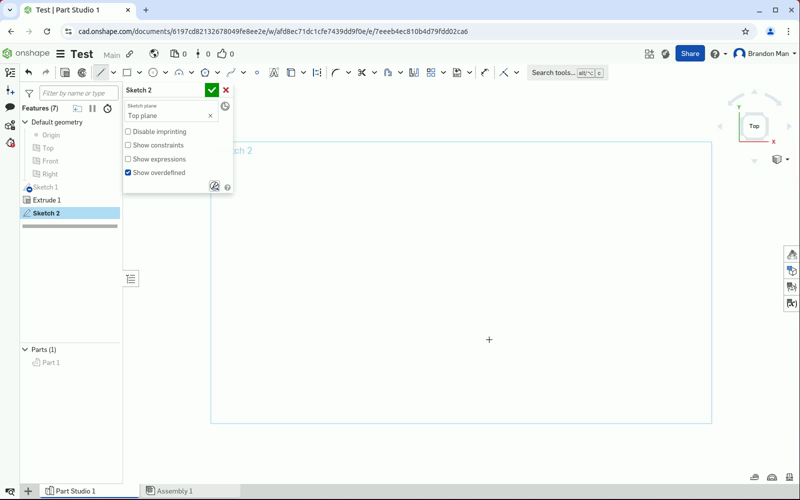
key_up(shift)
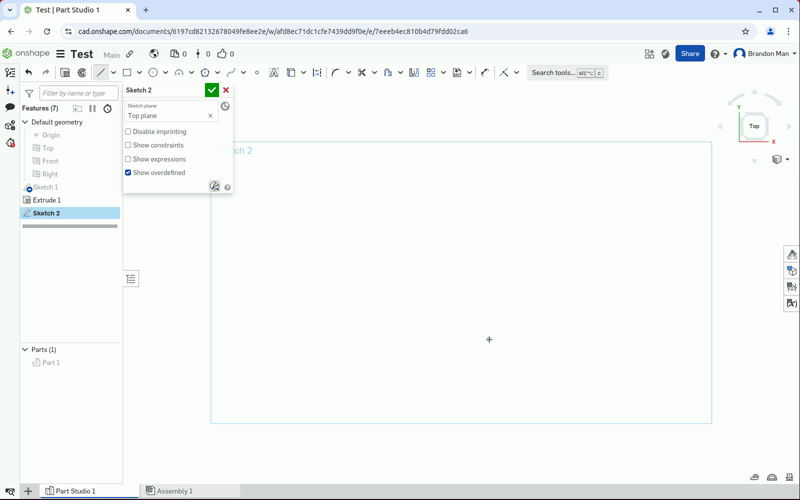
key_down(shift)
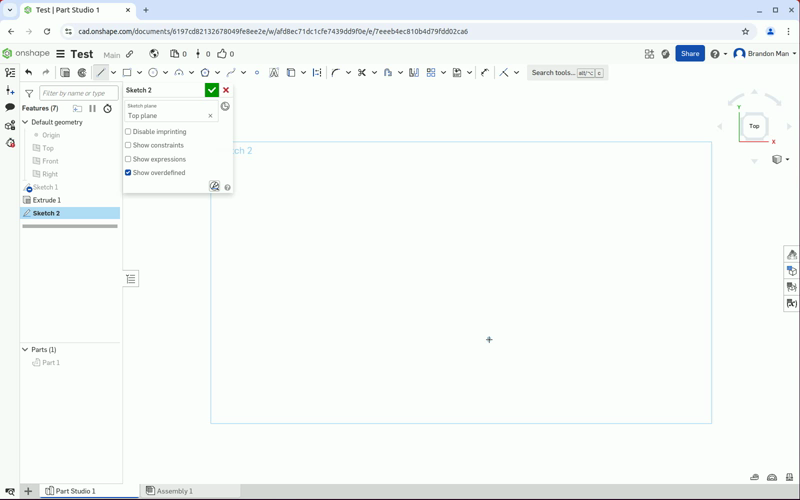
mouse_move(573, 339)
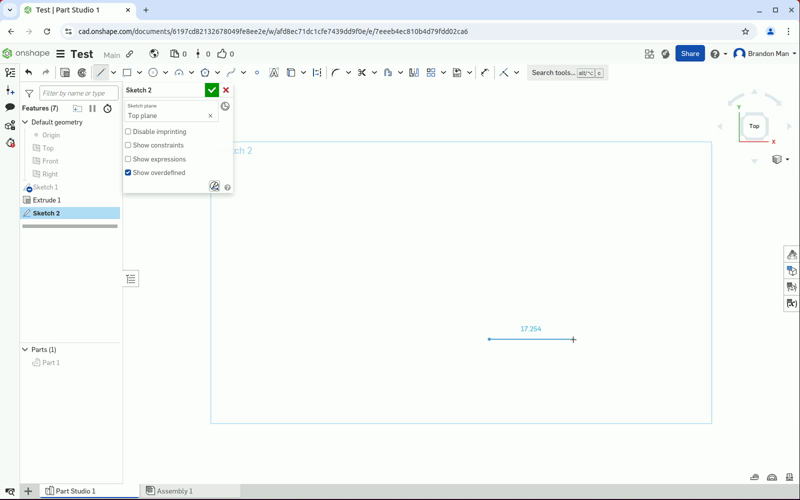
click(573, 339)
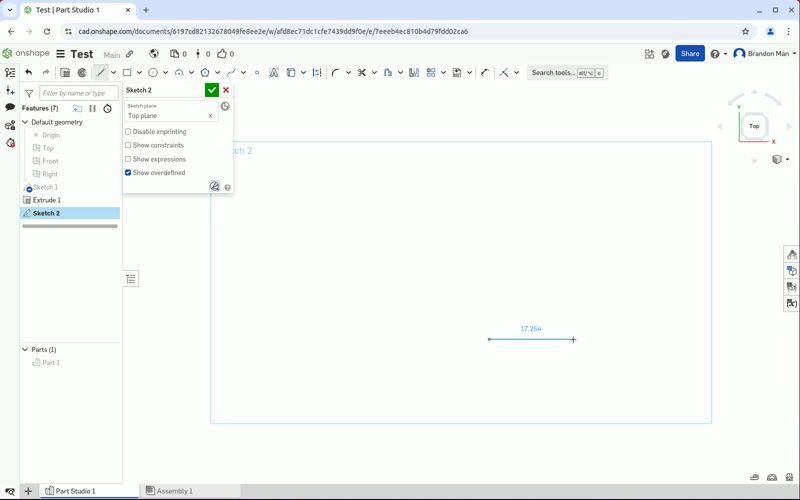
key_up(shift)
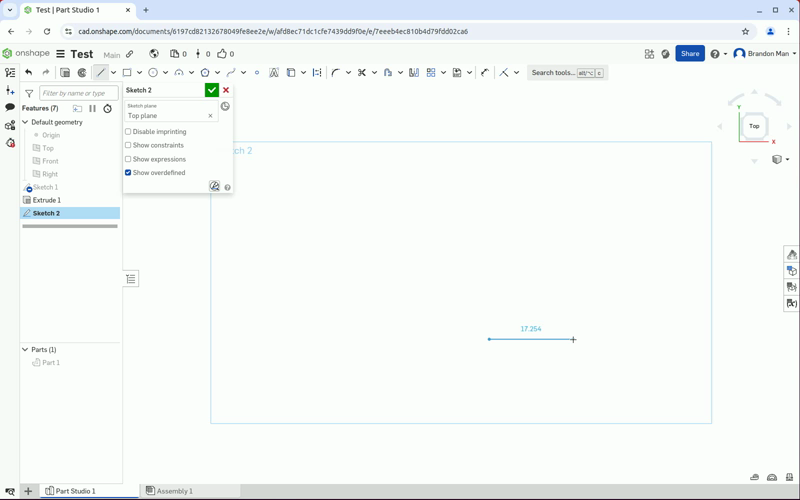
key_down(shift)
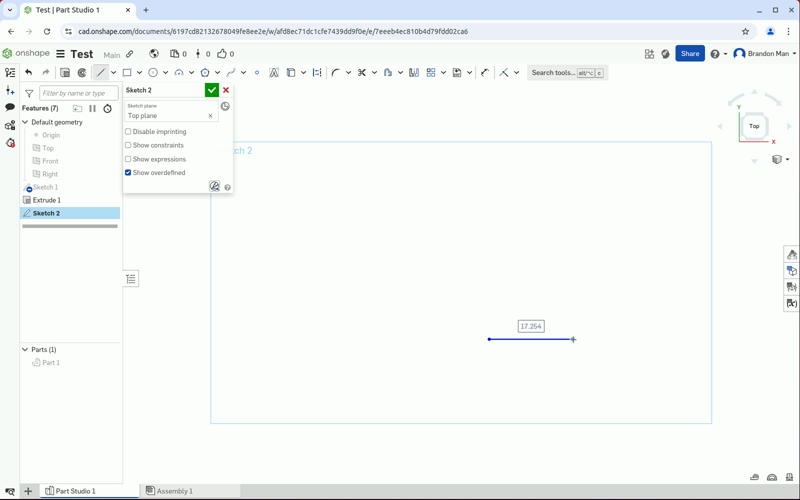
mouse_move(573, 226)
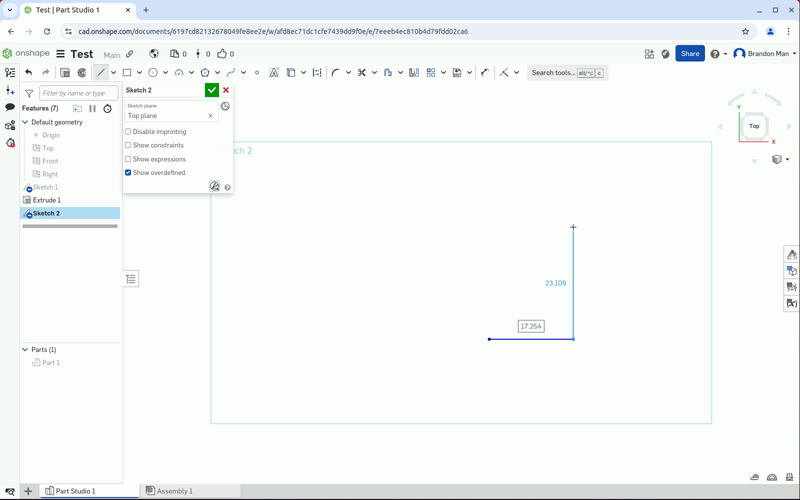
click(573, 226)
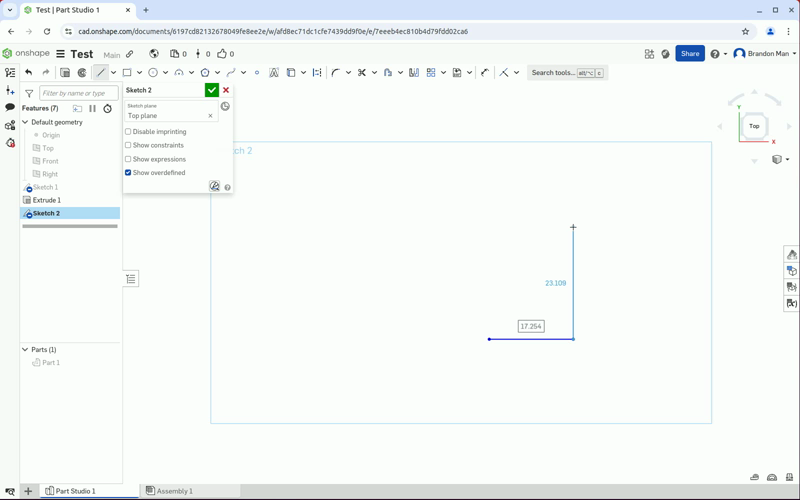
key_up(shift)
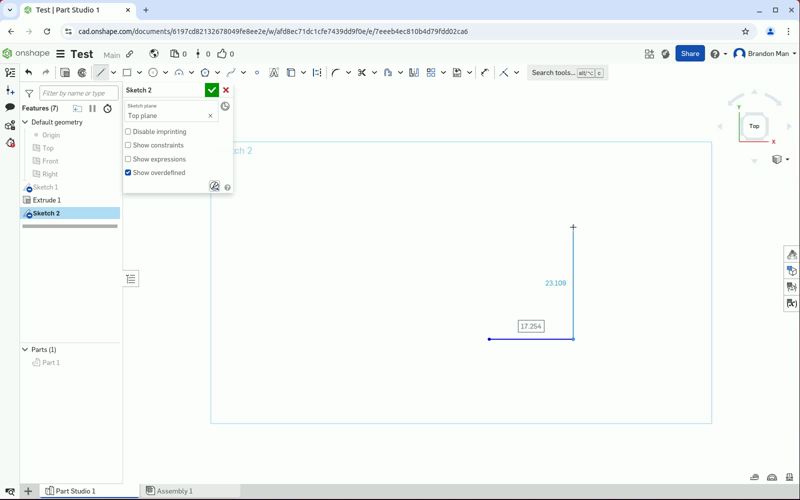
key_down(shift)
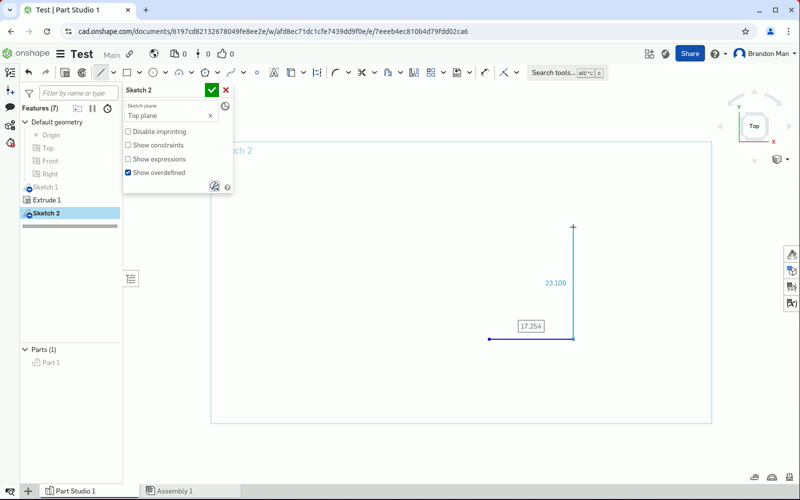
mouse_move(489, 226)
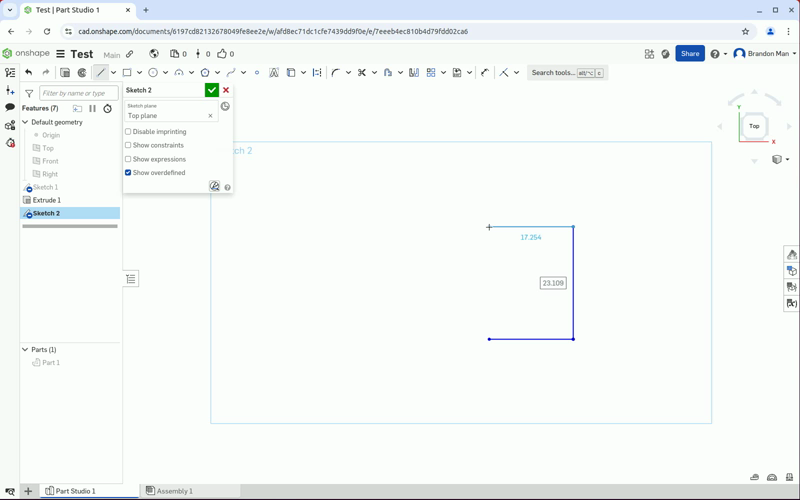
click(489, 226)
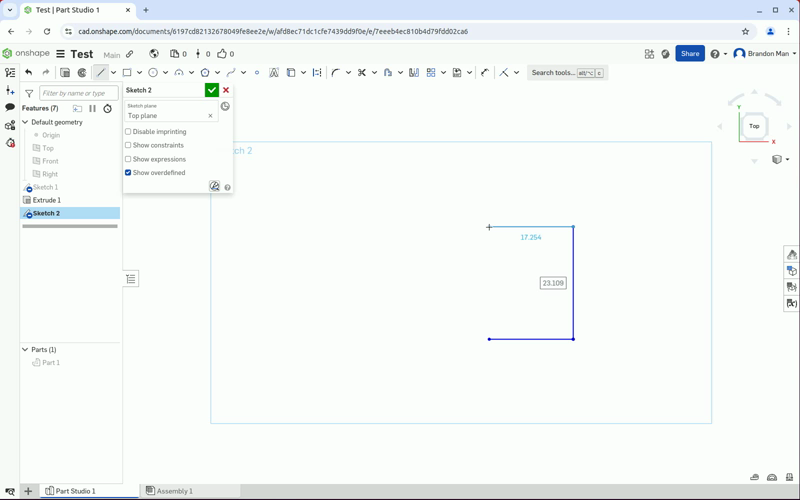
key_up(shift)
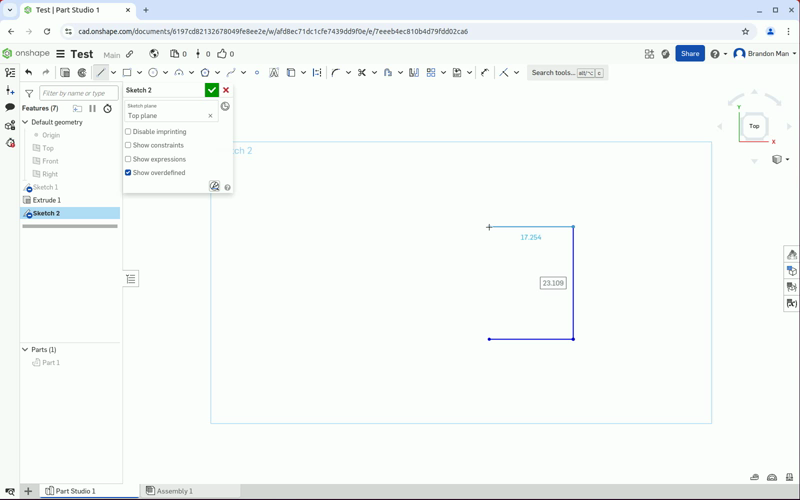
key_down(shift)
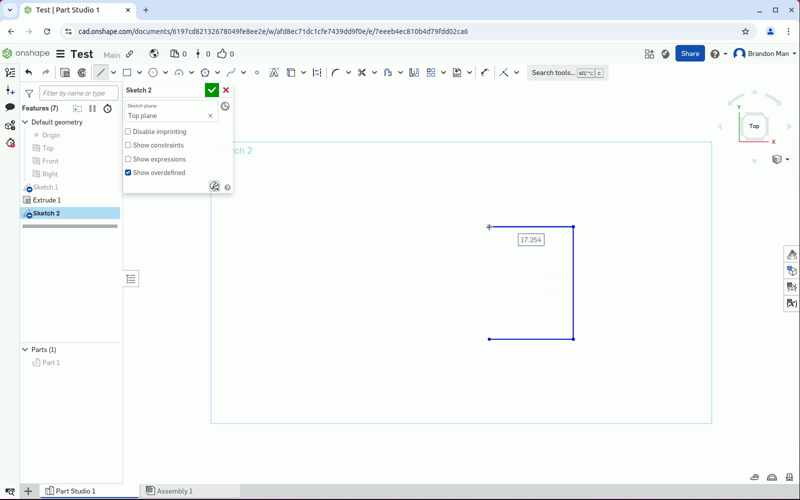
mouse_move(489, 339)
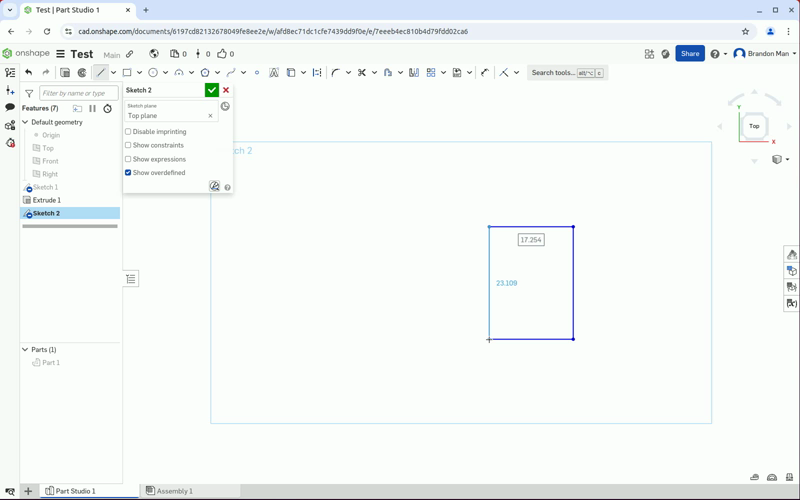
key_up(shift)
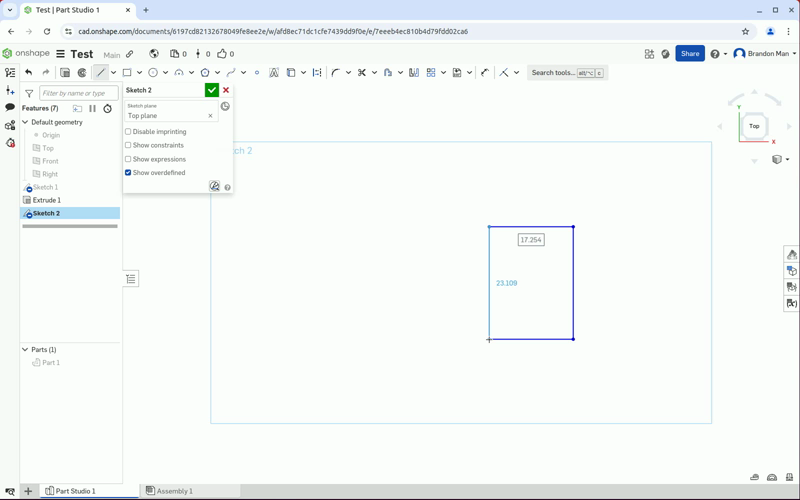
click(489, 339)
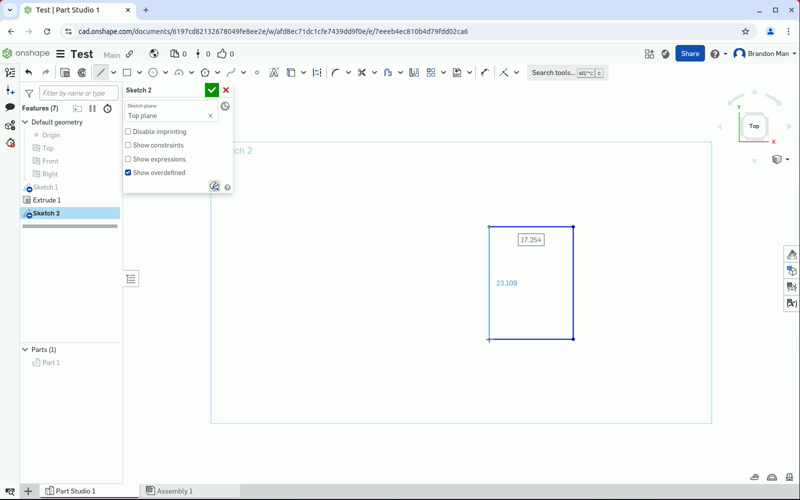
key(esc)
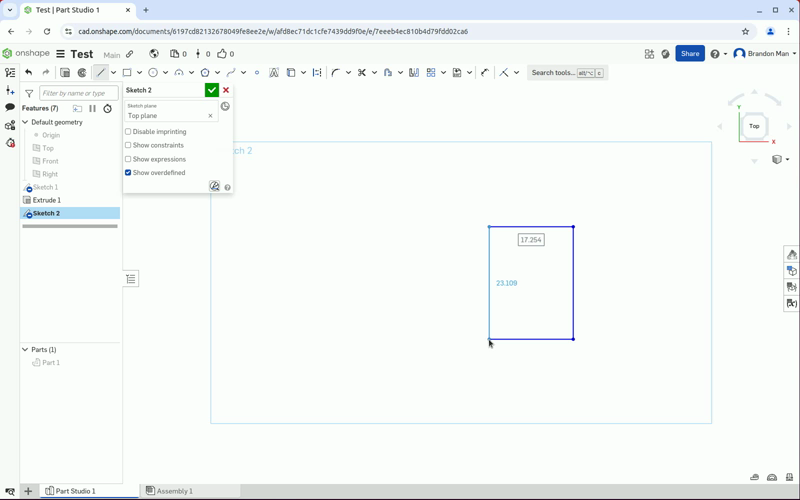
mouse_move(544, 290)
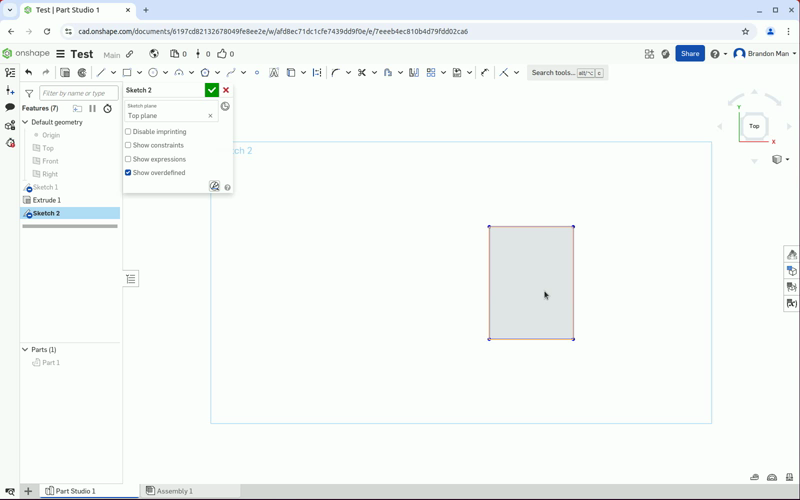
click(544, 290)
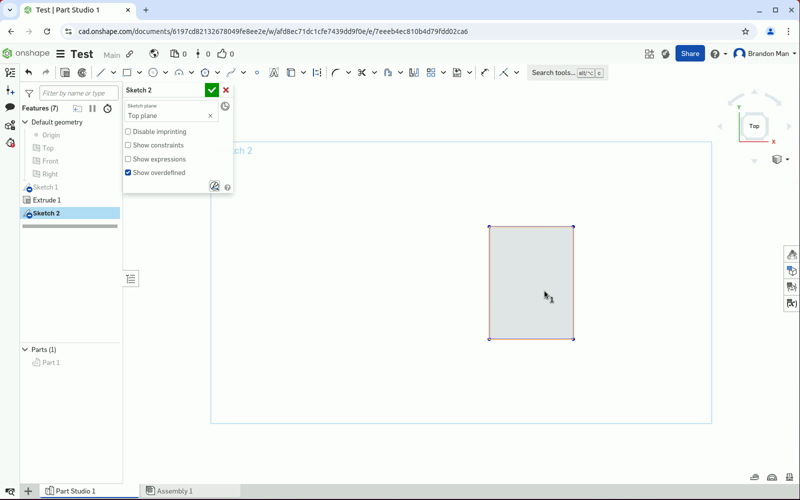
mouse_move(73, 352)
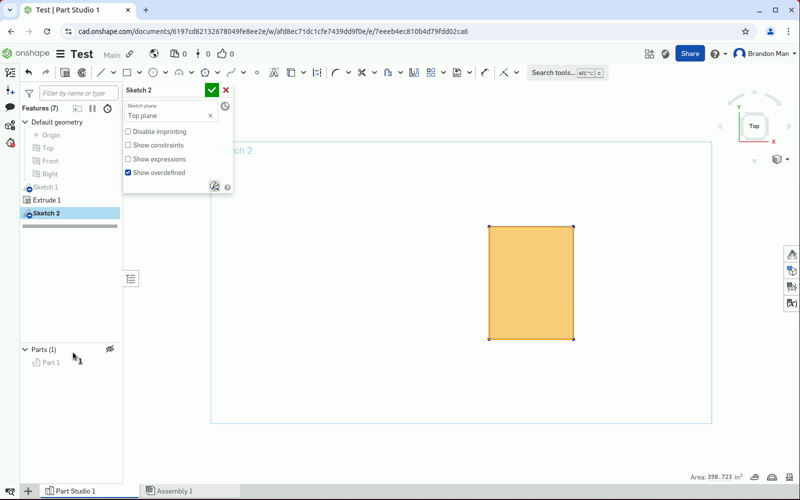
key(shift+y)
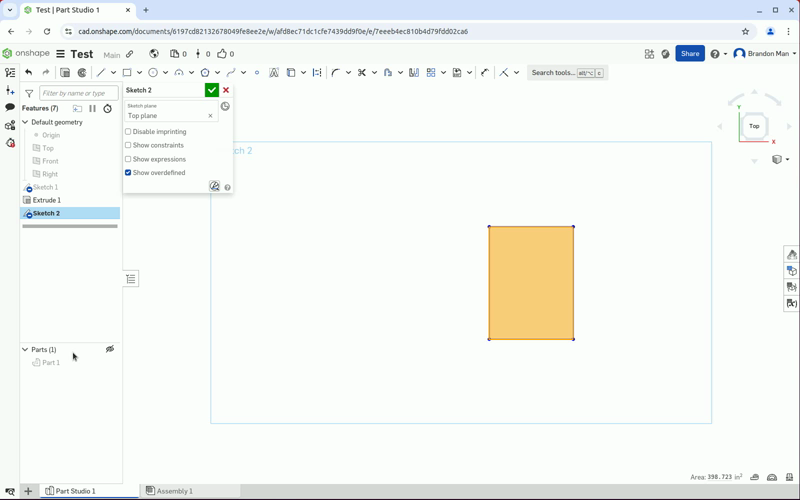
key(shift+e)
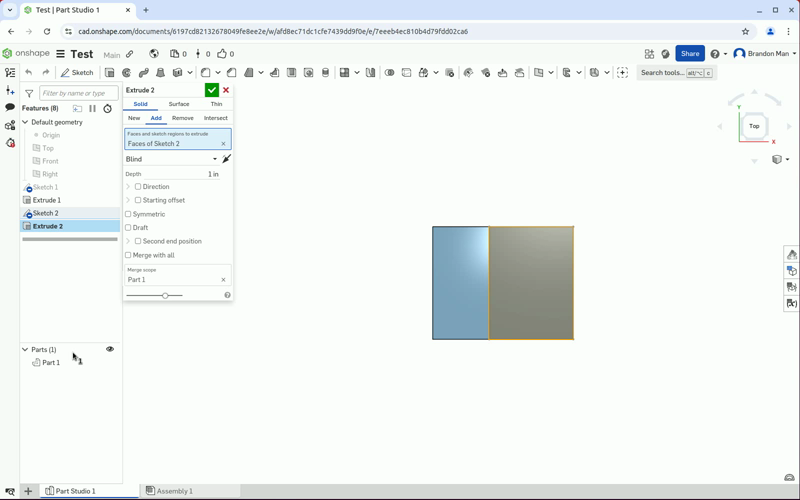
mouse_move(143, 106)
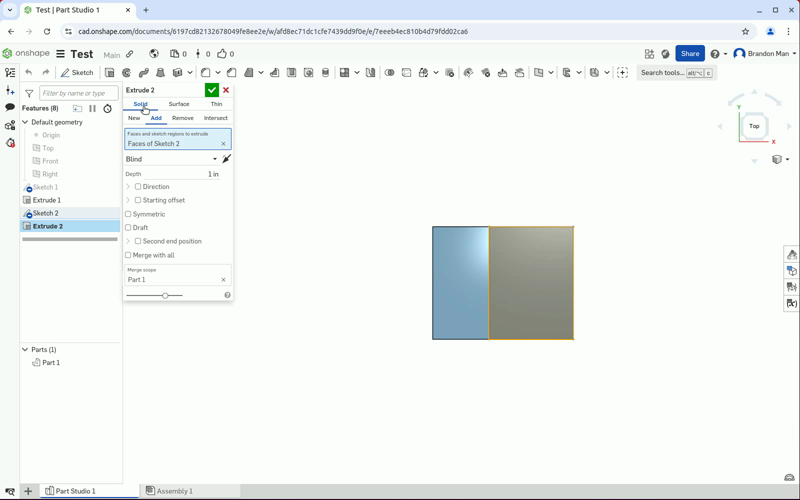
click(143, 106)
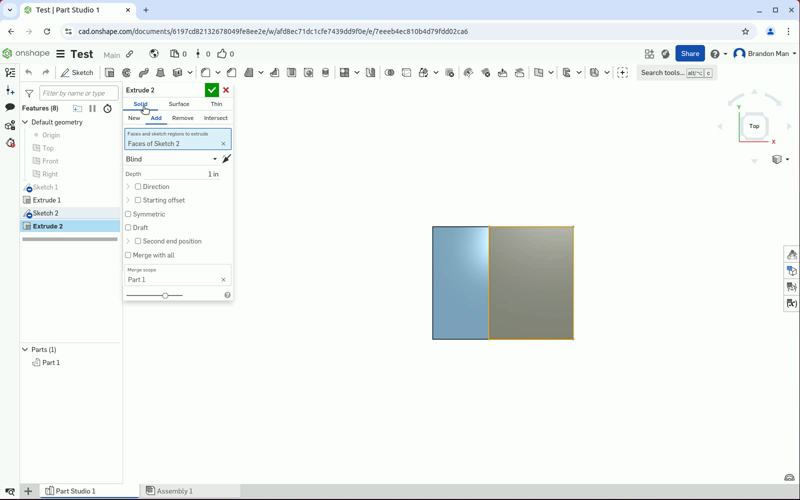
mouse_move(137, 120)
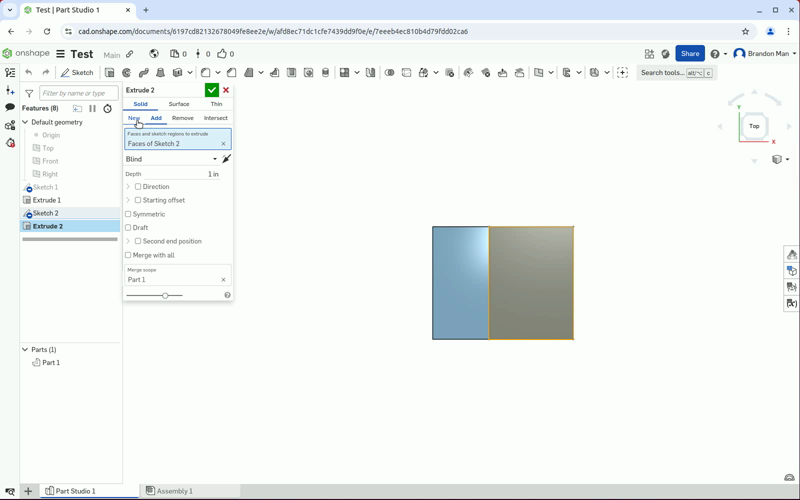
click(137, 120)
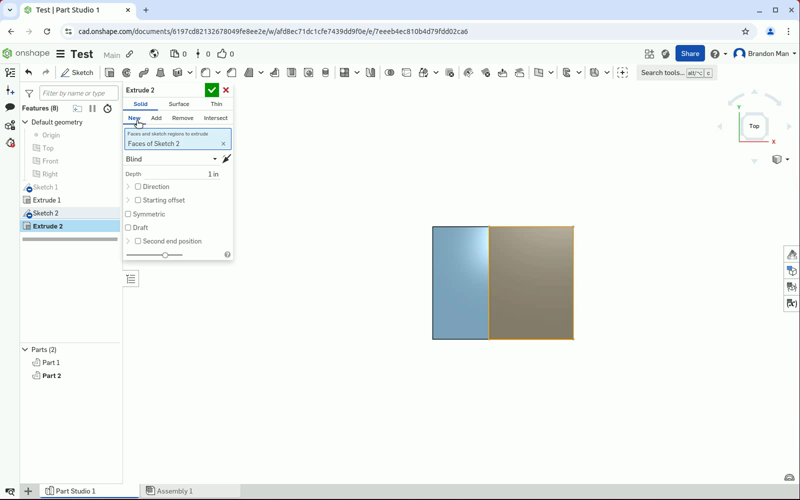
key(tab, 4)
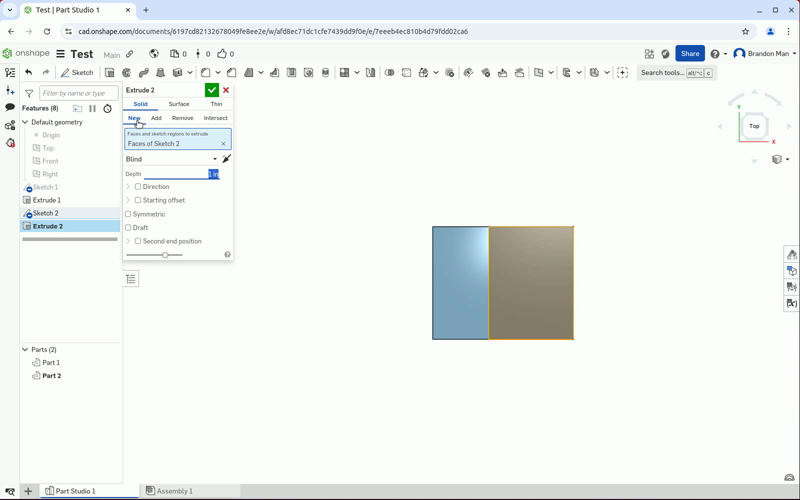
text(23.108)
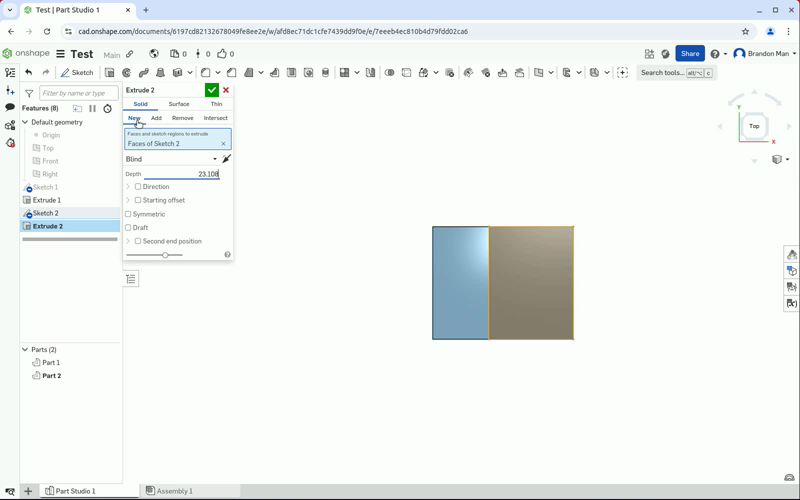
key(enter)
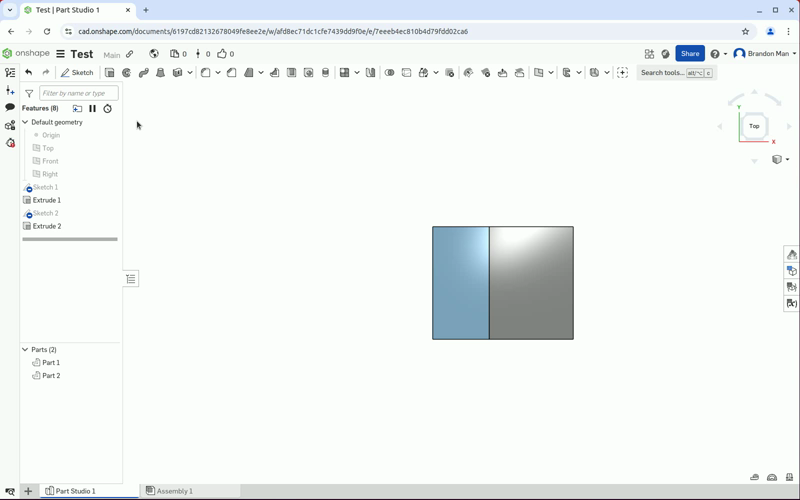
key(shift+h)
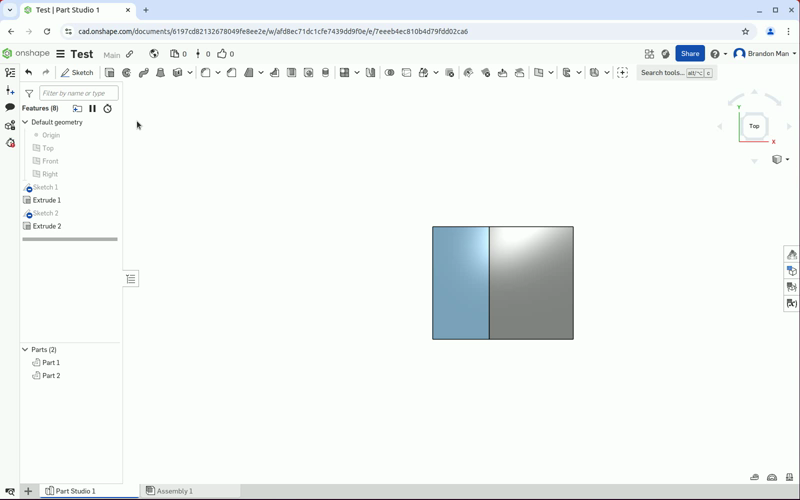
key(shift+h)
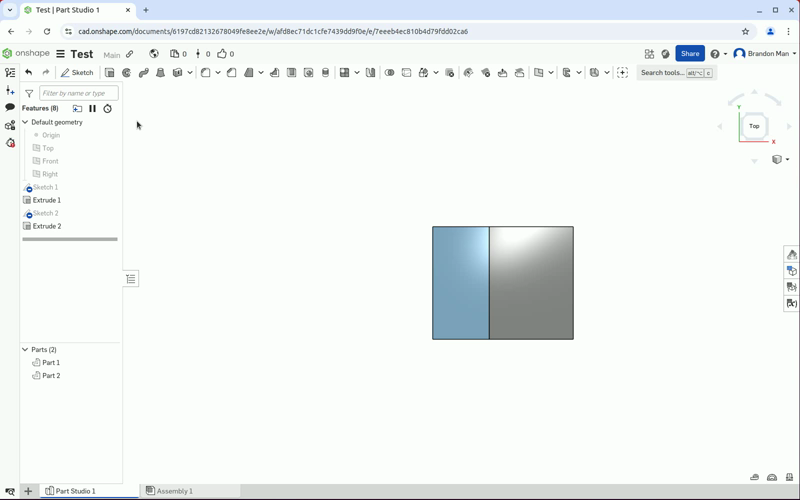
mouse_move(73, 189)
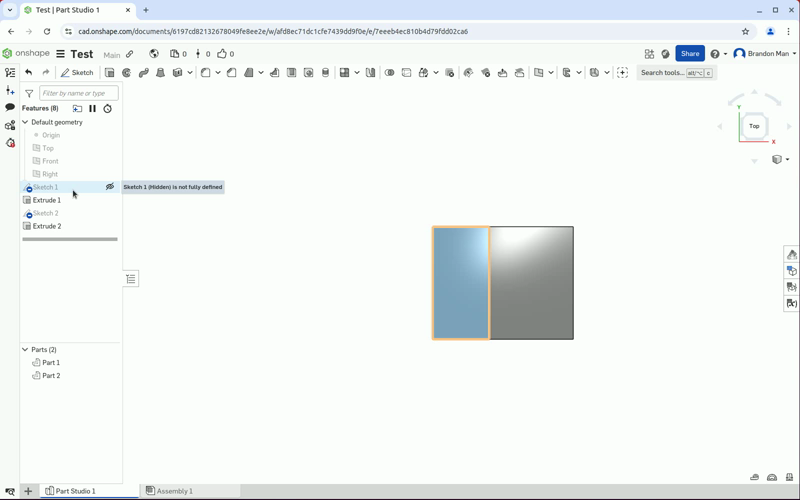
click(73, 189)
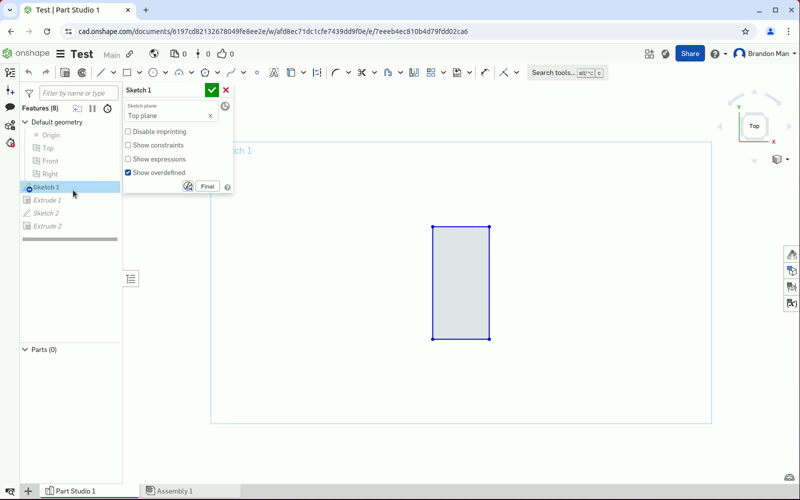
mouse_move(229, 92)
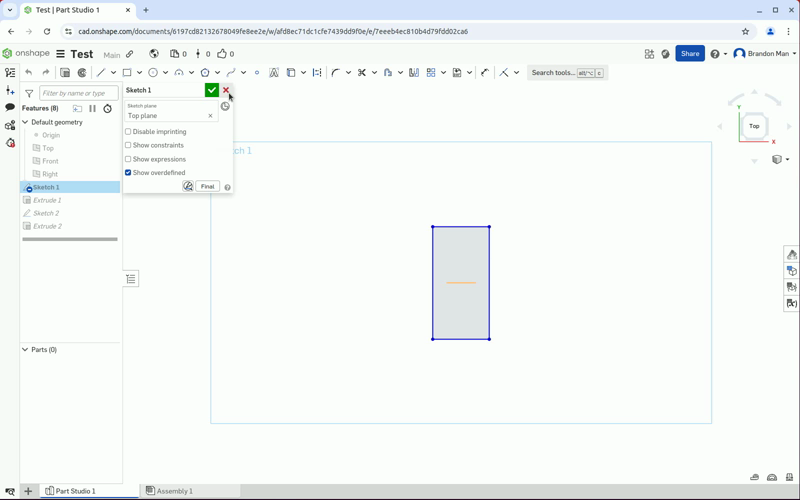
click(229, 92)
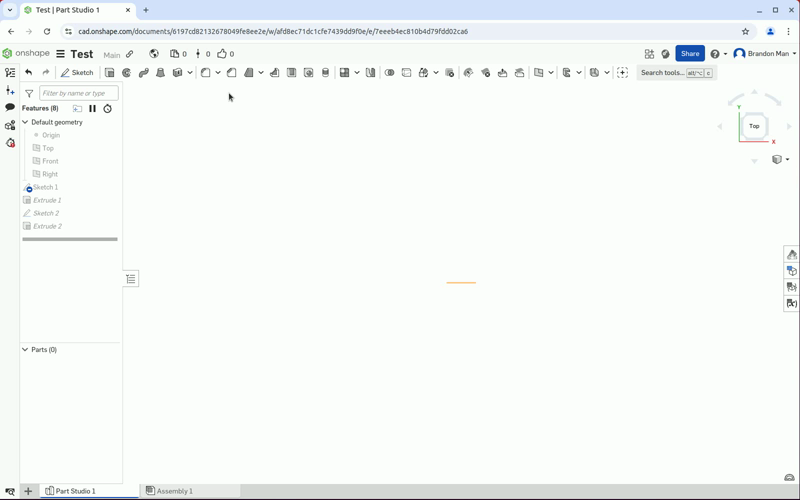
mouse_move(541, 75)
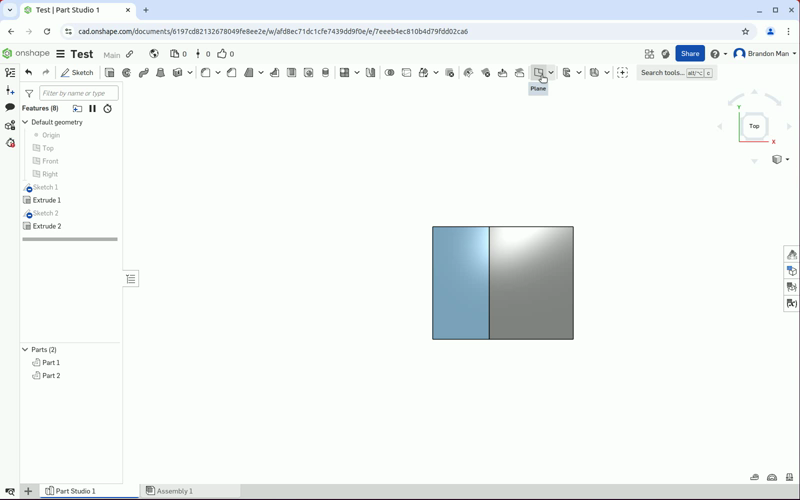
click(541, 75)
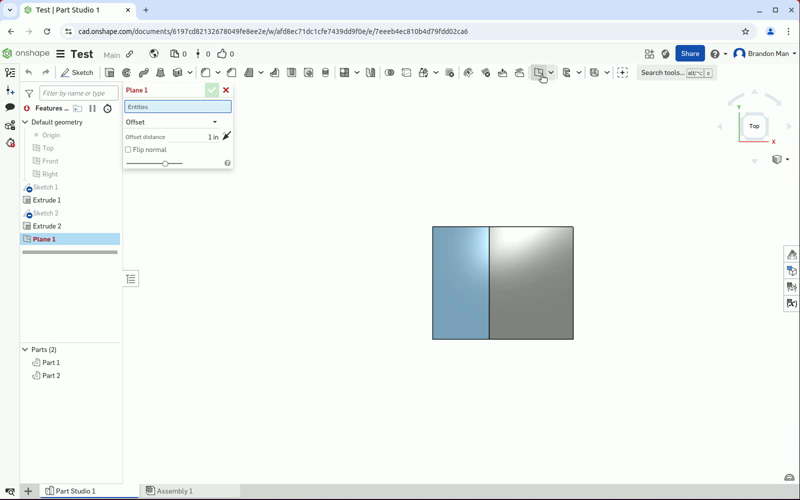
mouse_move(73, 150)
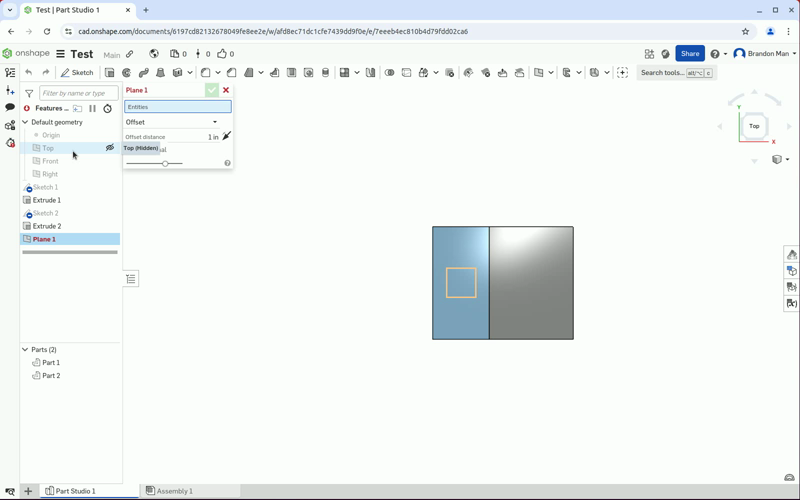
click(73, 150)
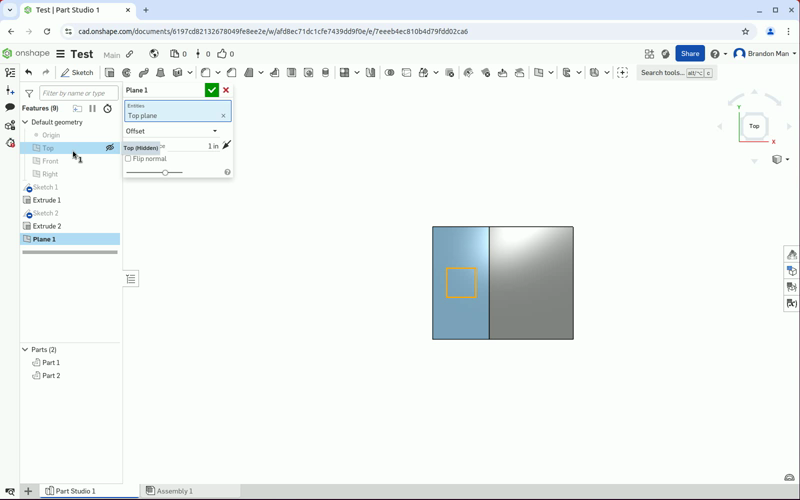
key(tab, 2)
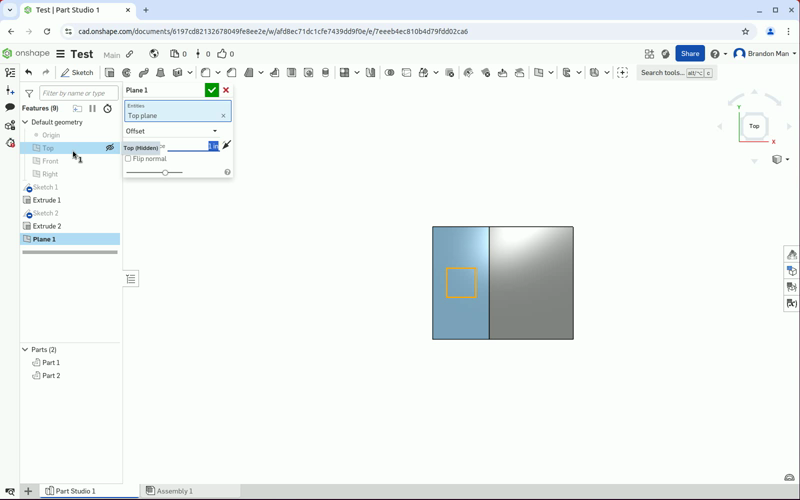
text(23.108)
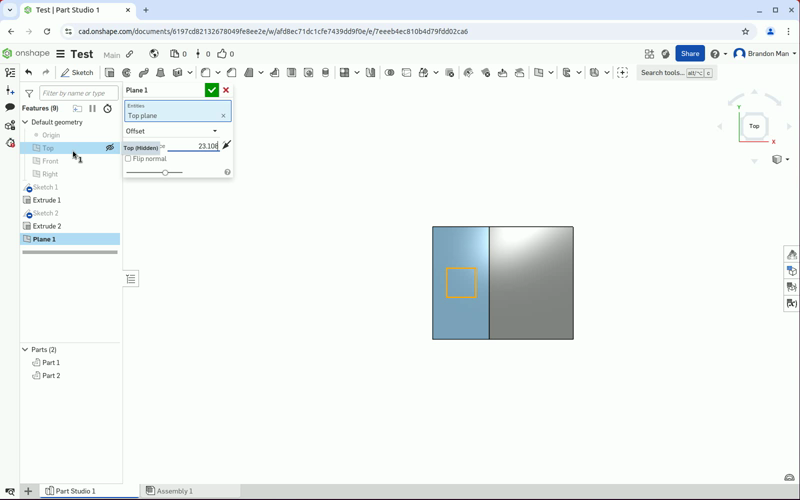
key(enter, 2)
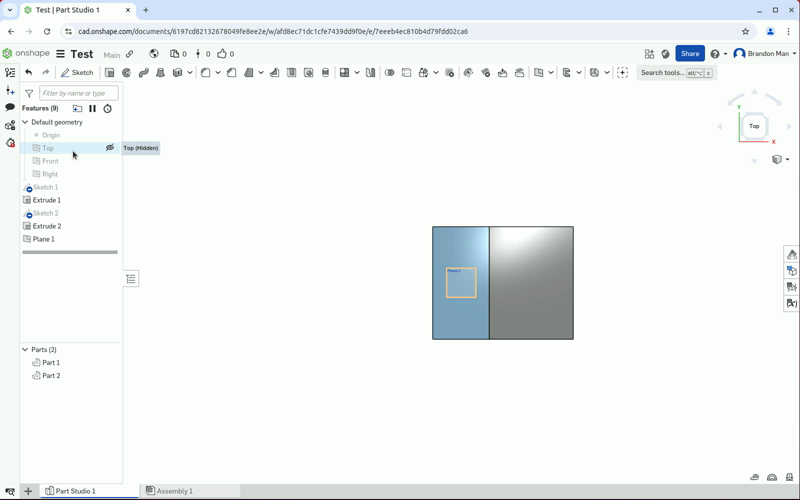
key(shift+s)
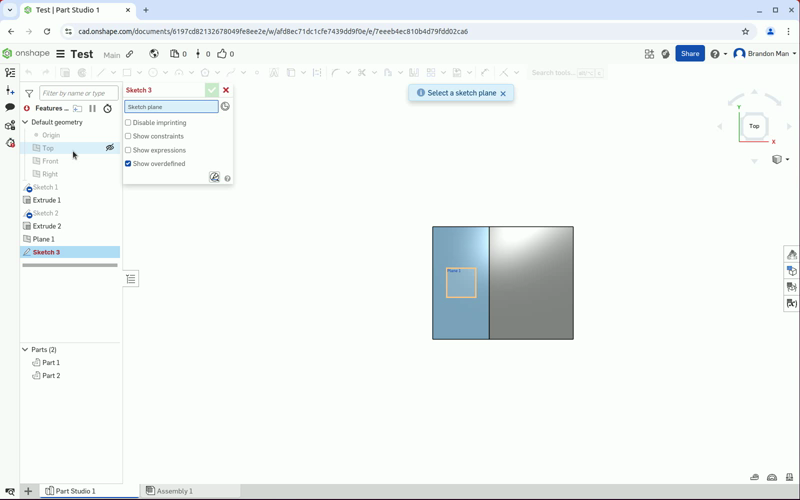
mouse_move(73, 241)
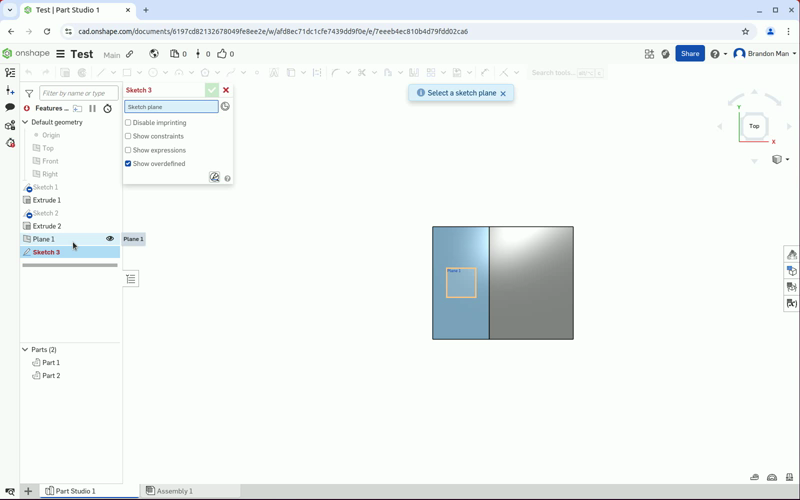
click(73, 241)
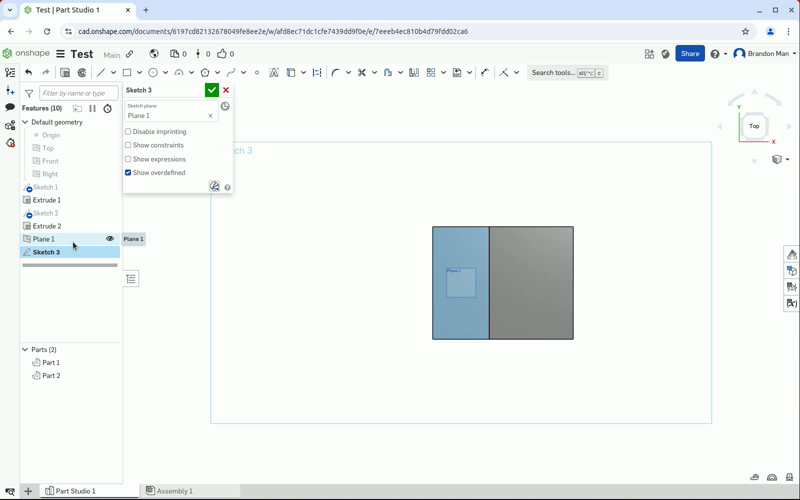
mouse_move(73, 352)
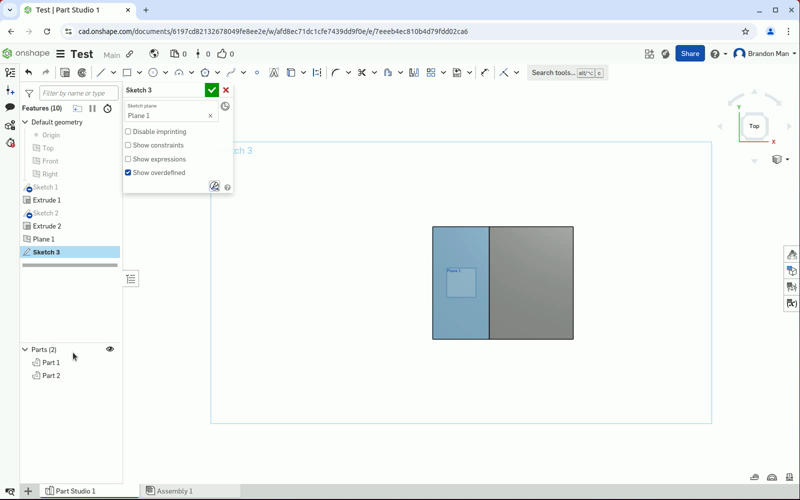
key(y)
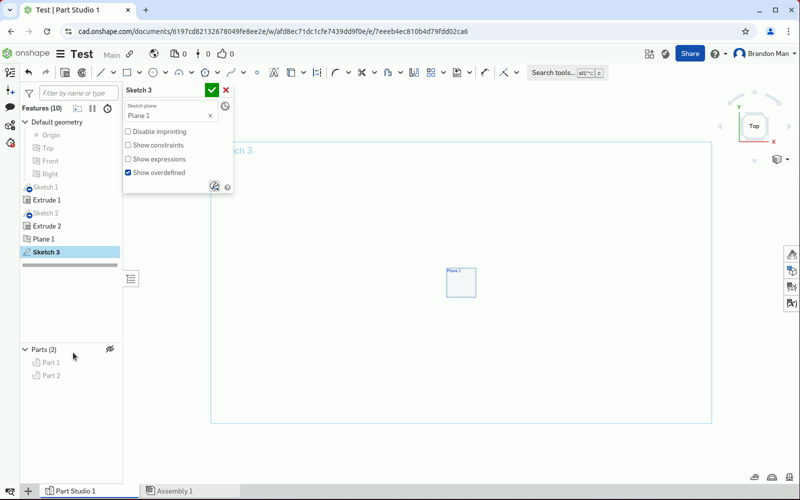
key(l)
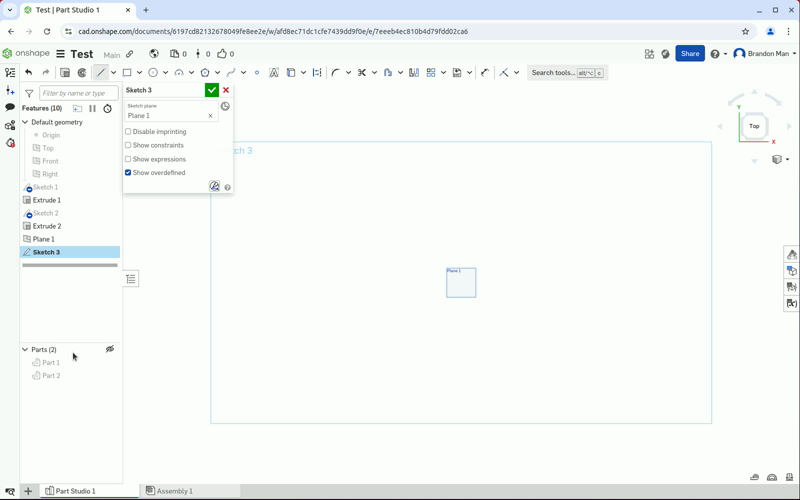
key_down(shift)
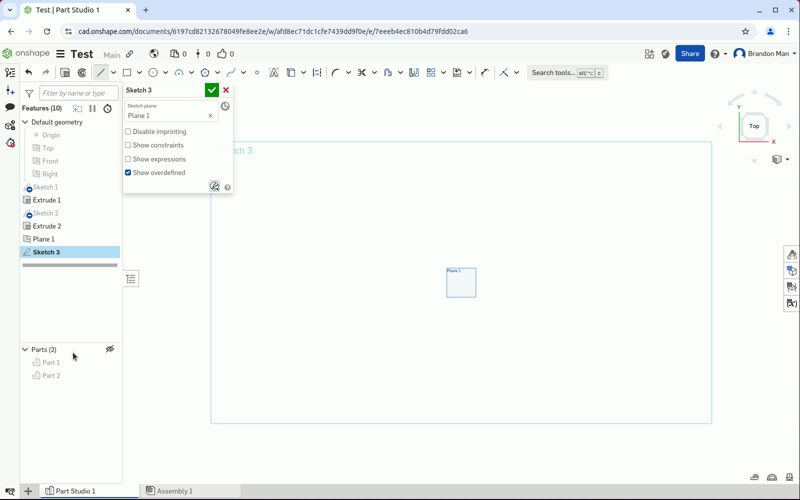
mouse_move(434, 336)
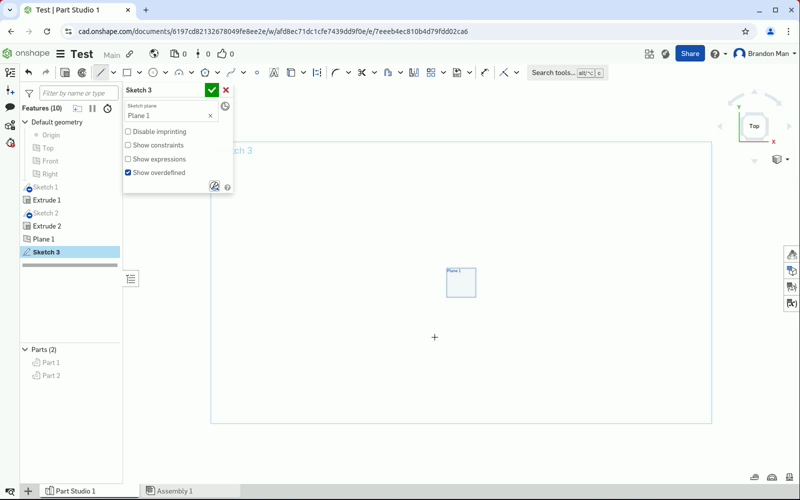
click(434, 336)
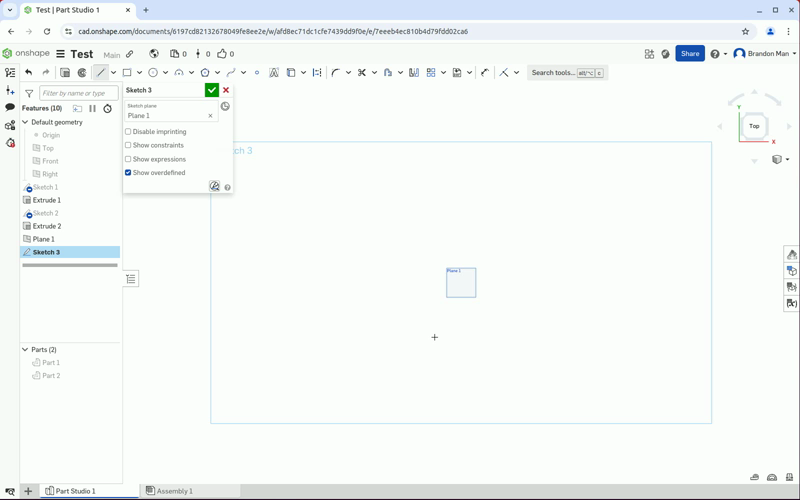
key_up(shift)
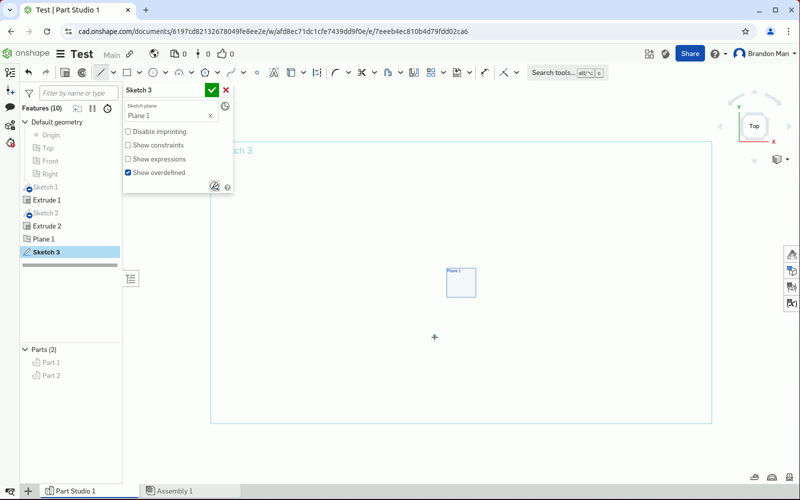
key_down(shift)
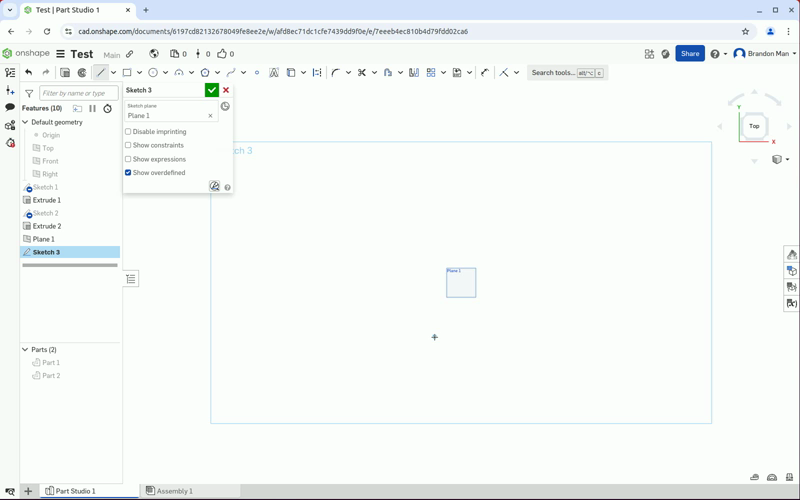
mouse_move(464, 336)
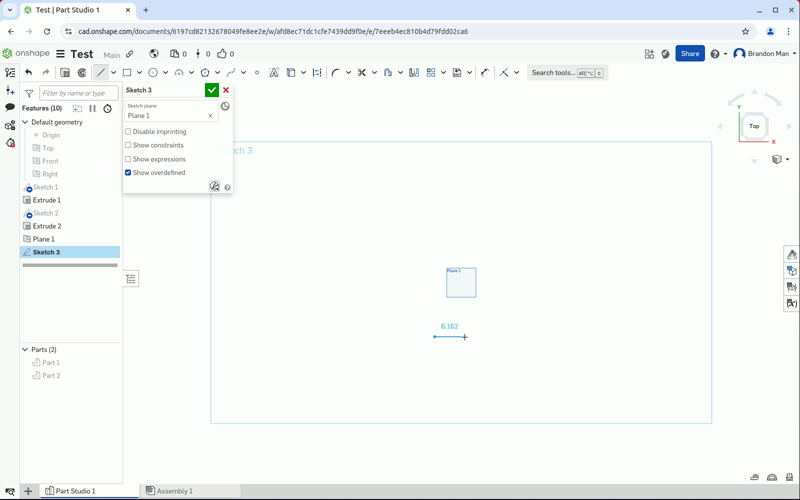
mouse_move(485, 336)
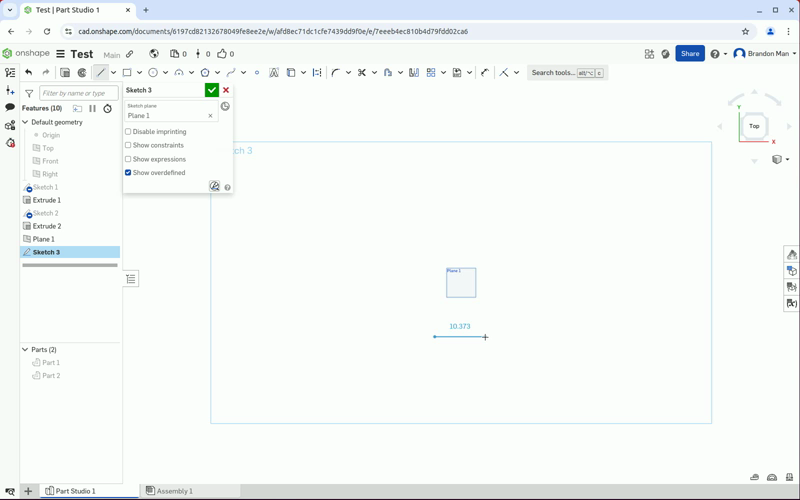
click(485, 336)
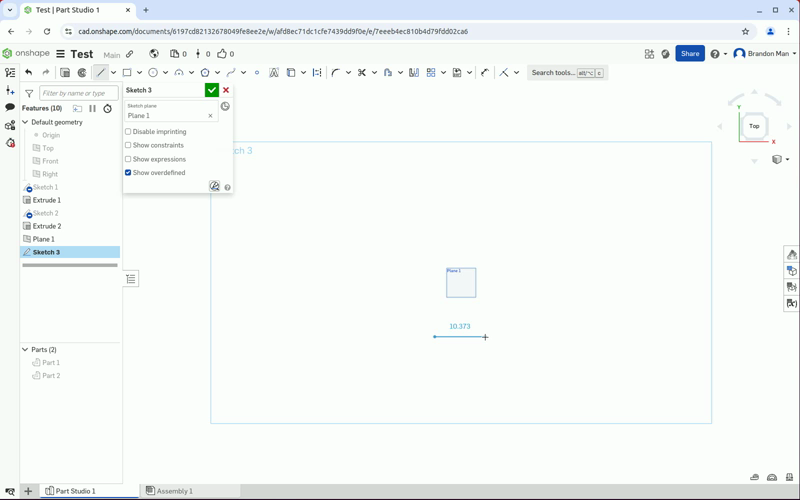
key_up(shift)
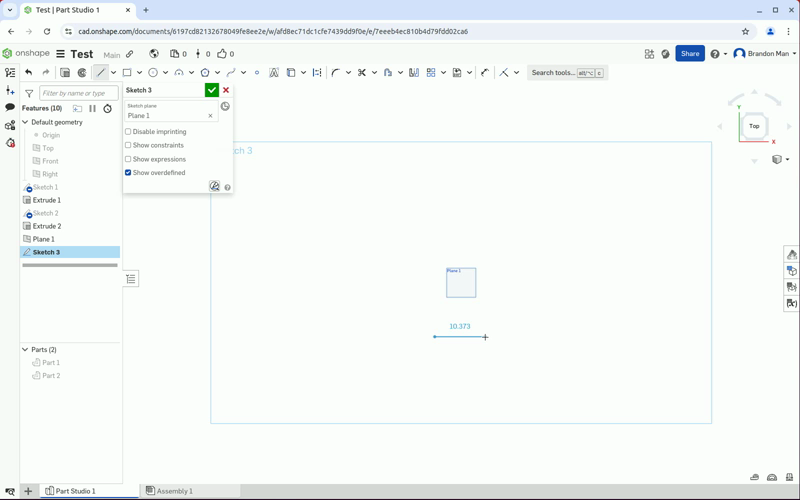
key_down(shift)
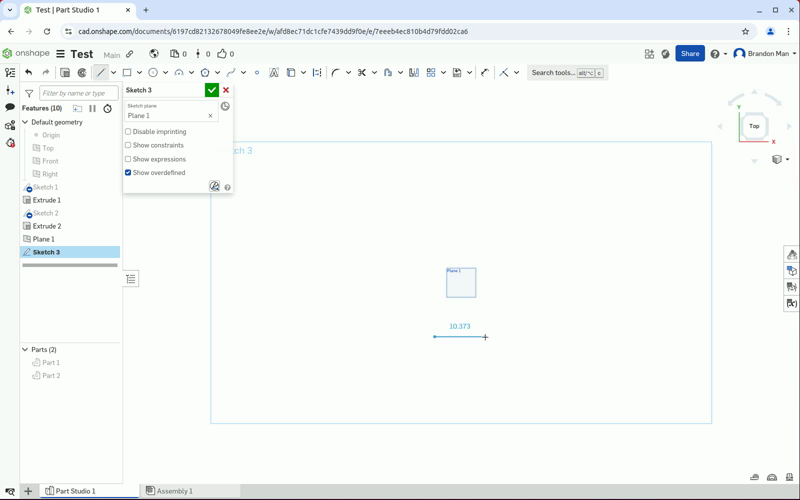
mouse_move(485, 230)
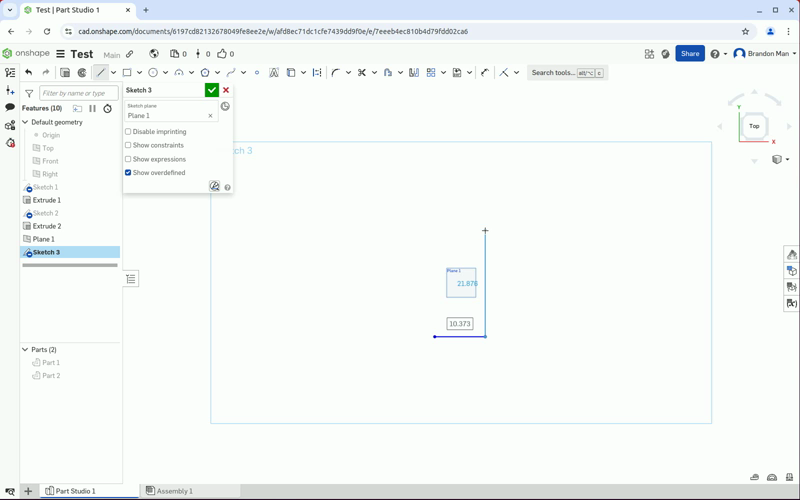
click(485, 230)
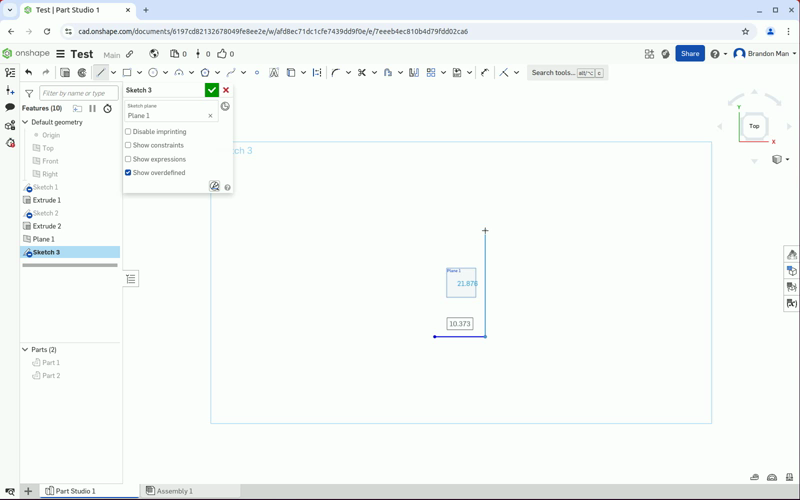
key_up(shift)
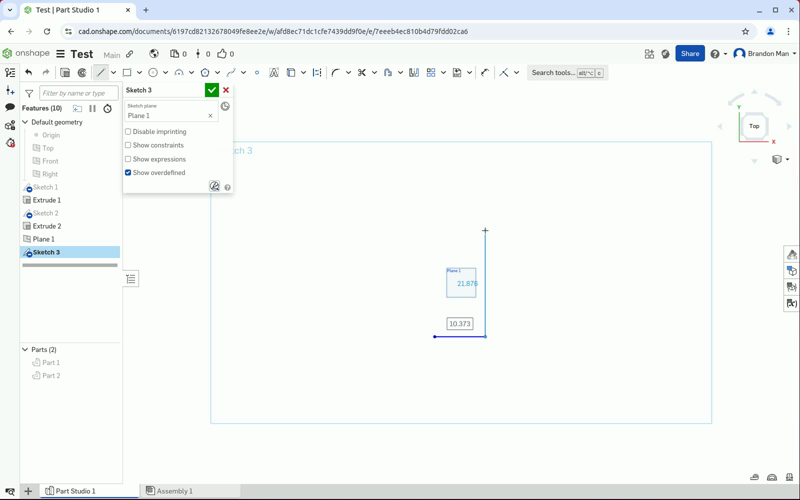
key_down(shift)
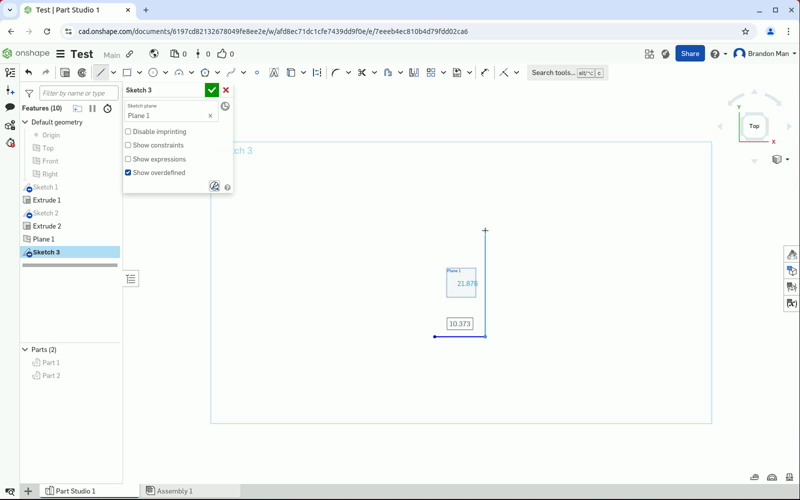
mouse_move(515, 230)
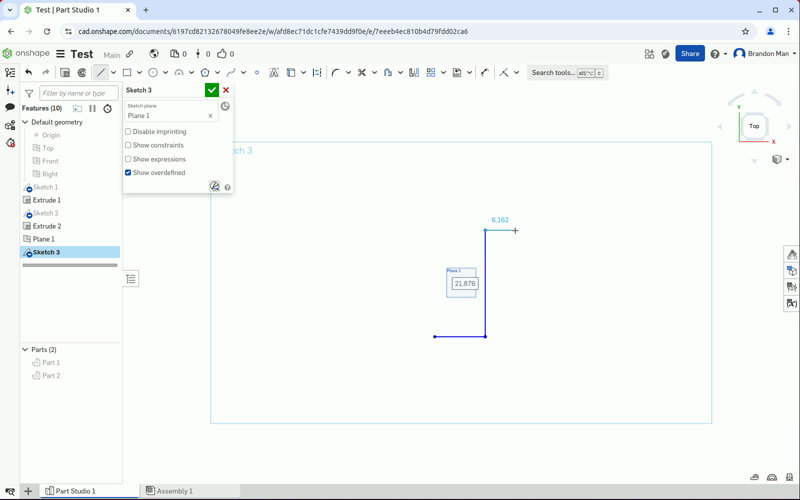
mouse_move(434, 230)
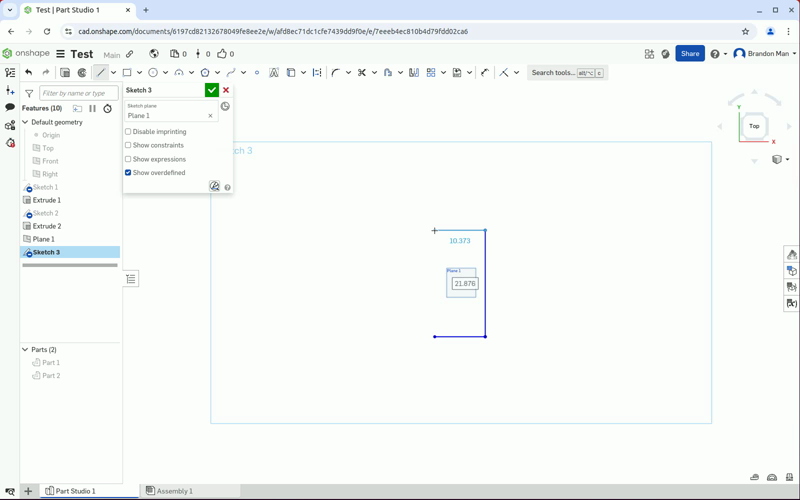
click(434, 230)
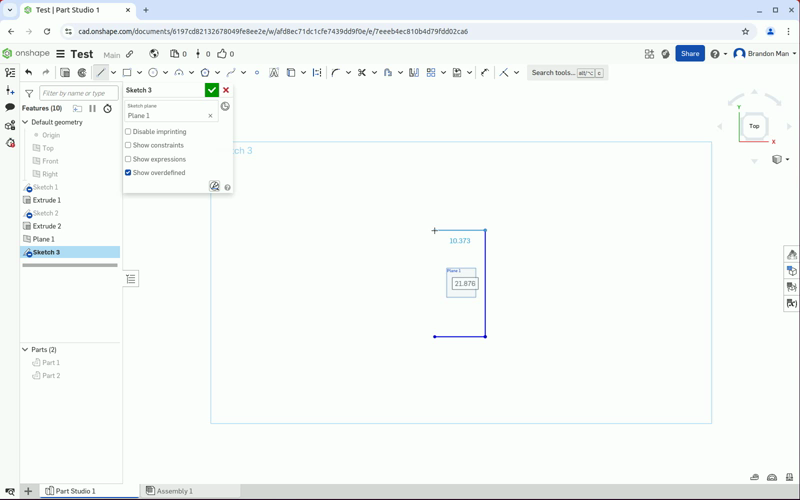
key_up(shift)
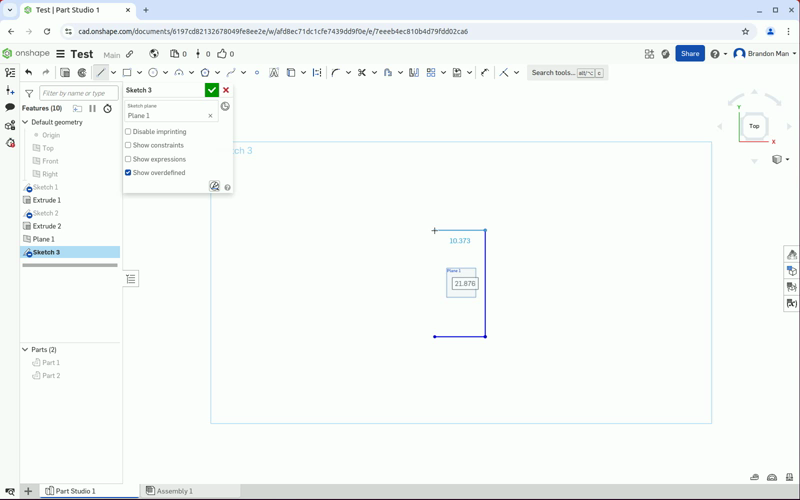
key_down(shift)
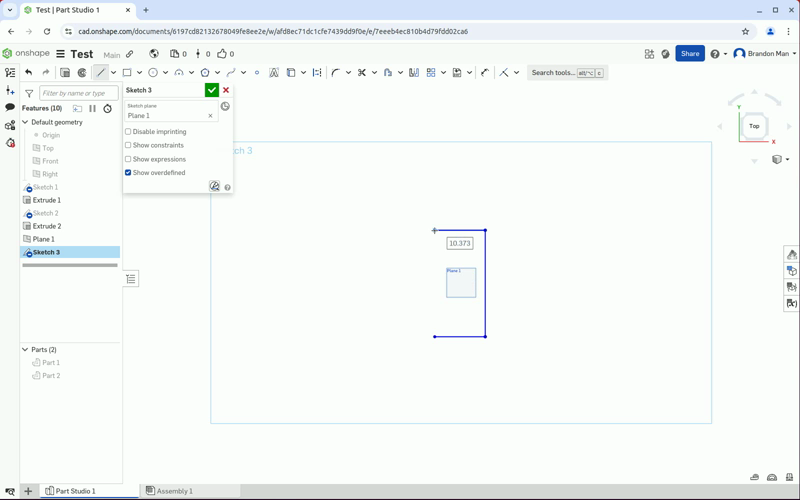
mouse_move(434, 336)
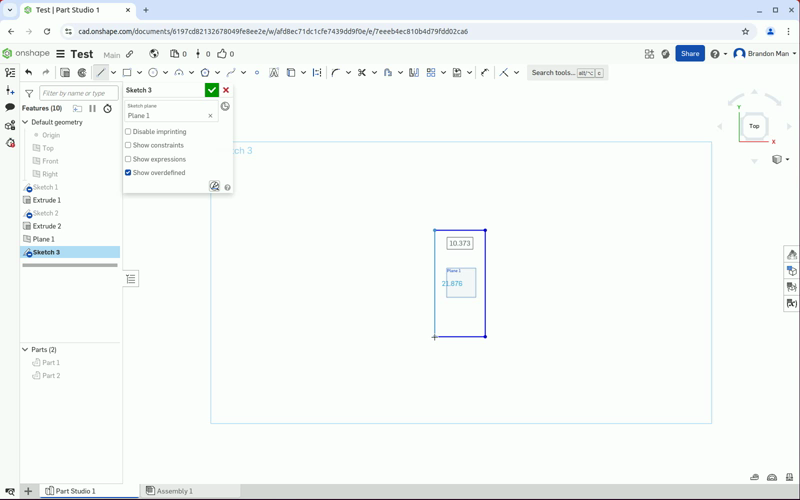
key_up(shift)
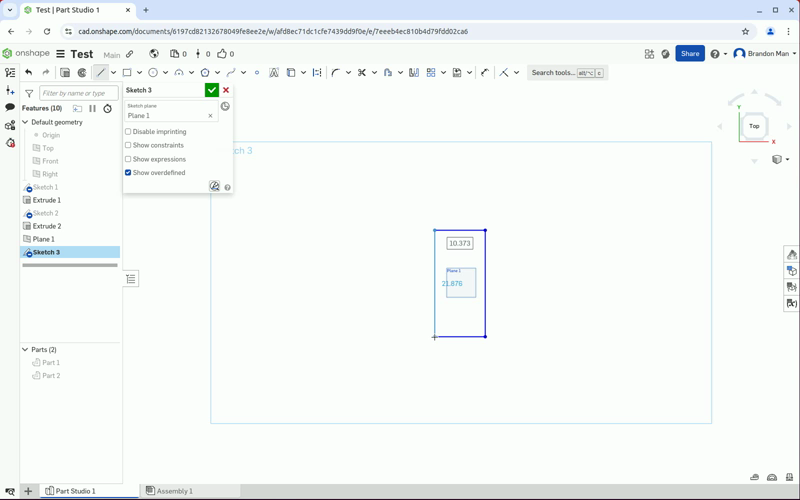
click(434, 336)
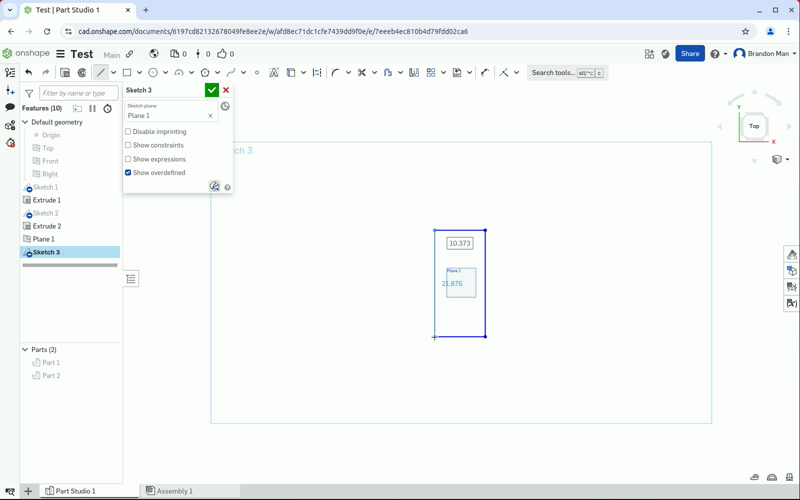
key(esc)
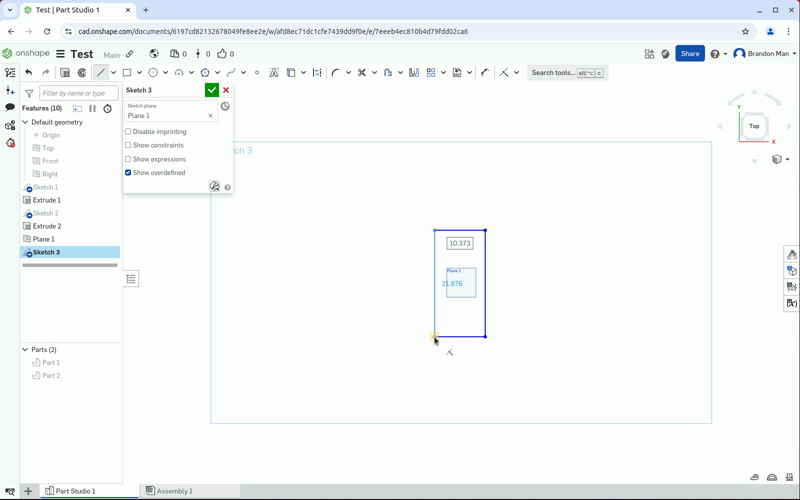
mouse_move(439, 251)
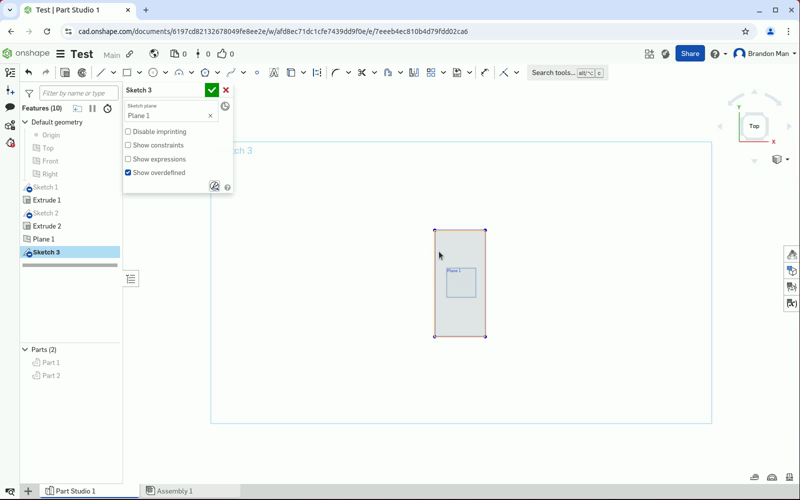
click(439, 251)
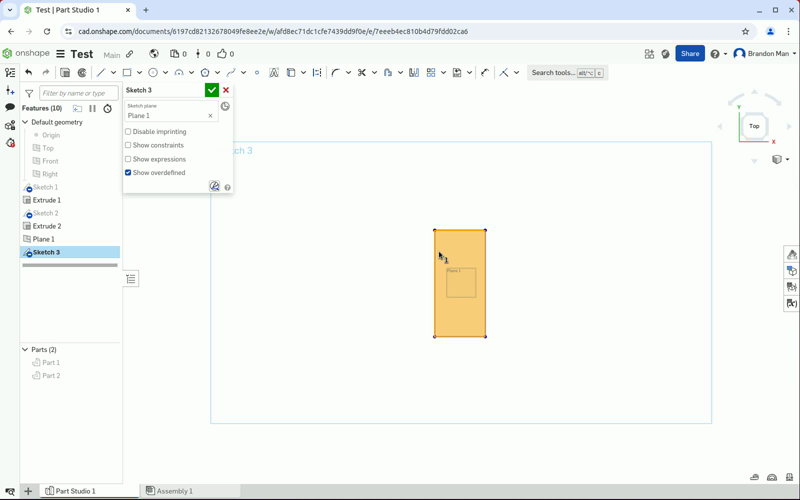
mouse_move(73, 352)
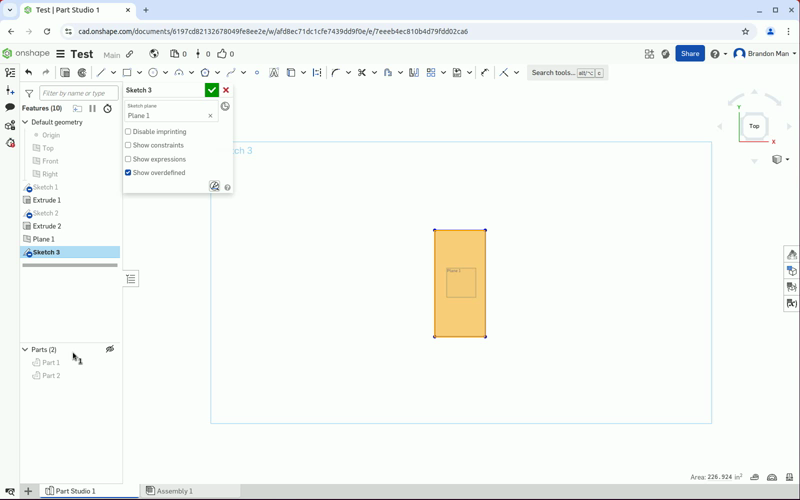
key(shift+y)
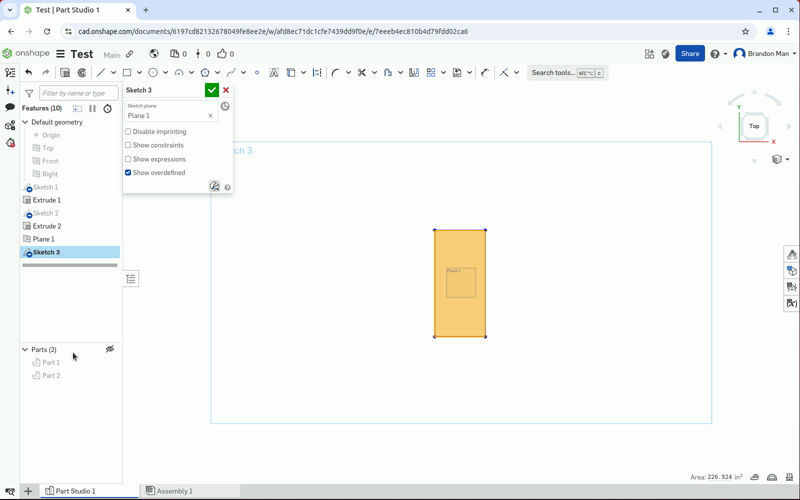
key(shift+e)
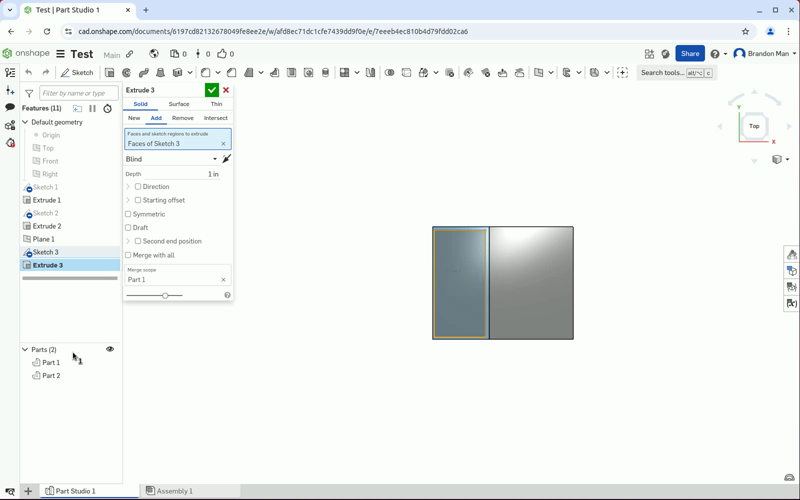
mouse_move(143, 106)
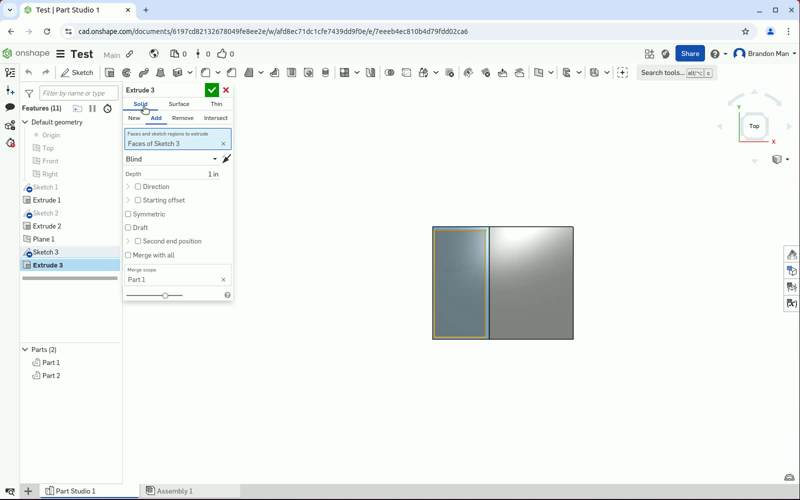
click(143, 106)
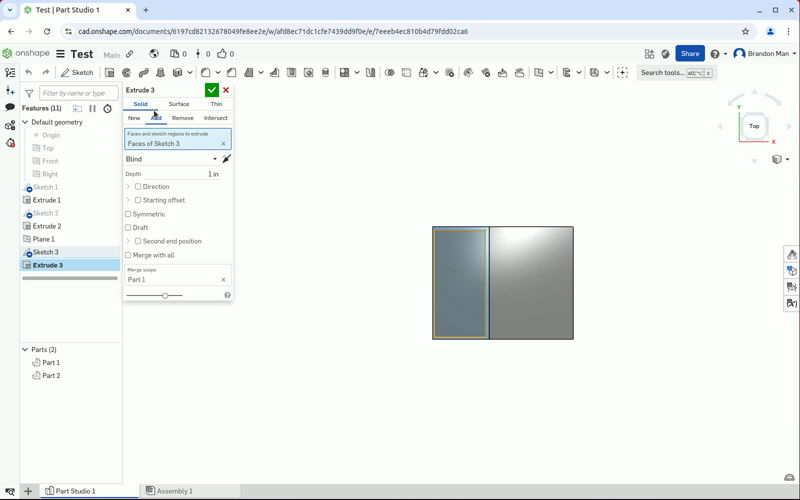
mouse_move(186, 120)
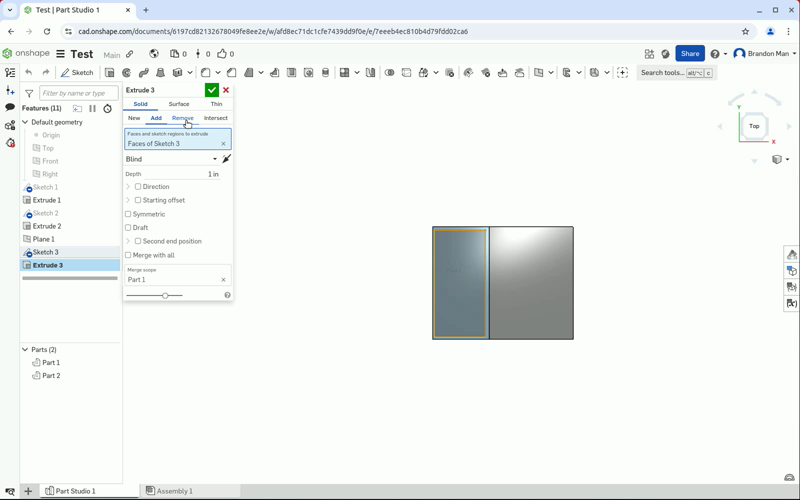
click(186, 120)
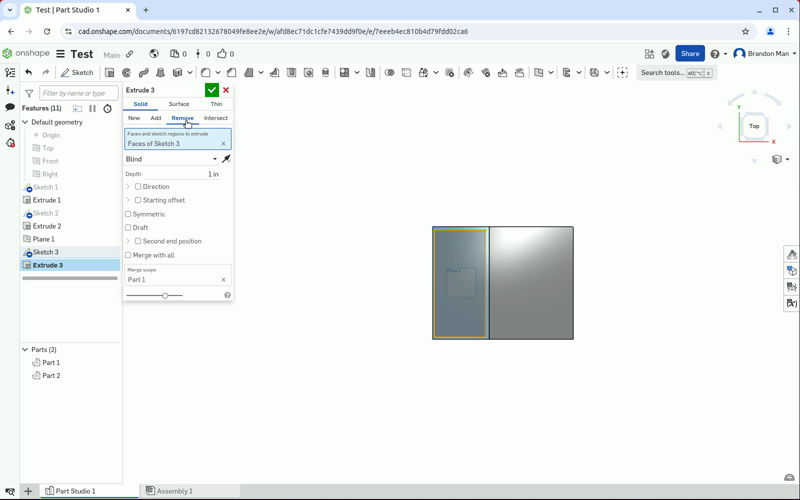
key(tab, 4)
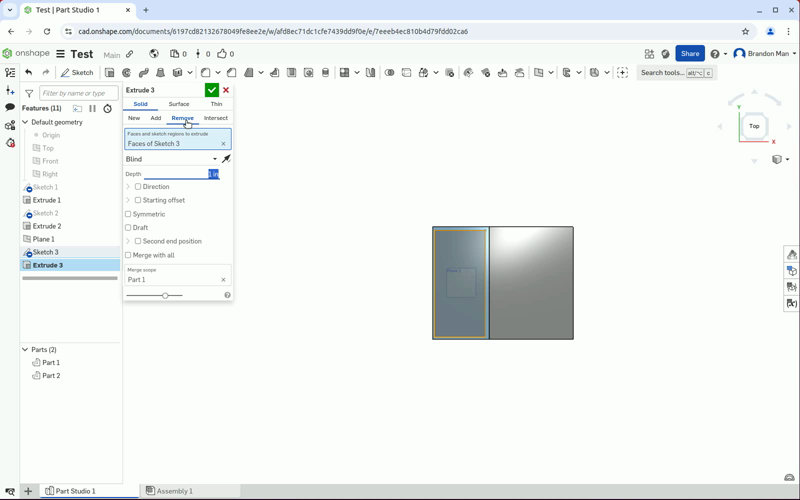
text(22.627)
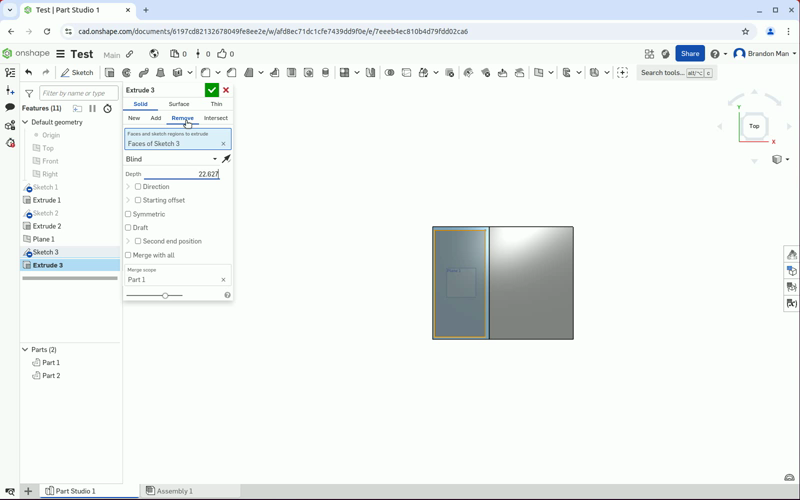
key(tab, 6)
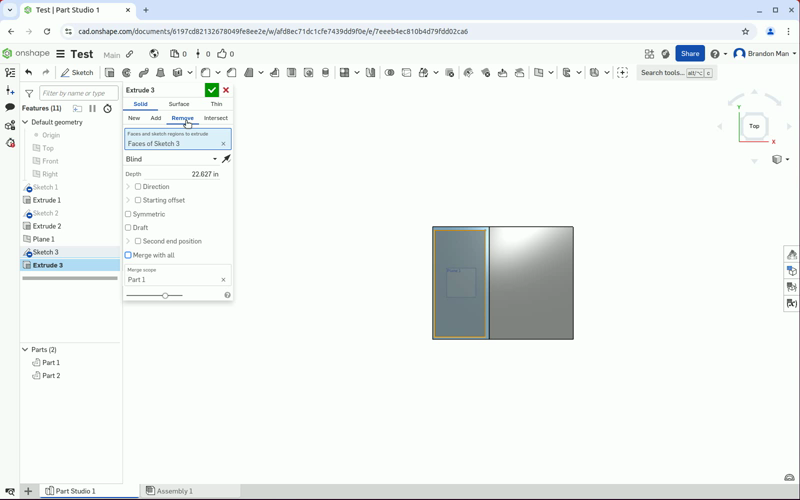
key(space)
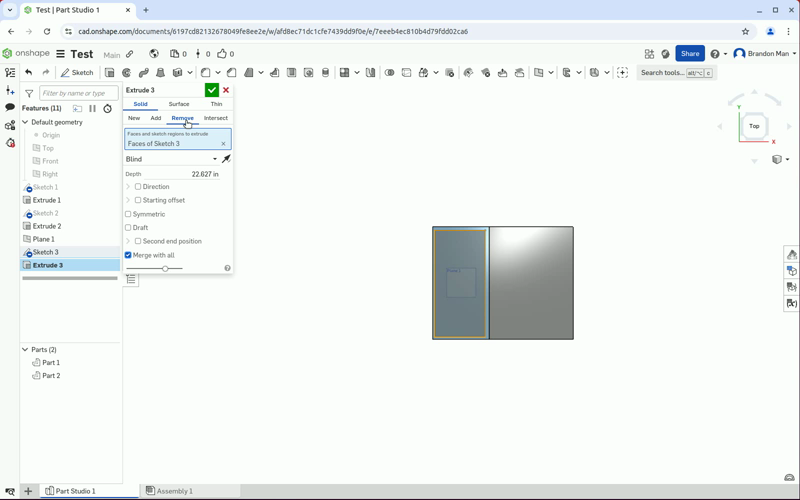
key(enter)
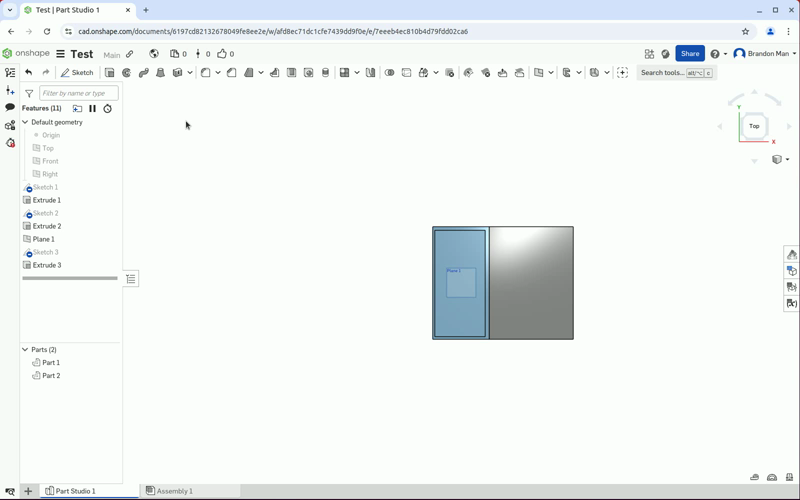
key(shift+h)
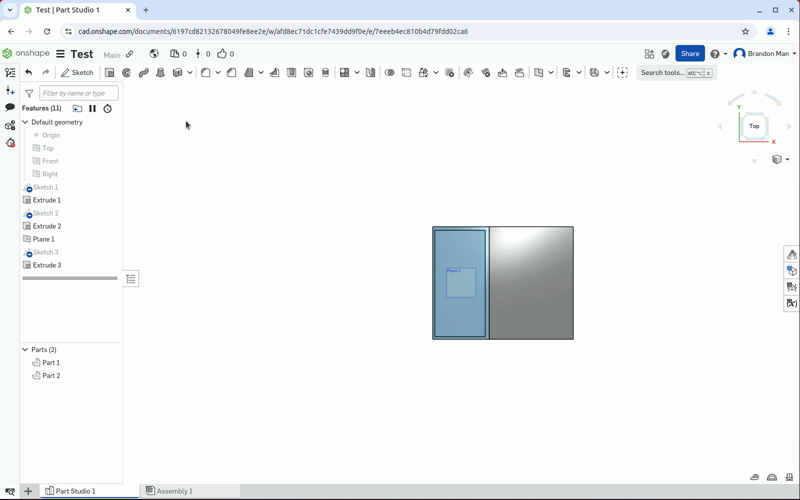
key(shift+h)
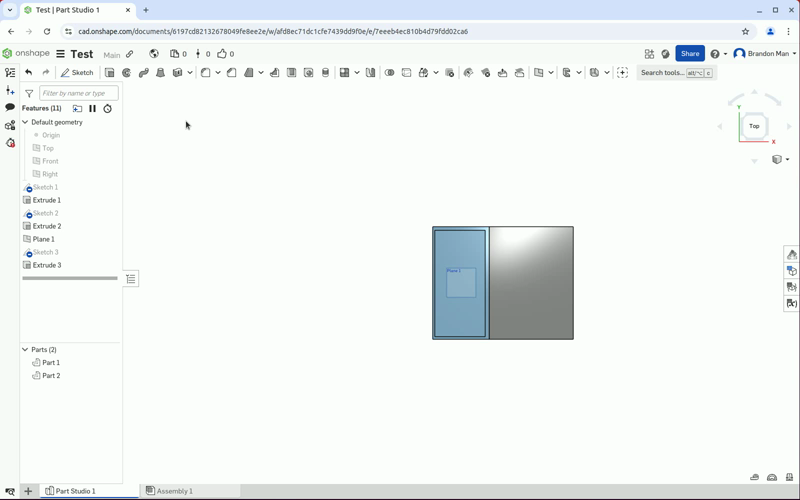
mouse_move(73, 189)
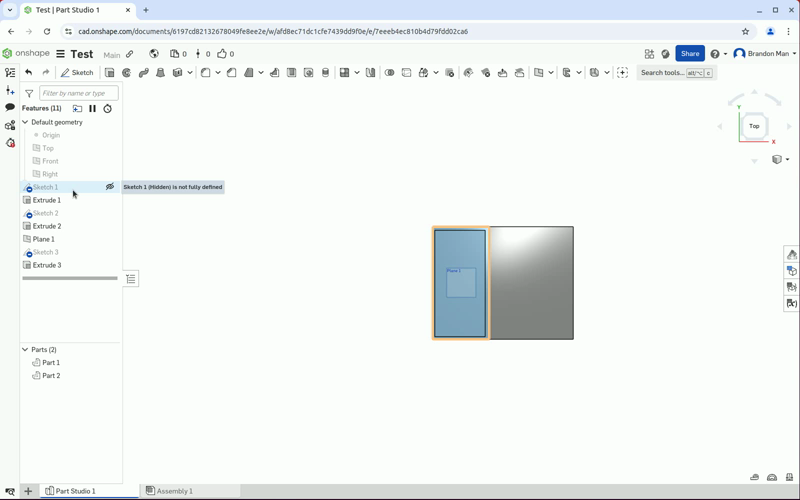
click(73, 189)
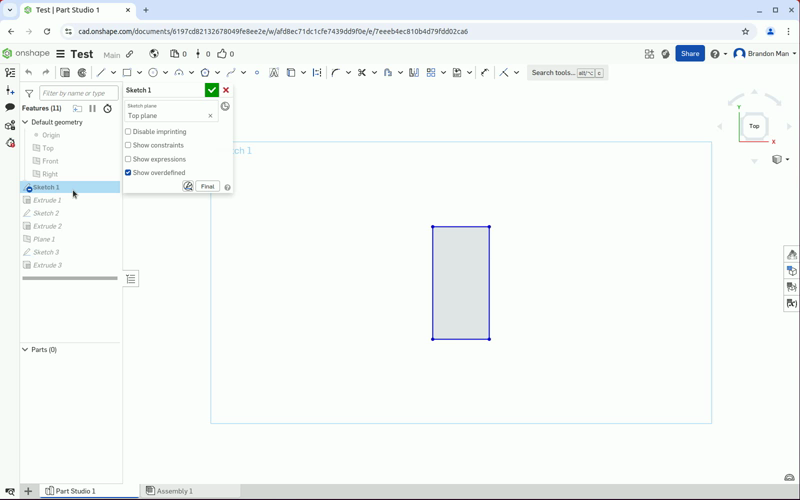
mouse_move(229, 92)
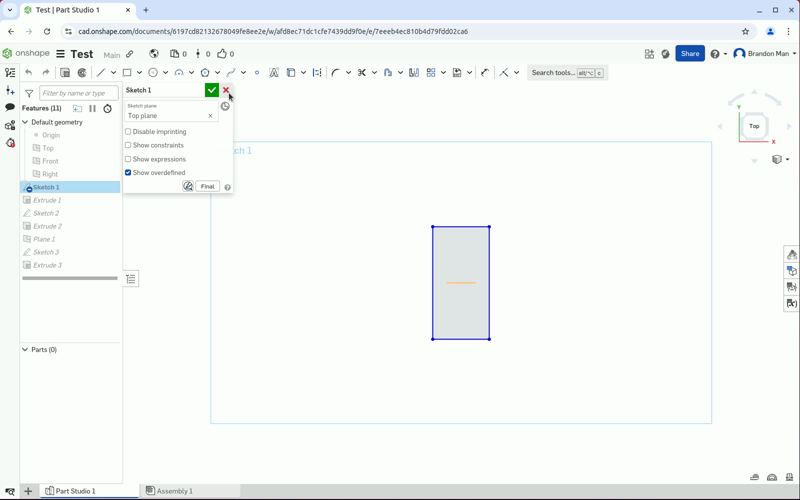
click(229, 92)
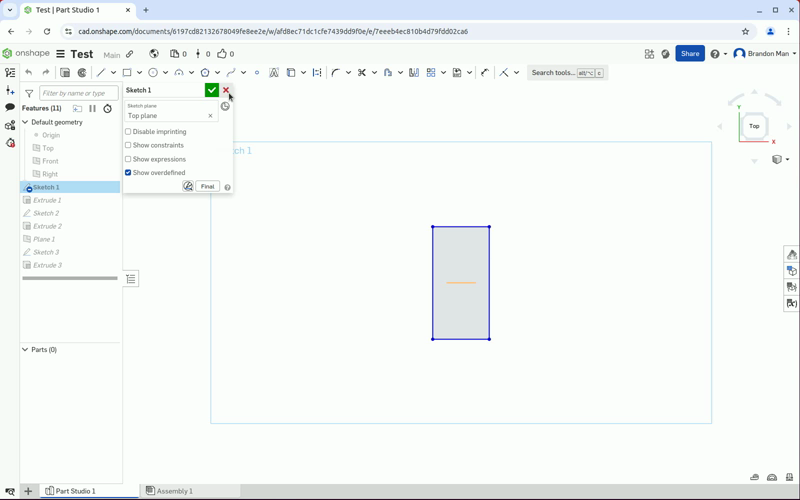
key(shift+s)
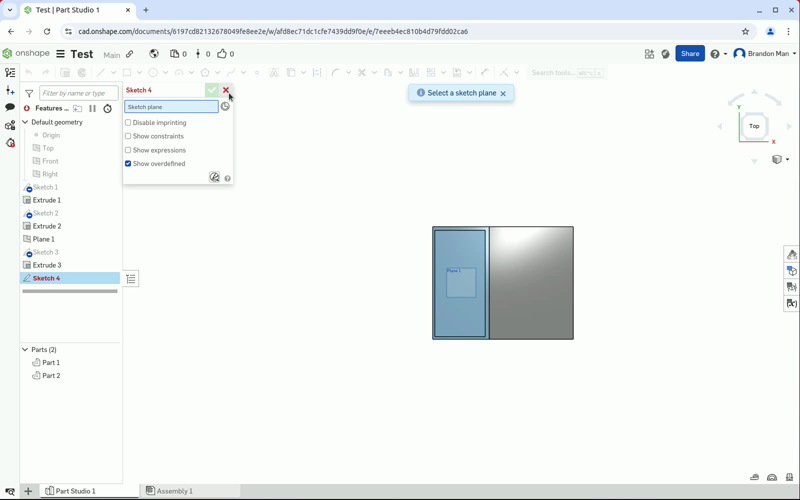
mouse_move(73, 241)
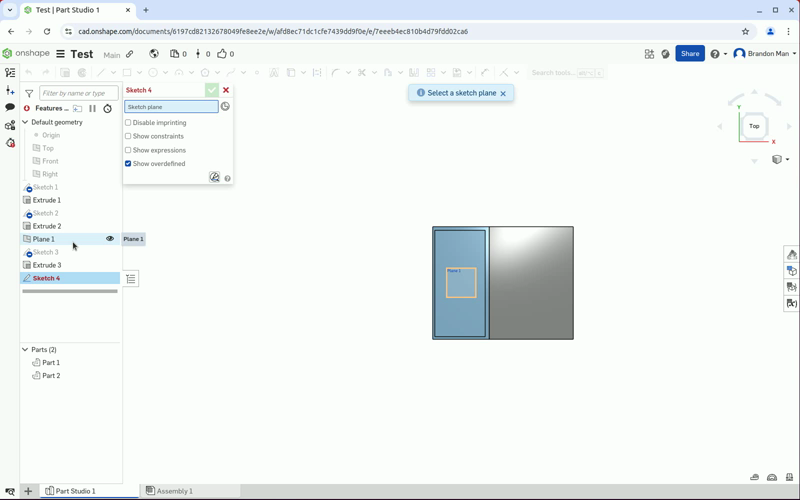
click(73, 241)
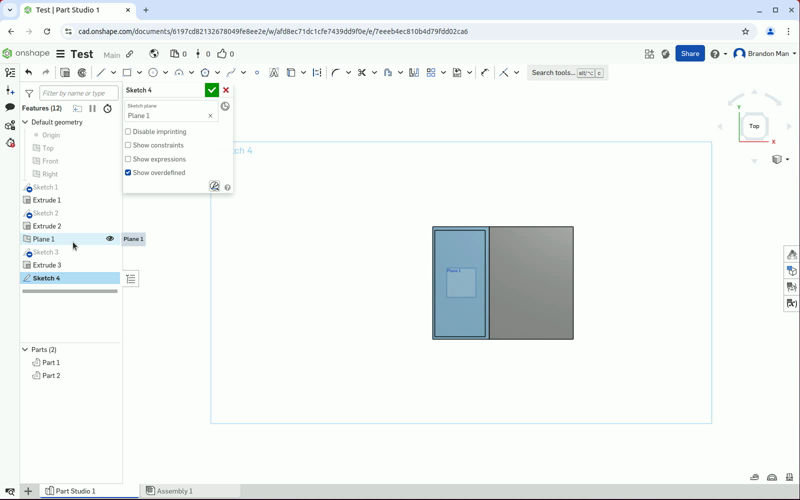
mouse_move(73, 352)
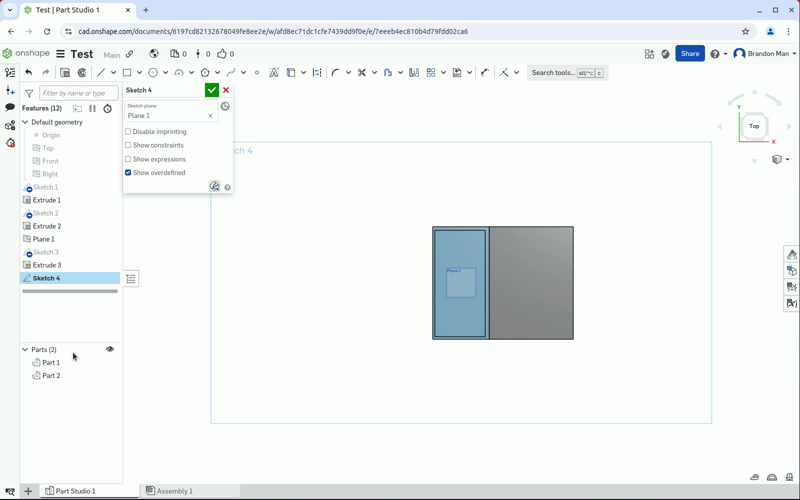
key(y)
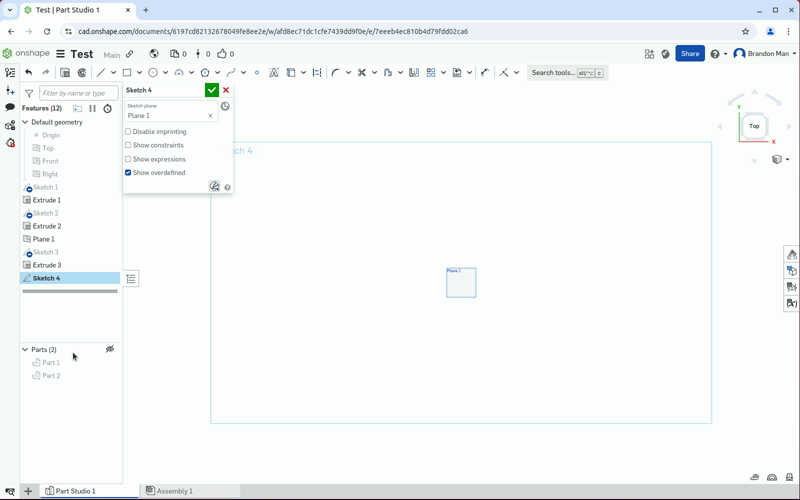
key(l)
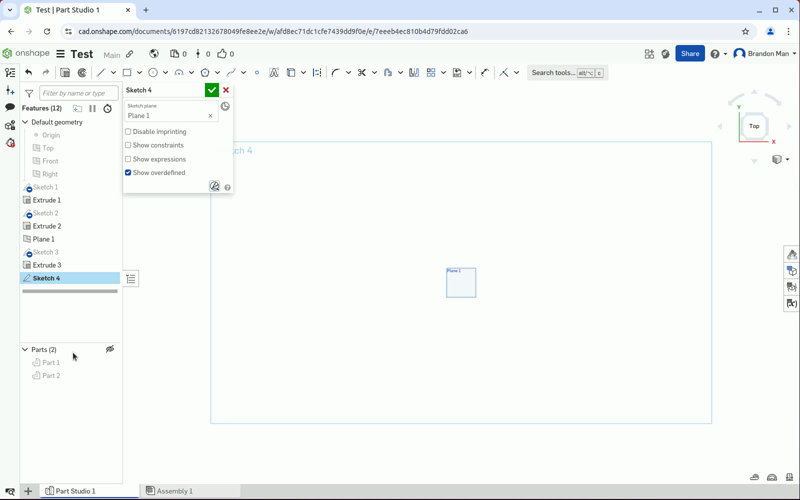
key_down(shift)
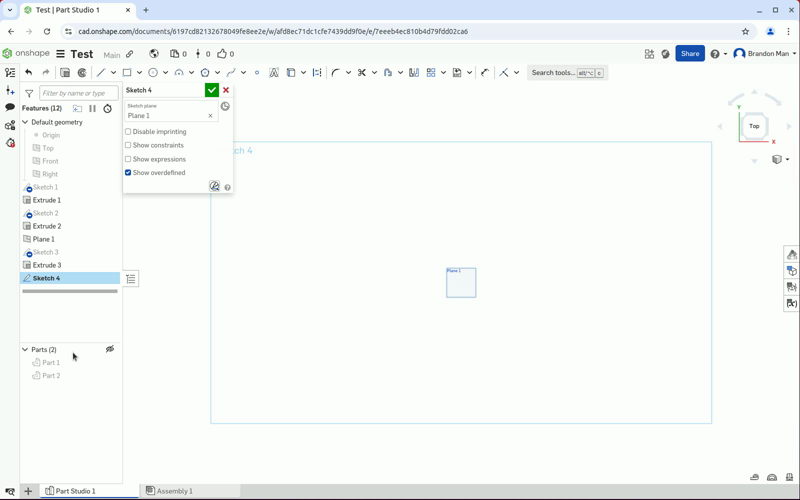
mouse_move(502, 319)
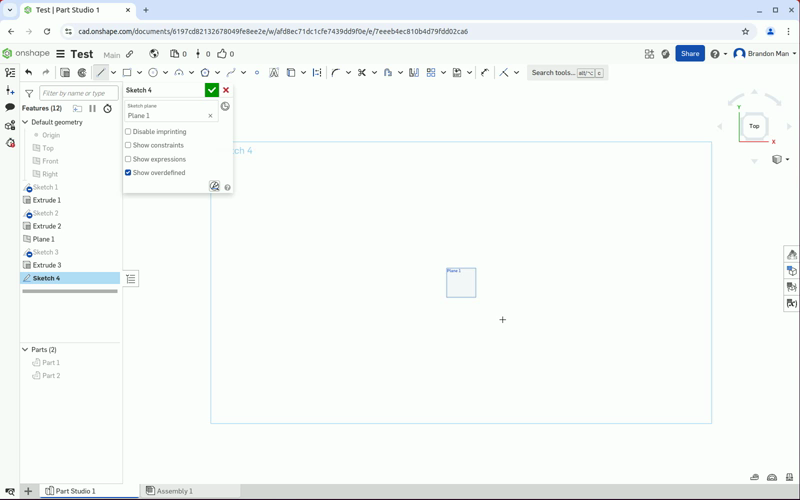
click(502, 319)
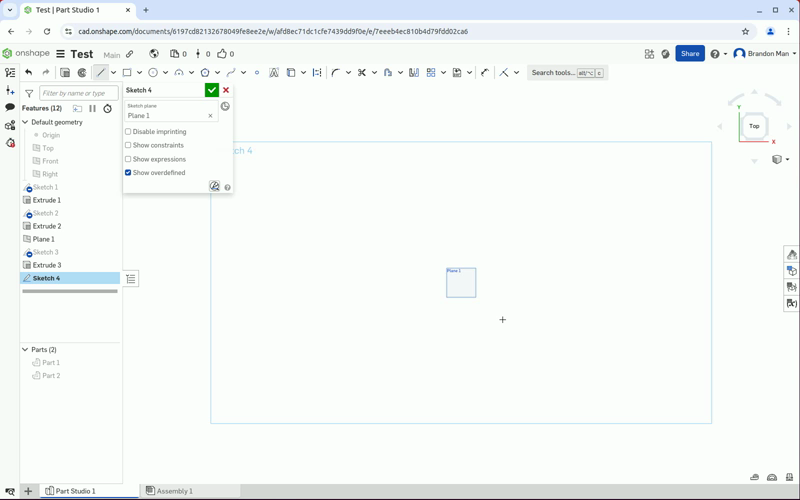
key_up(shift)
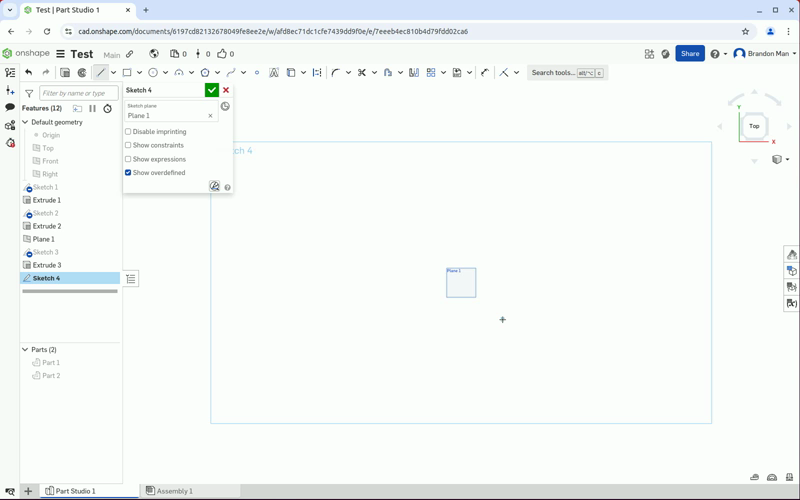
key_down(shift)
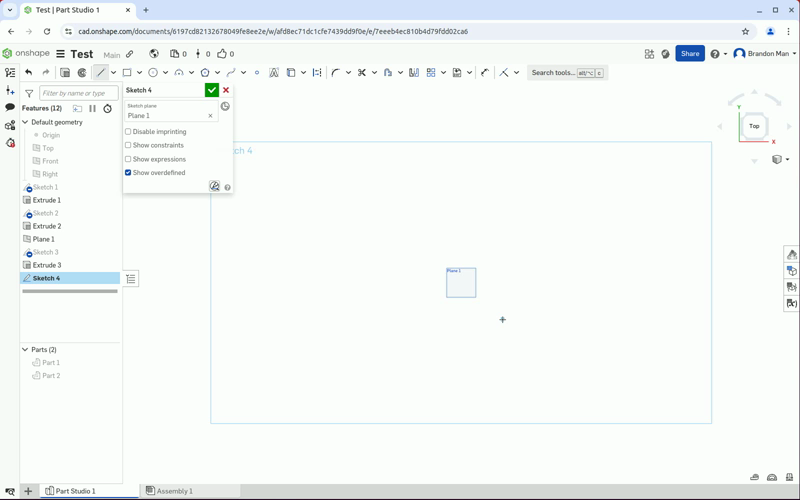
mouse_move(532, 319)
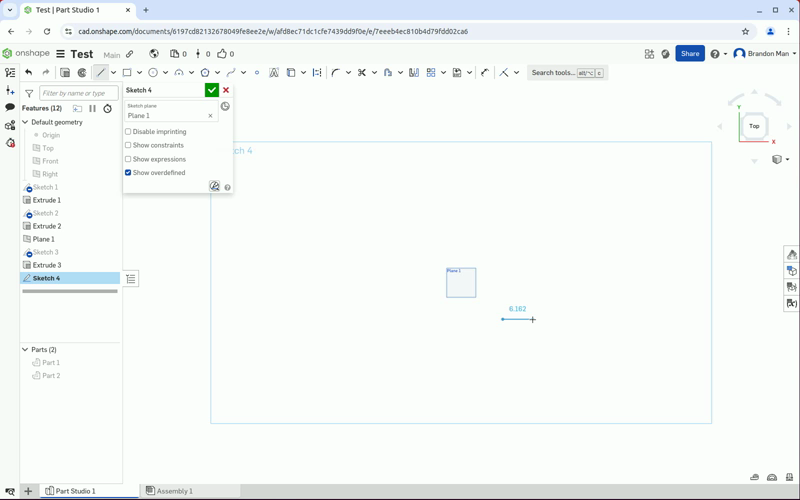
mouse_move(559, 319)
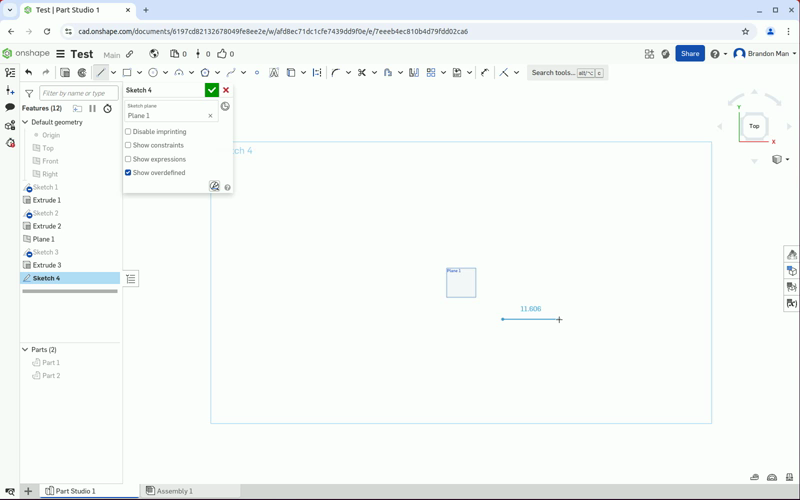
click(559, 319)
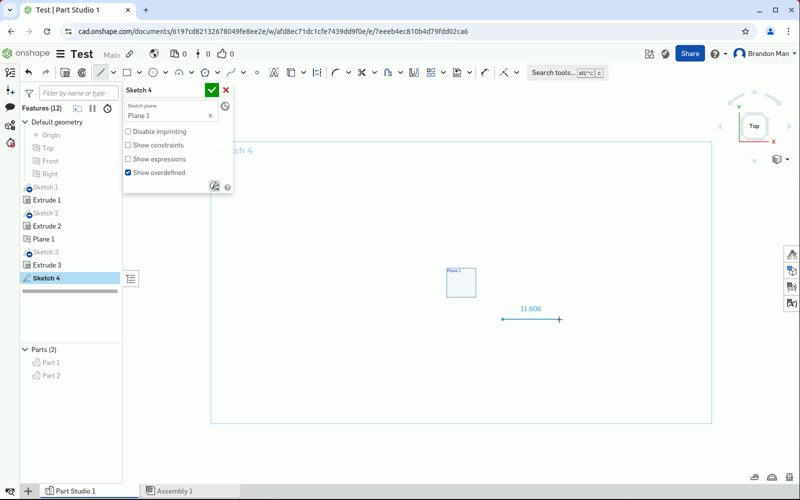
key_up(shift)
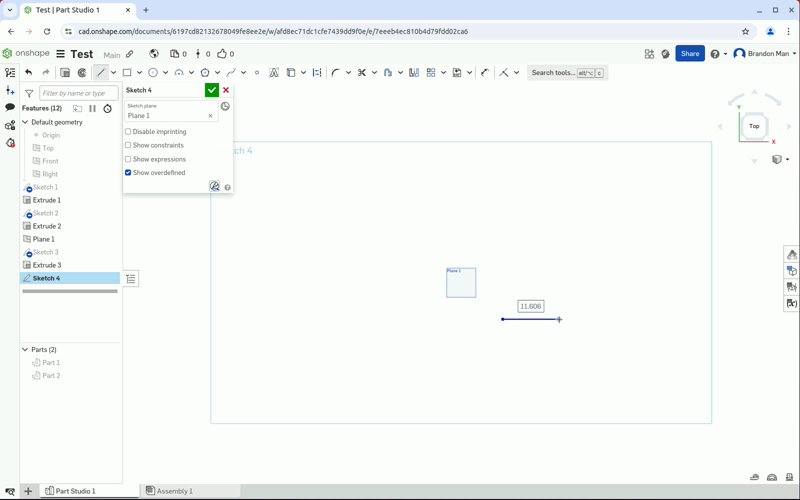
key_down(shift)
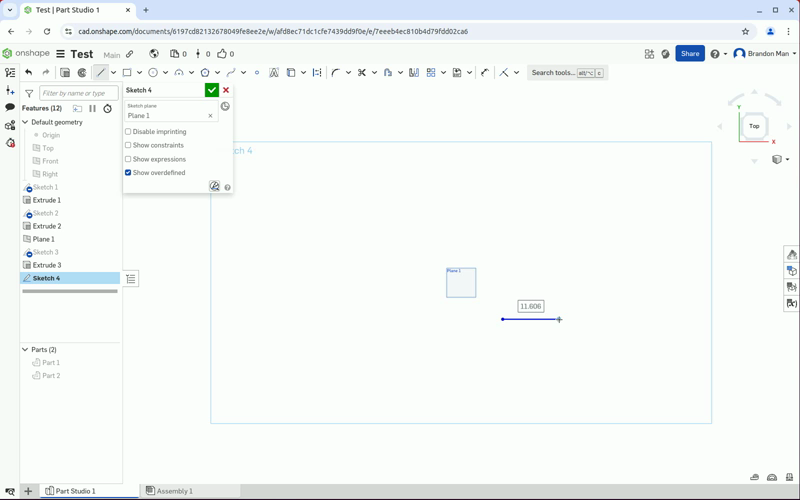
mouse_move(559, 246)
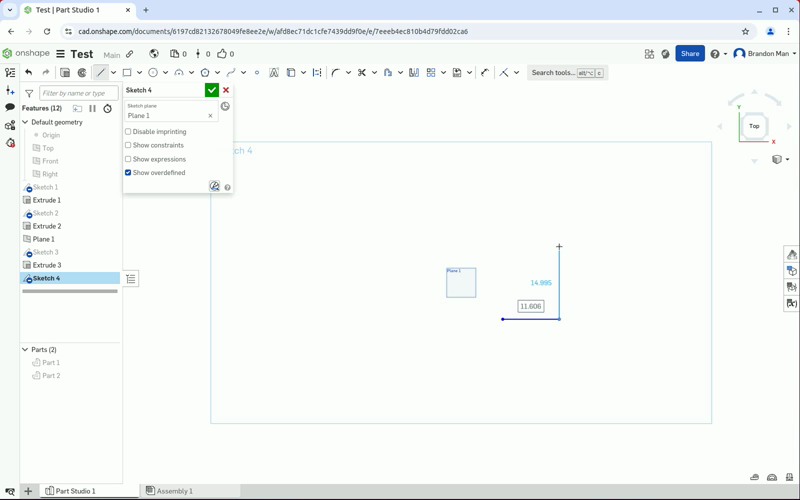
click(559, 246)
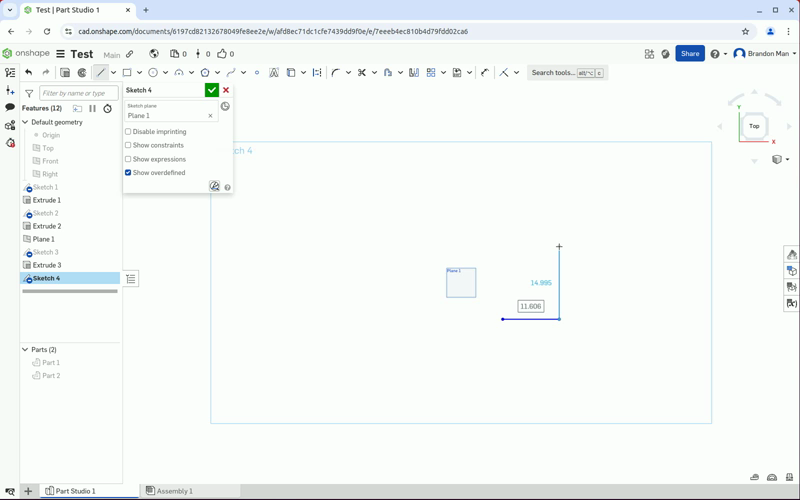
key_up(shift)
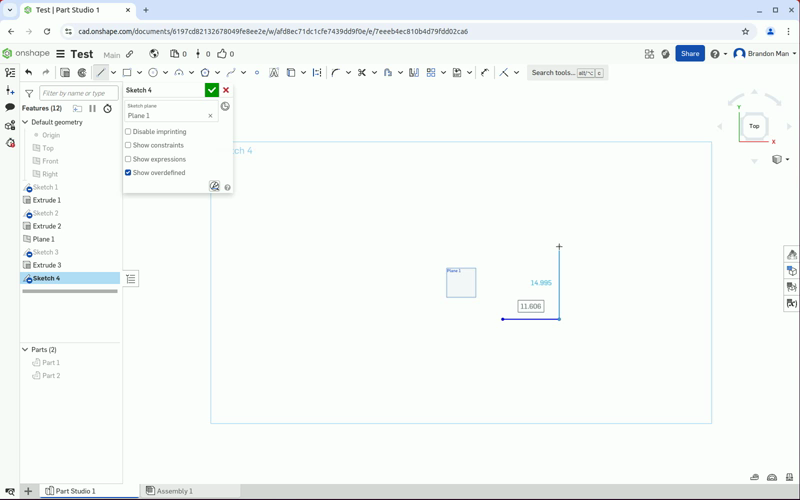
key_down(shift)
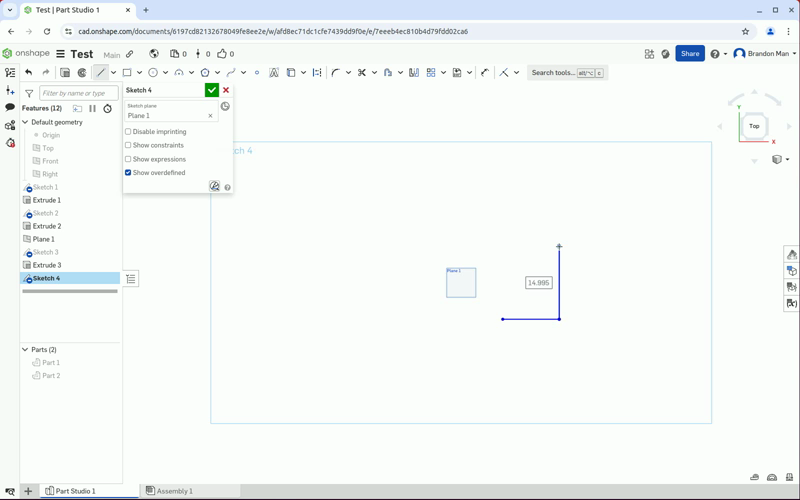
mouse_move(589, 246)
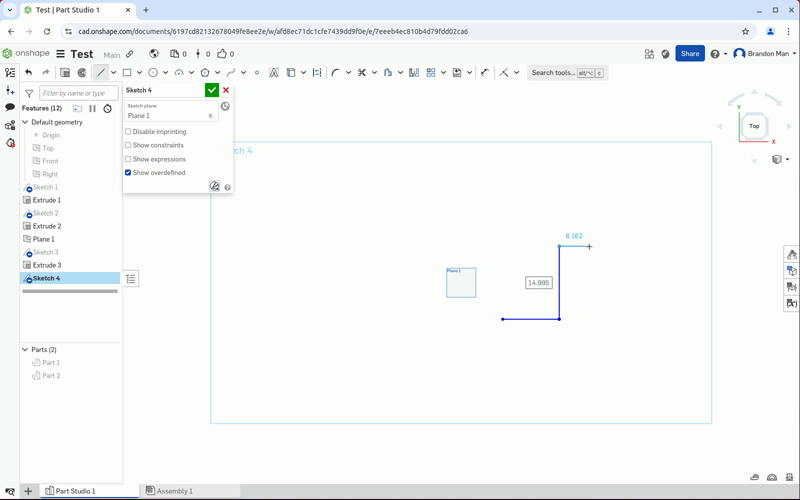
mouse_move(502, 246)
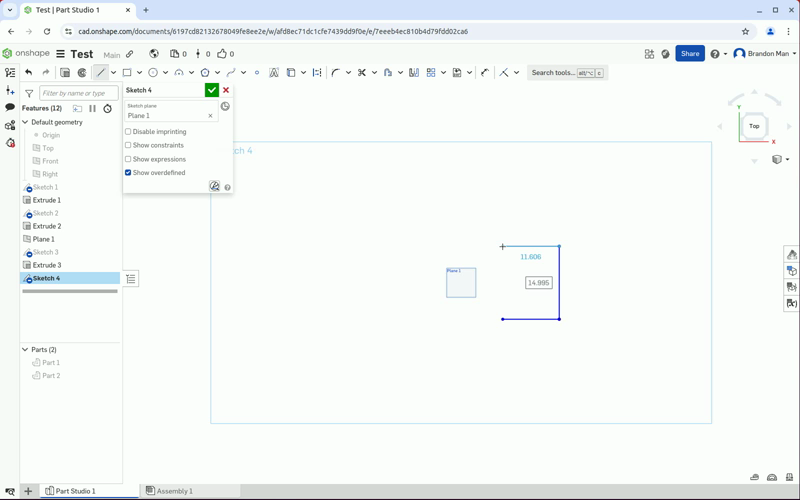
click(502, 246)
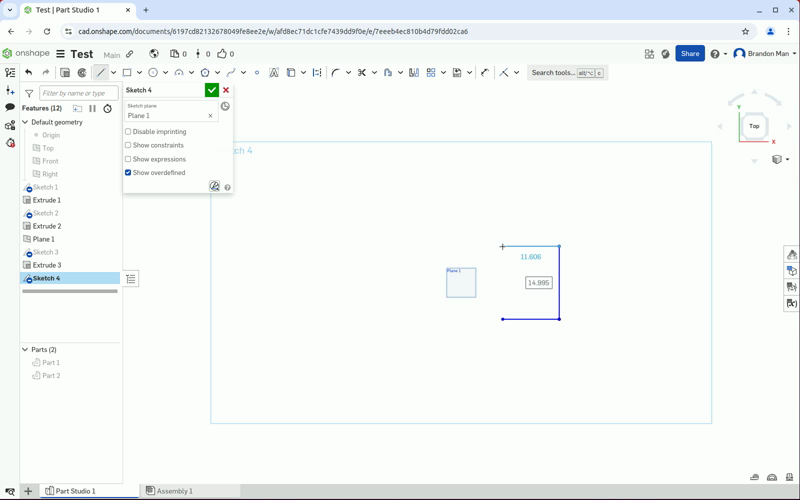
key_up(shift)
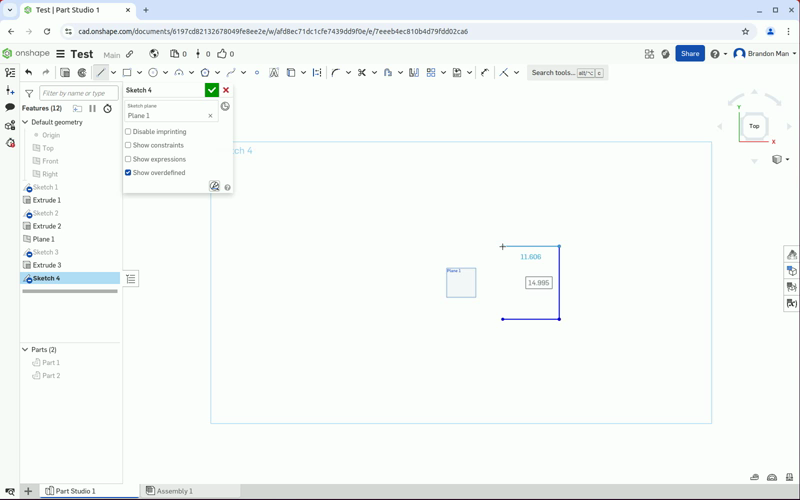
key_down(shift)
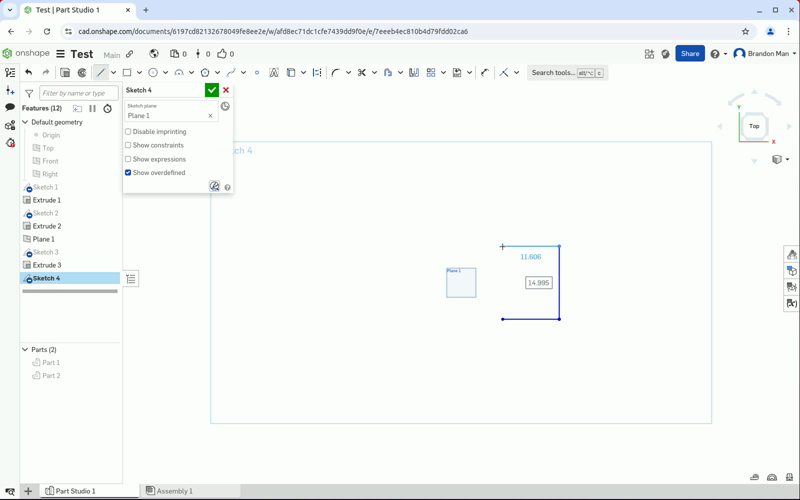
mouse_move(502, 319)
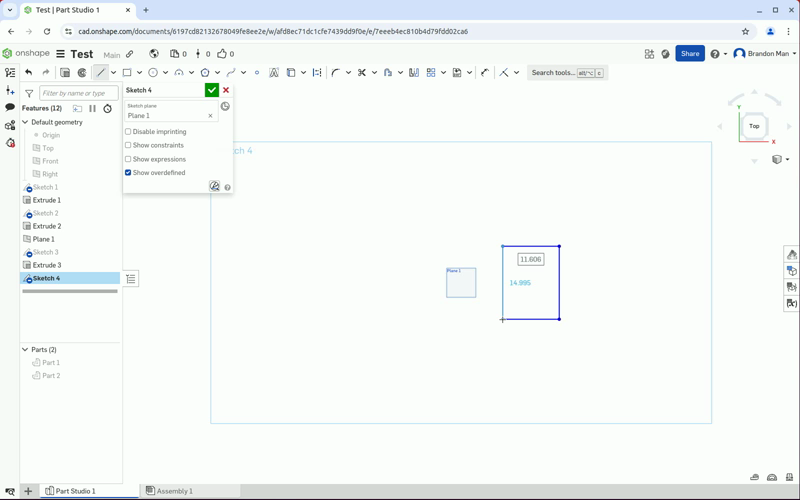
key_up(shift)
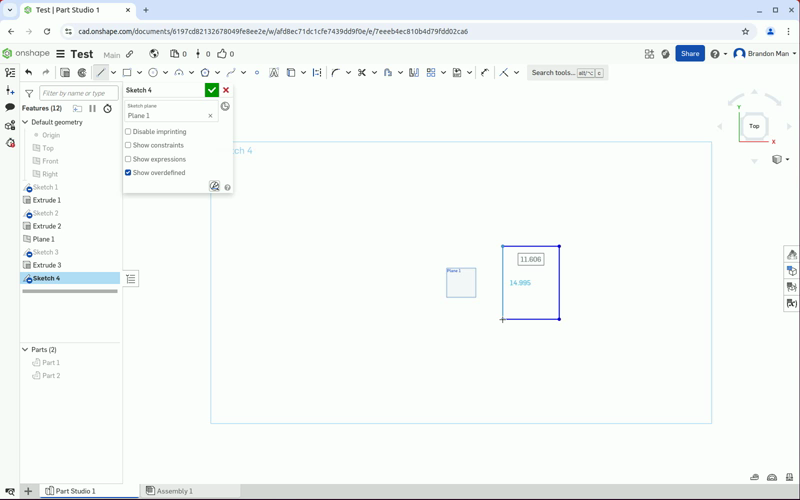
click(502, 319)
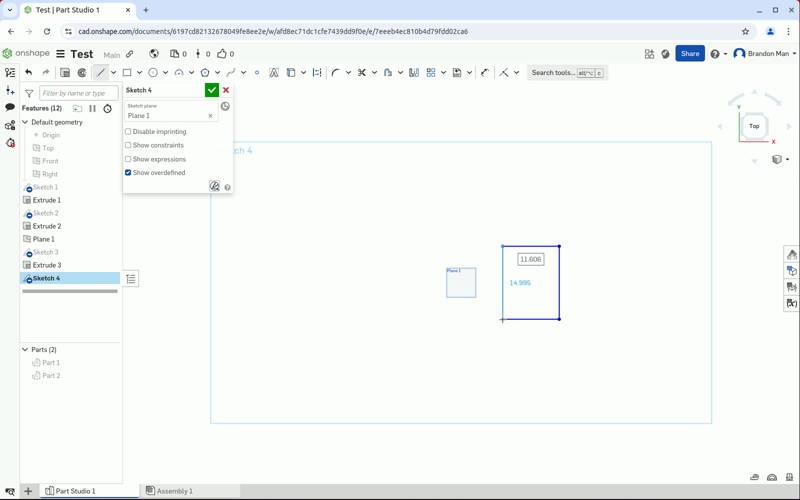
key(esc)
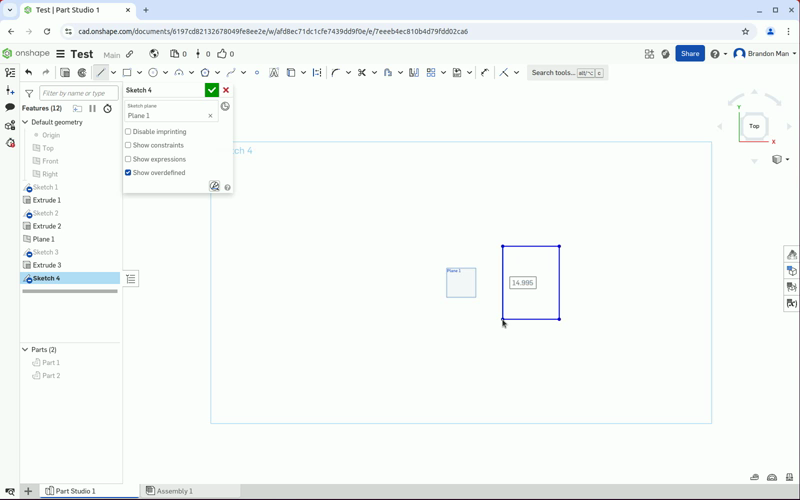
mouse_move(550, 311)
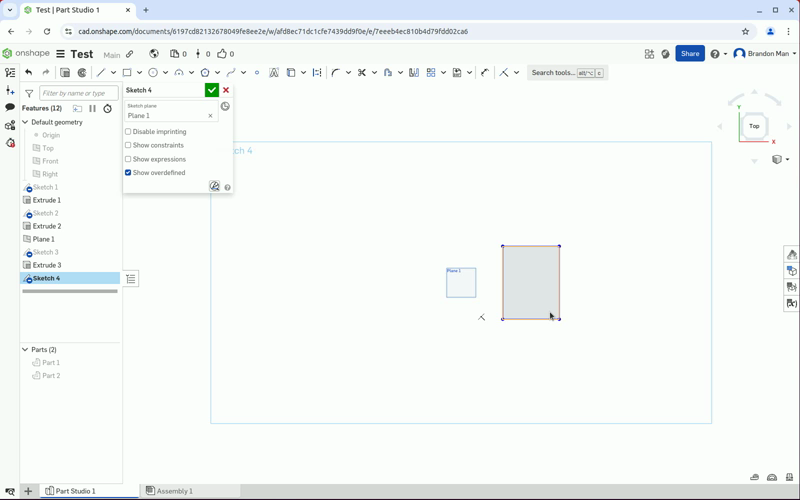
click(550, 311)
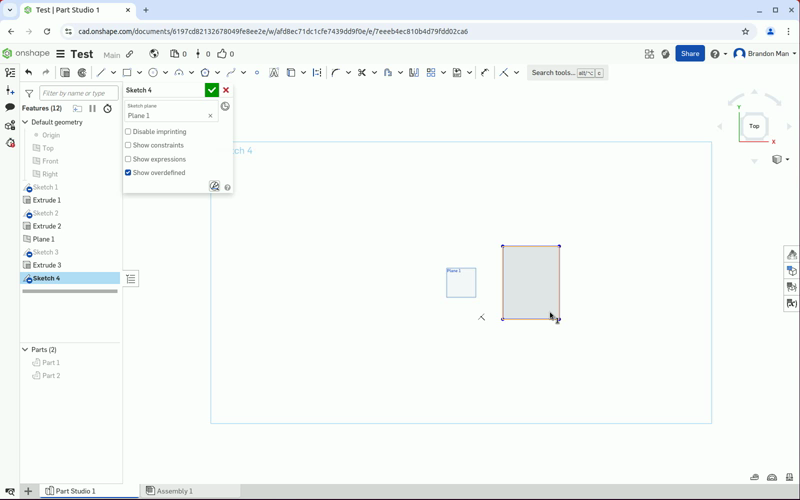
mouse_move(73, 352)
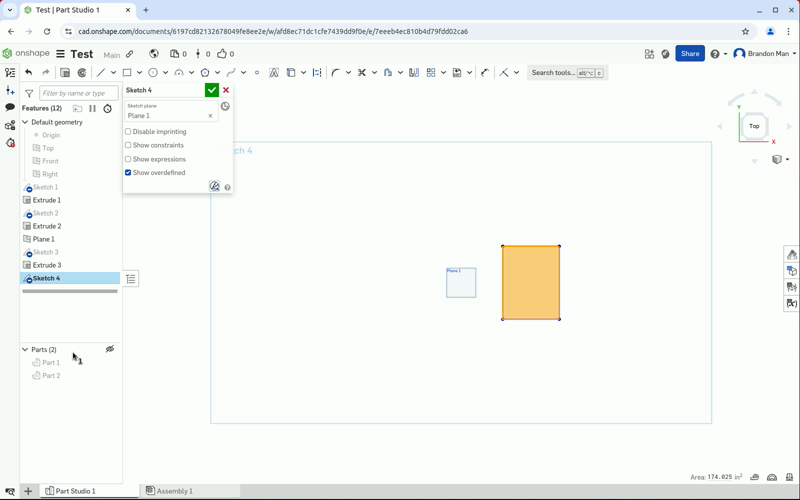
key(shift+y)
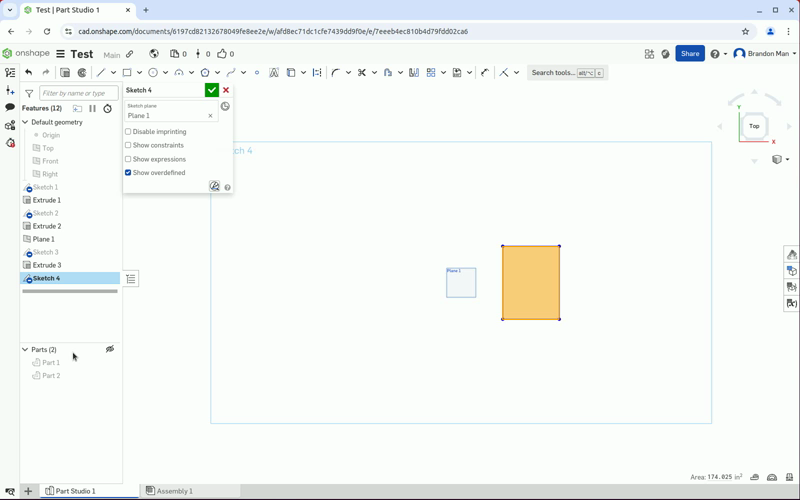
key(shift+e)
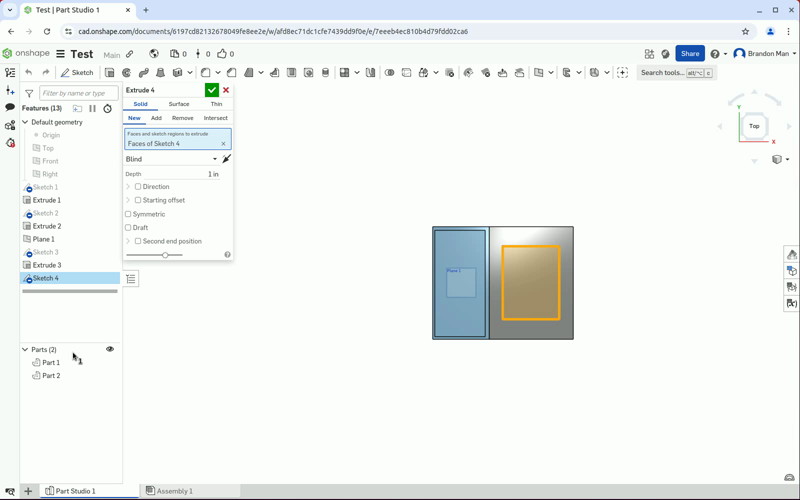
mouse_move(143, 106)
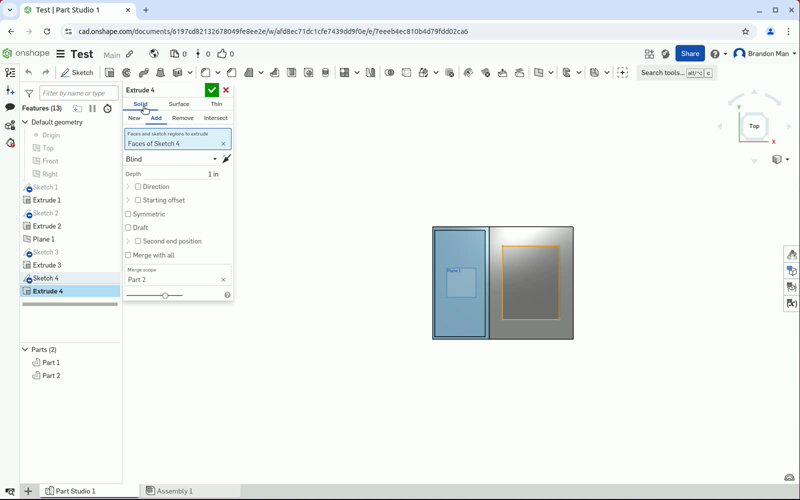
click(143, 106)
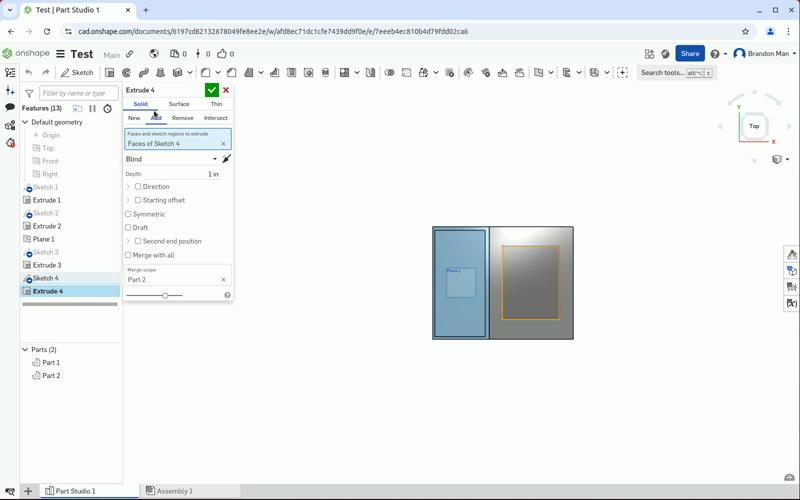
mouse_move(186, 120)
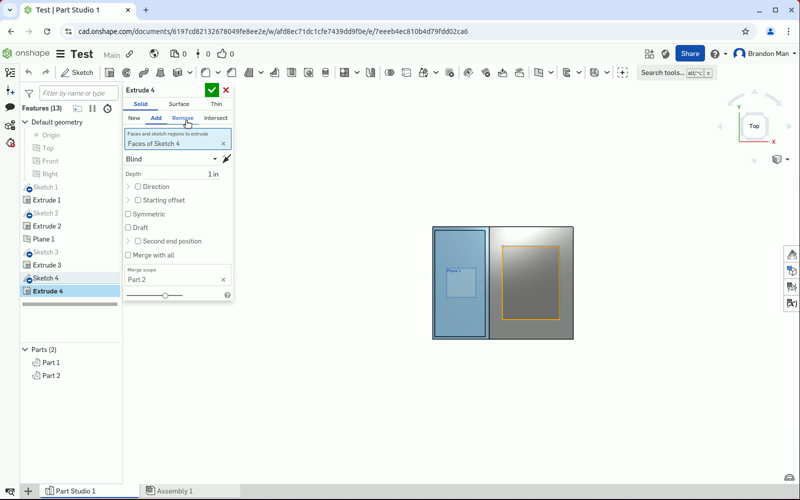
click(186, 120)
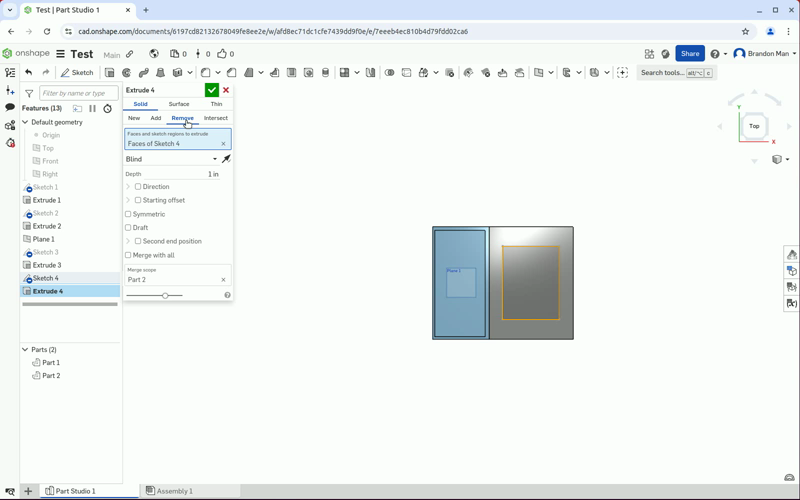
key(tab, 4)
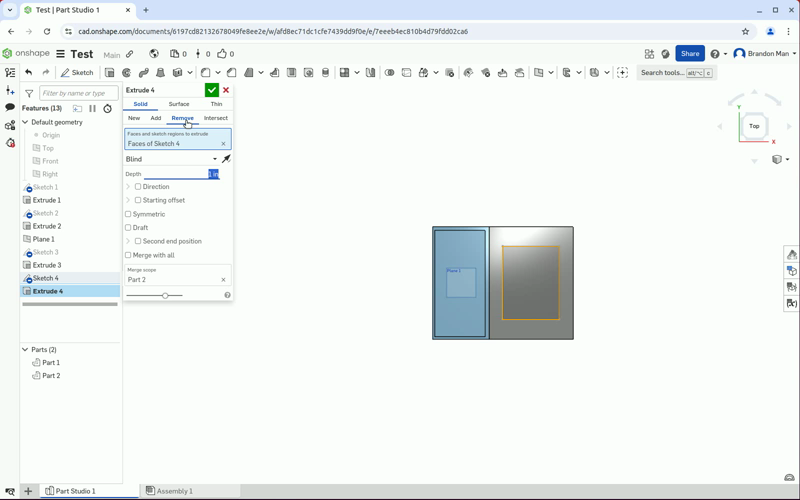
text(22.627)
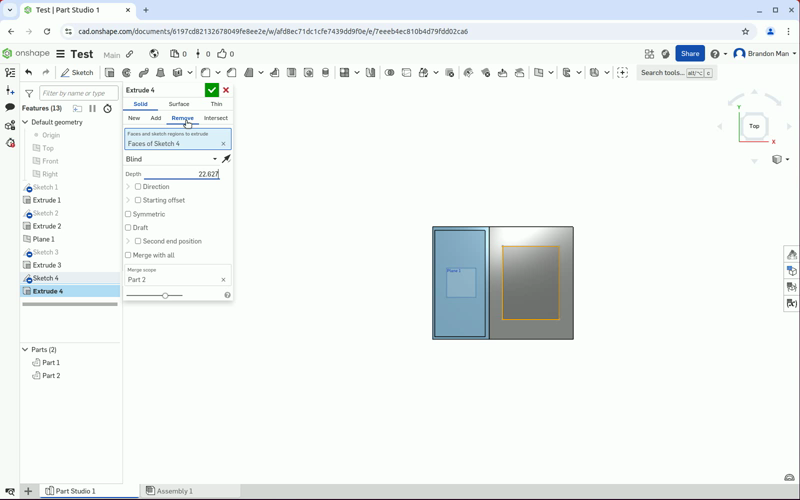
key(tab, 6)
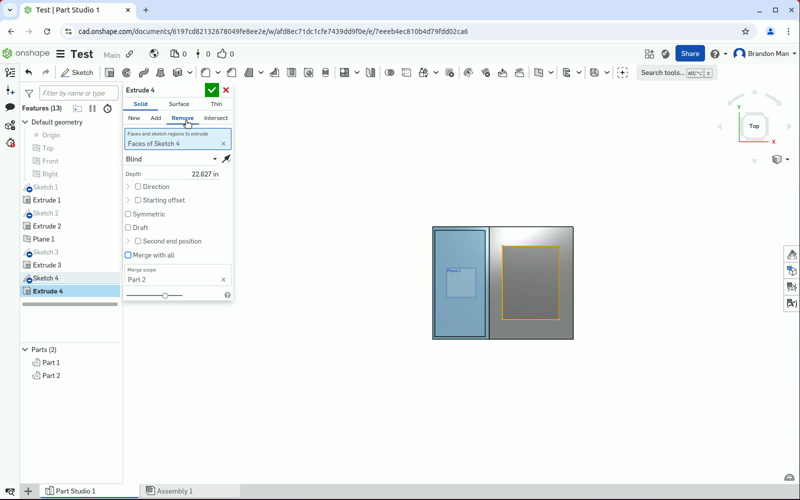
key(space)
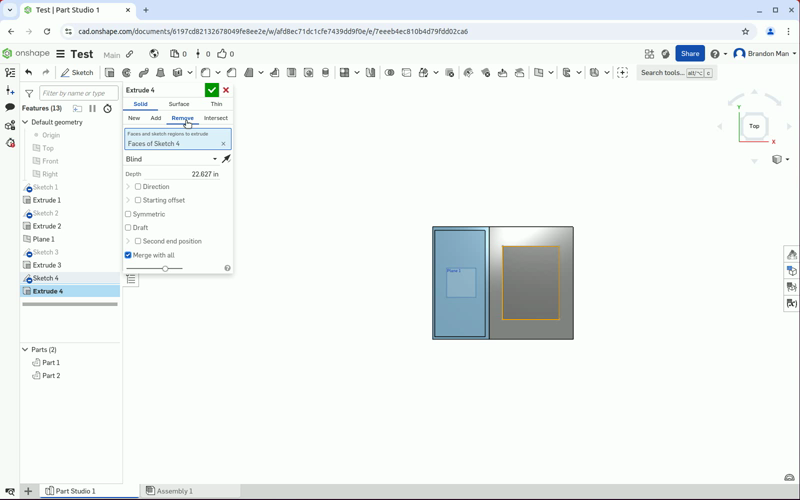
key(enter)
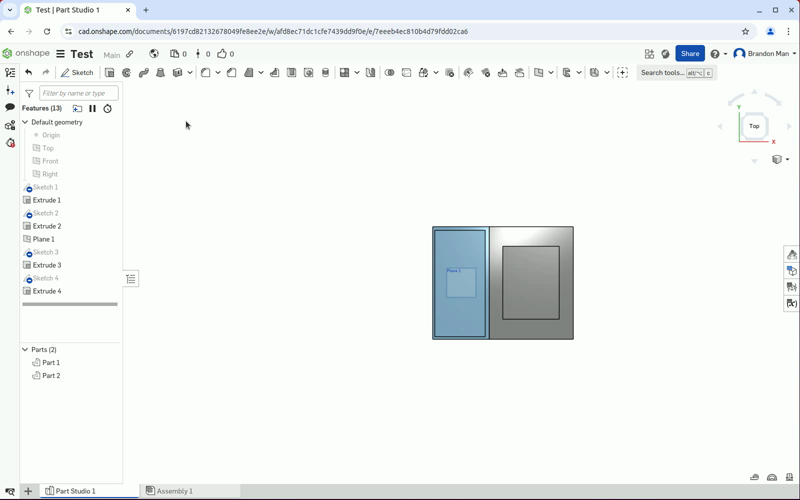
key(shift+h)
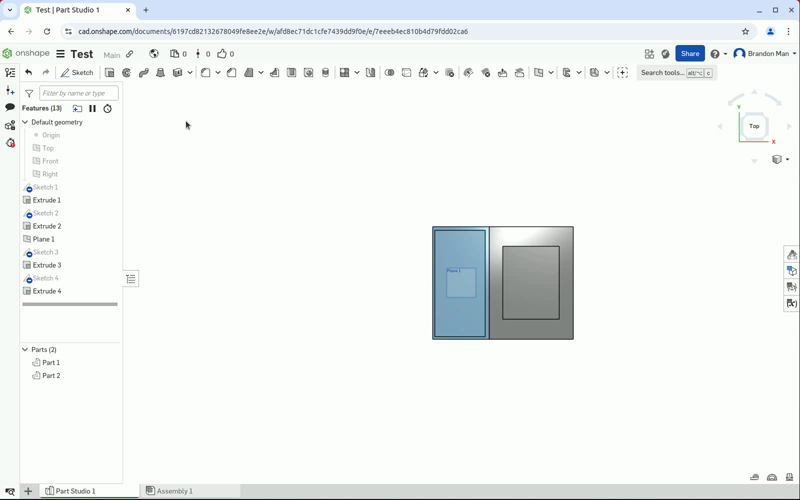
key(shift+h)
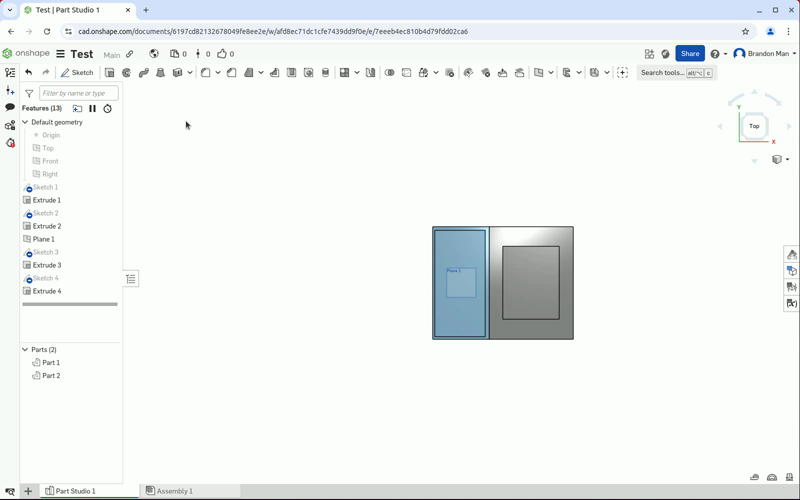
mouse_move(73, 189)
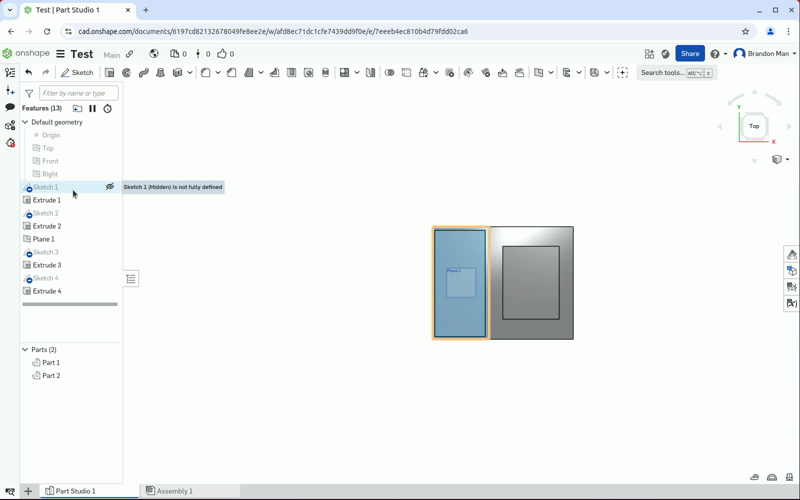
click(73, 189)
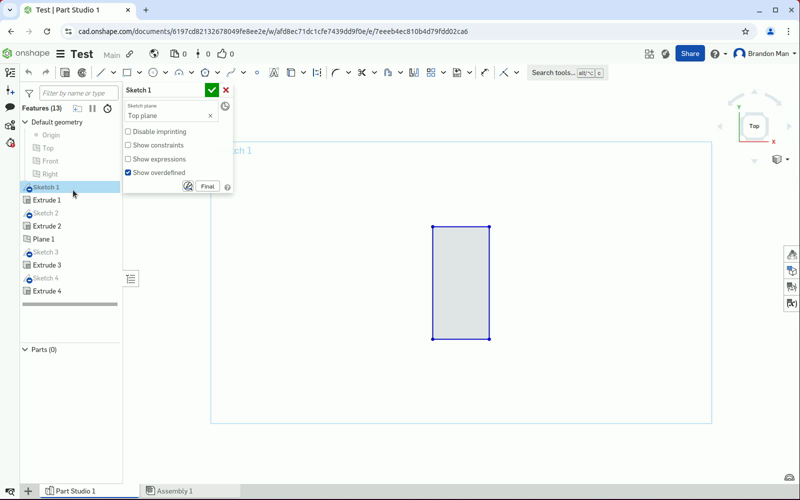
mouse_move(229, 92)
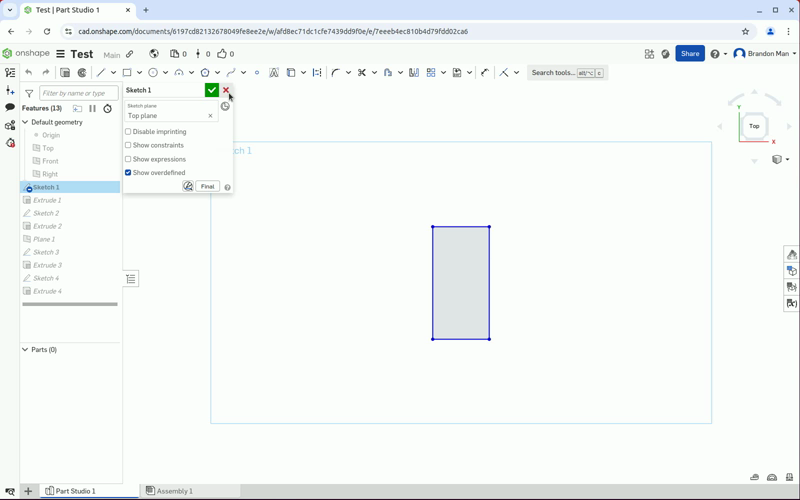
click(229, 92)
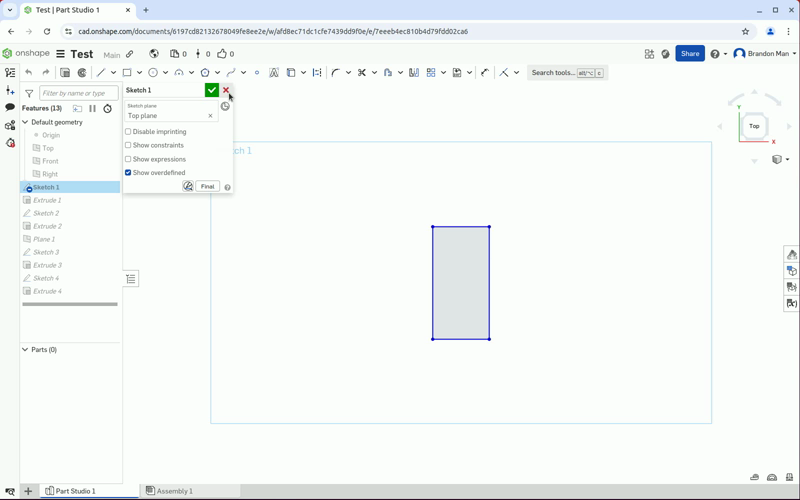
key(shift+s)
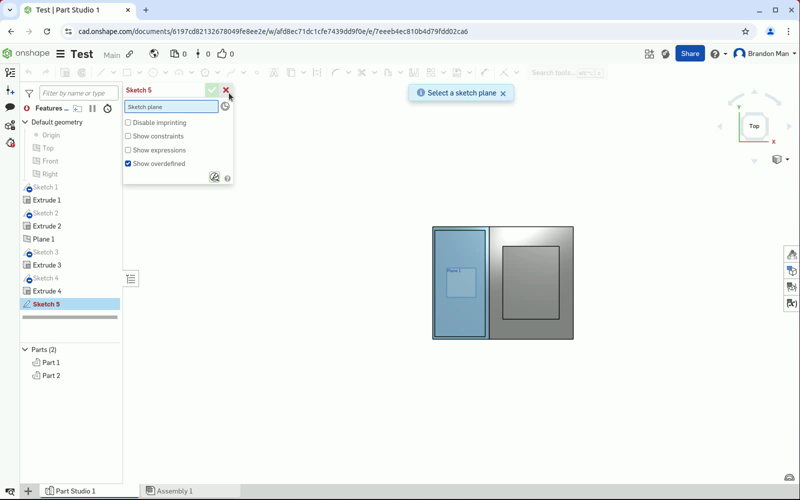
mouse_move(73, 241)
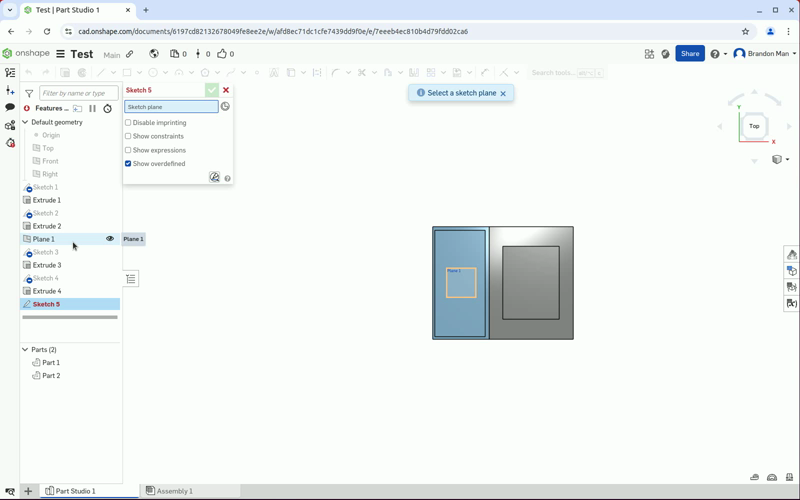
click(73, 241)
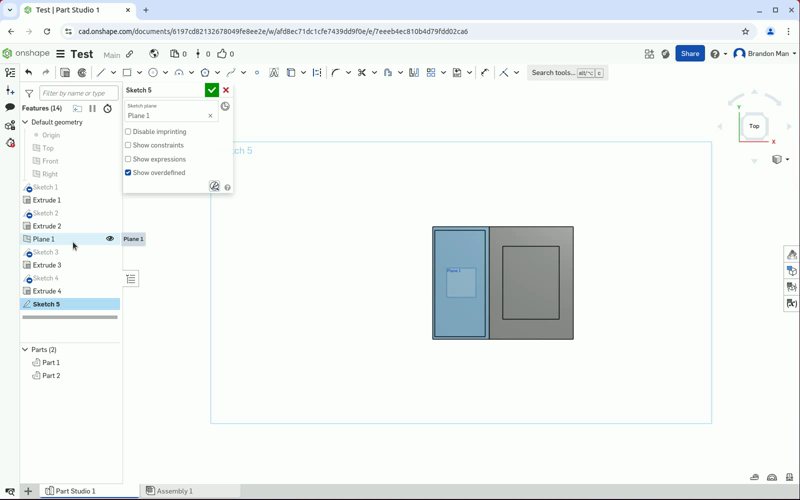
mouse_move(73, 352)
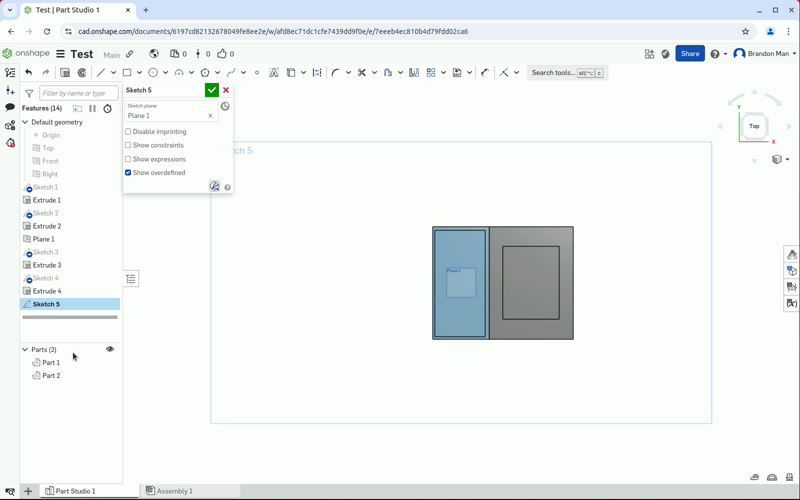
key(y)
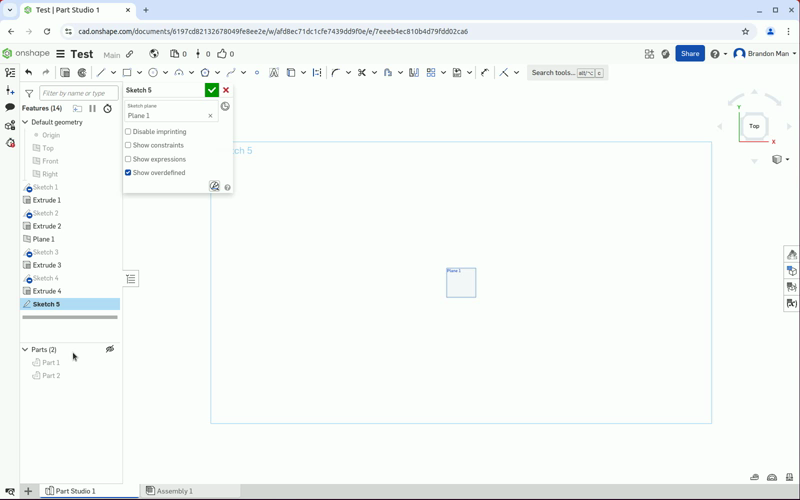
key(l)
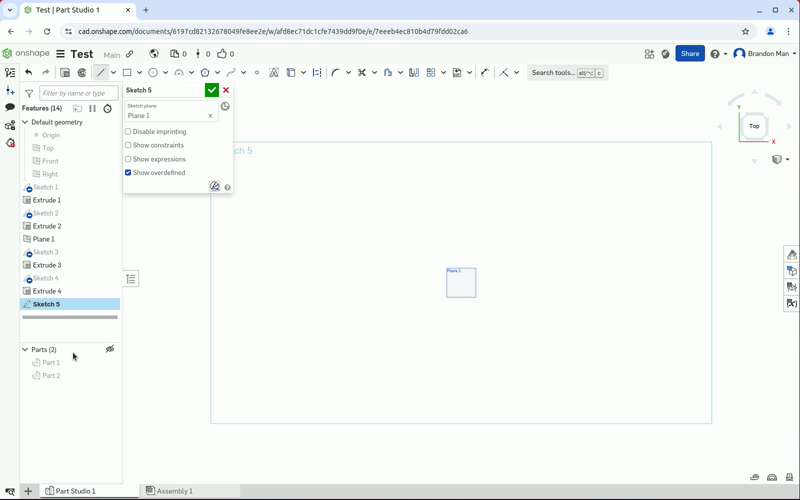
key_down(shift)
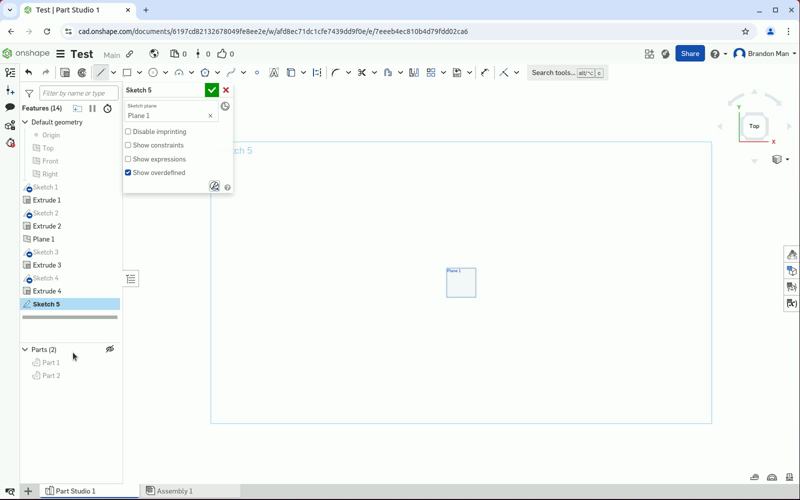
mouse_move(494, 328)
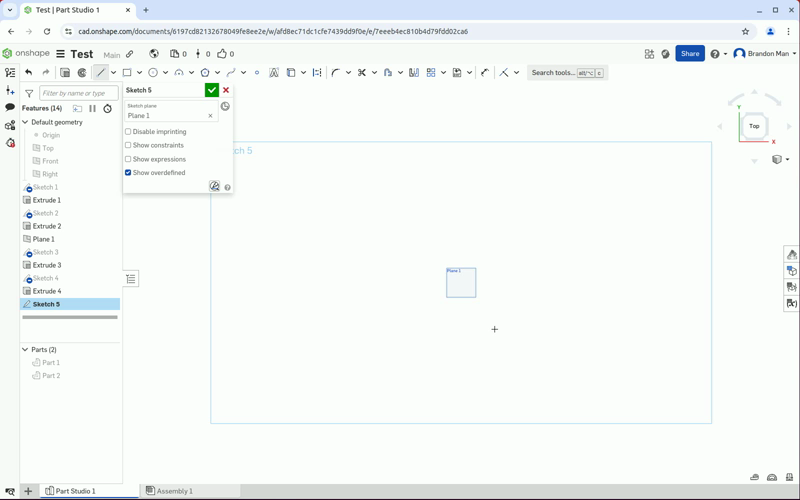
click(494, 328)
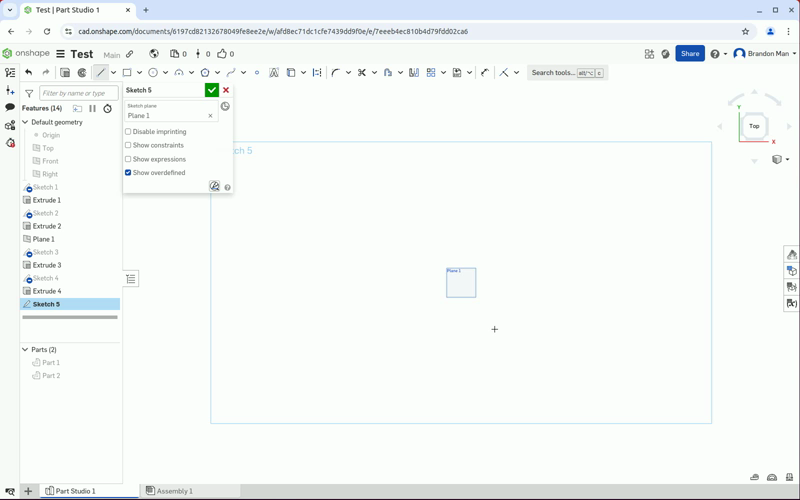
key_up(shift)
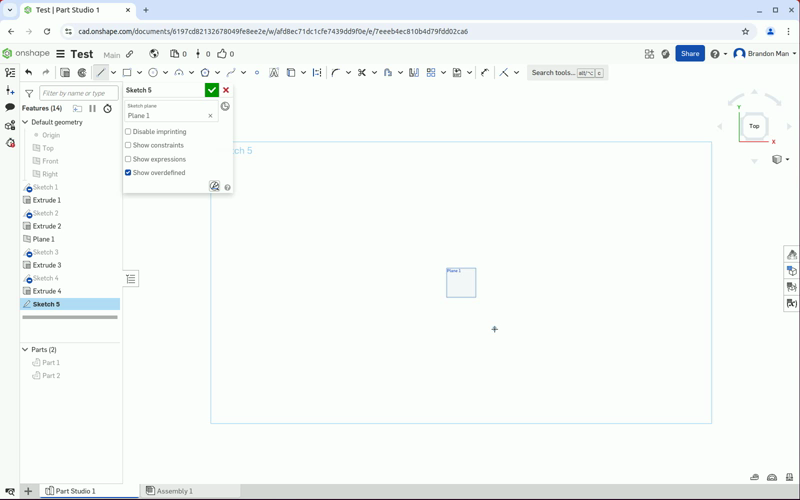
key_down(shift)
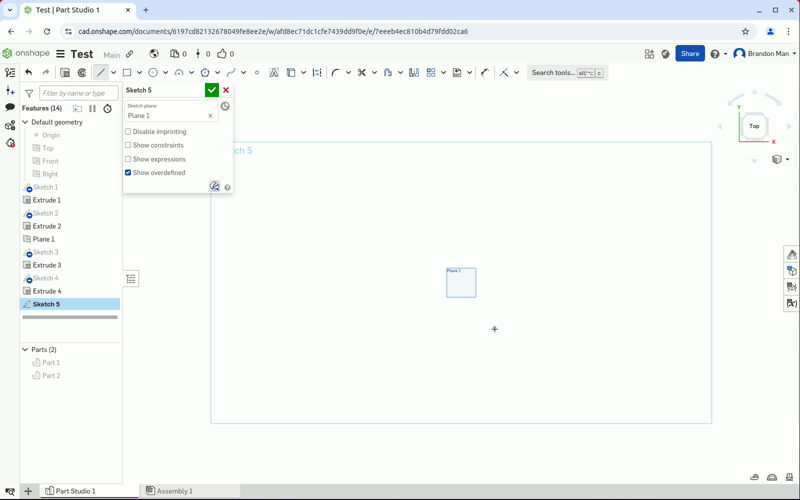
mouse_move(568, 328)
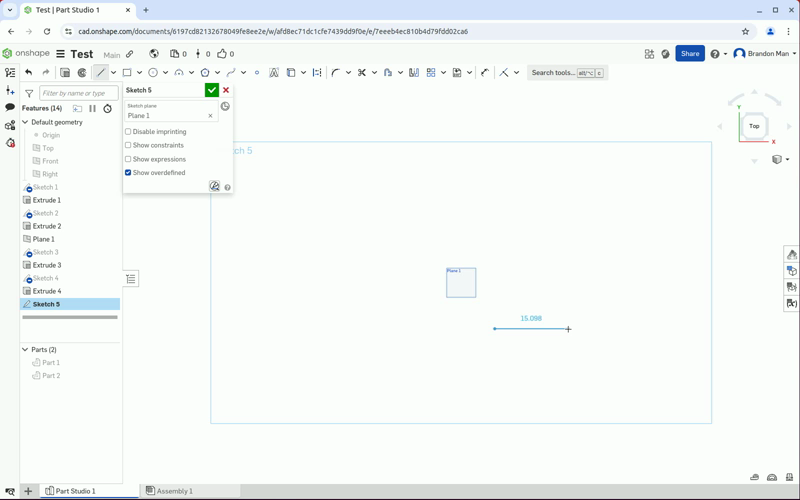
click(568, 328)
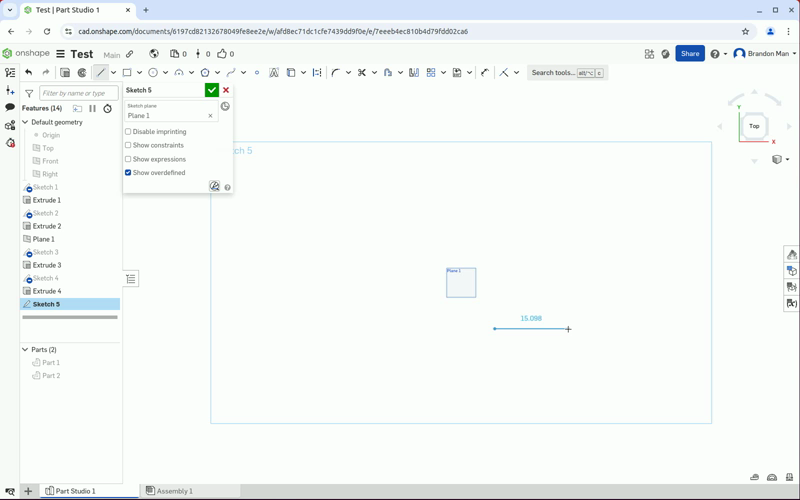
key_up(shift)
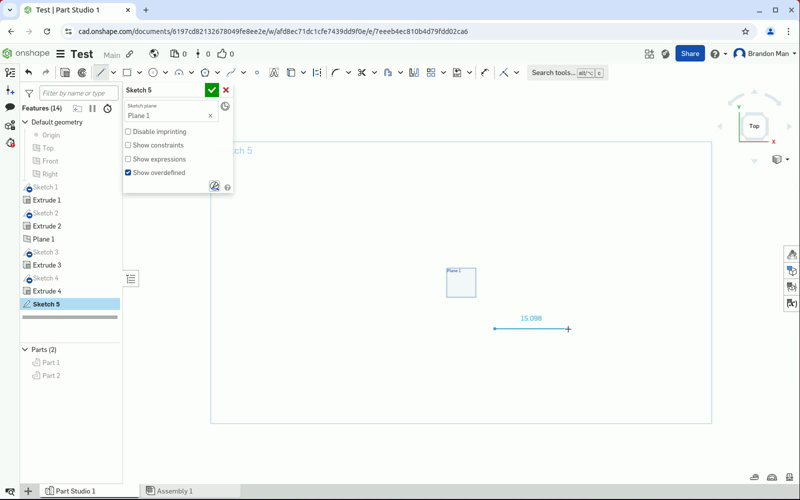
key_down(shift)
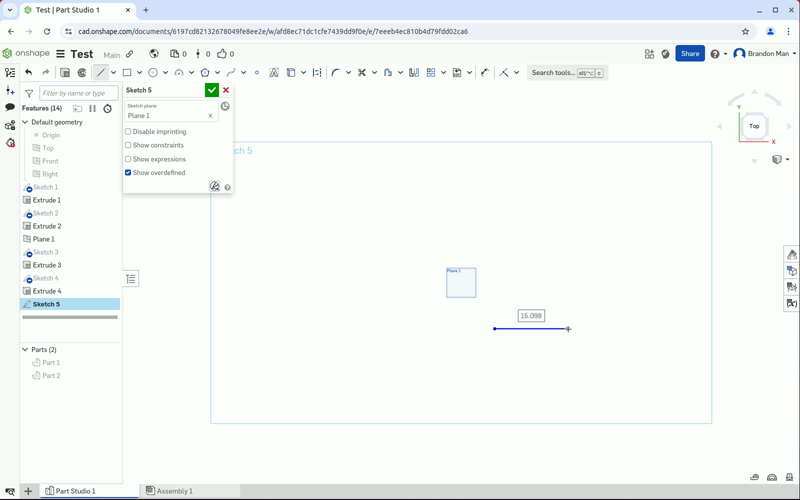
mouse_move(568, 238)
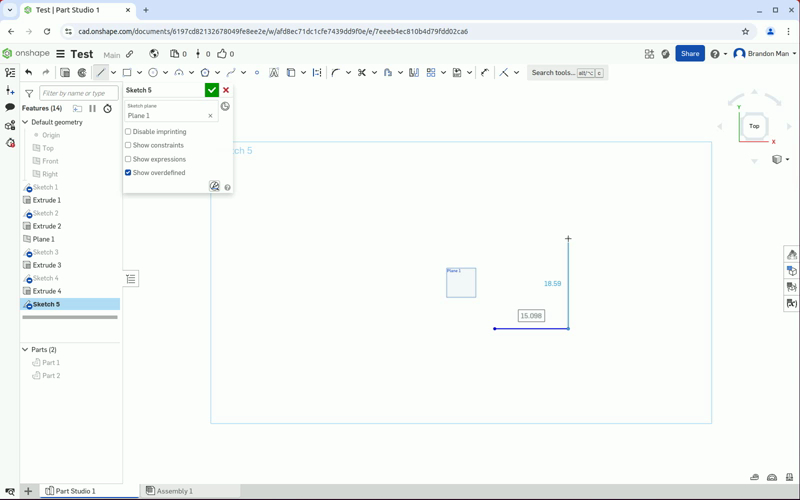
click(568, 238)
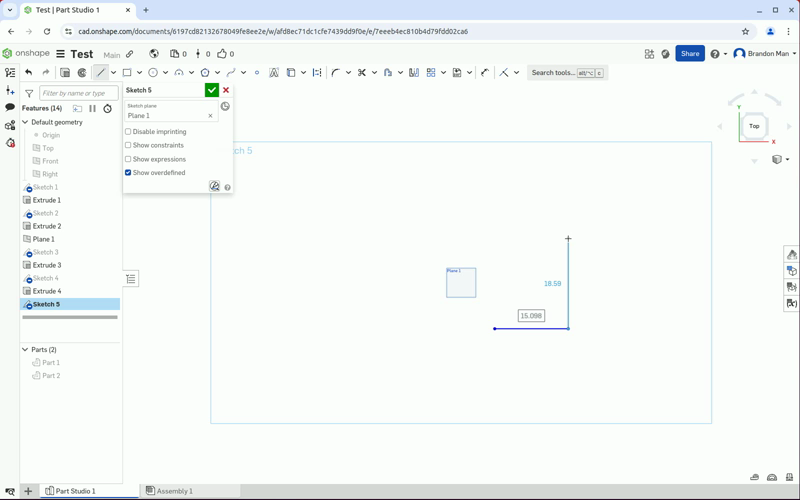
key_up(shift)
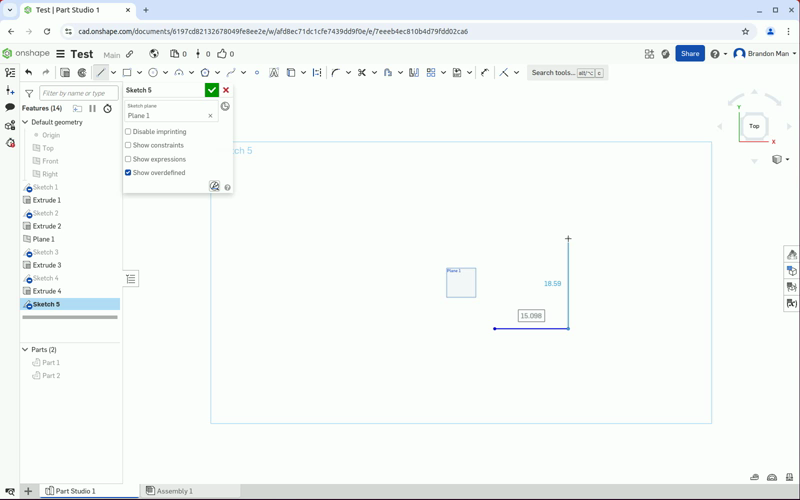
key_down(shift)
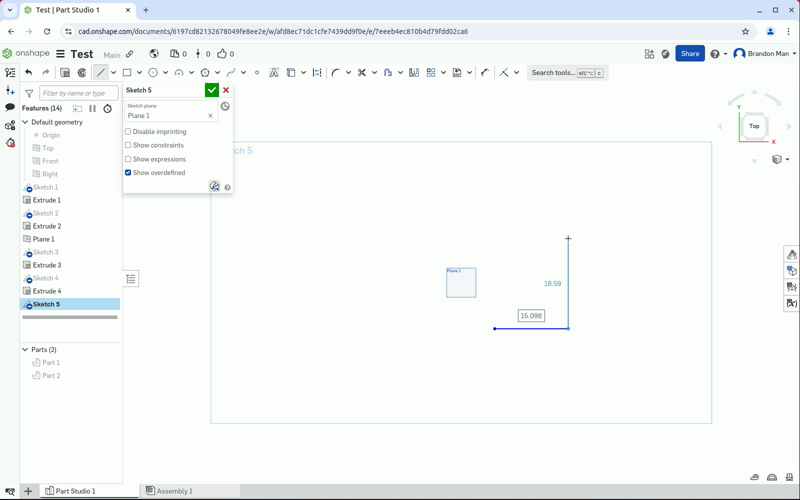
mouse_move(494, 238)
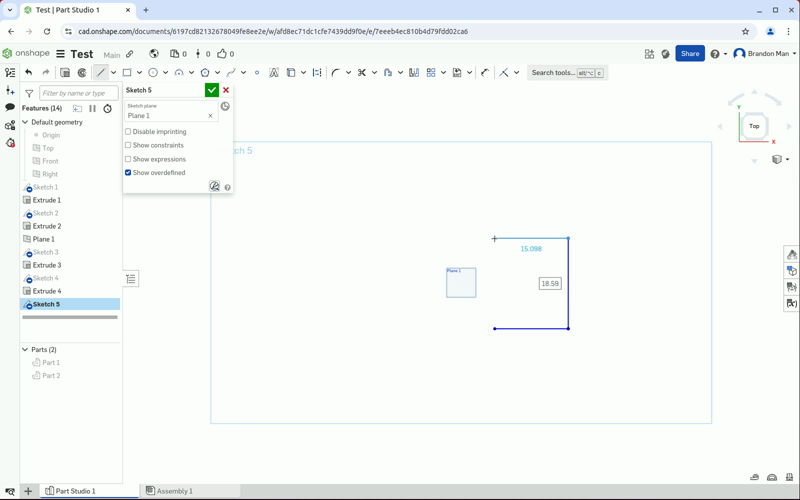
click(494, 238)
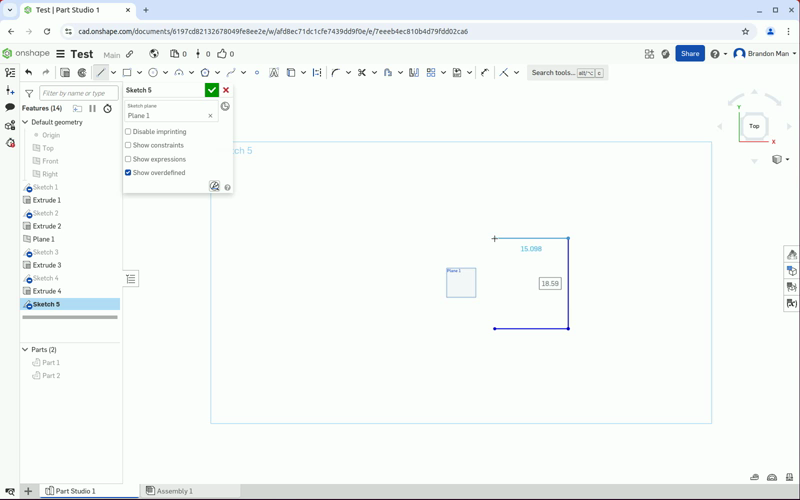
key_up(shift)
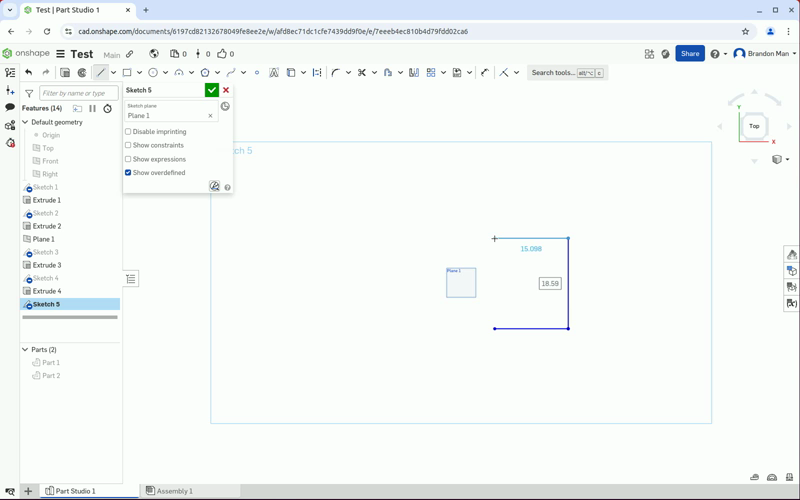
key_down(shift)
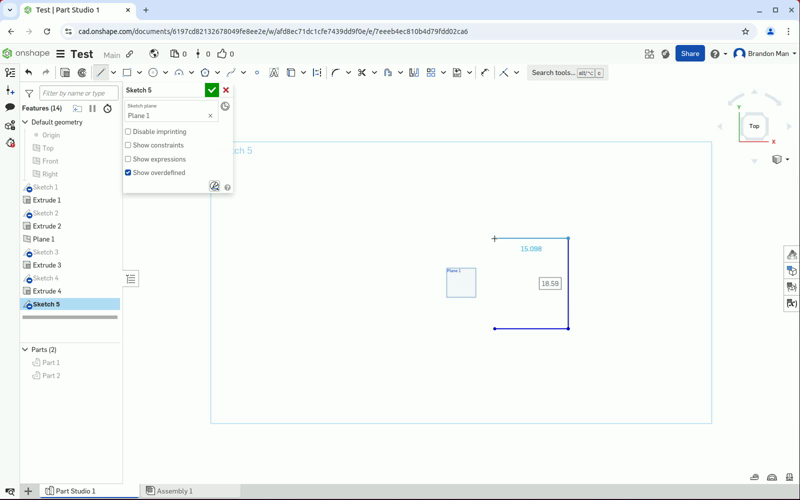
mouse_move(494, 328)
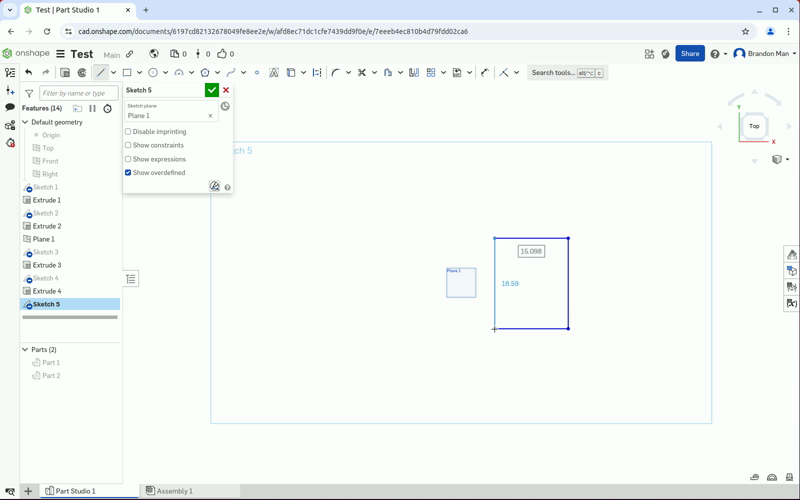
key_up(shift)
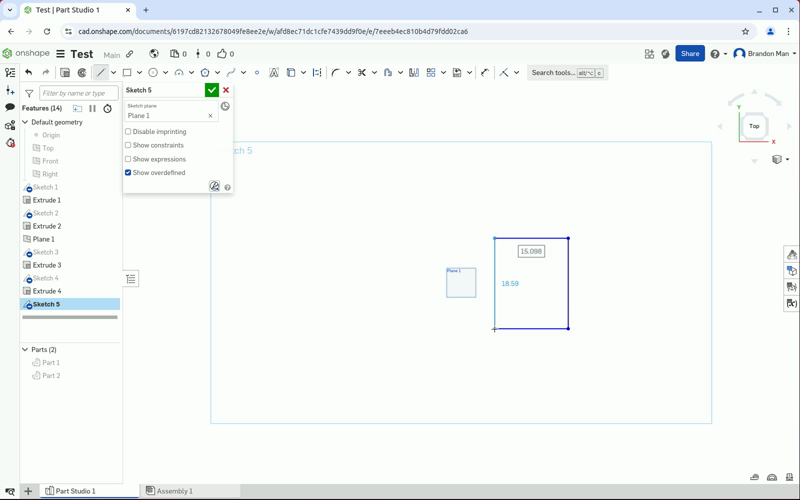
click(494, 328)
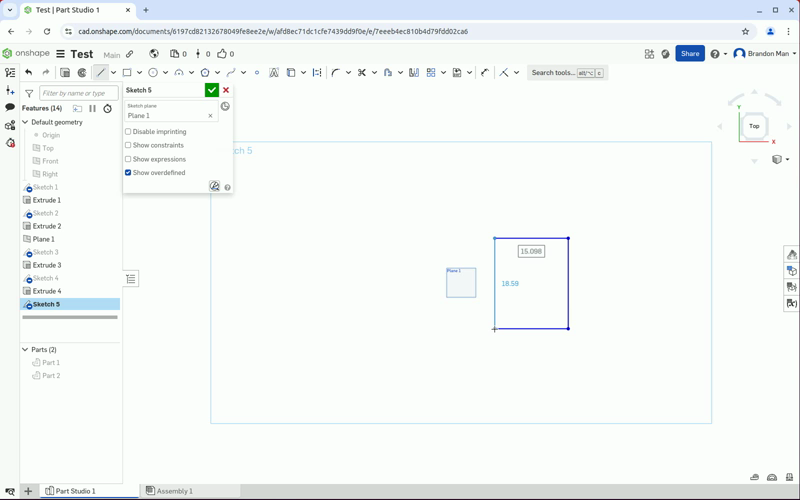
key(esc)
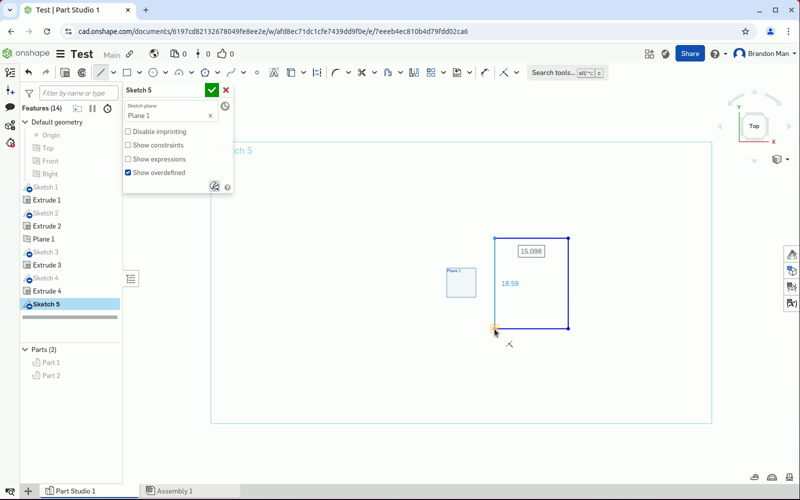
key(l)
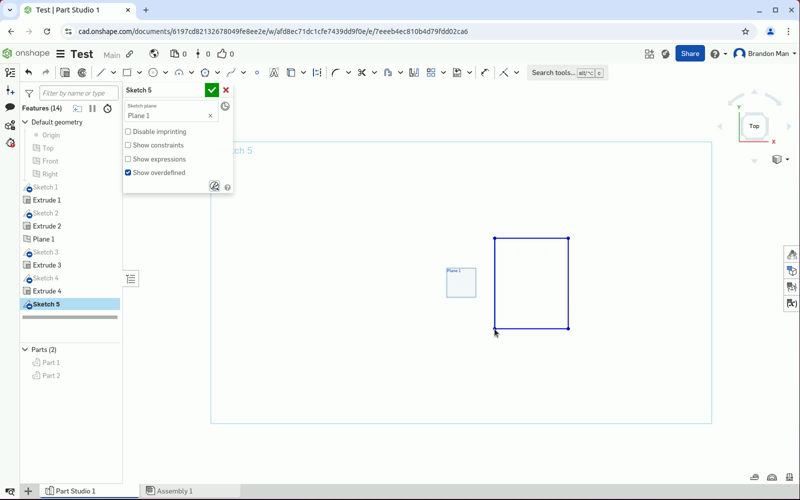
key_down(shift)
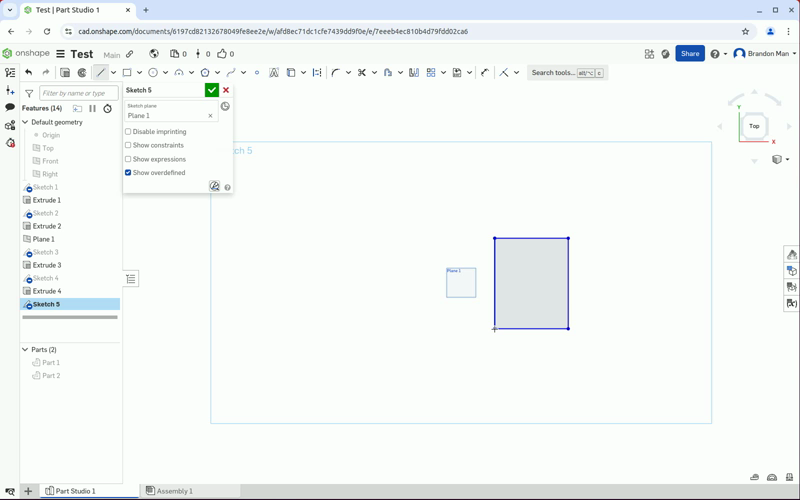
mouse_move(503, 320)
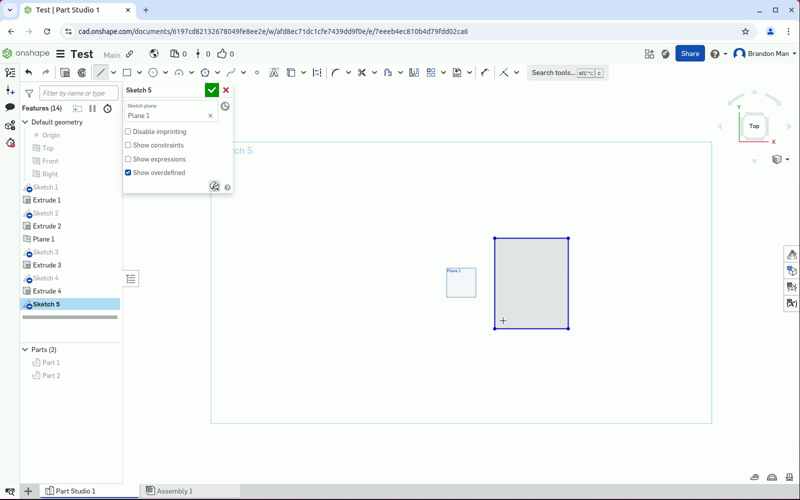
click(503, 320)
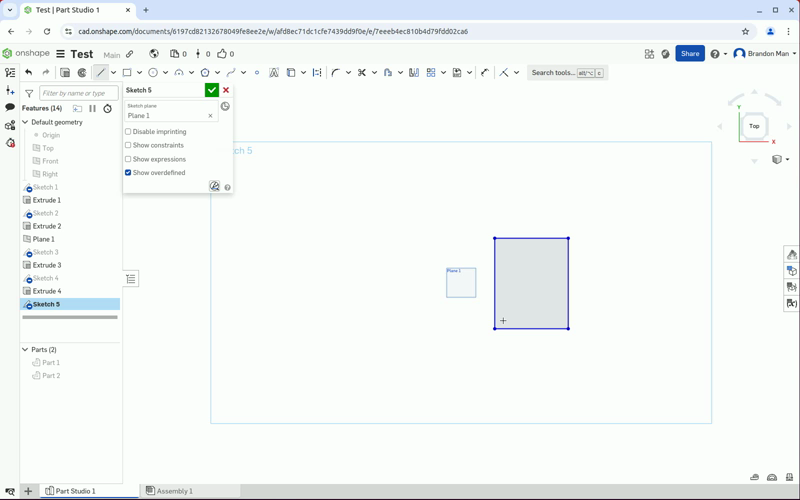
key_up(shift)
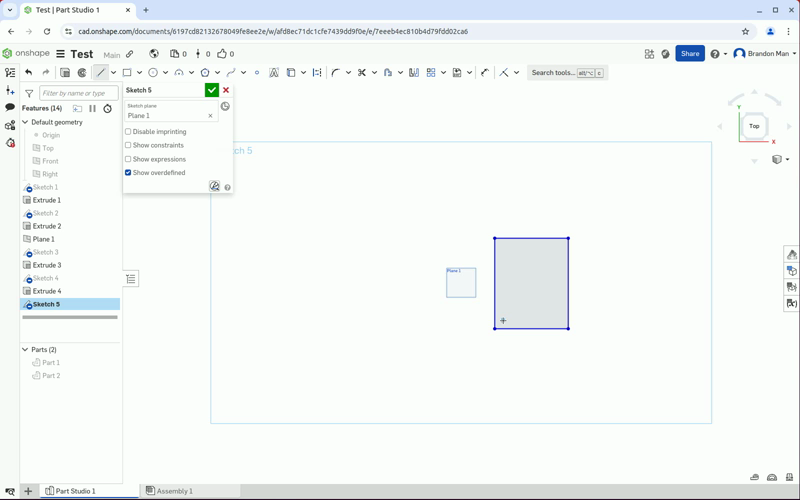
key_down(shift)
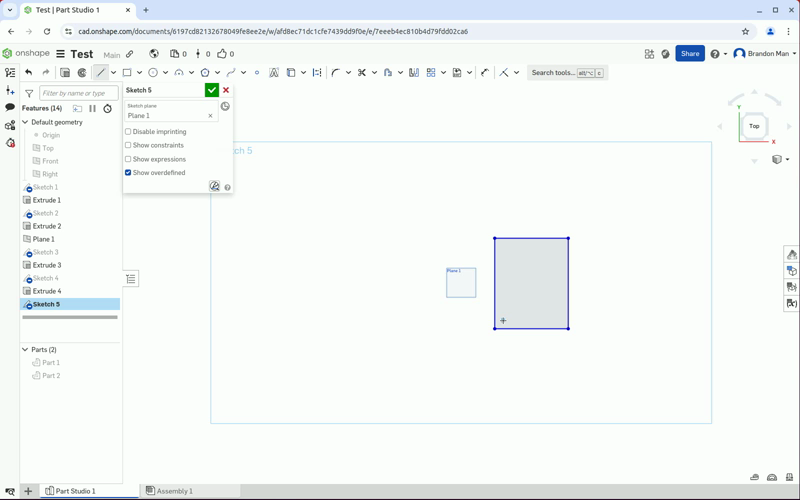
mouse_move(533, 320)
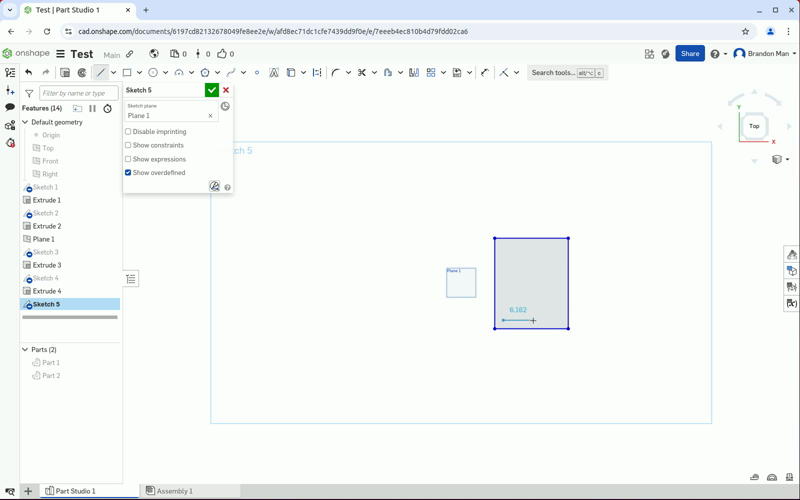
mouse_move(559, 320)
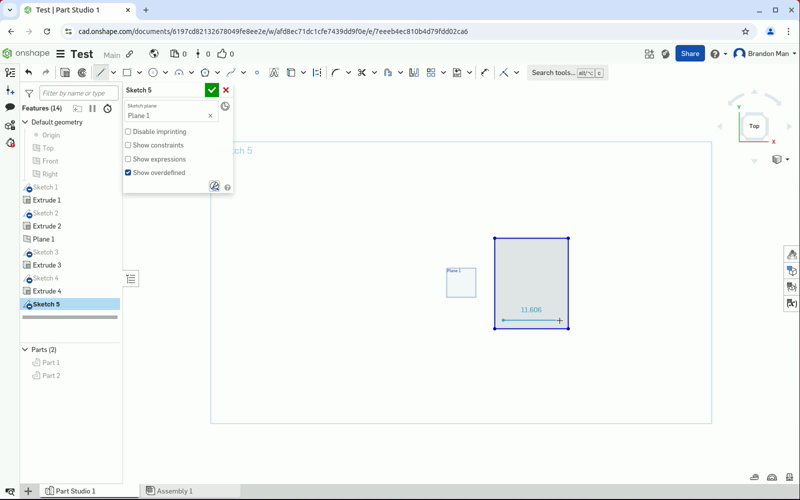
click(559, 320)
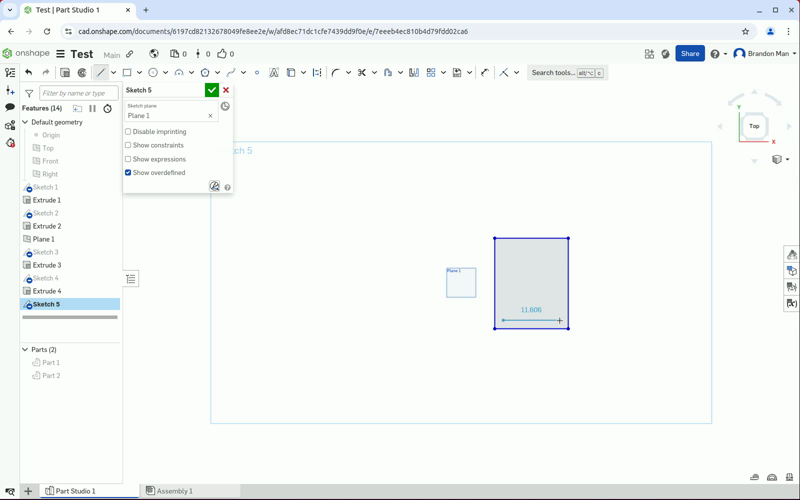
key_up(shift)
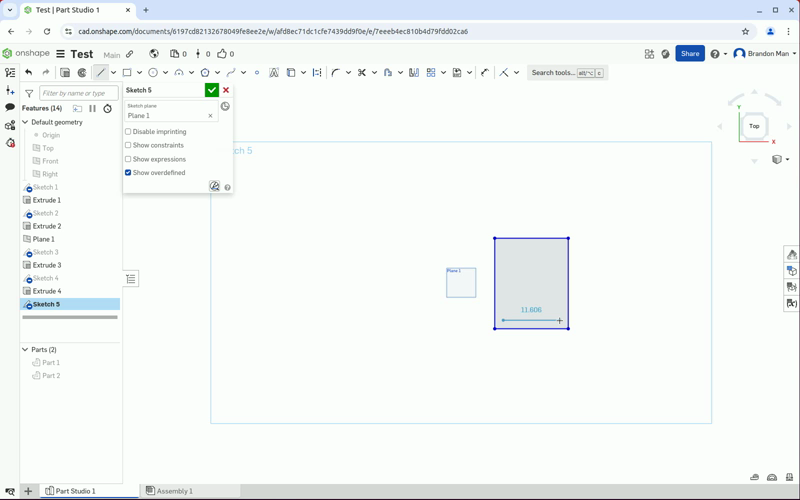
key_down(shift)
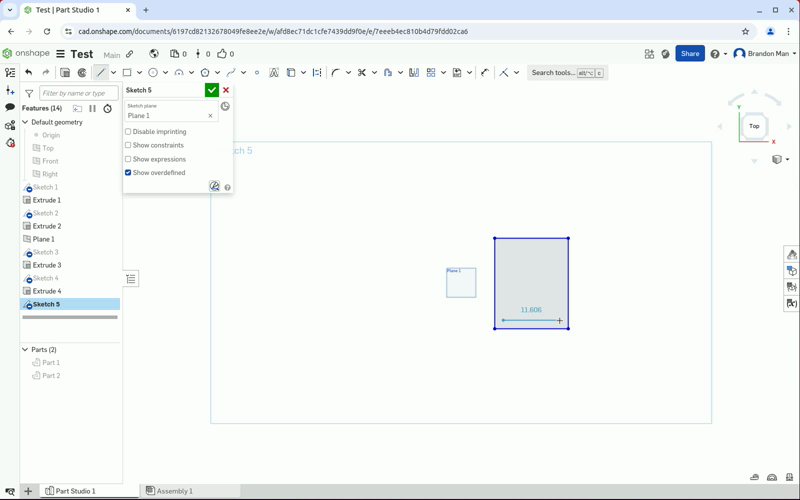
mouse_move(559, 246)
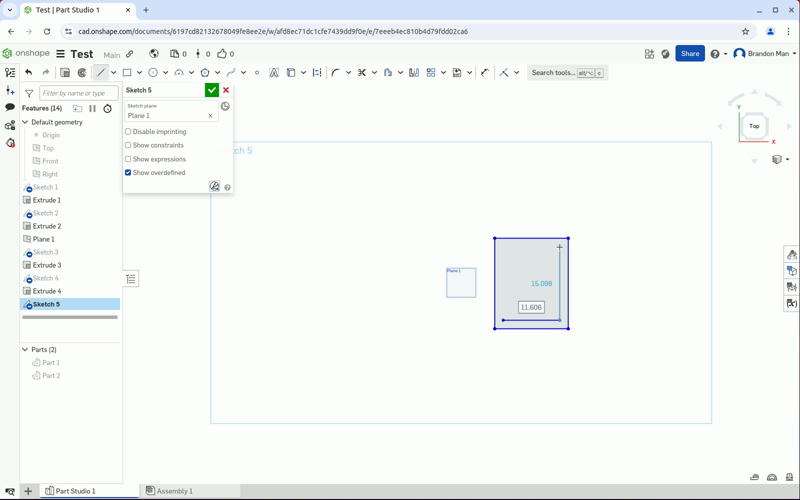
click(559, 246)
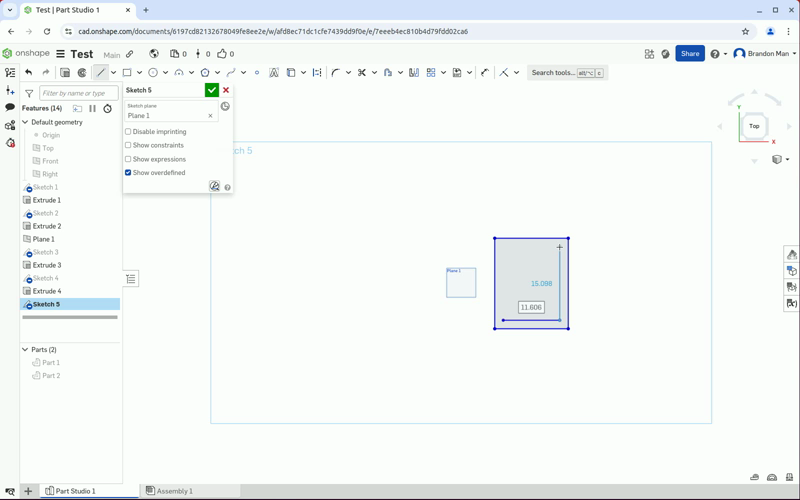
key_up(shift)
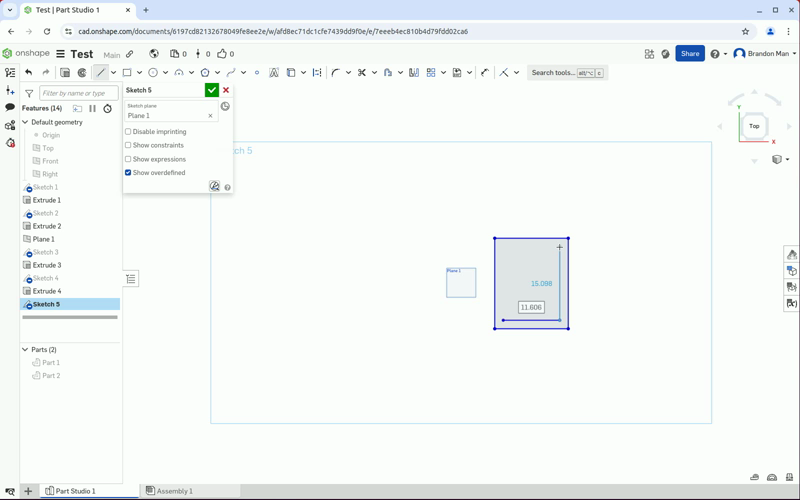
key_down(shift)
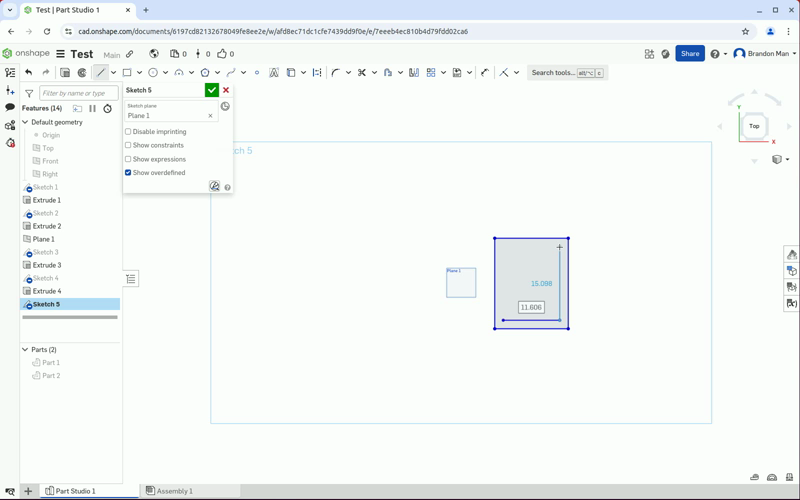
mouse_move(589, 246)
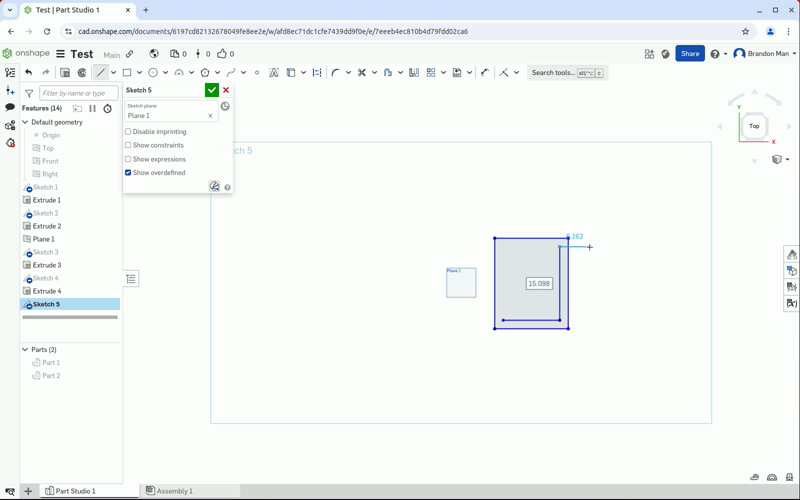
mouse_move(503, 246)
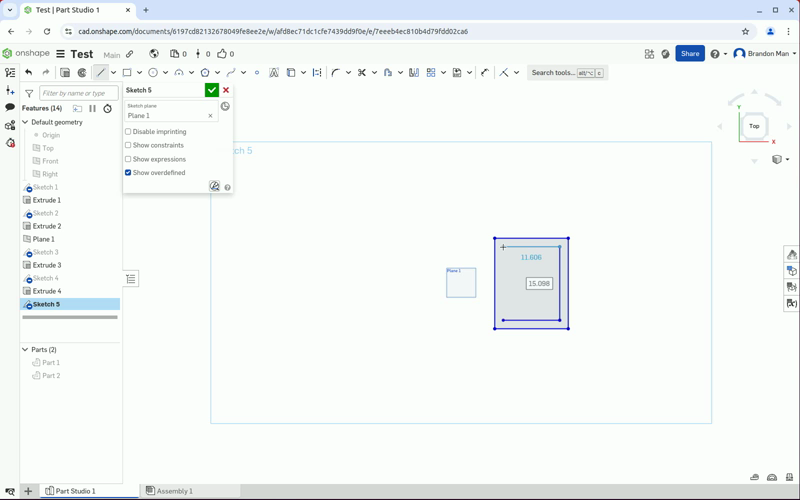
click(503, 246)
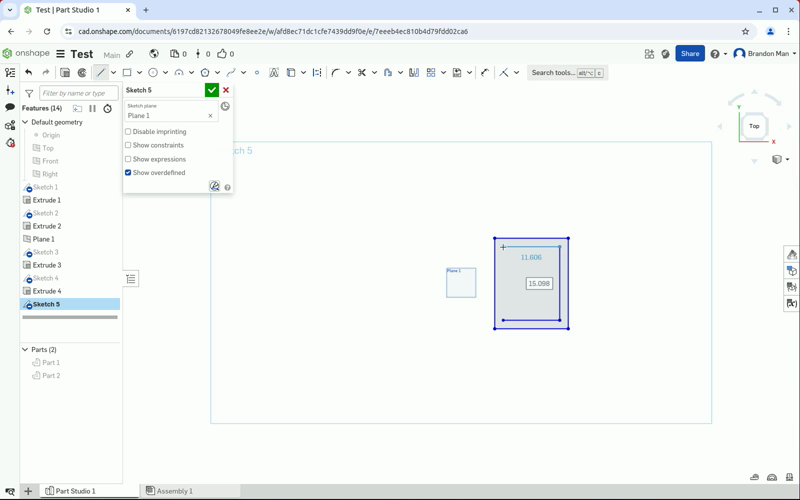
key_up(shift)
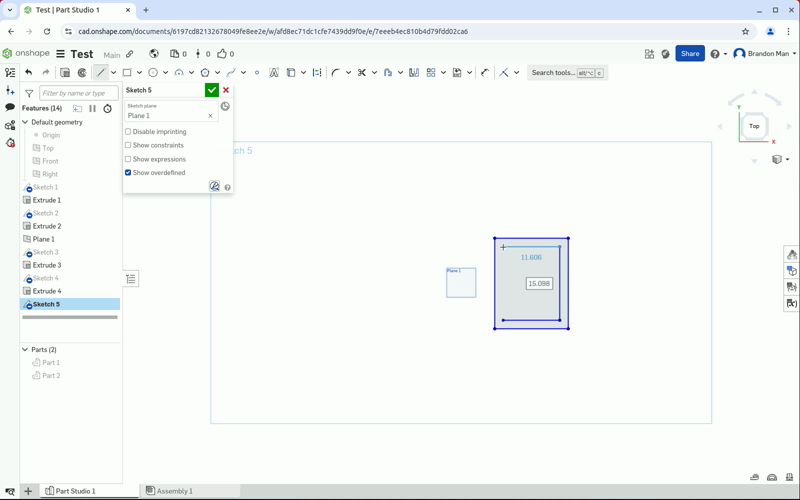
key_down(shift)
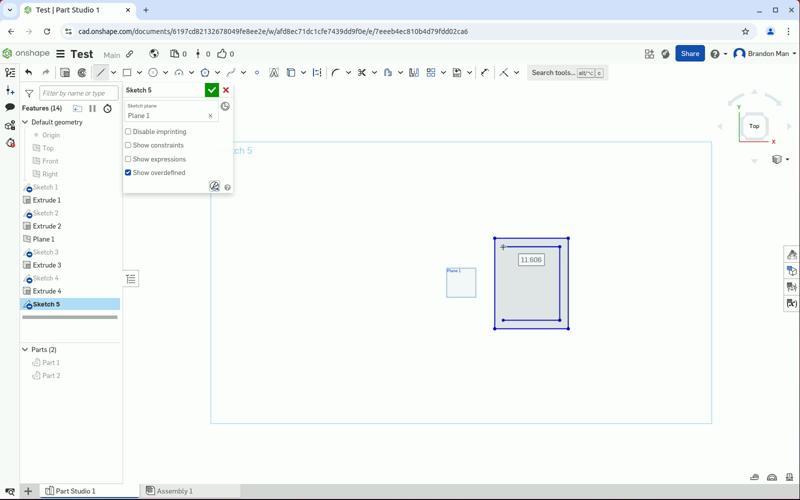
mouse_move(503, 320)
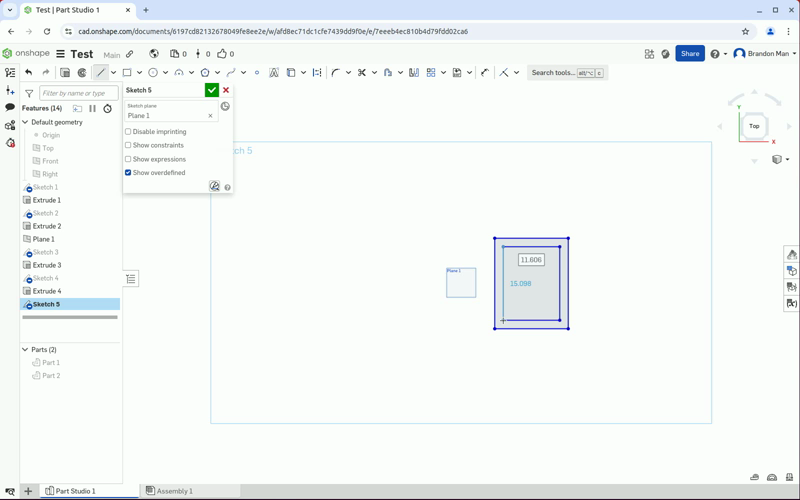
key_up(shift)
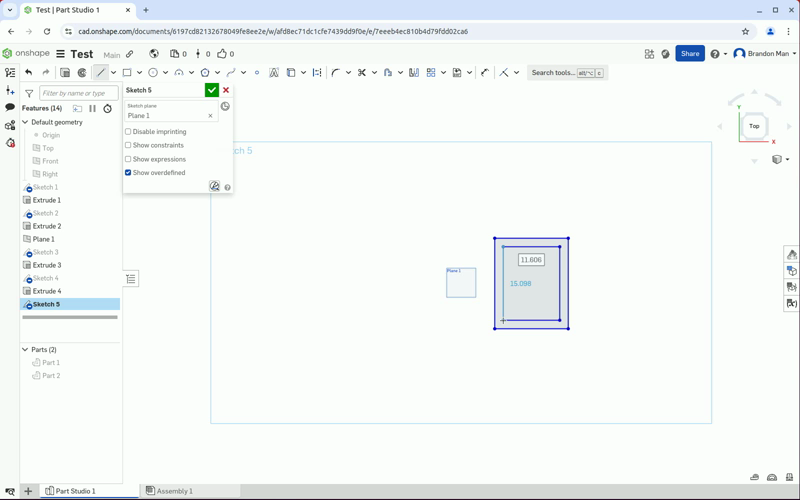
click(503, 320)
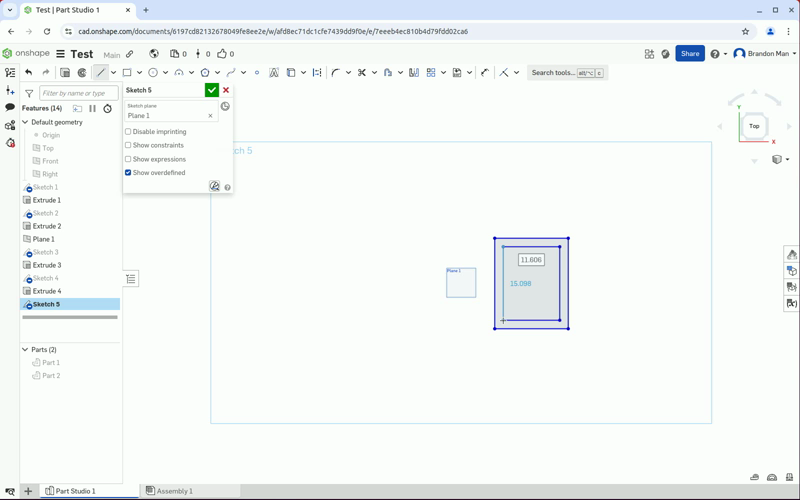
key(esc)
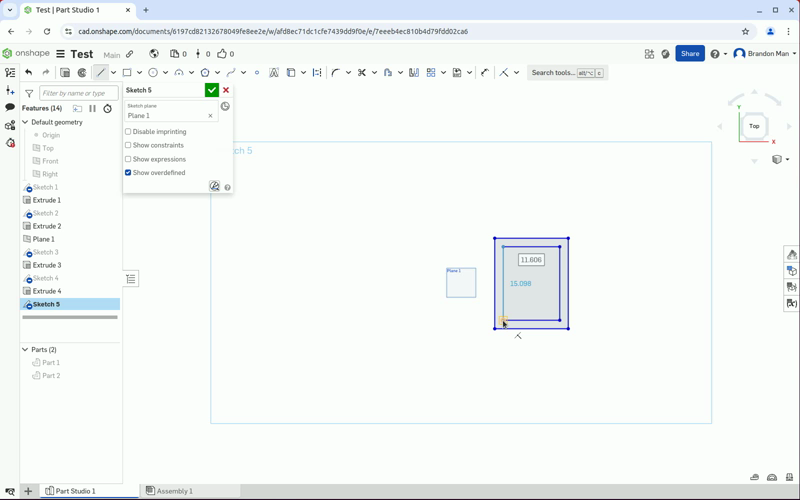
mouse_move(497, 270)
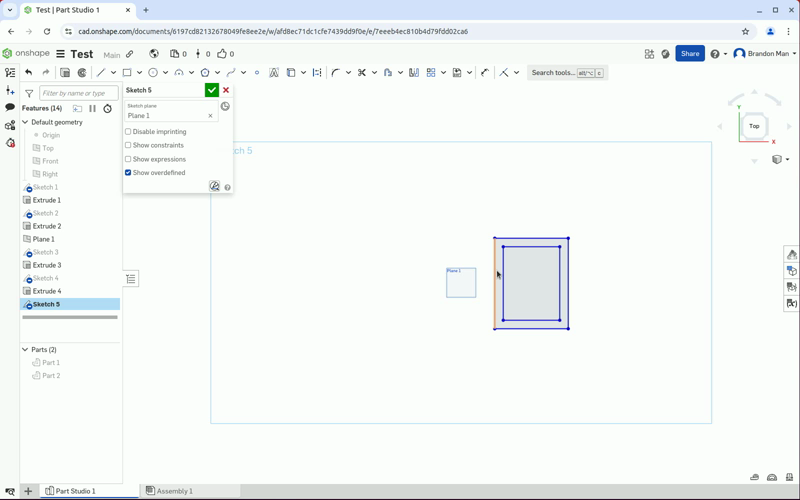
click(497, 270)
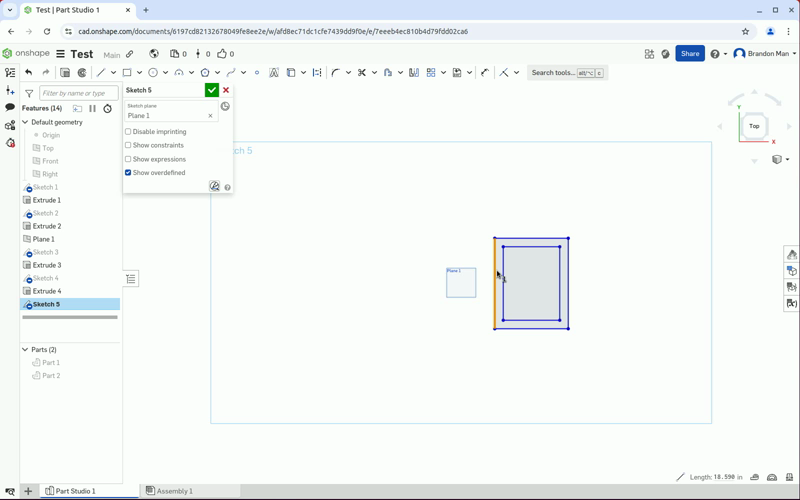
mouse_move(73, 352)
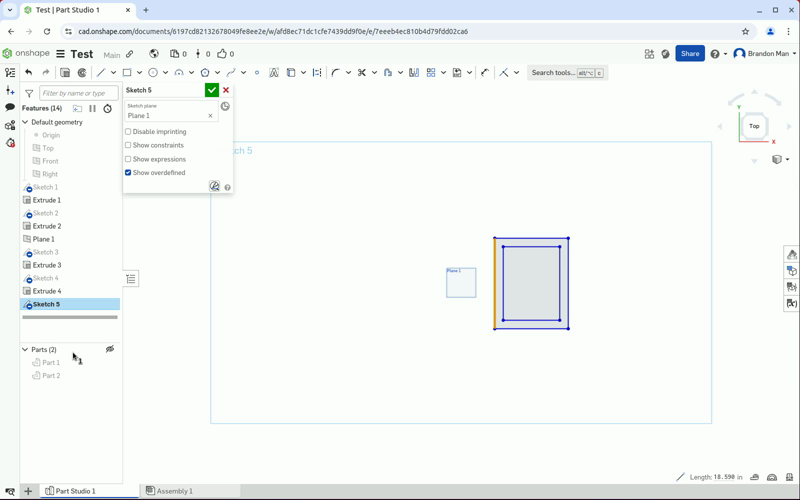
key(shift+y)
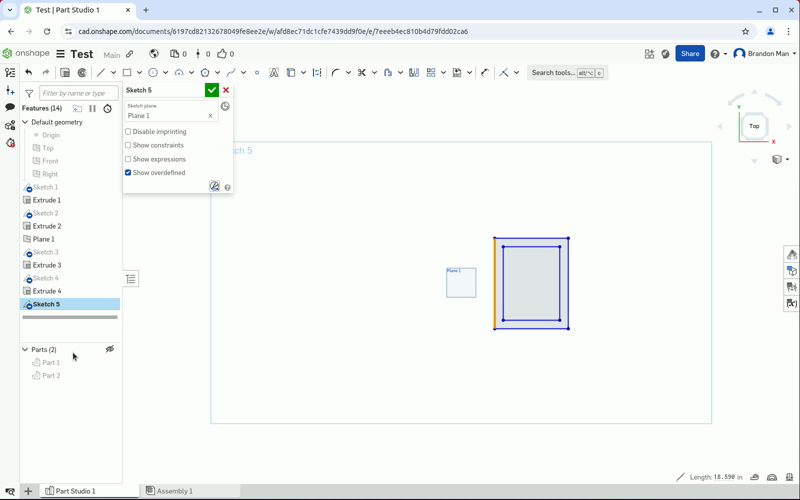
key(shift+e)
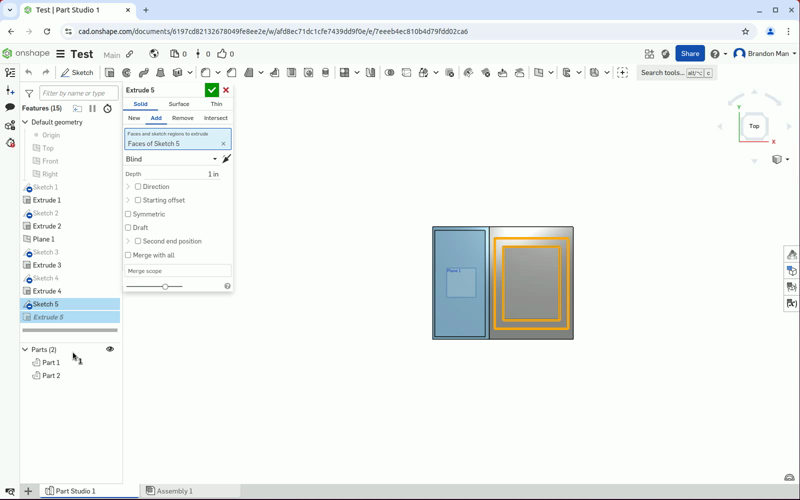
mouse_move(143, 106)
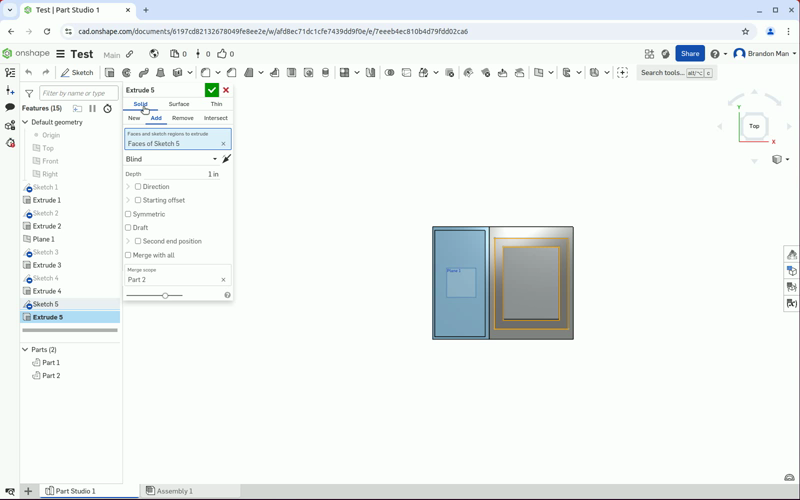
click(143, 106)
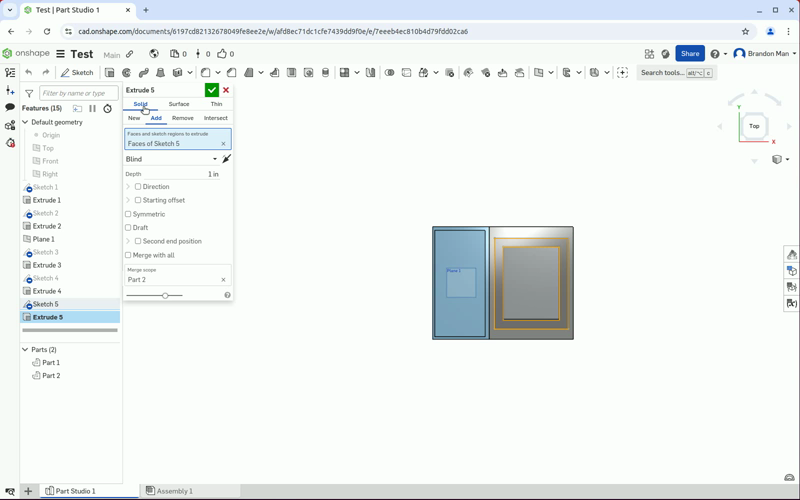
mouse_move(186, 120)
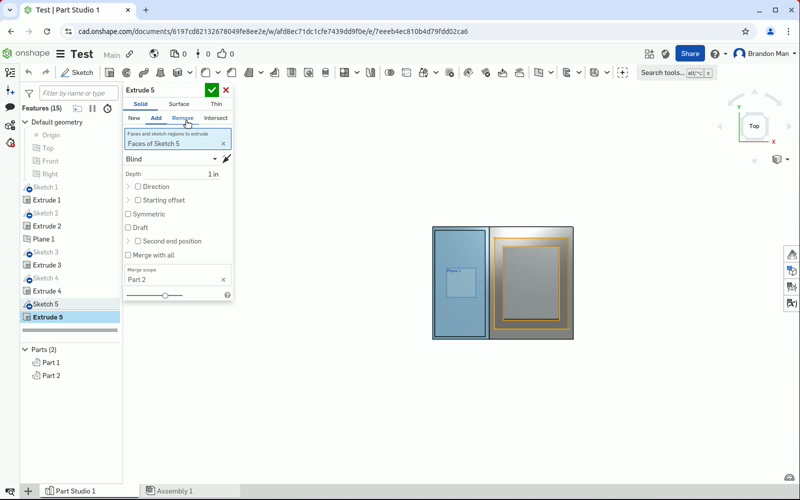
click(186, 120)
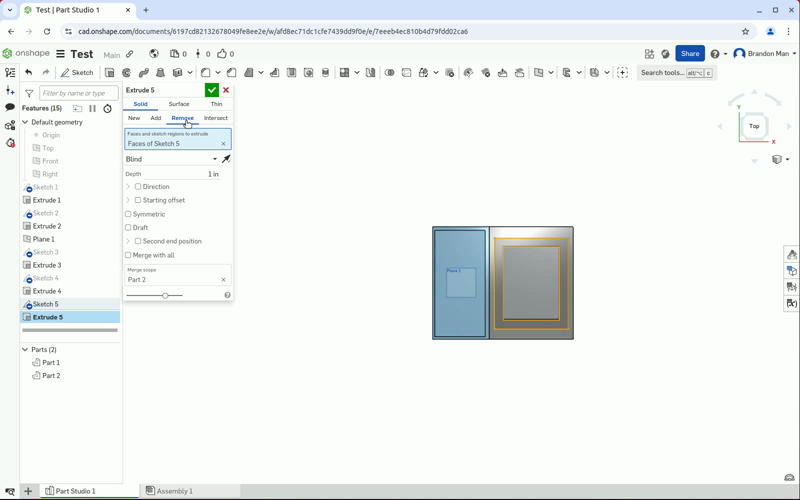
key(tab, 4)
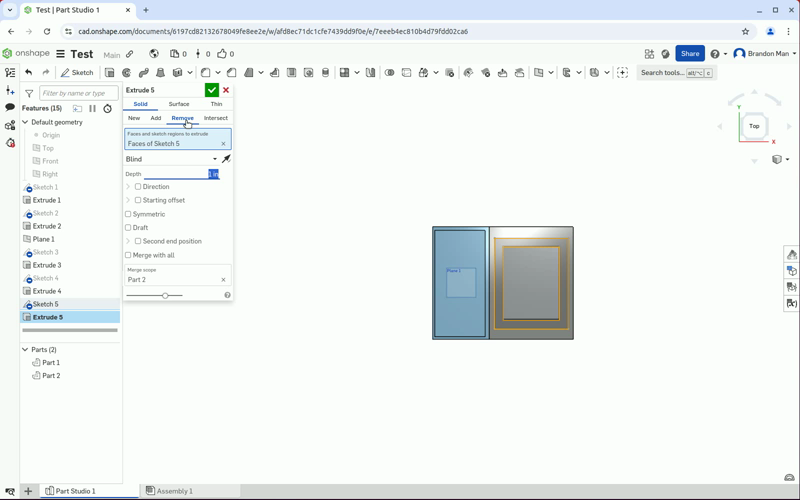
text(22.627)
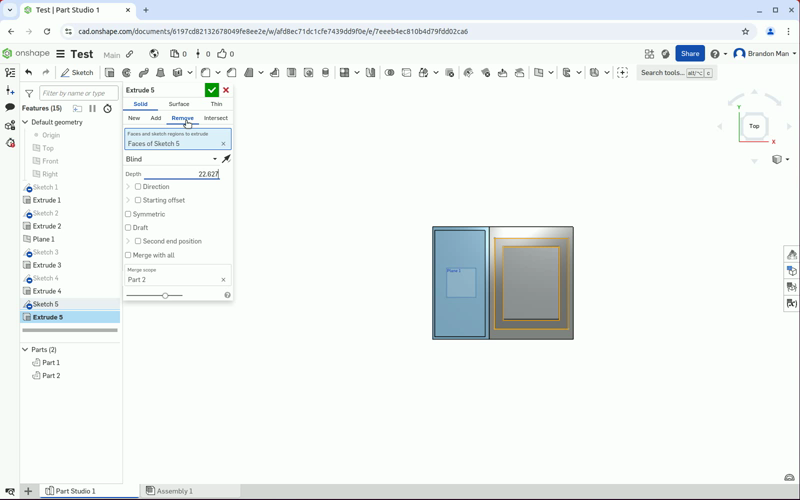
key(tab, 6)
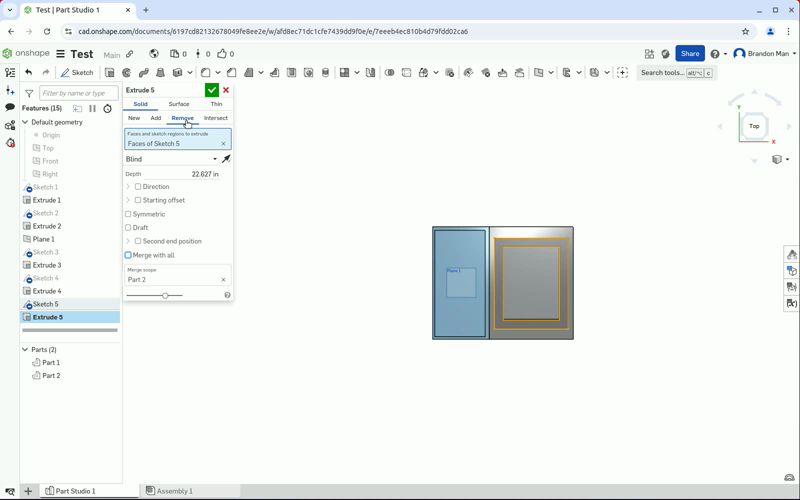
key(space)
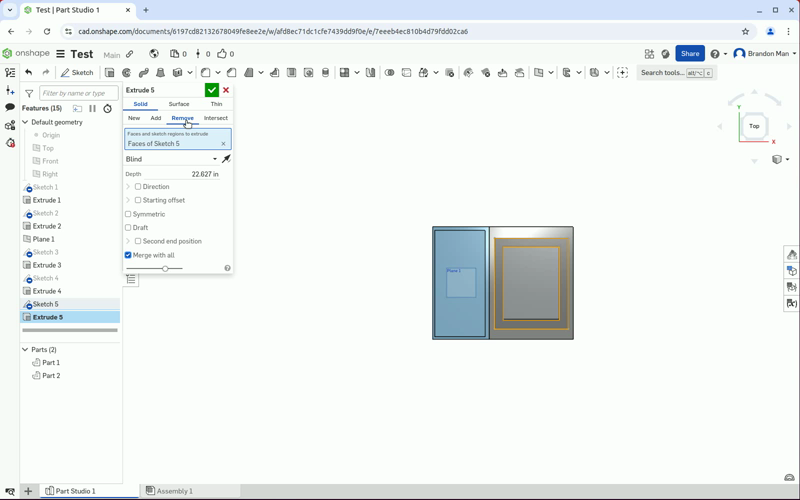
key(enter)
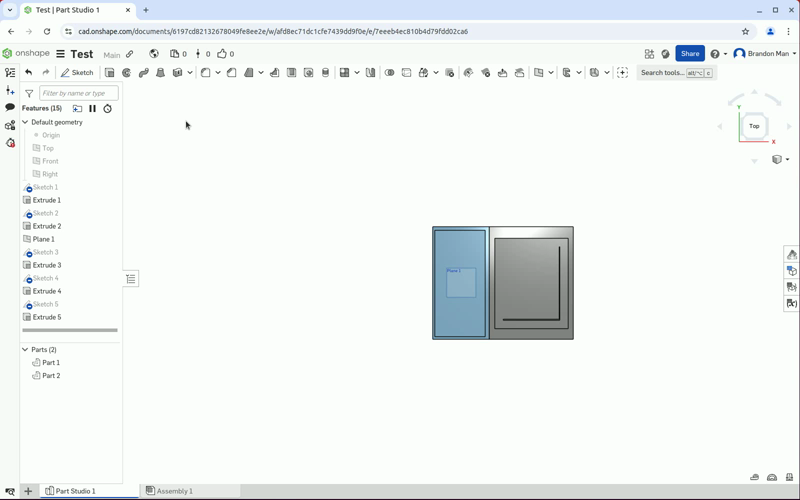
key(shift+h)
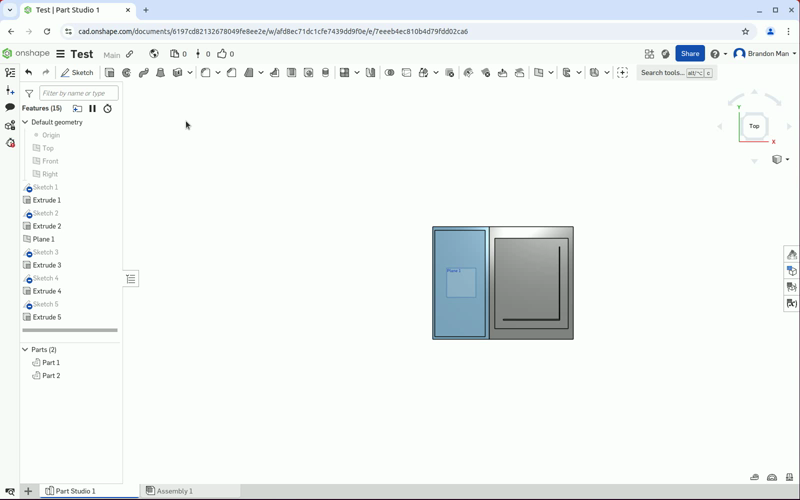
key(shift+h)
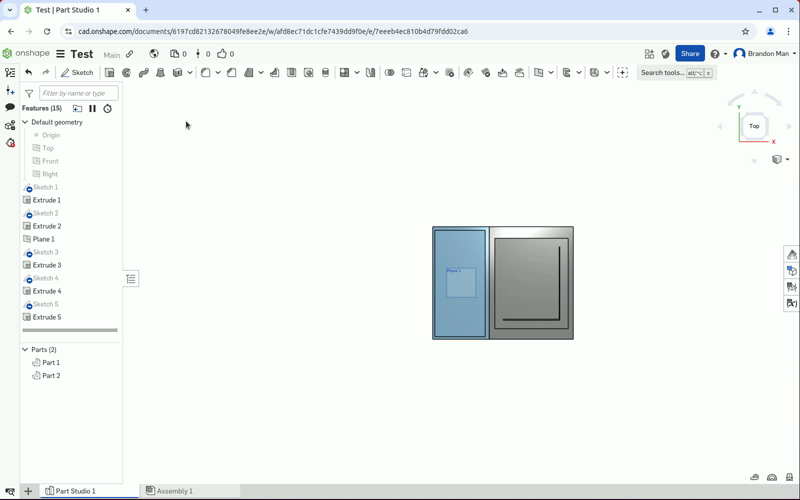
mouse_move(73, 189)
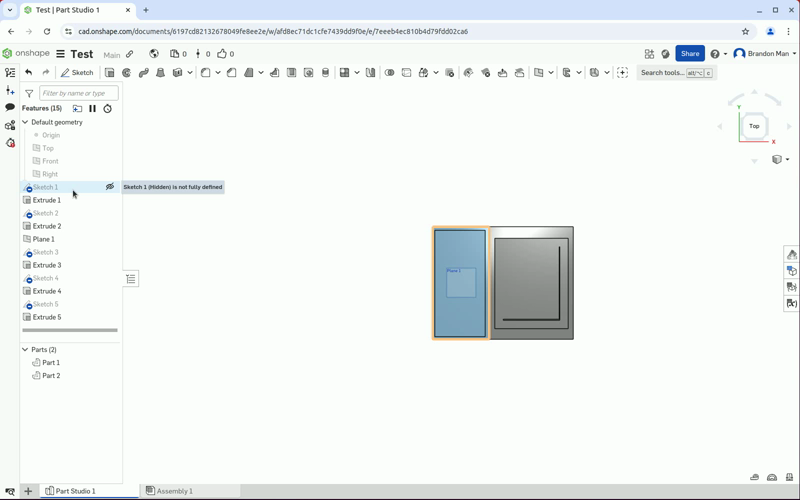
click(73, 189)
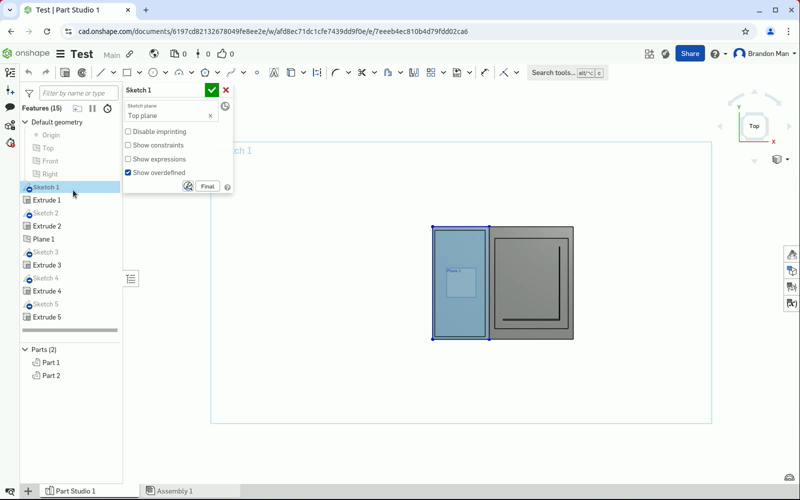
mouse_move(229, 92)
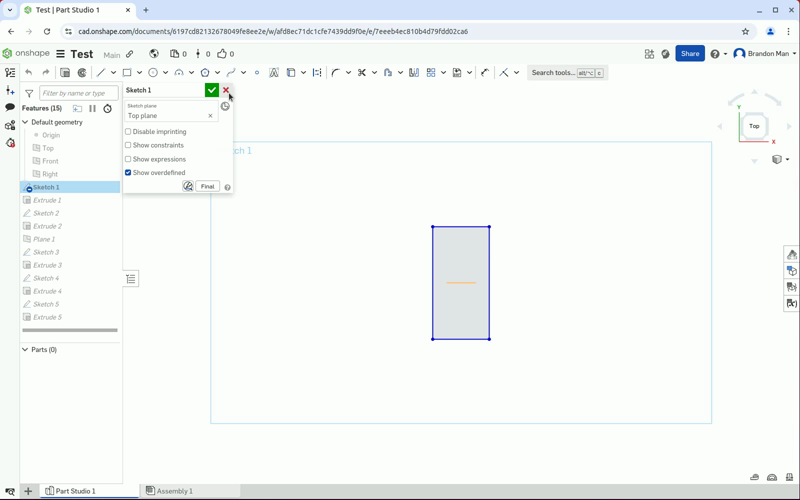
click(229, 92)
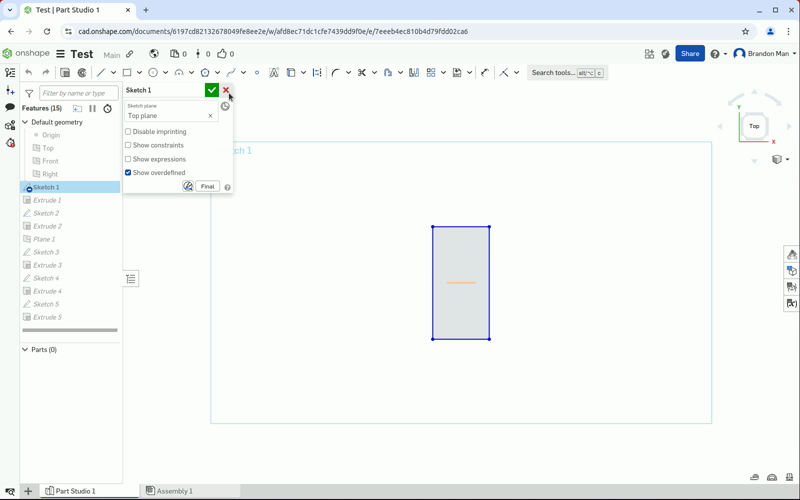
key(shift+s)
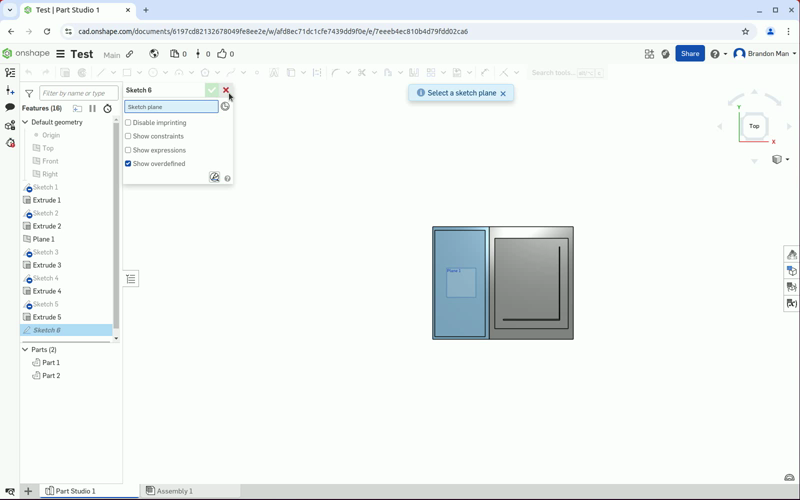
mouse_move(69, 241)
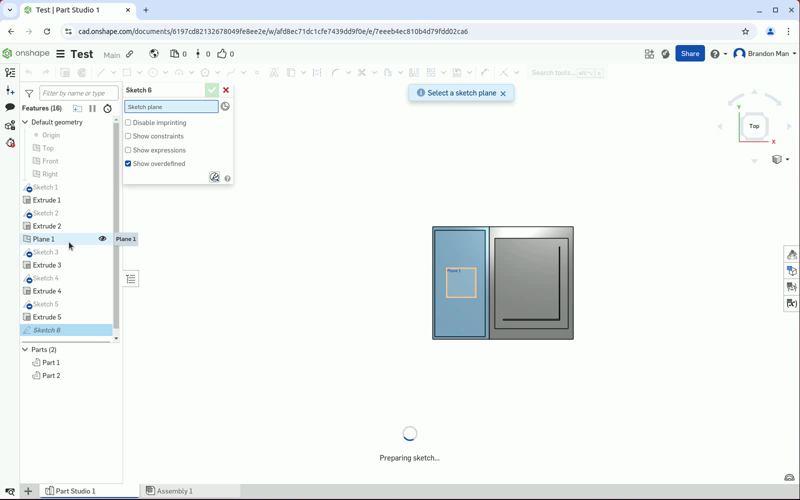
click(69, 241)
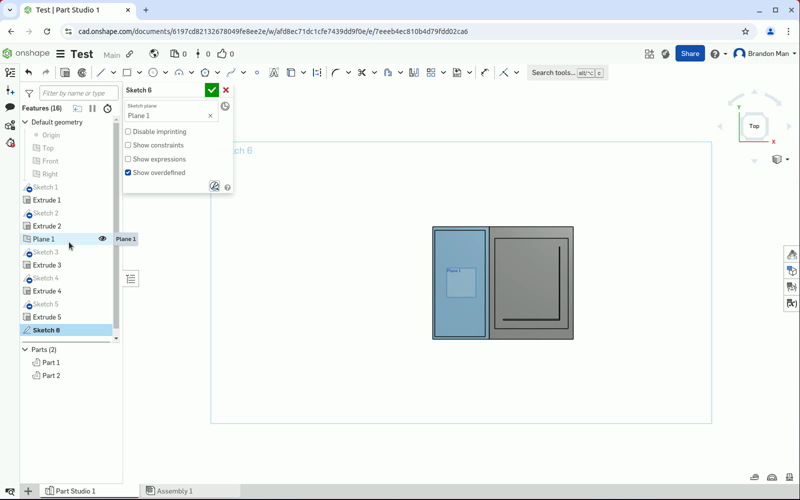
mouse_move(73, 352)
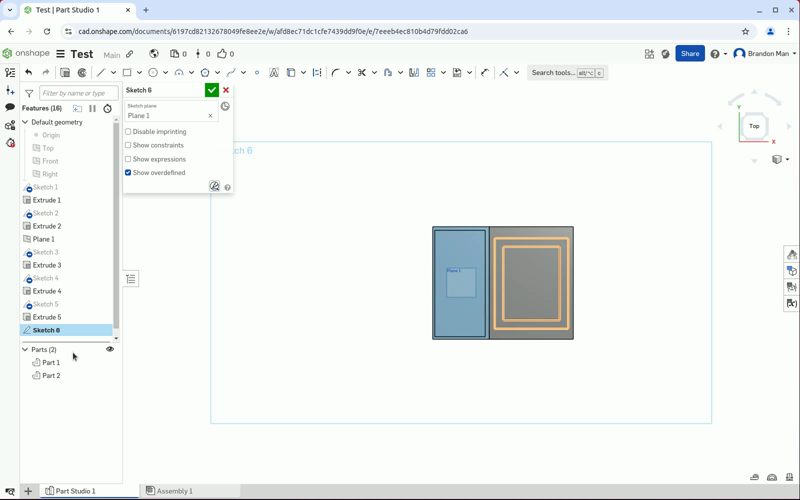
key(y)
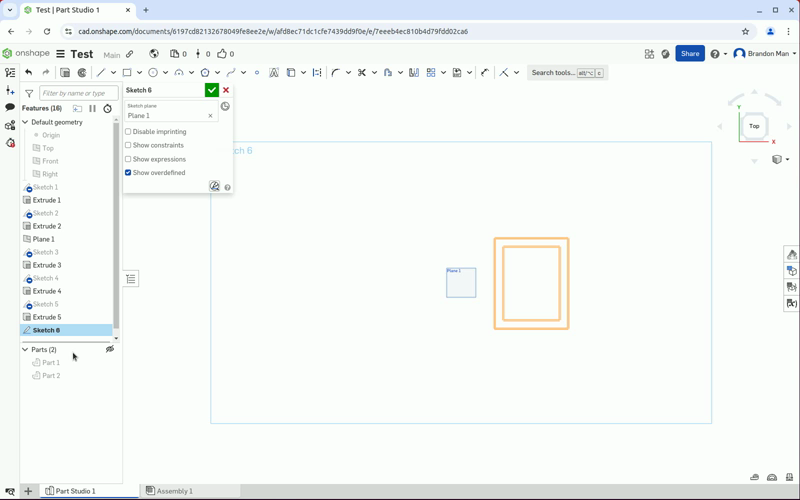
key(l)
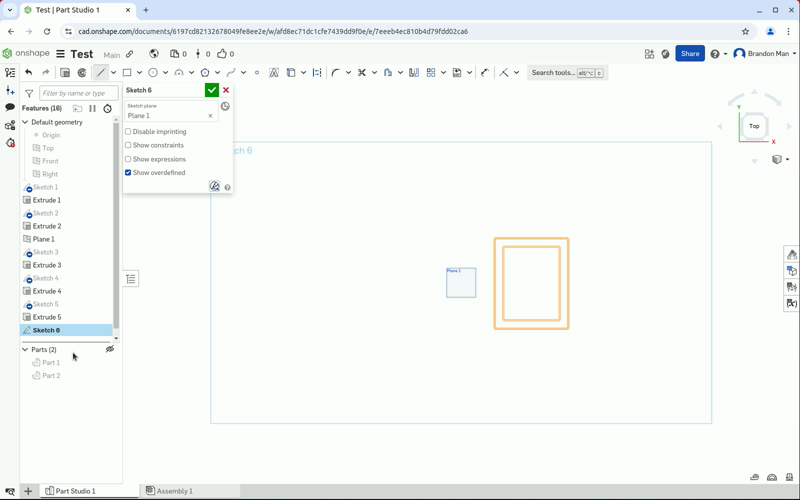
key_down(shift)
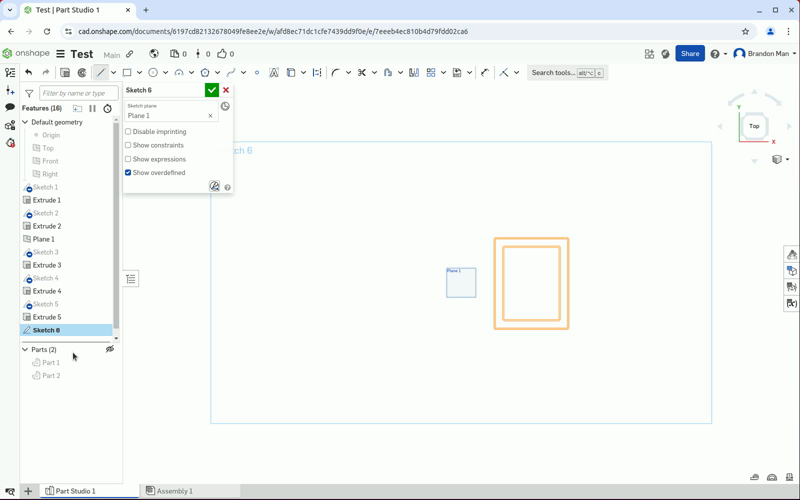
mouse_move(502, 319)
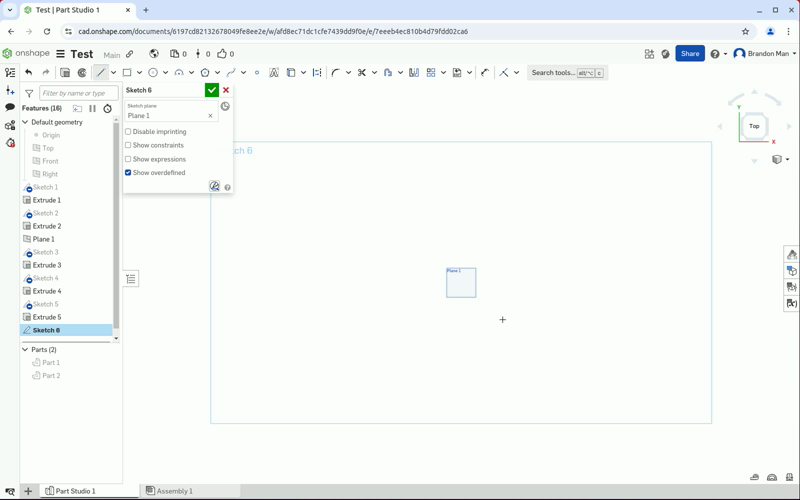
click(502, 319)
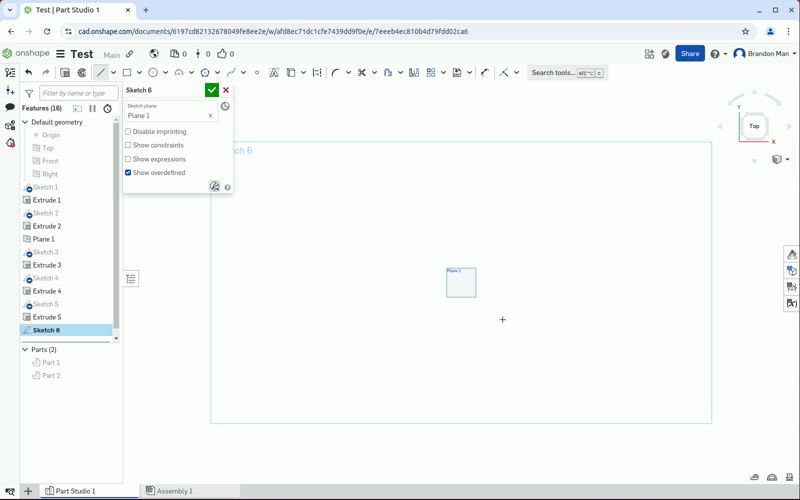
key_up(shift)
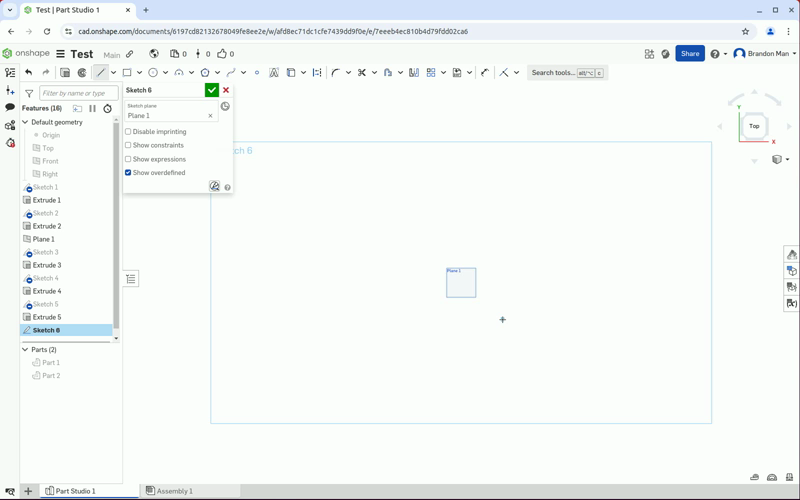
key_down(shift)
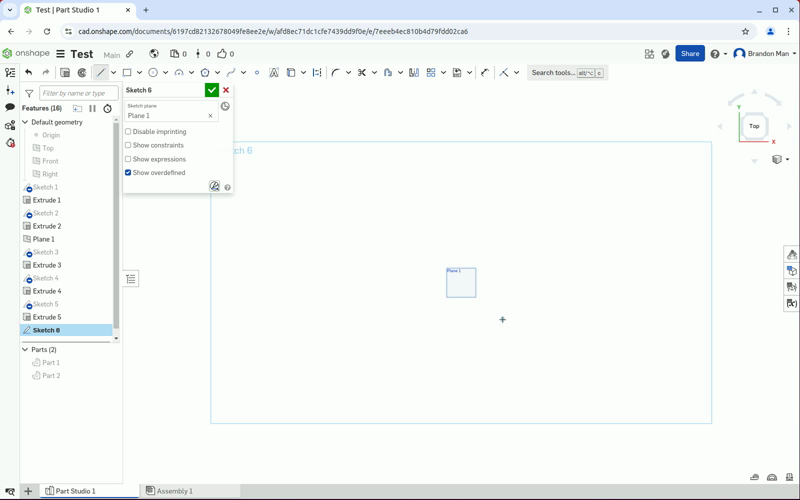
mouse_move(532, 319)
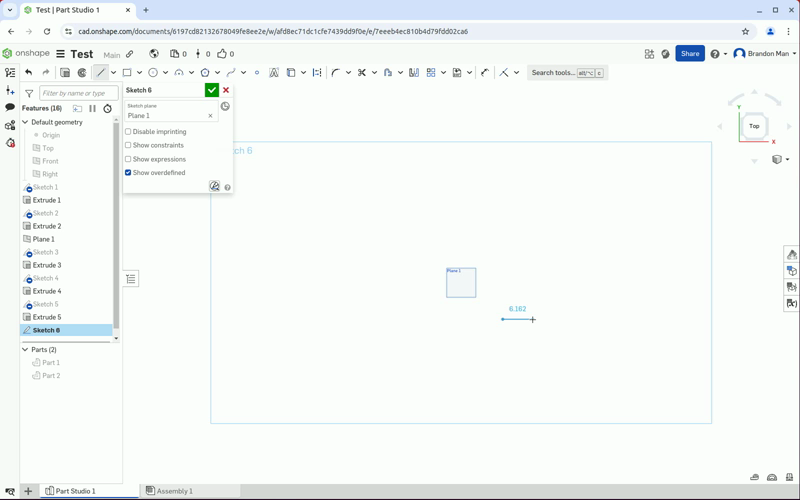
mouse_move(559, 319)
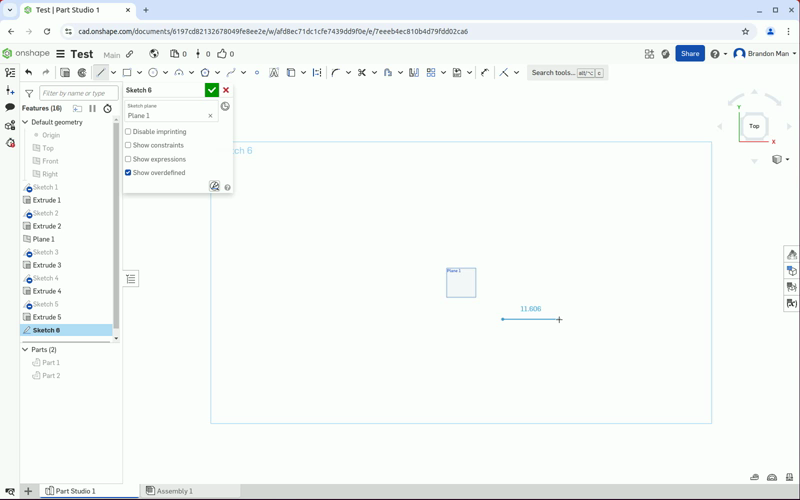
click(559, 319)
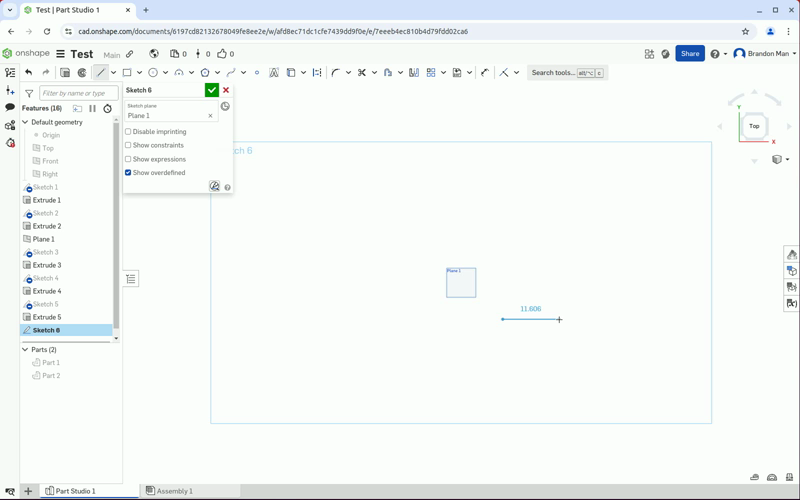
key_up(shift)
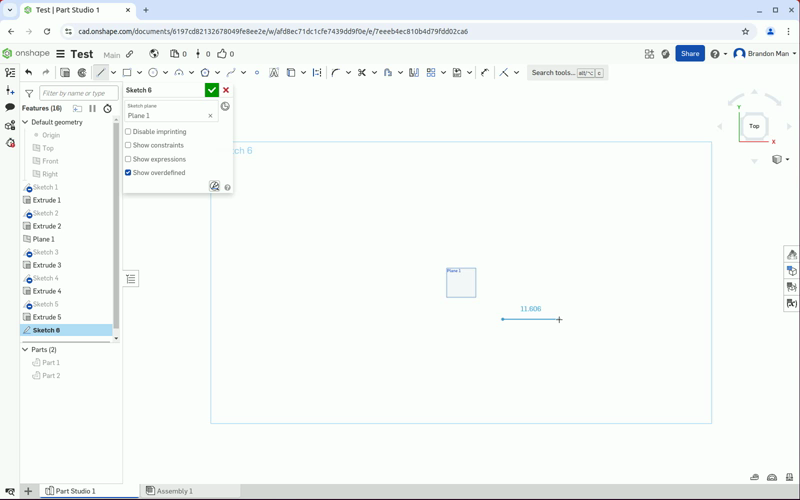
key_down(shift)
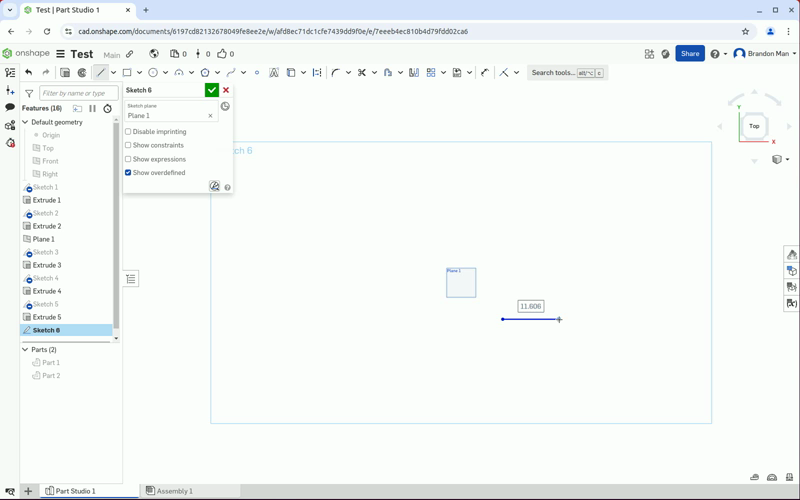
mouse_move(559, 246)
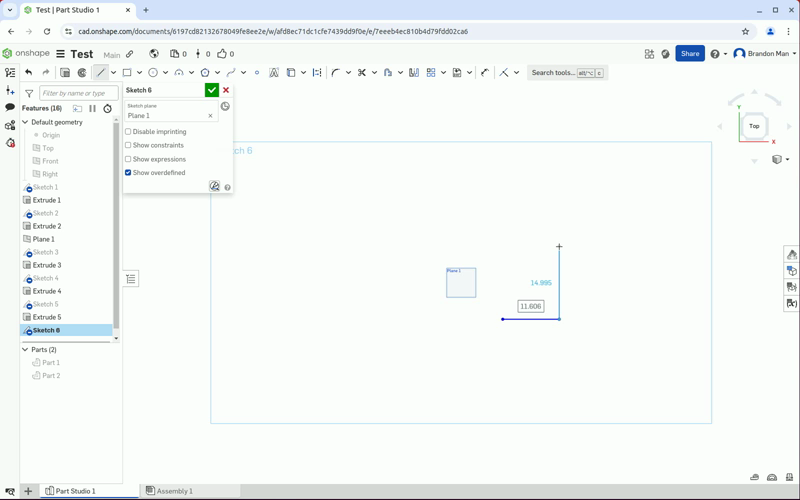
click(559, 246)
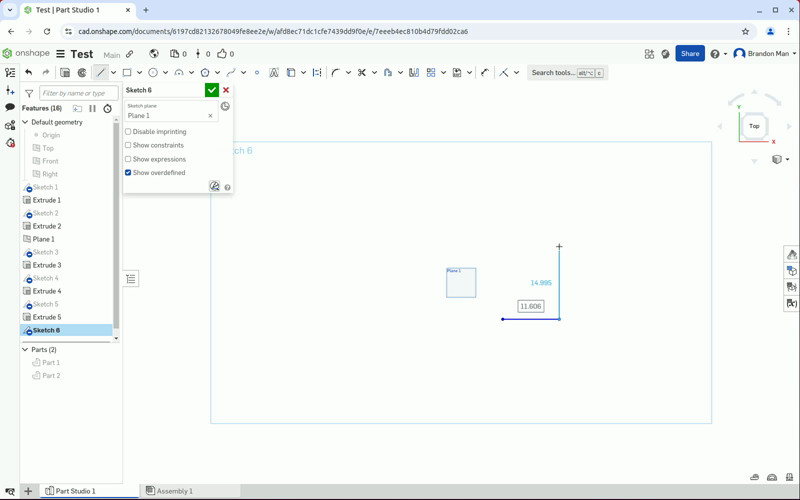
key_up(shift)
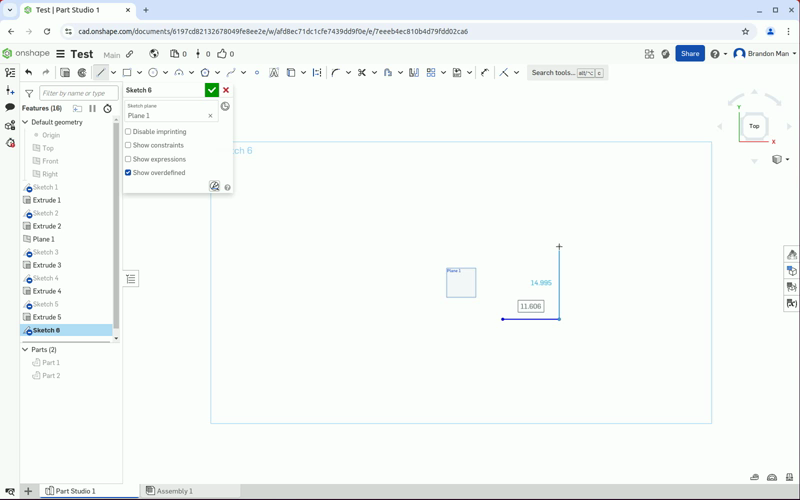
key_down(shift)
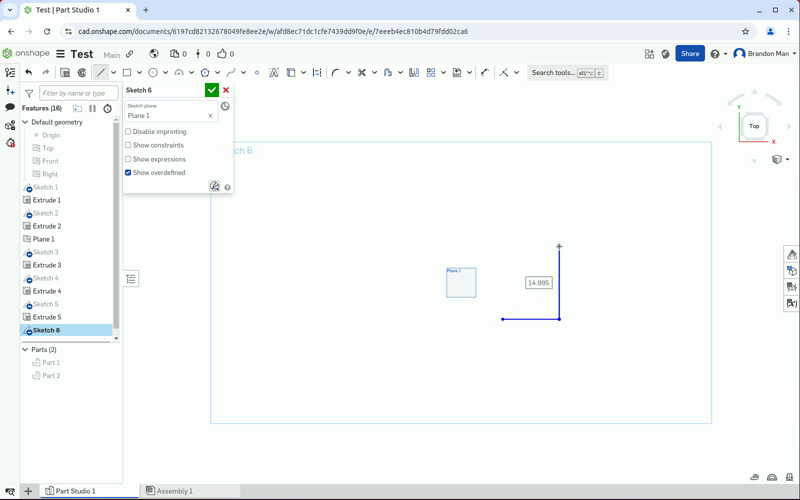
mouse_move(589, 246)
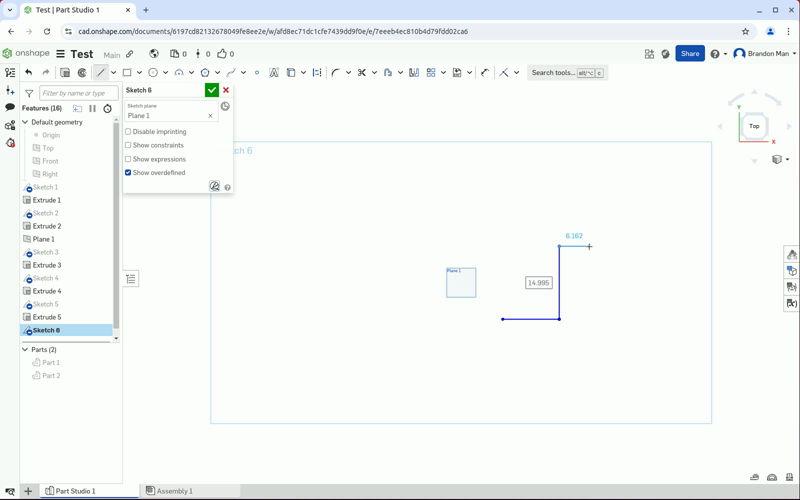
mouse_move(502, 246)
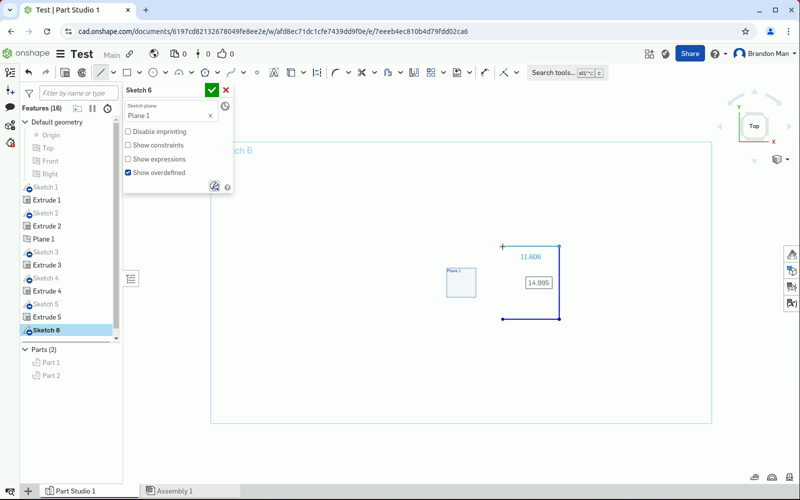
click(502, 246)
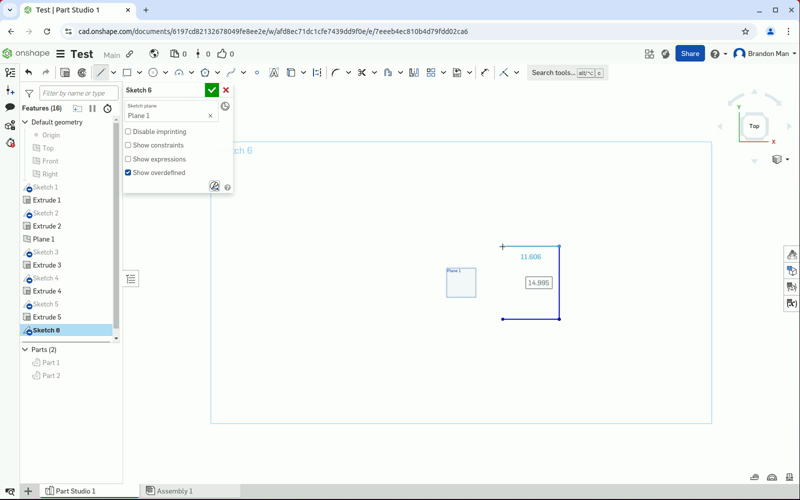
key_up(shift)
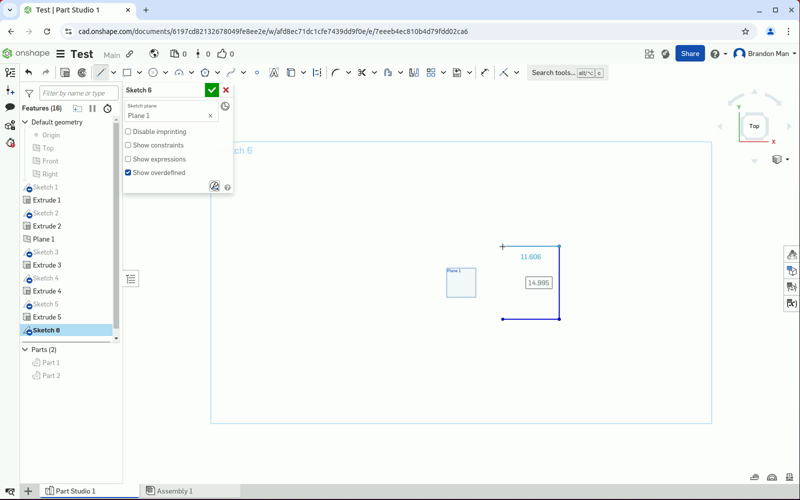
key_down(shift)
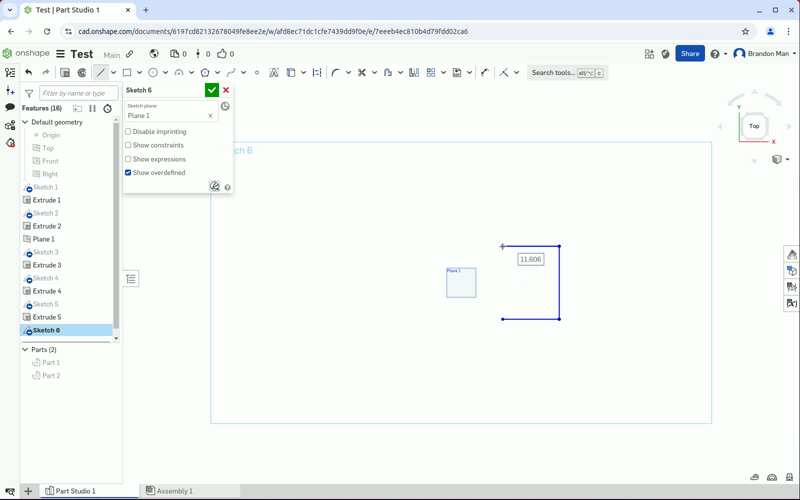
mouse_move(502, 319)
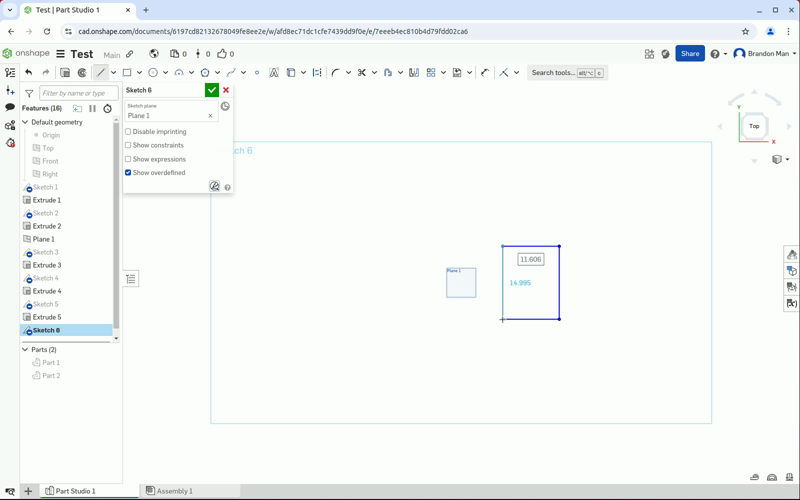
key_up(shift)
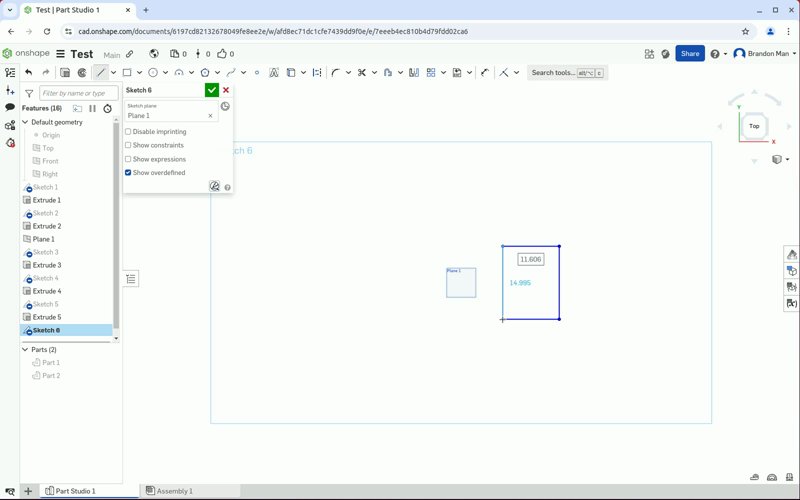
click(502, 319)
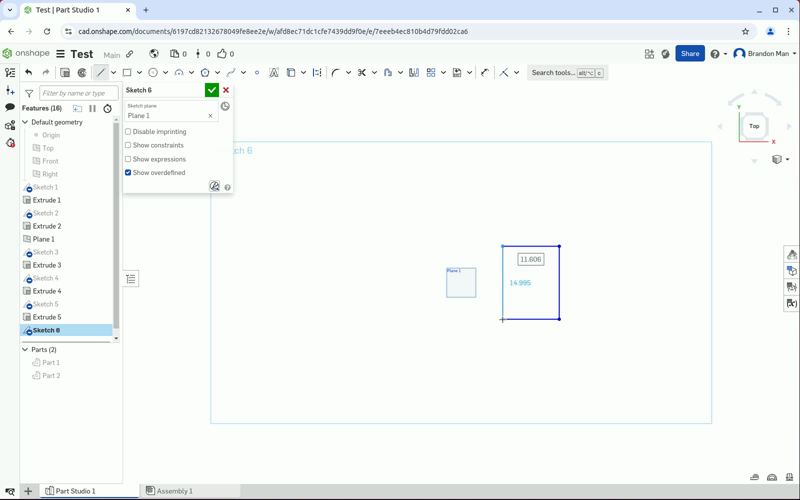
key(esc)
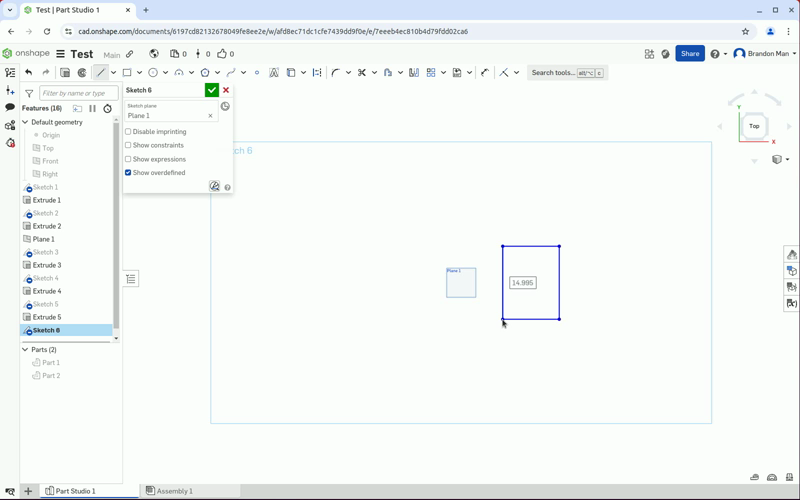
mouse_move(547, 282)
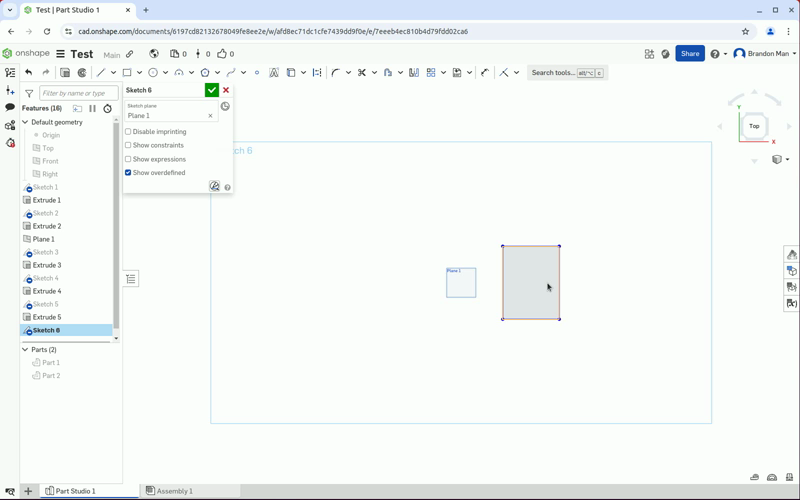
click(547, 282)
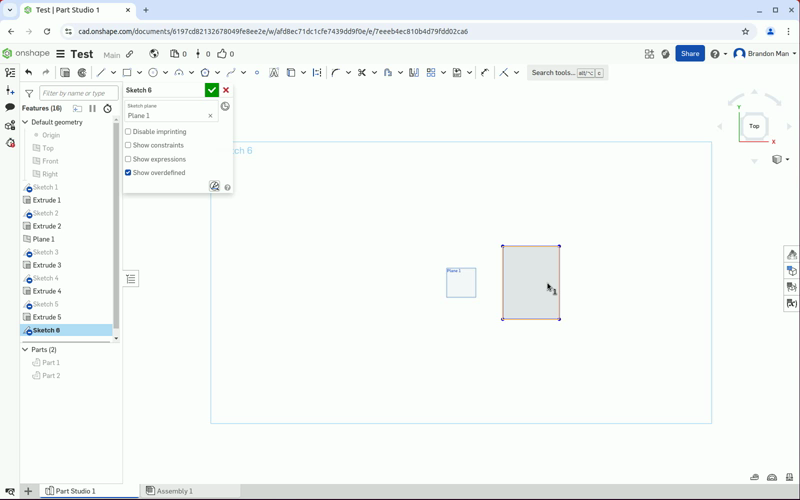
mouse_move(73, 352)
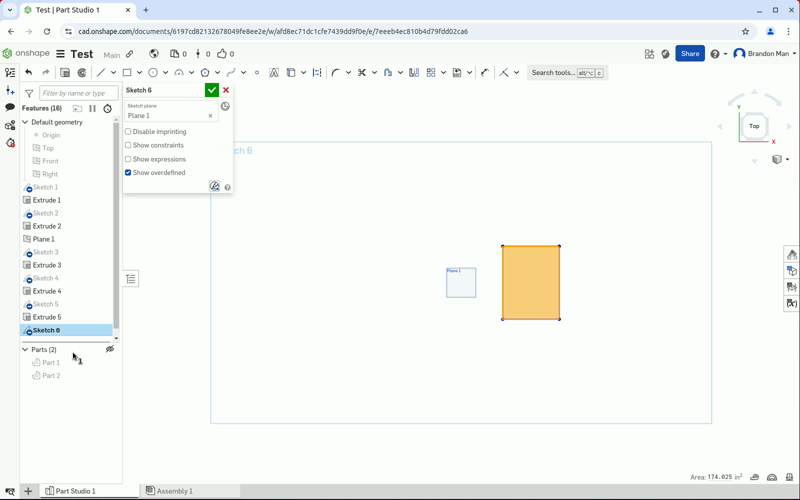
key(shift+y)
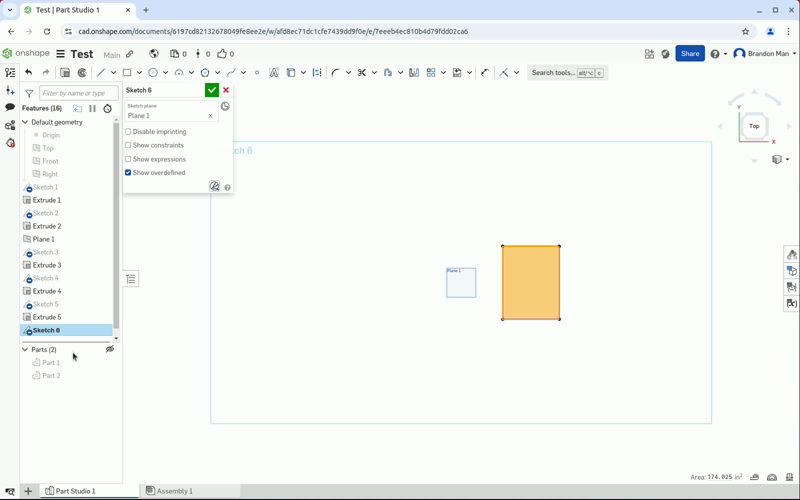
key(shift+e)
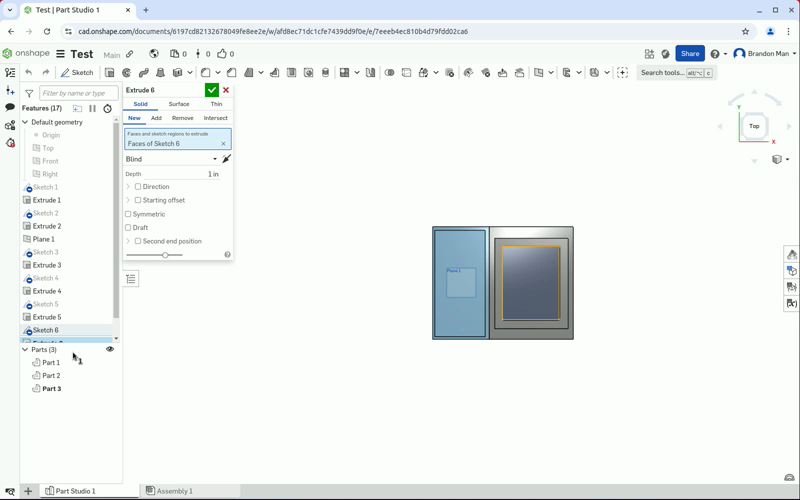
mouse_move(143, 106)
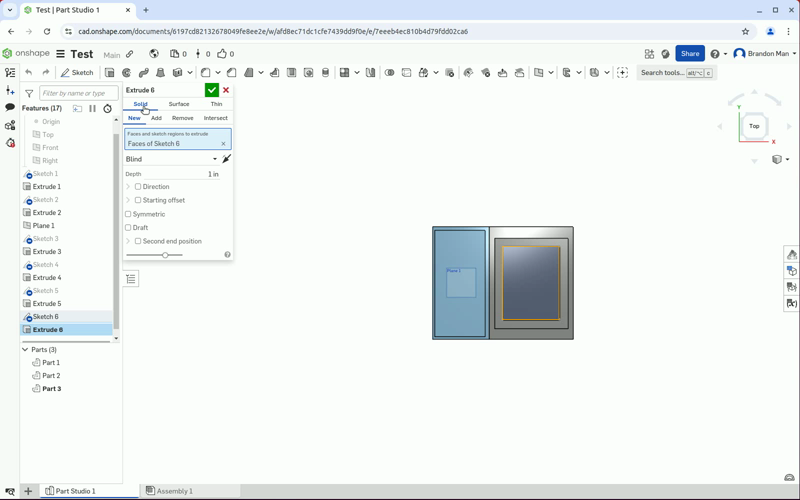
click(143, 106)
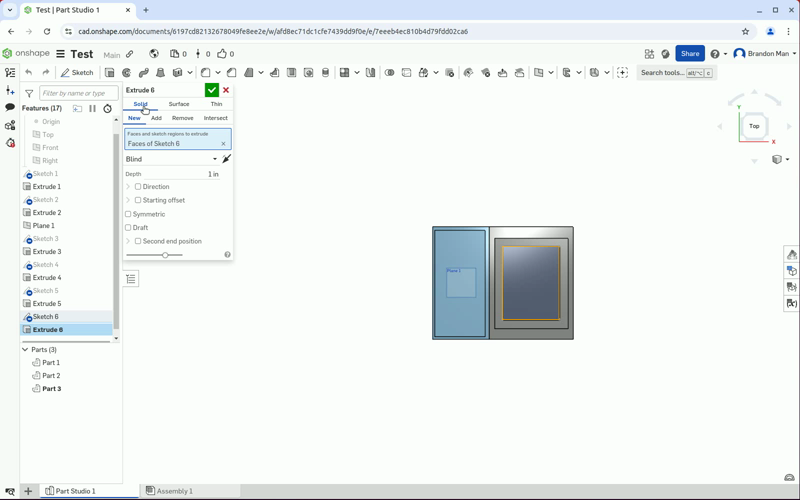
mouse_move(186, 120)
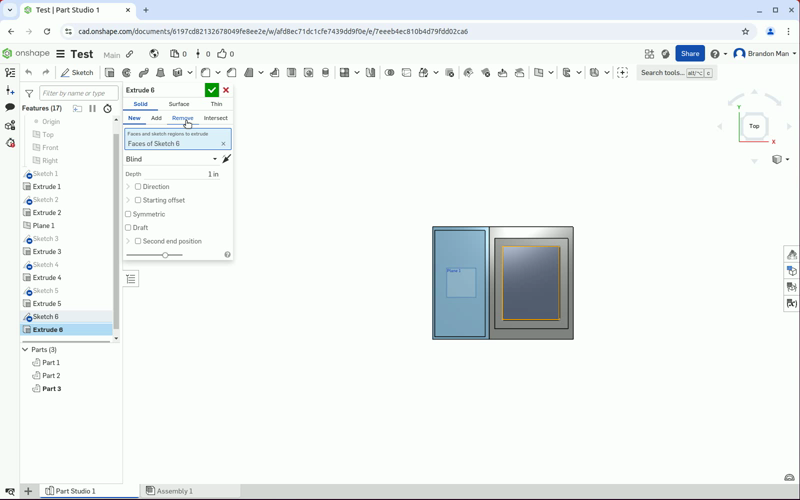
click(186, 120)
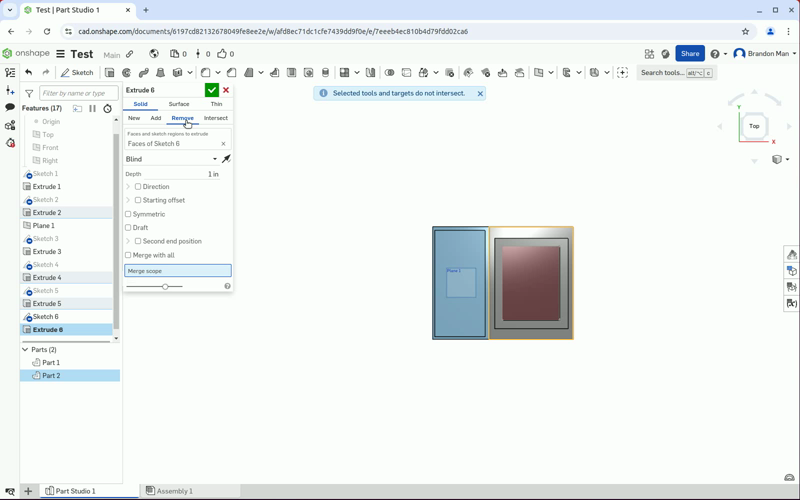
key(tab, 4)
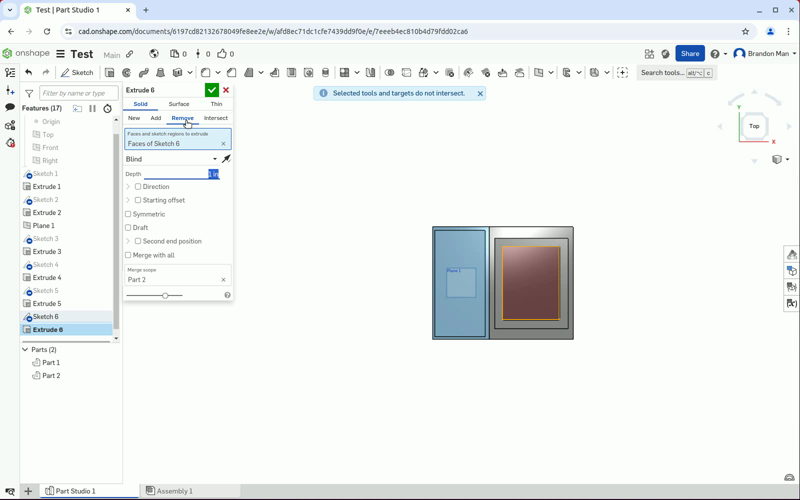
text(22.627)
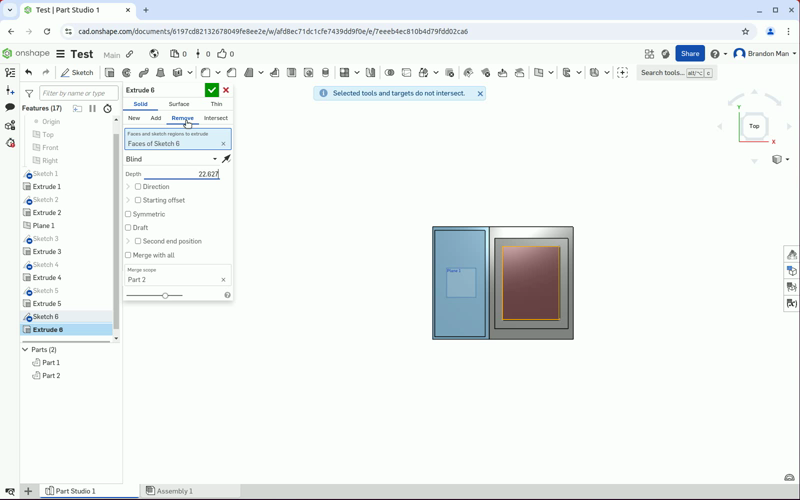
key(tab, 6)
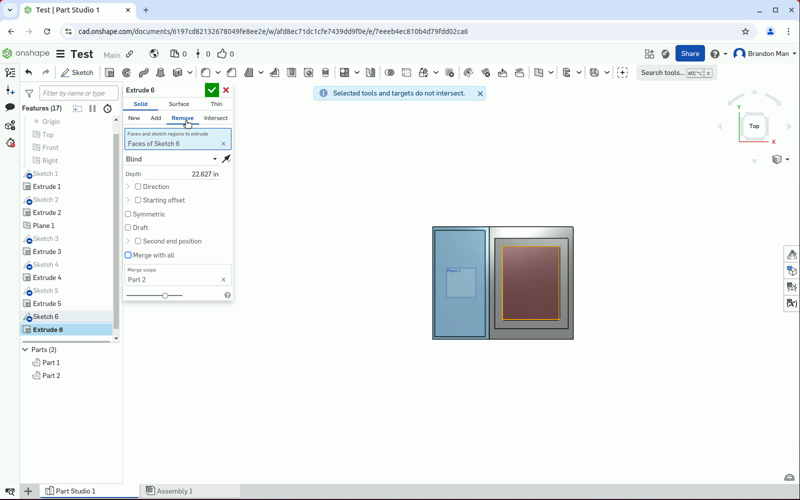
key(space)
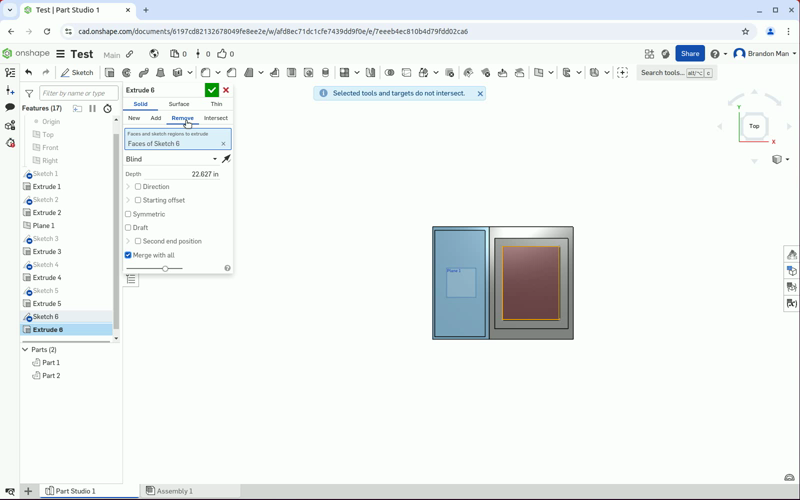
key(enter)
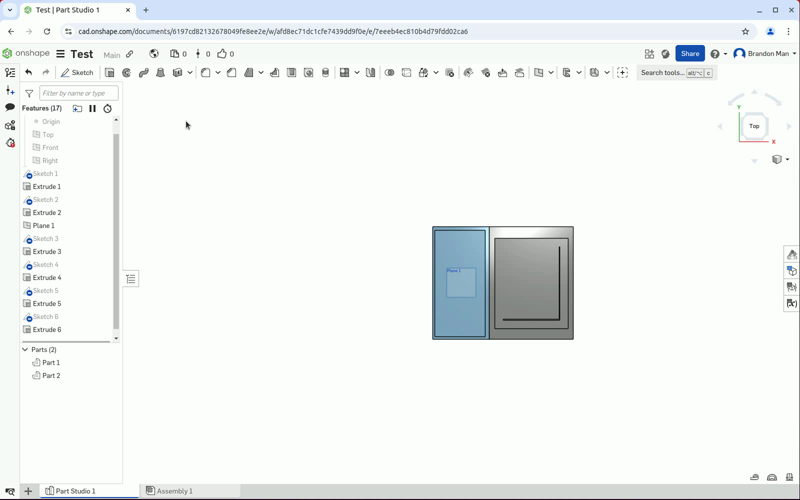
key(shift+h)
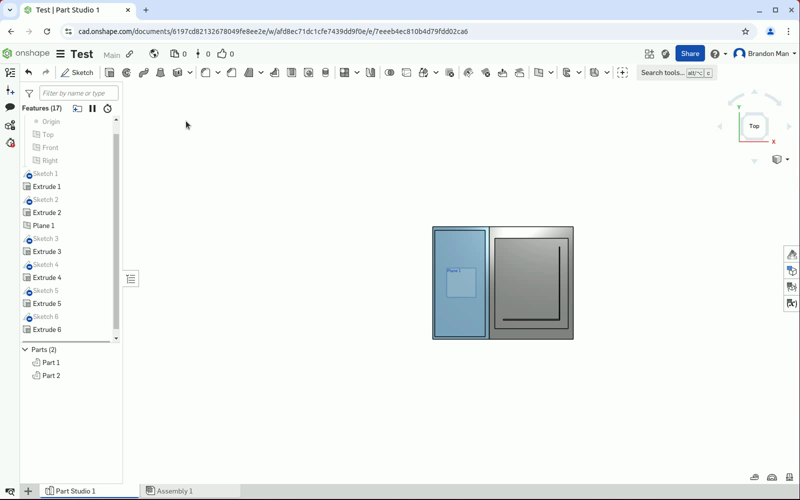
key(shift+h)
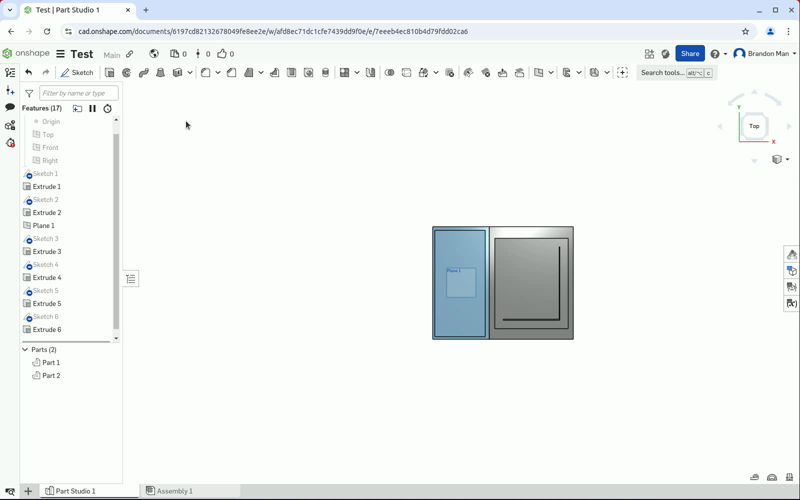
mouse_move(69, 176)
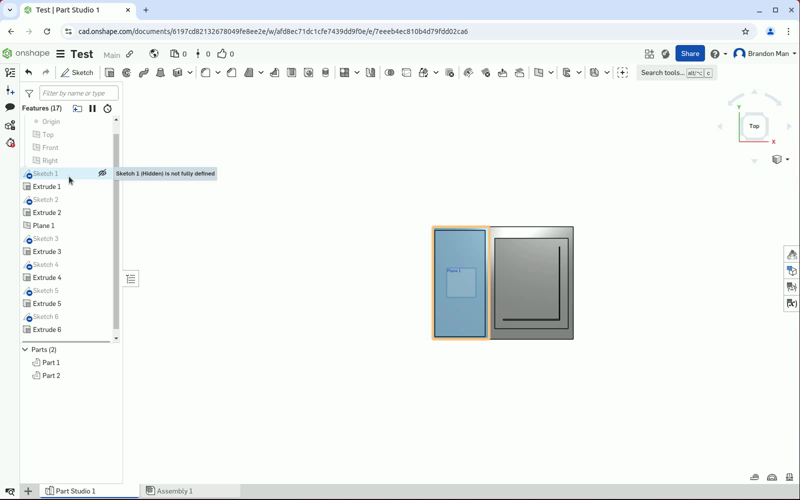
click(69, 176)
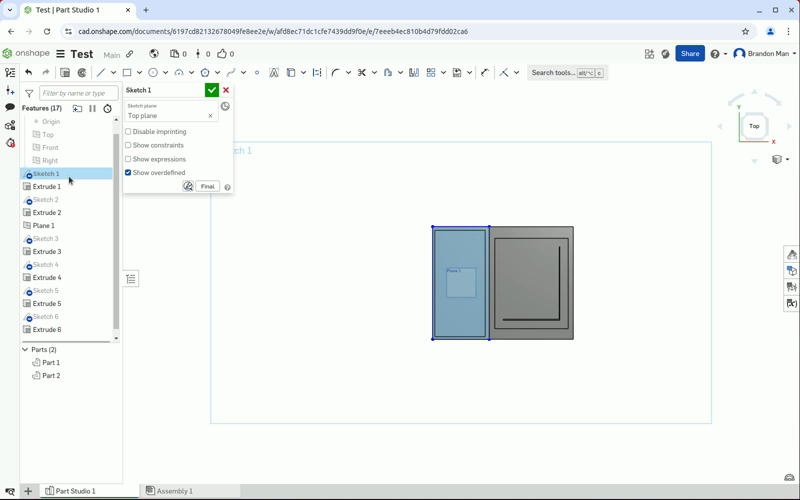
mouse_move(229, 92)
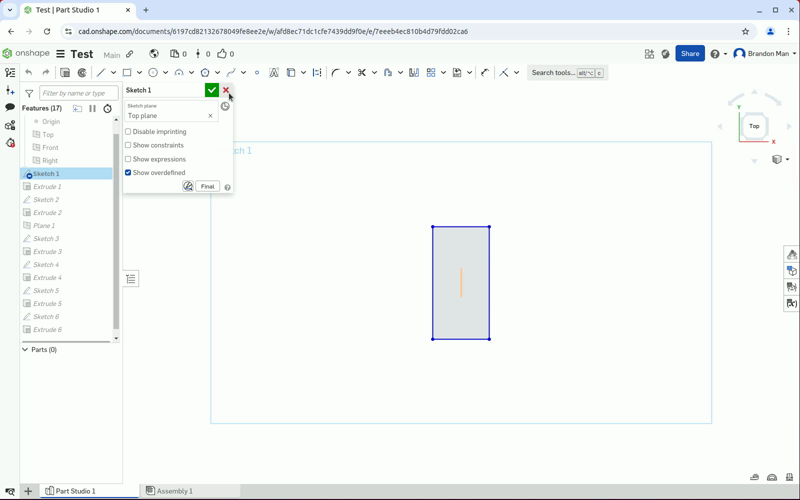
click(229, 92)
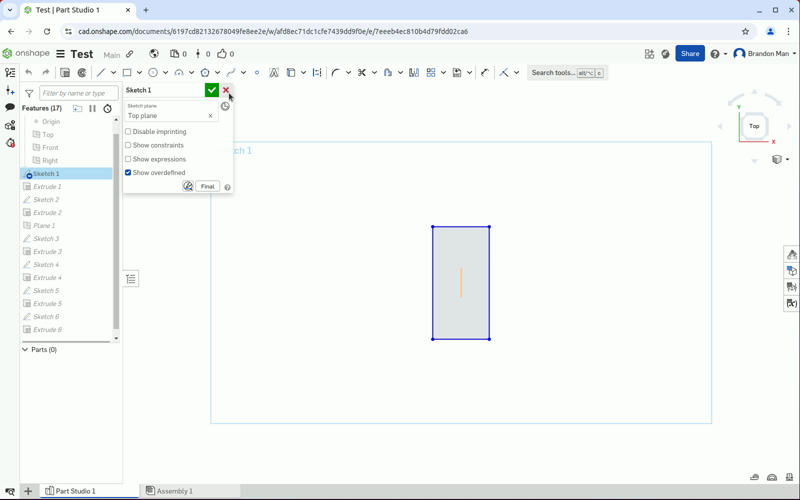
key(shift+s)
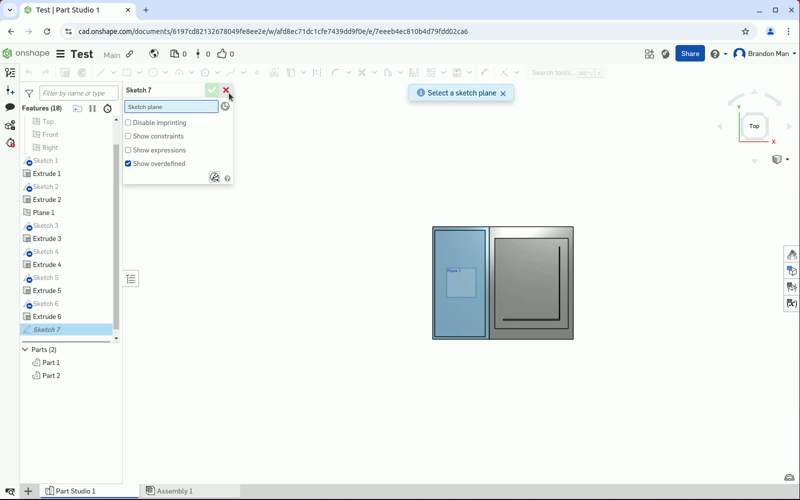
mouse_move(69, 215)
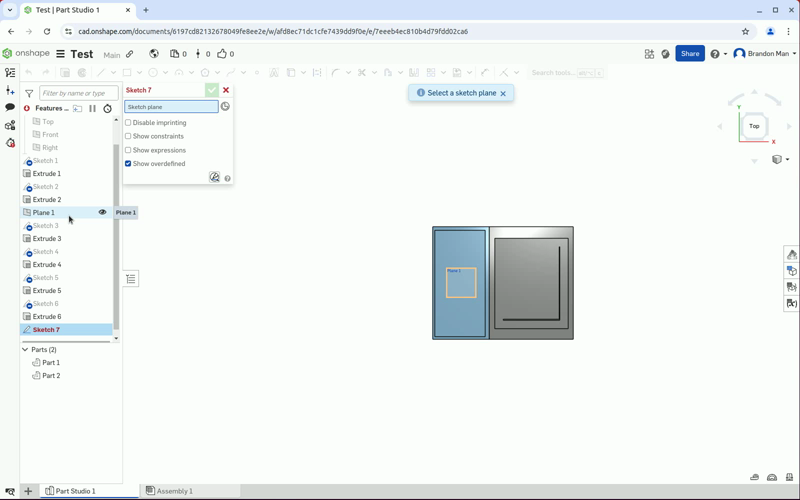
click(69, 215)
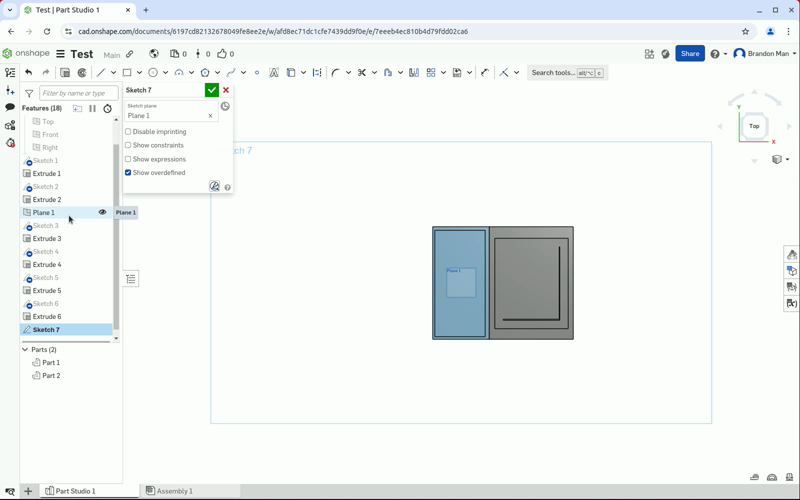
mouse_move(73, 352)
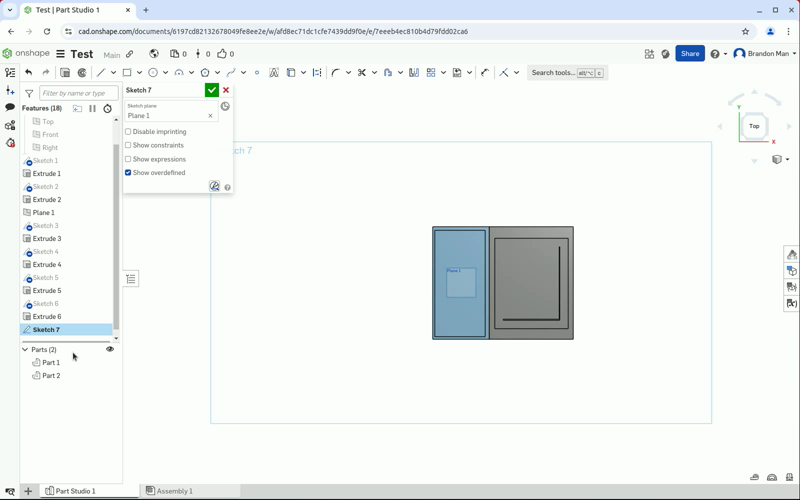
key(y)
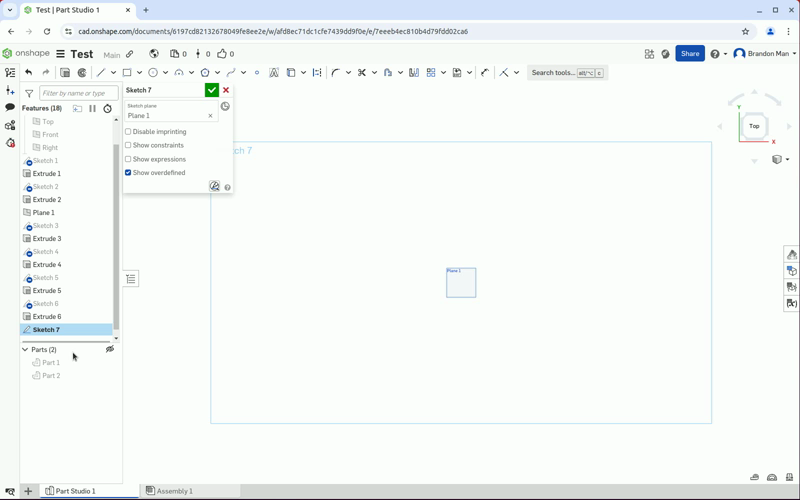
key(l)
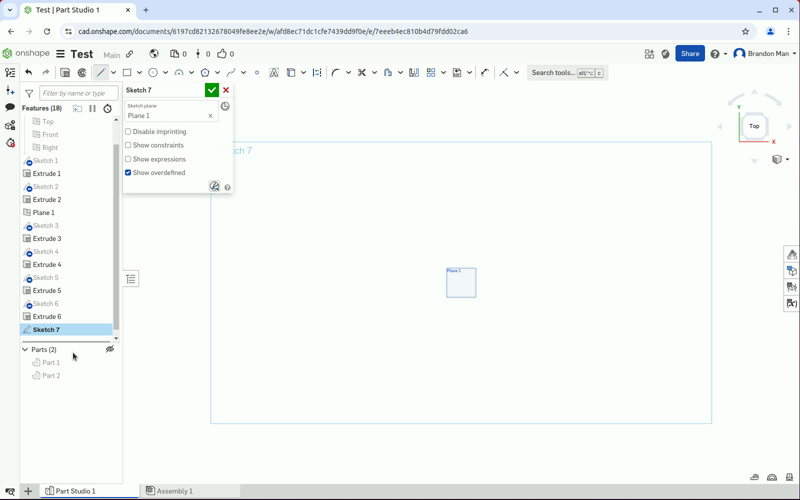
key_down(shift)
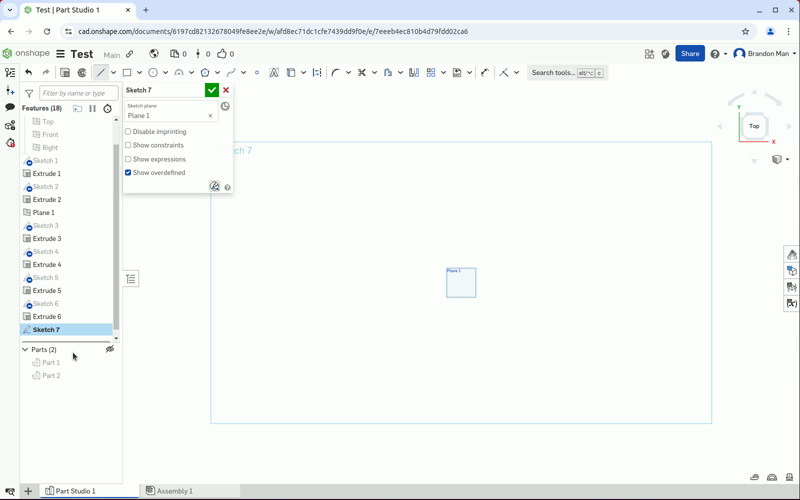
mouse_move(494, 328)
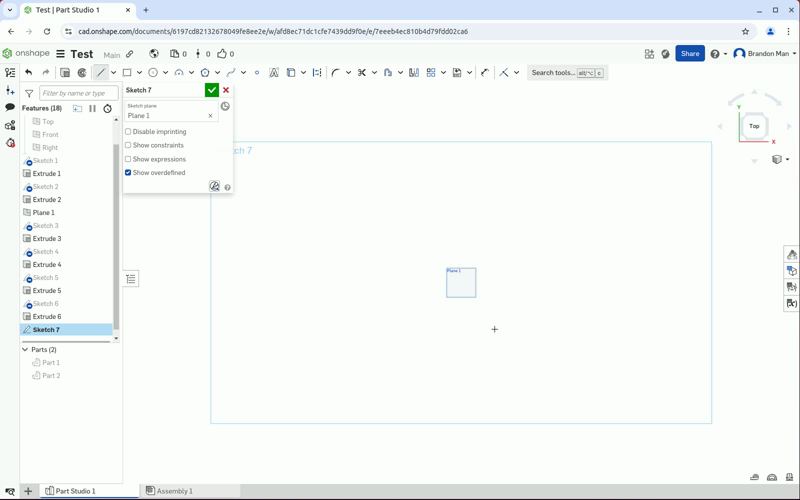
click(494, 328)
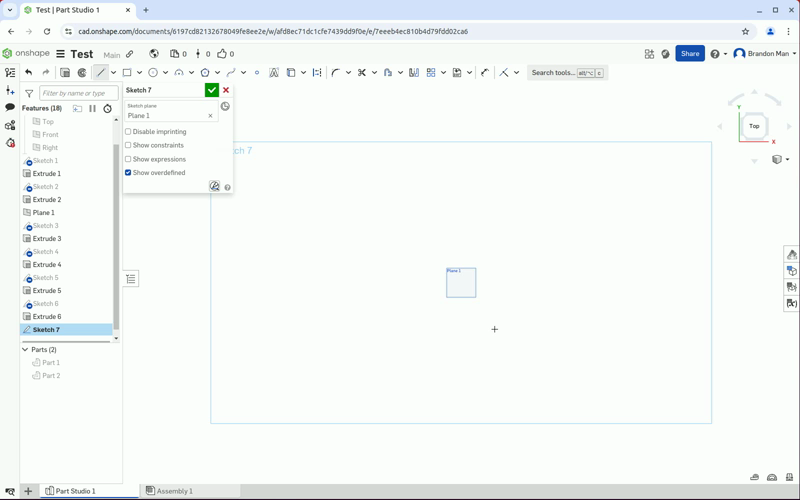
key_up(shift)
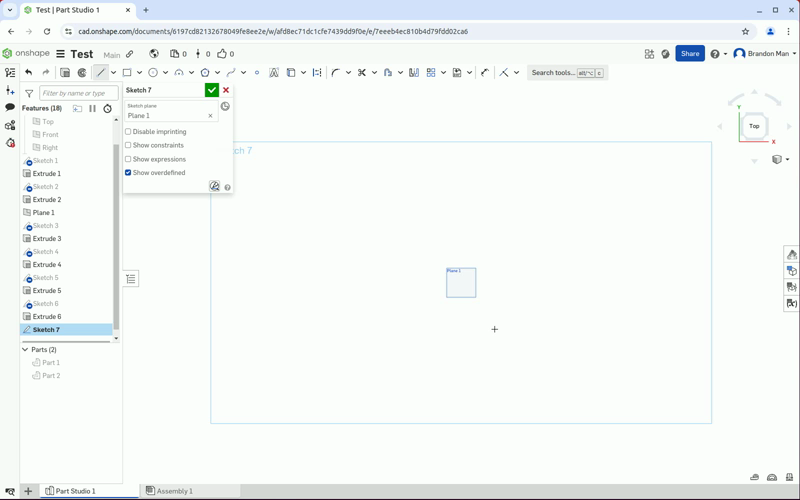
key_down(shift)
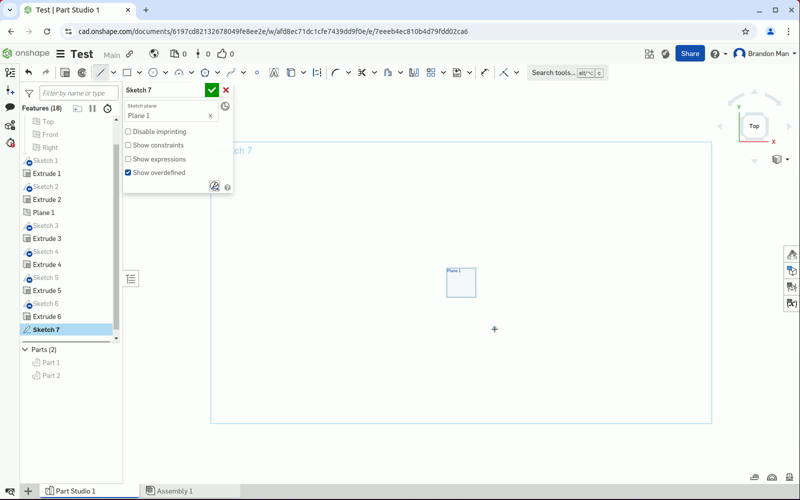
mouse_move(568, 328)
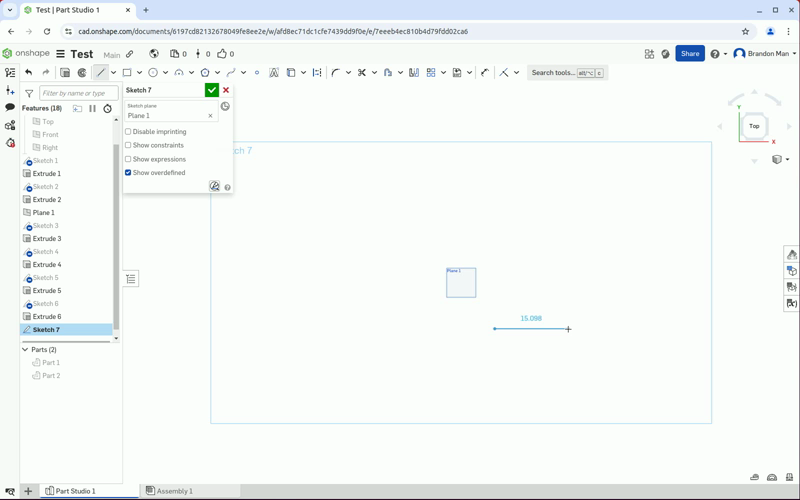
click(568, 328)
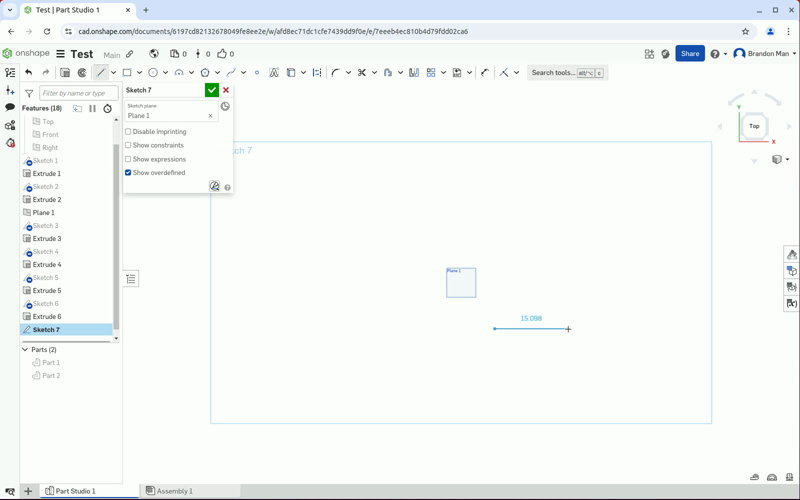
key_up(shift)
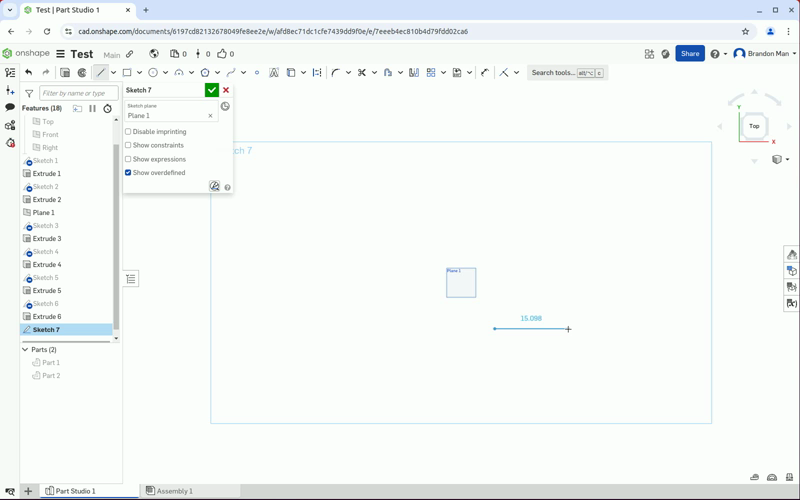
key_down(shift)
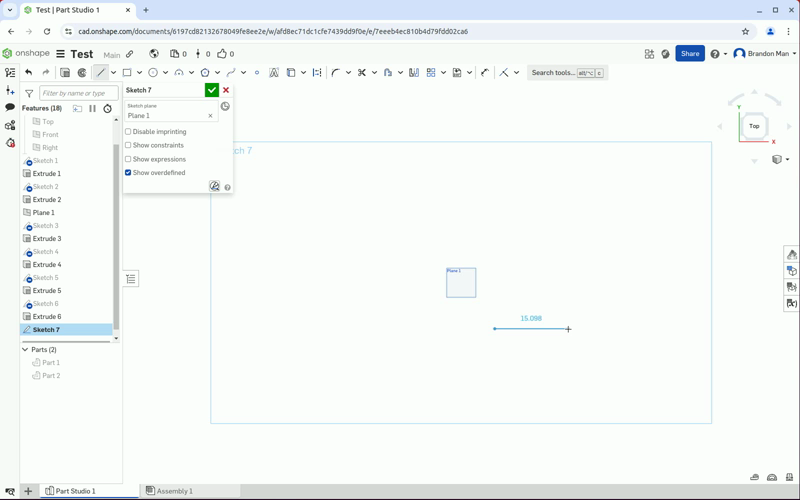
mouse_move(568, 238)
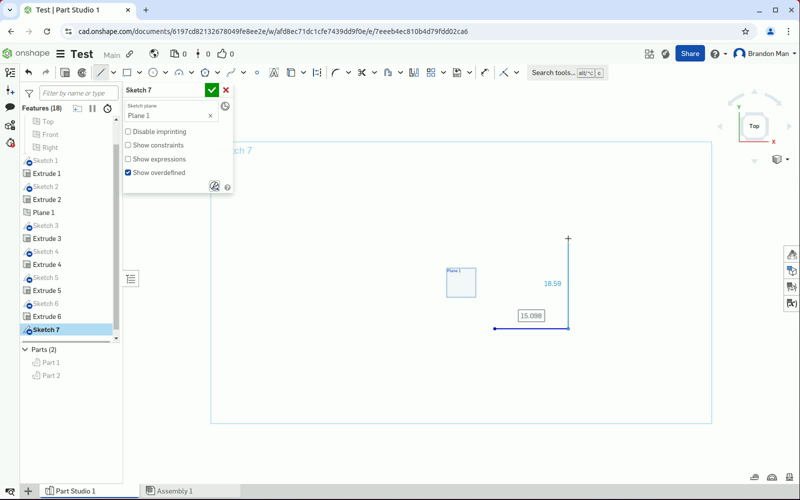
click(568, 238)
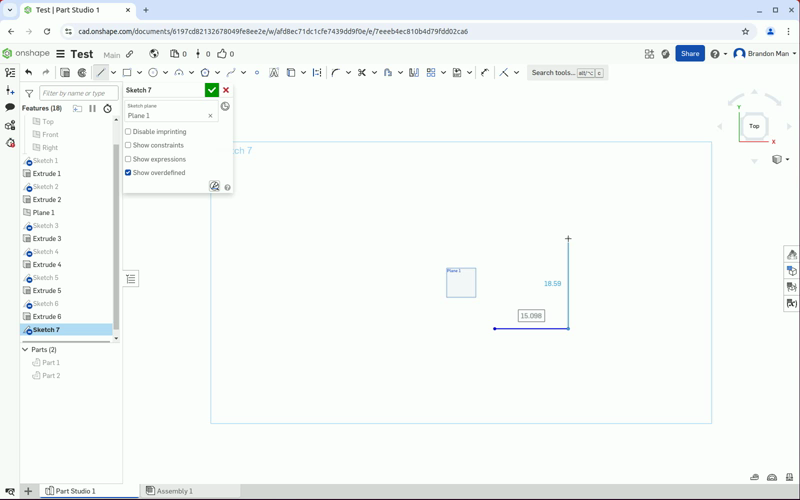
key_up(shift)
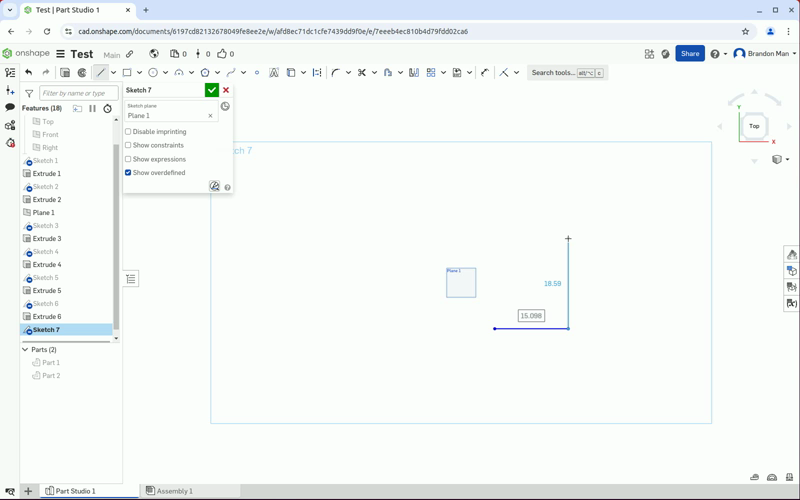
key_down(shift)
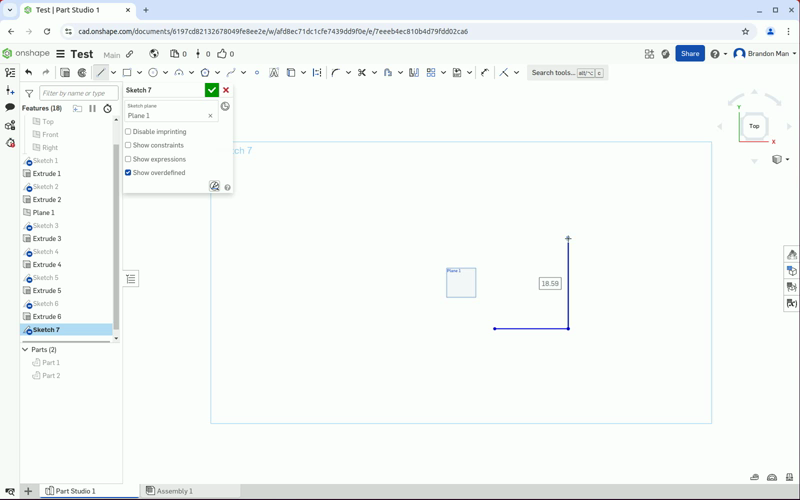
mouse_move(494, 238)
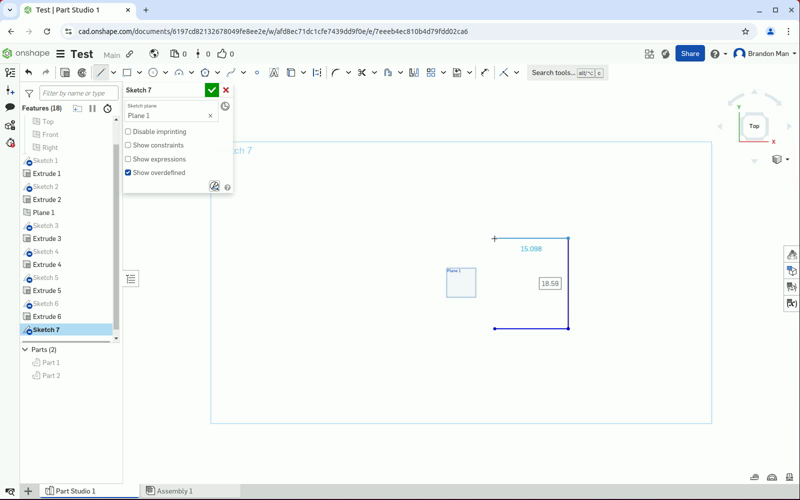
click(494, 238)
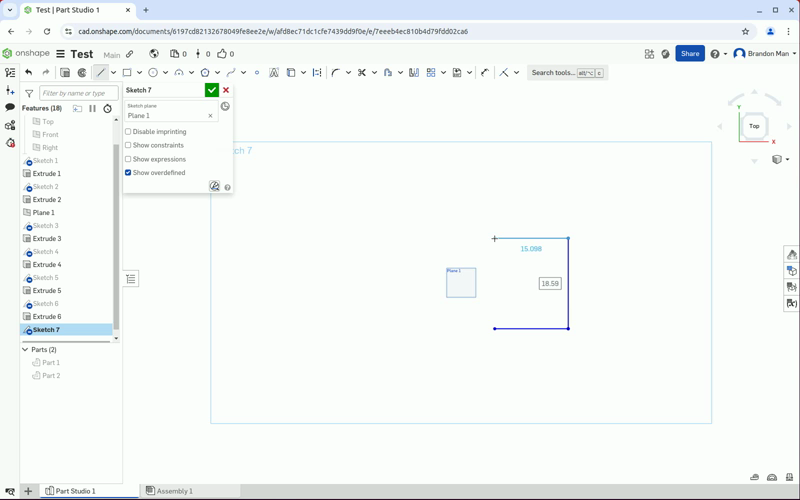
key_up(shift)
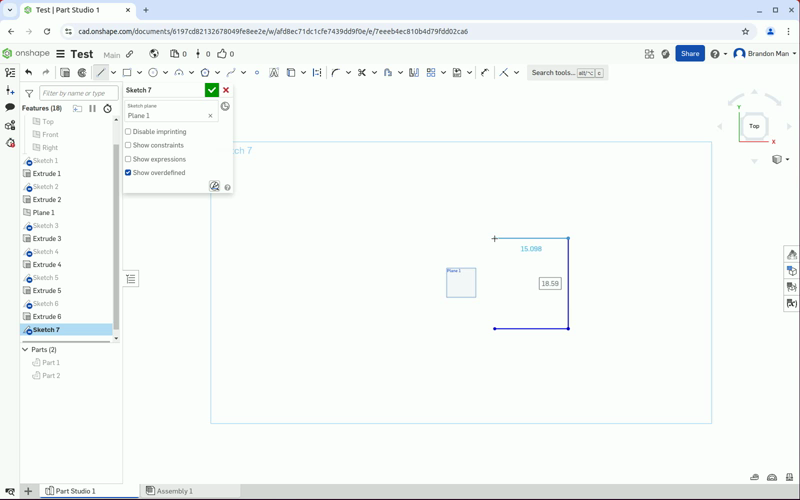
key_down(shift)
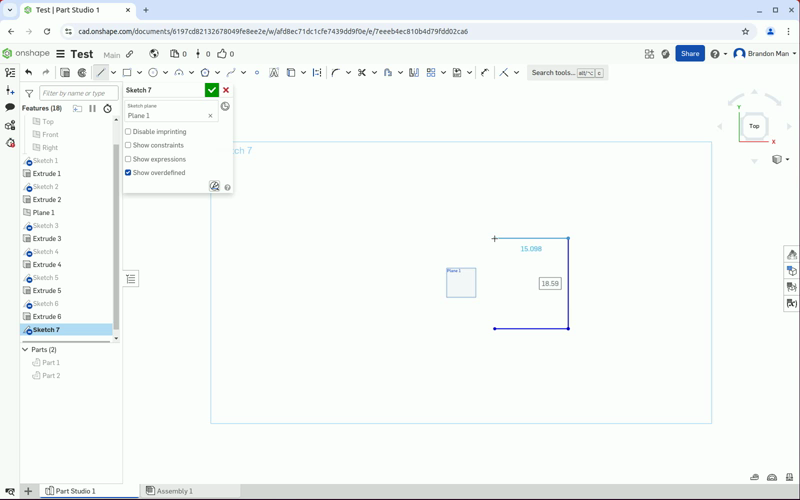
mouse_move(494, 328)
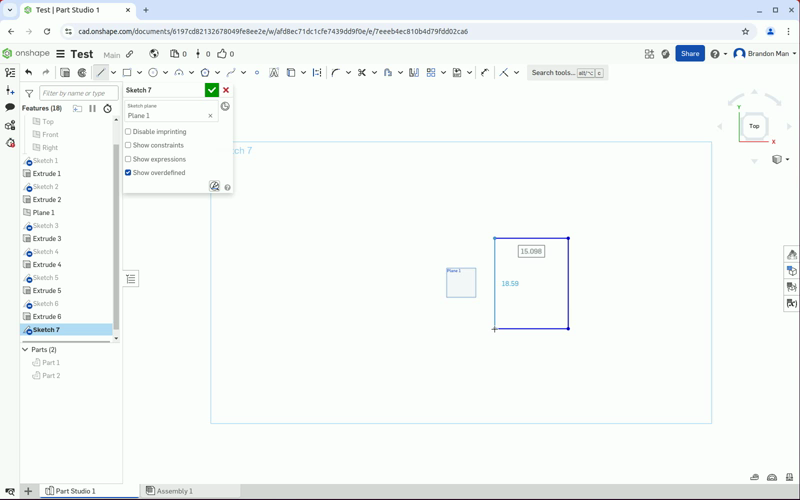
key_up(shift)
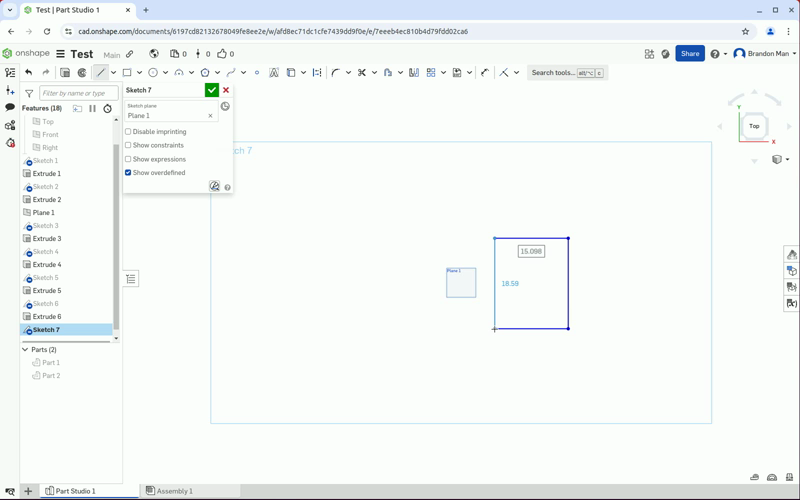
click(494, 328)
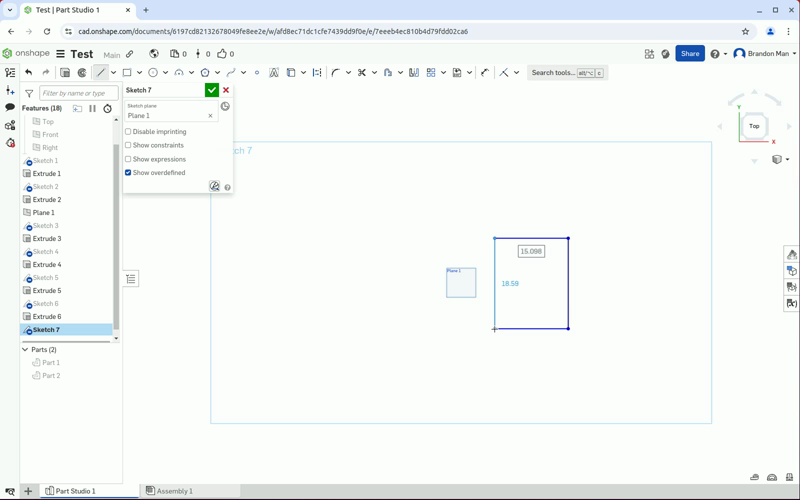
key(esc)
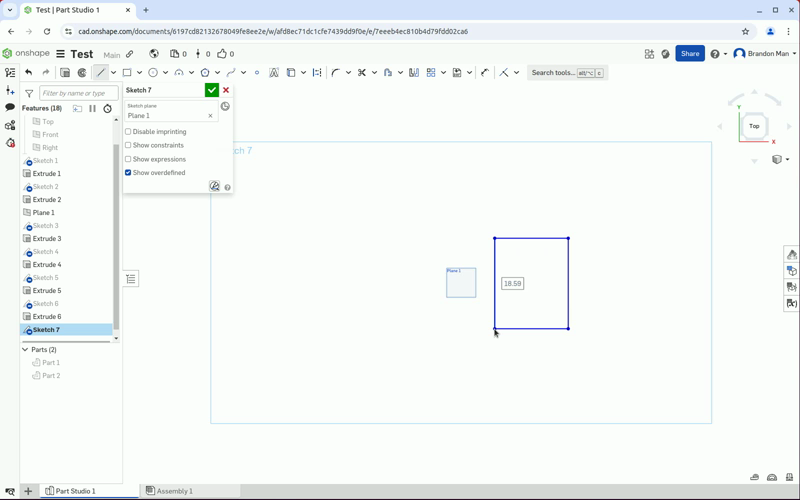
key(l)
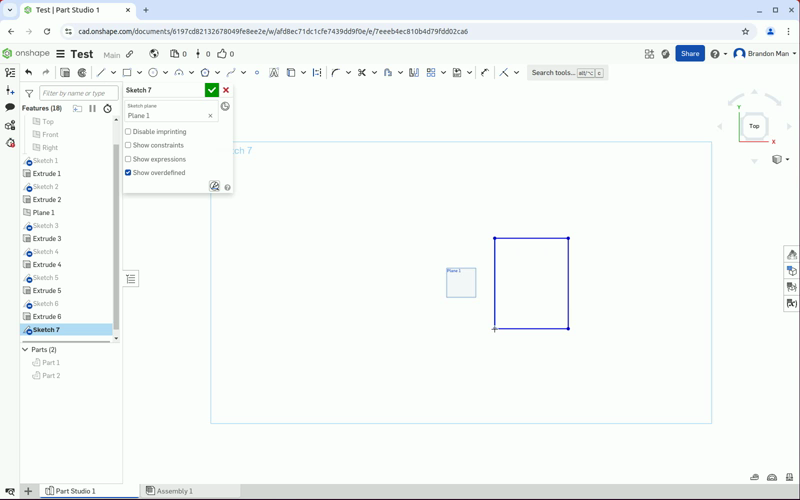
key_down(shift)
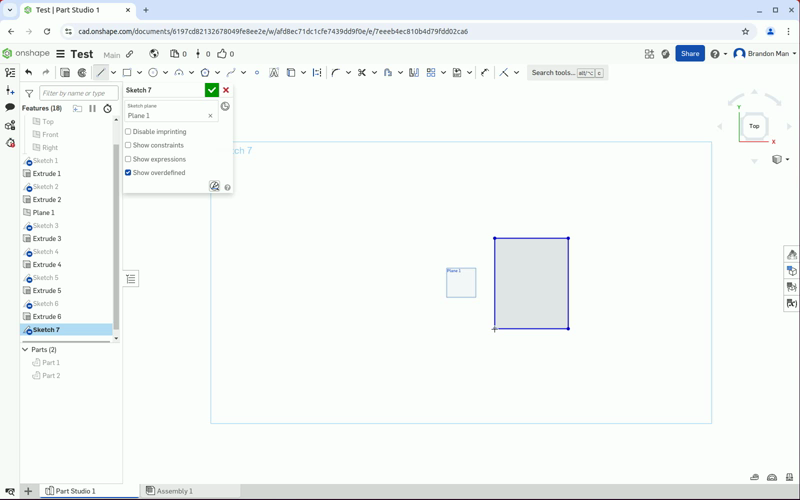
mouse_move(503, 320)
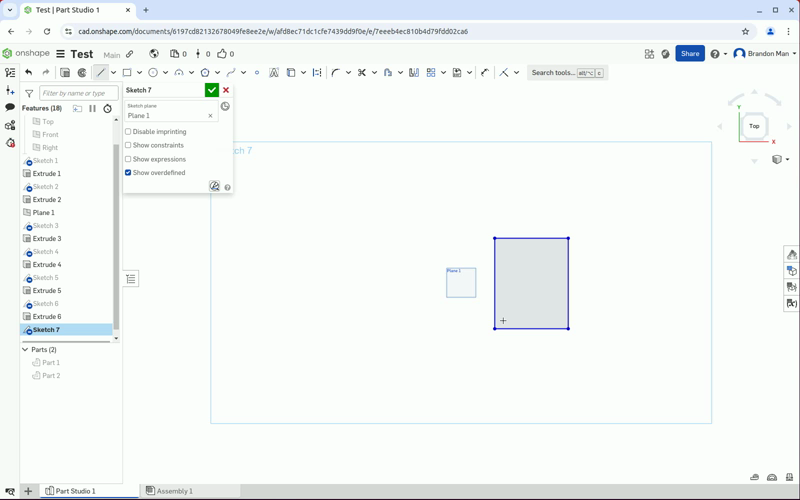
click(503, 320)
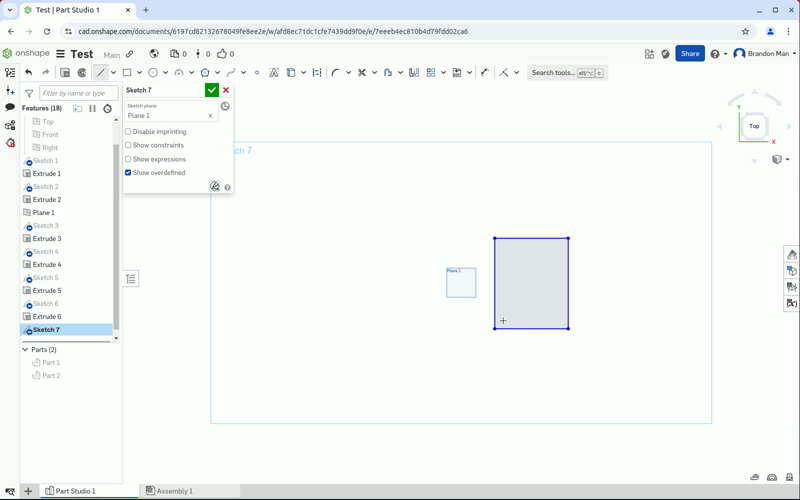
key_up(shift)
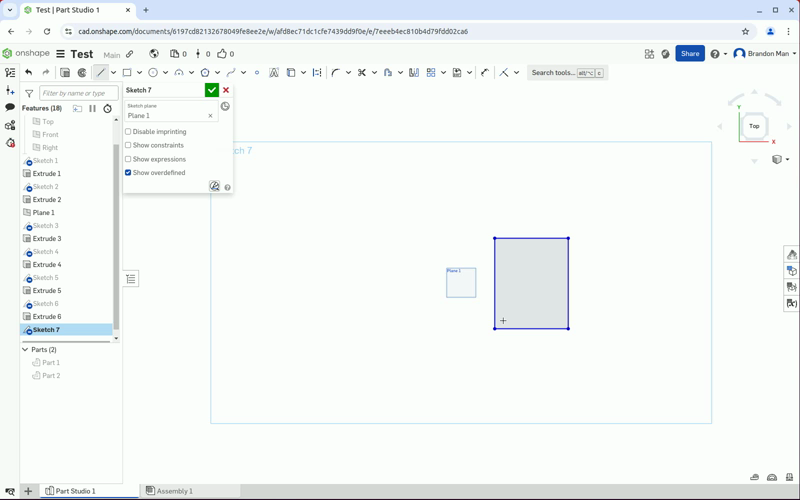
key_down(shift)
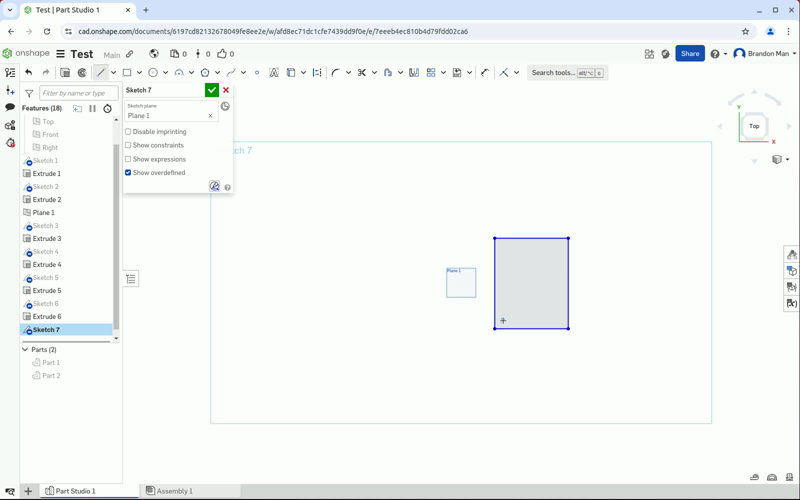
mouse_move(533, 320)
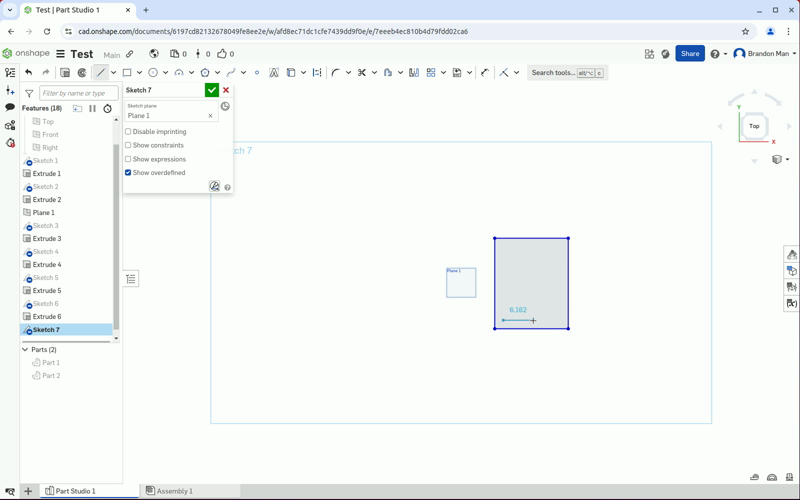
mouse_move(559, 320)
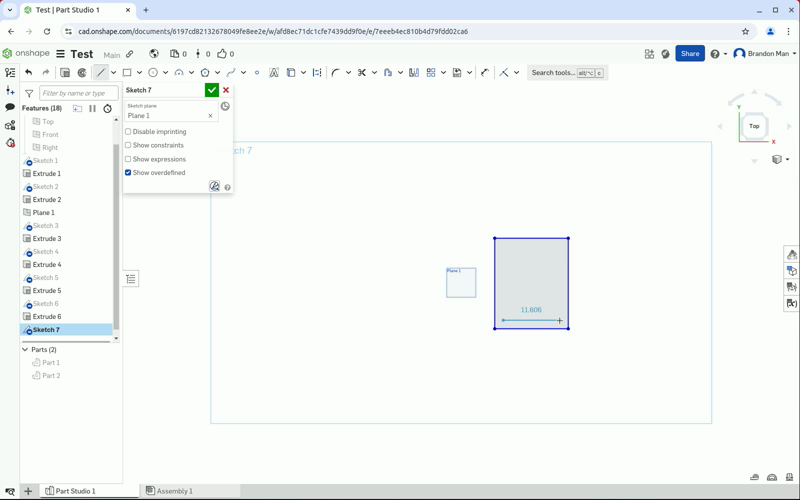
click(559, 320)
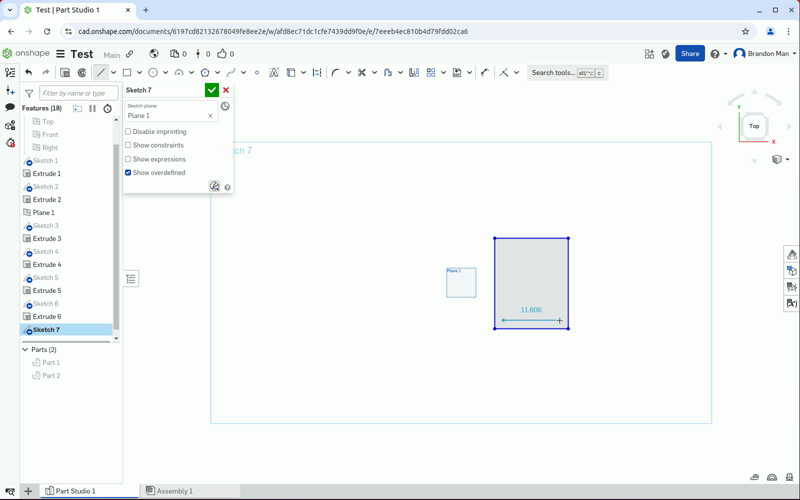
key_up(shift)
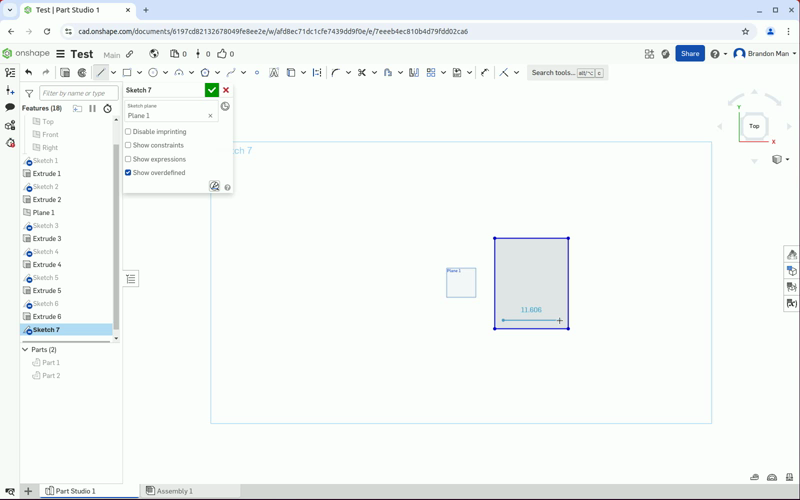
key_down(shift)
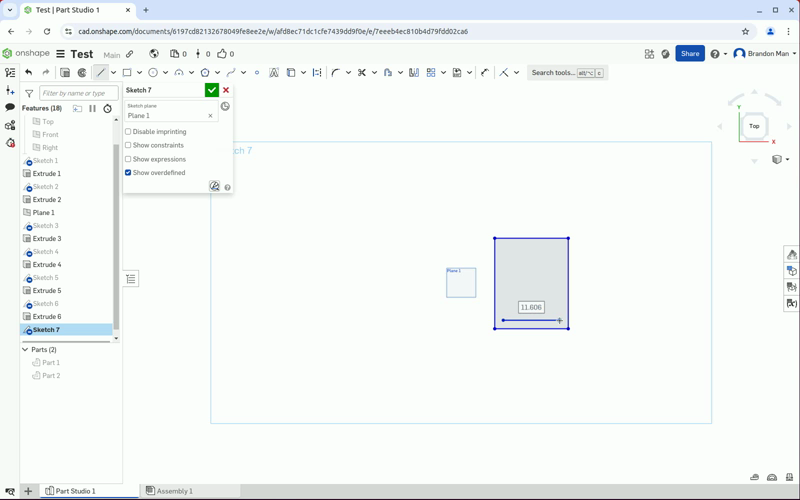
mouse_move(559, 246)
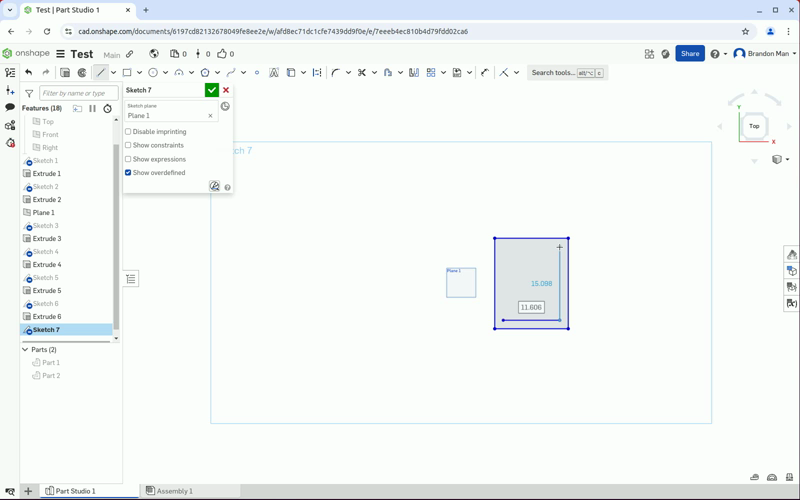
click(559, 246)
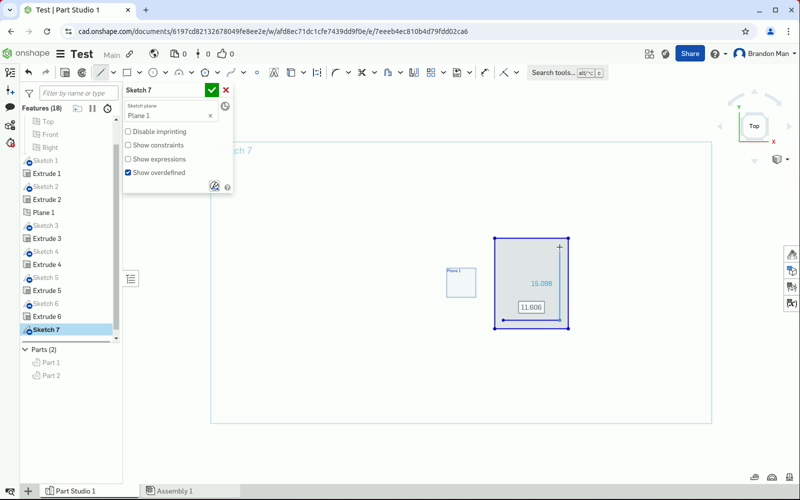
key_up(shift)
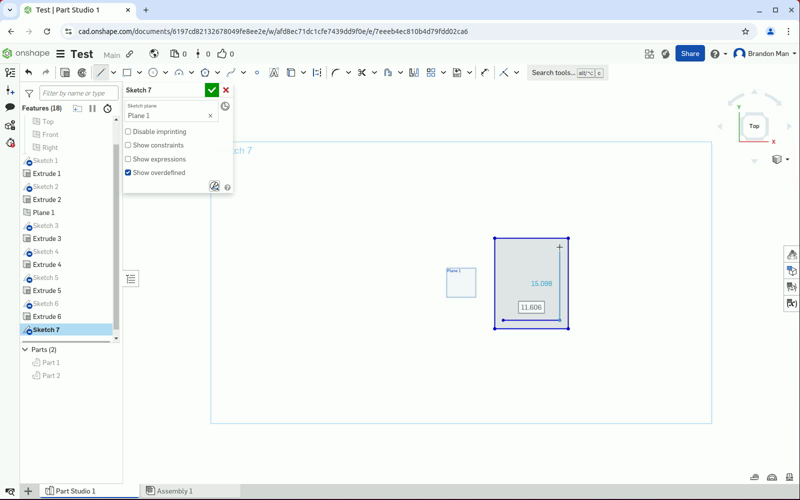
key_down(shift)
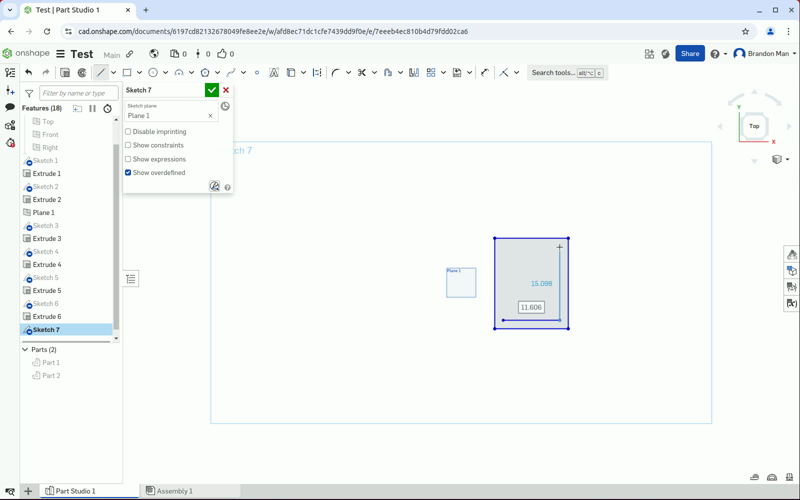
mouse_move(589, 246)
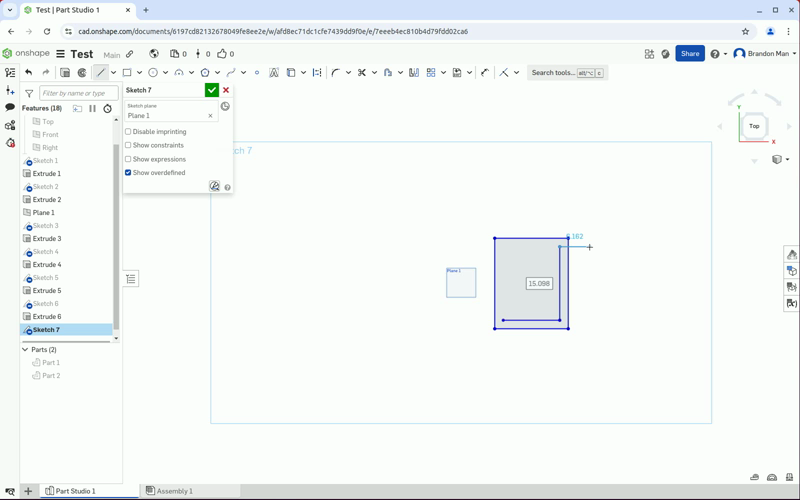
mouse_move(503, 246)
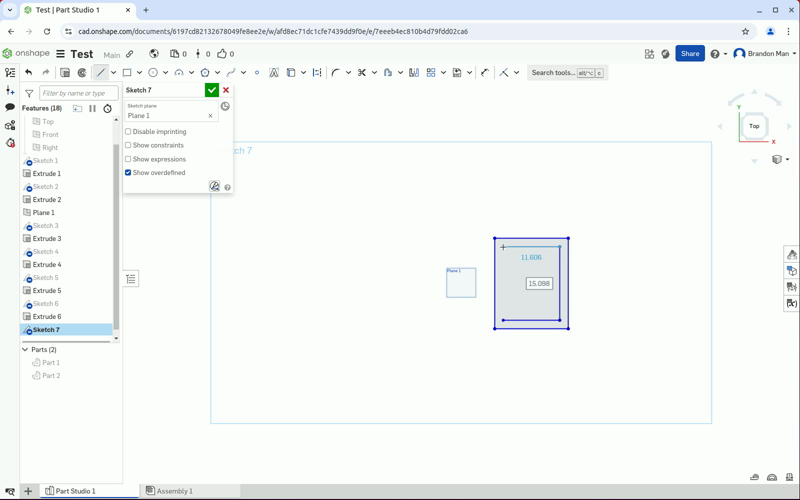
click(503, 246)
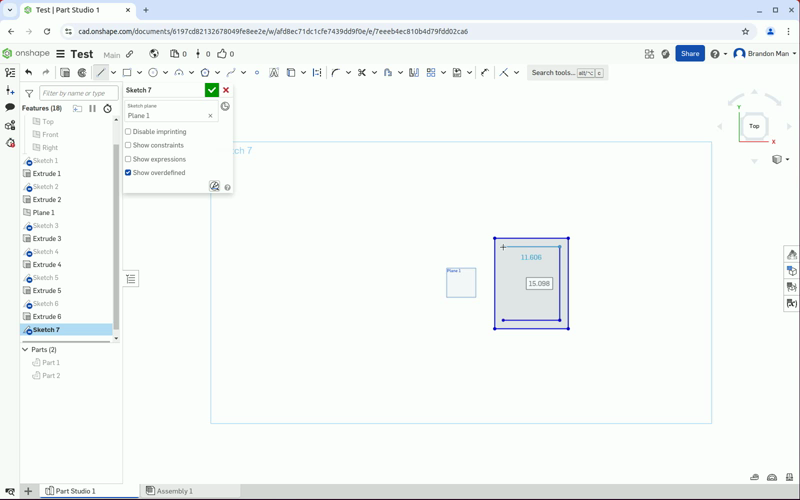
key_up(shift)
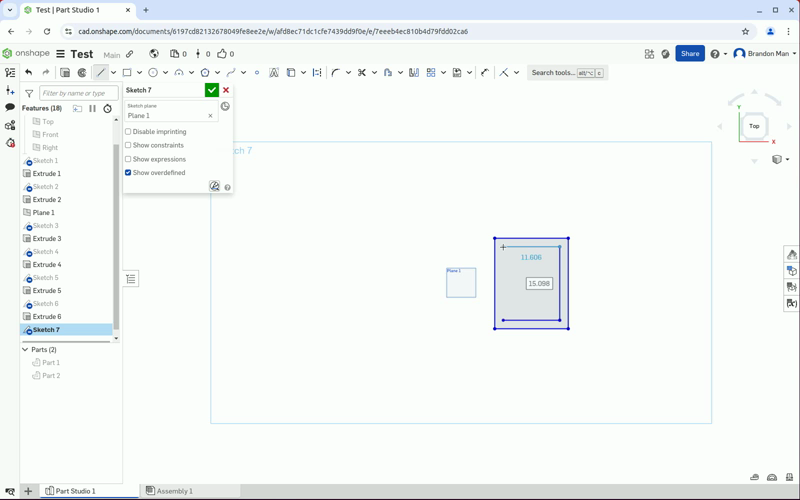
key_down(shift)
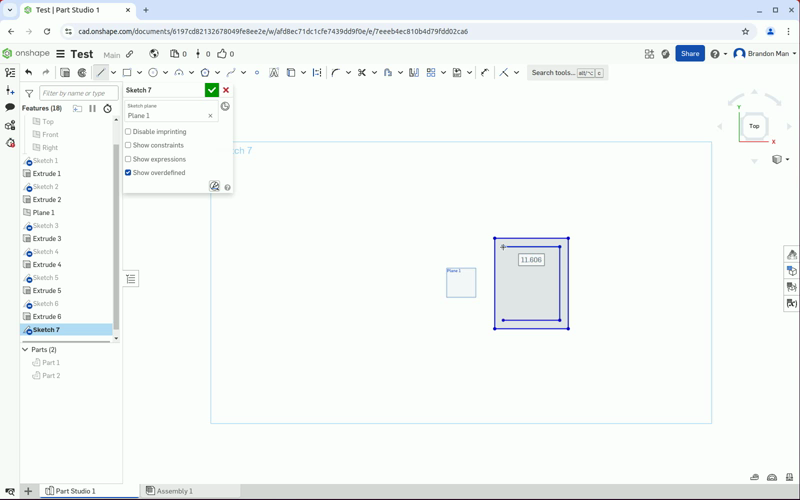
mouse_move(503, 320)
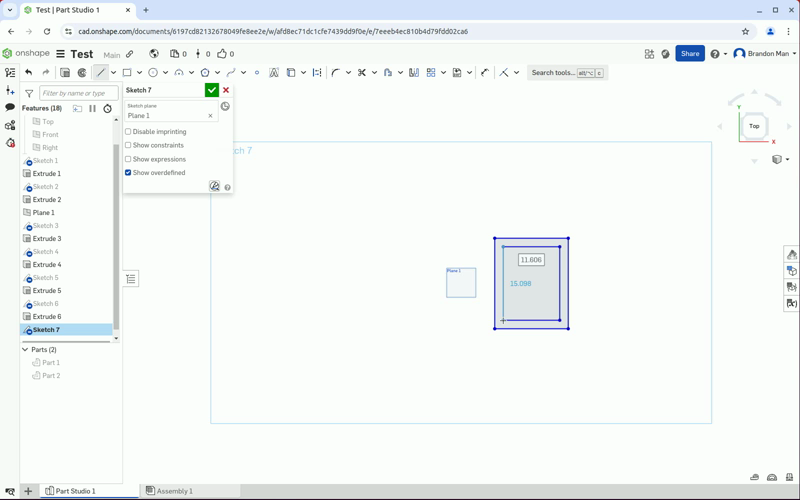
key_up(shift)
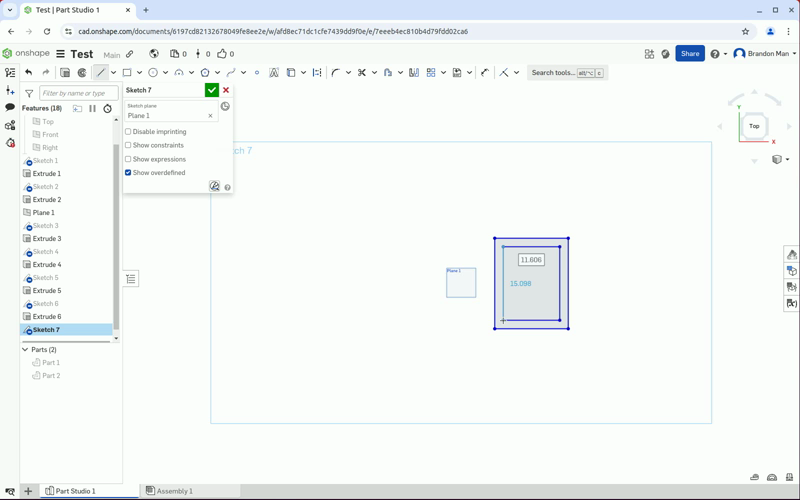
click(503, 320)
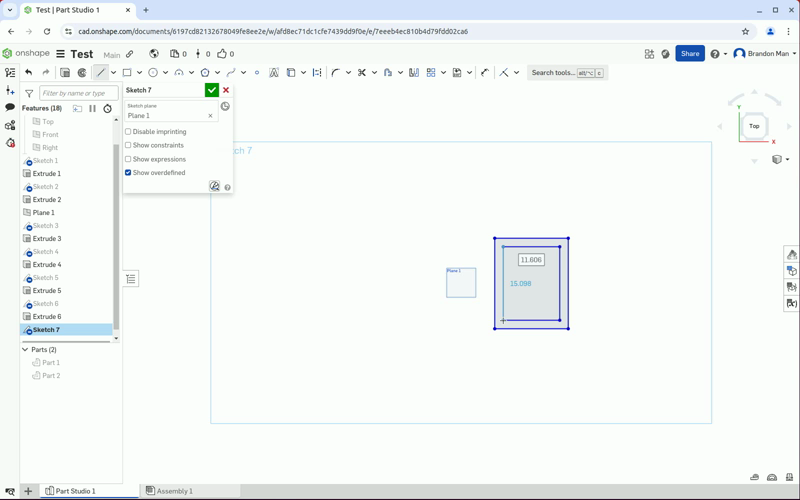
key(esc)
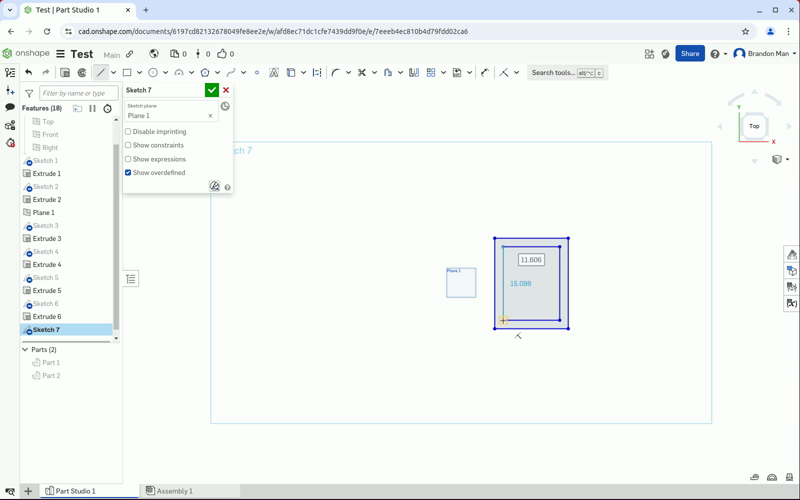
mouse_move(565, 286)
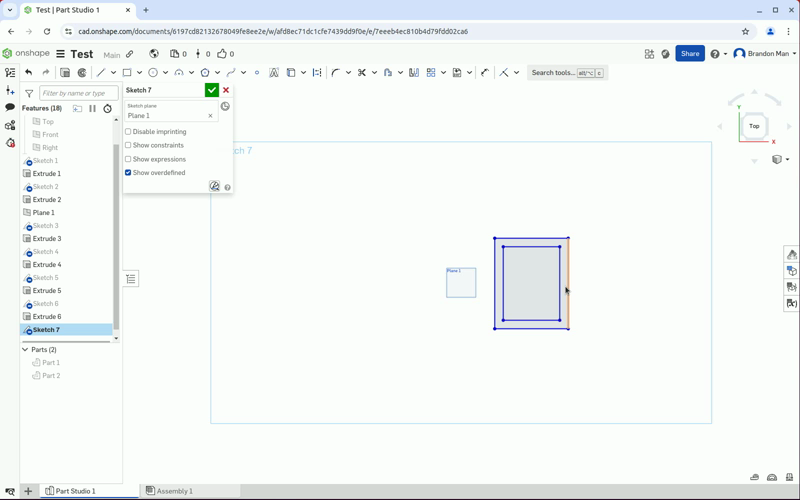
click(565, 286)
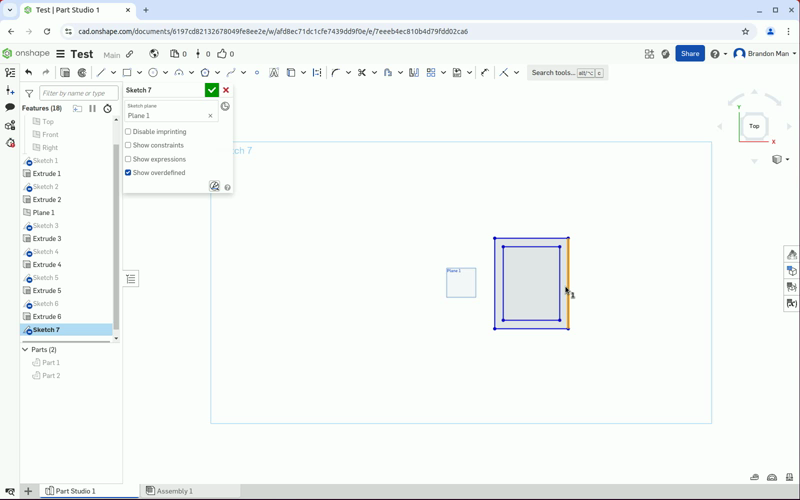
mouse_move(73, 352)
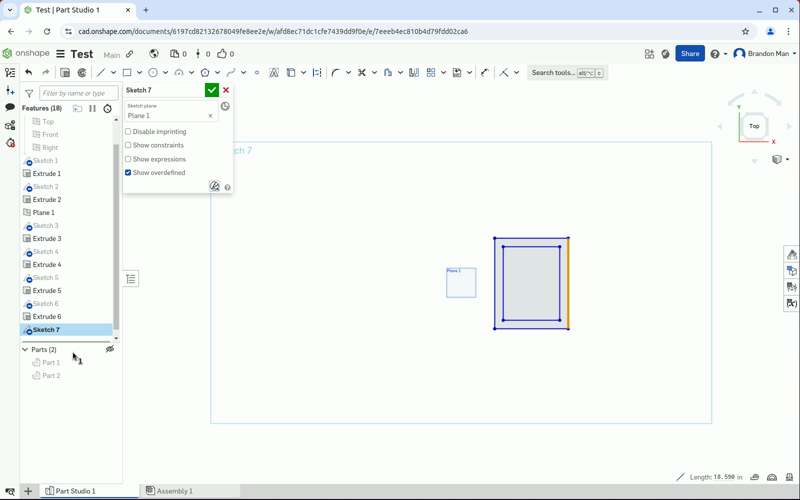
key(shift+y)
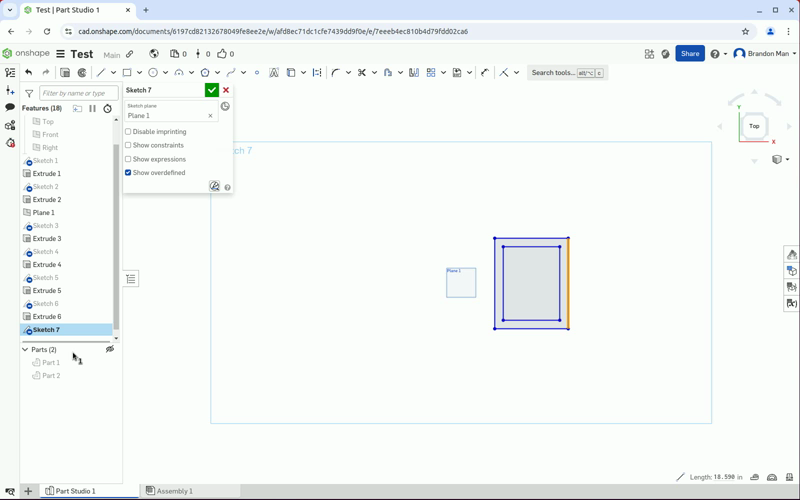
key(shift+e)
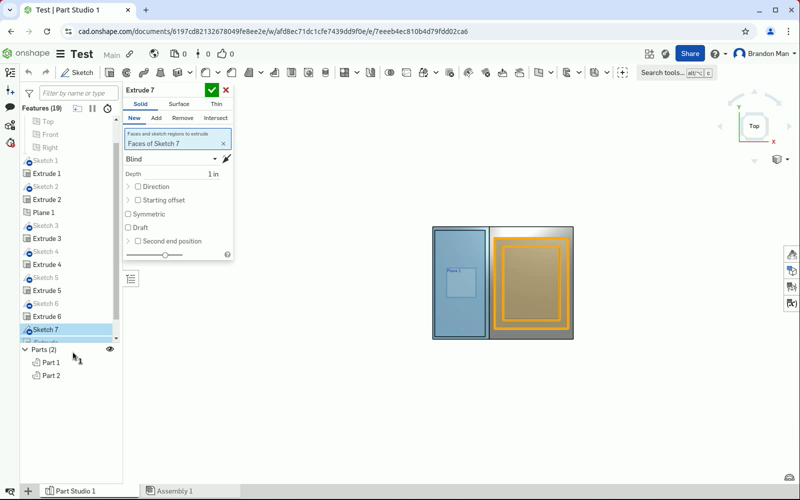
mouse_move(143, 106)
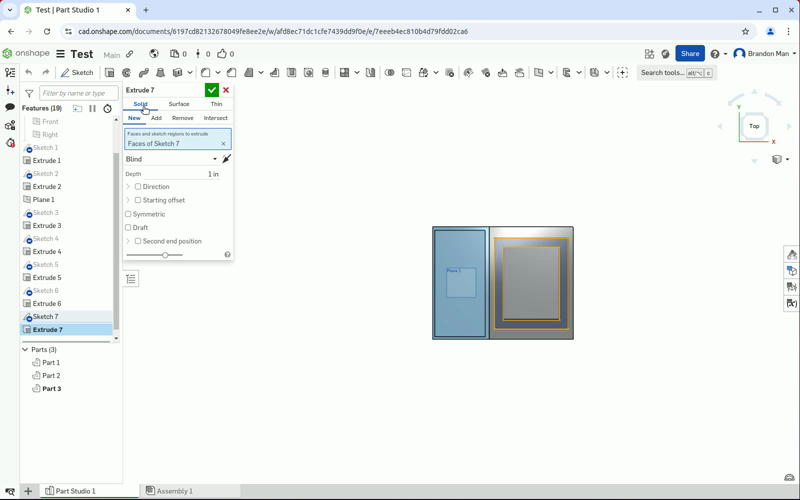
click(143, 106)
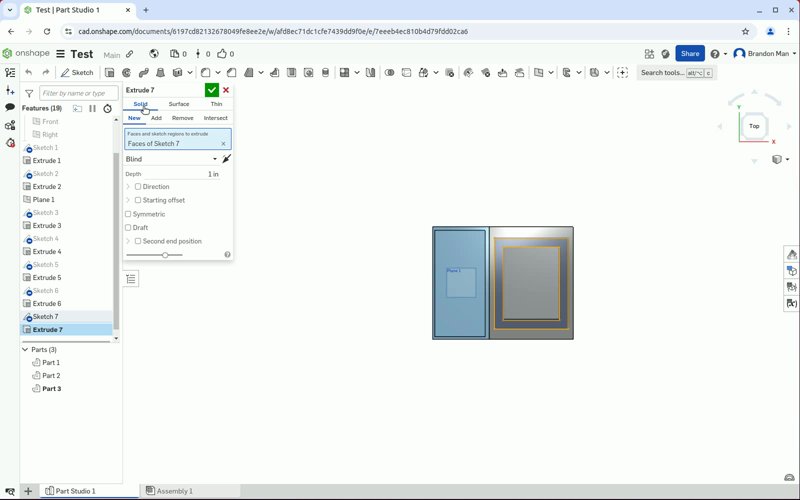
mouse_move(186, 120)
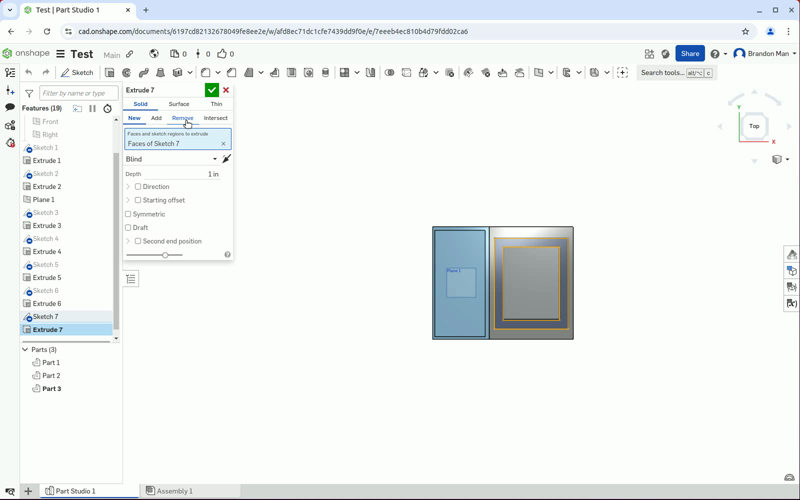
click(186, 120)
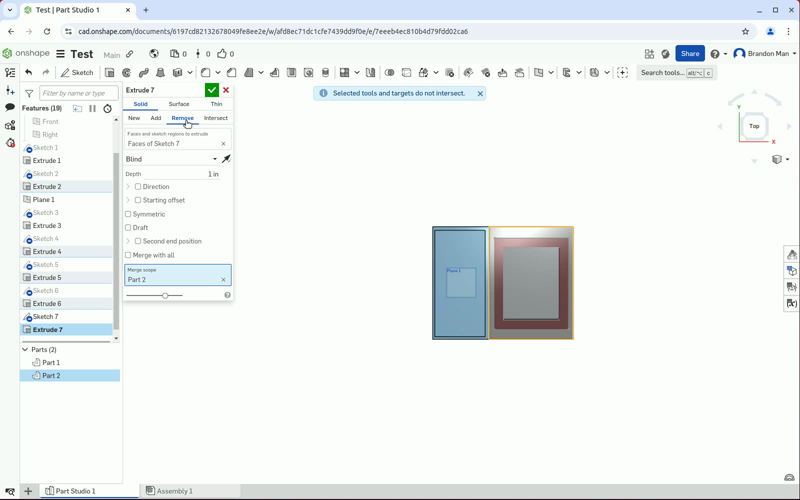
key(tab, 4)
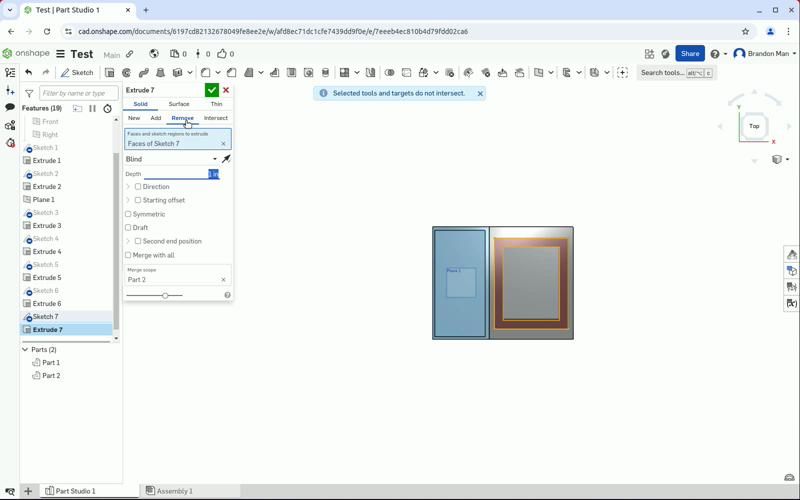
text(22.627)
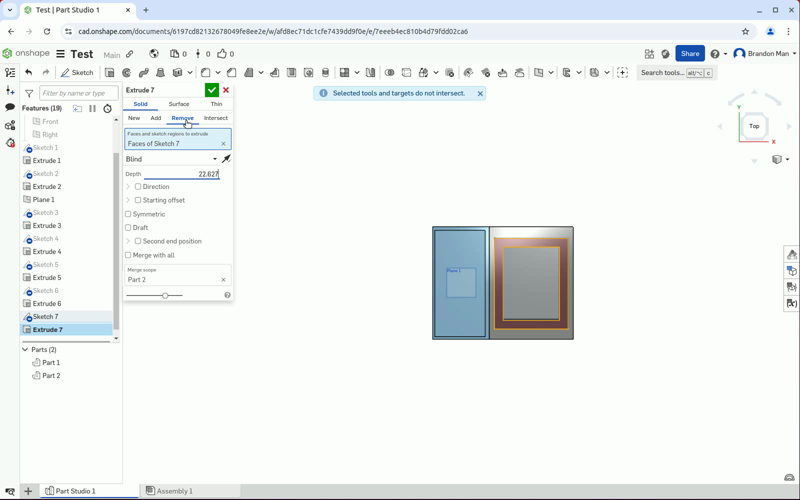
key(tab, 6)
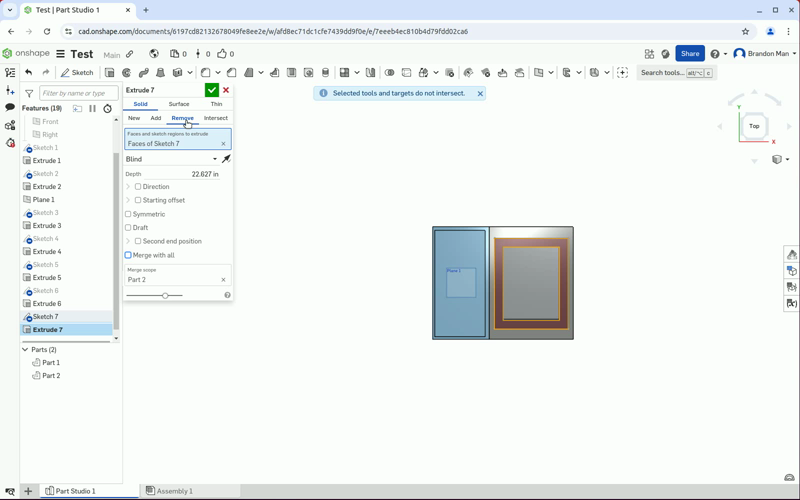
key(space)
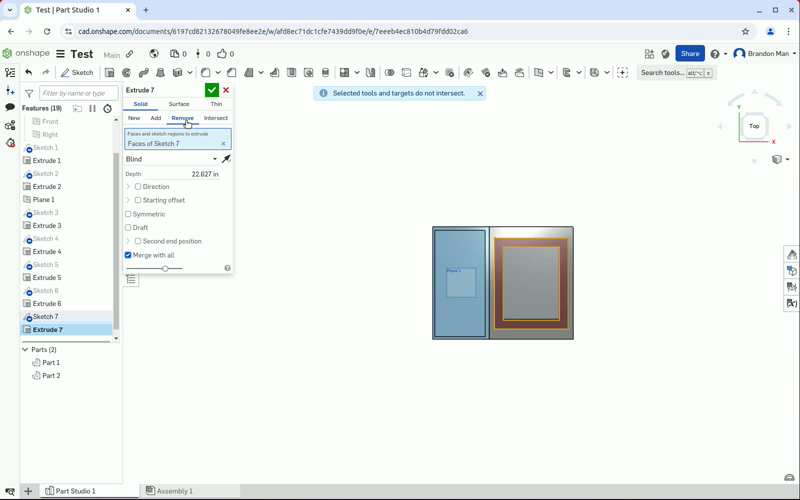
key(enter)
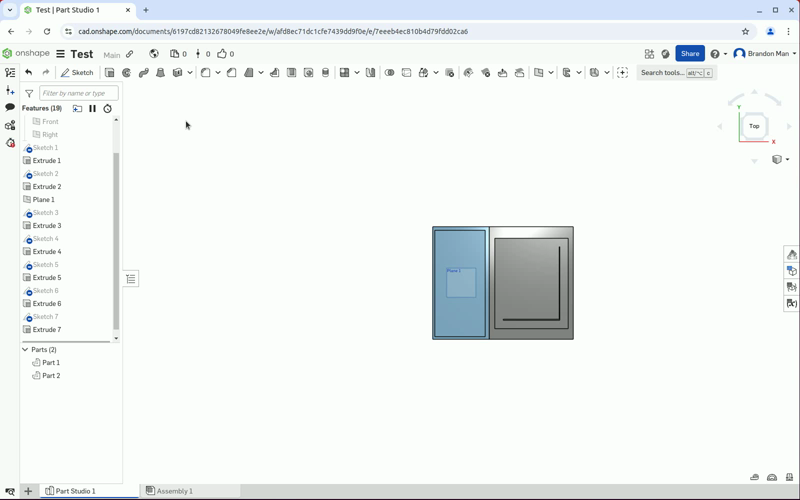
key(shift+h)
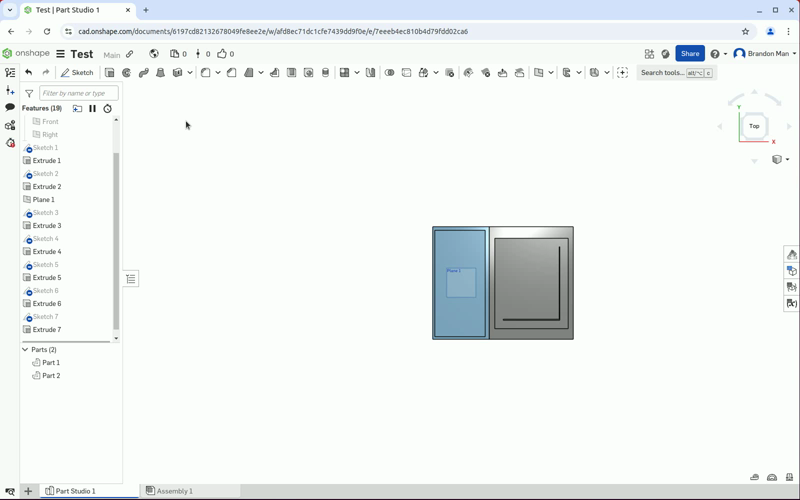
key(shift+h)
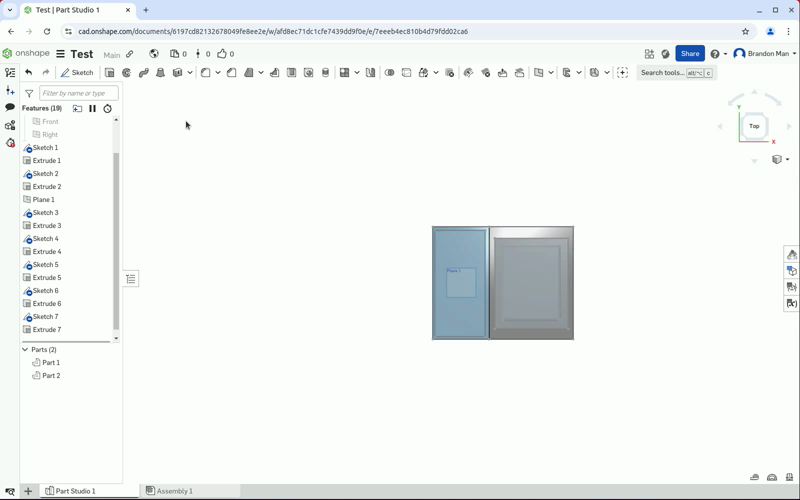
key(shift+7)
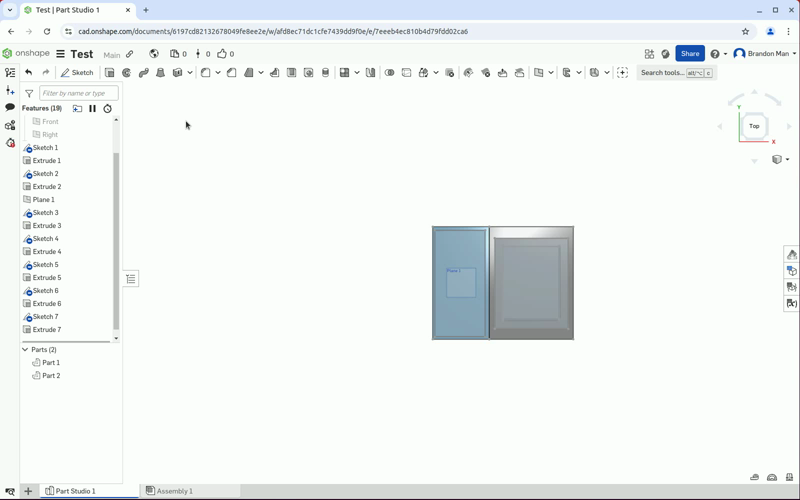
key(up, 3)
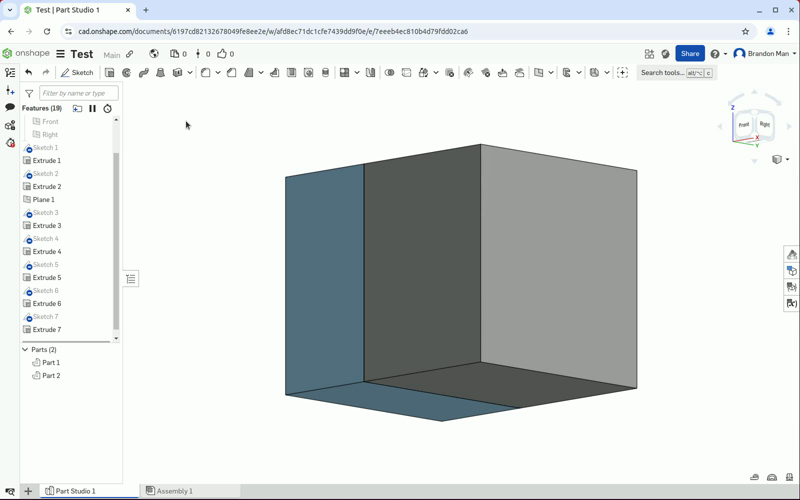
key(left, 3)
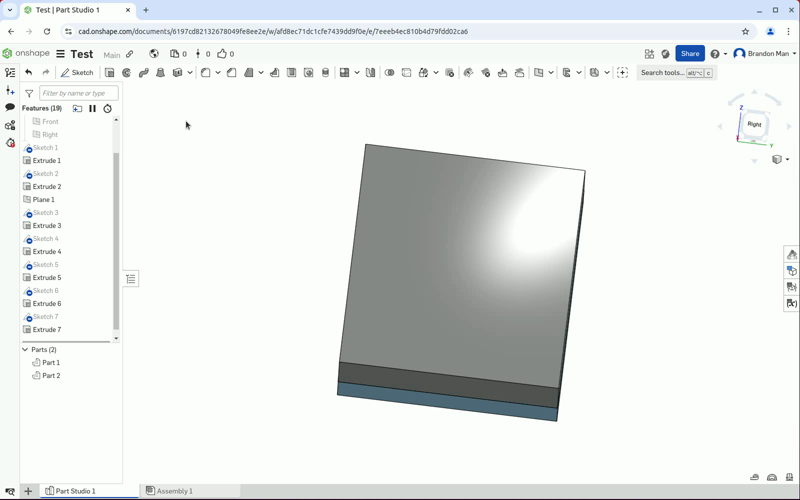
key(right, 3)
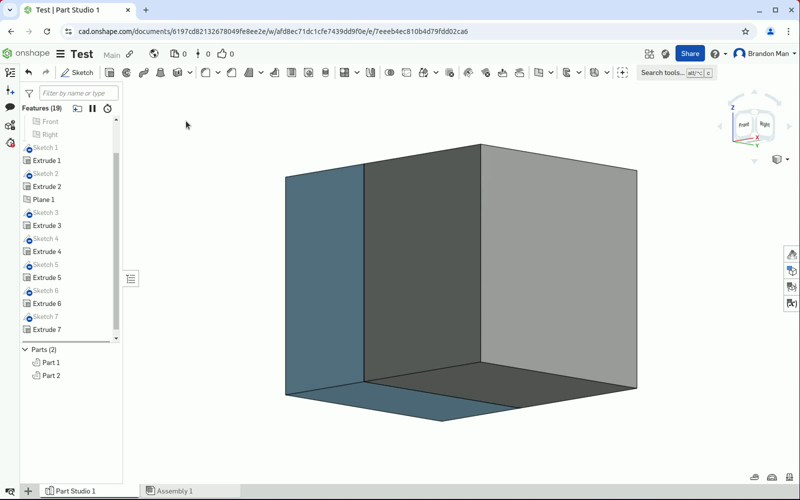
key(down, 3)
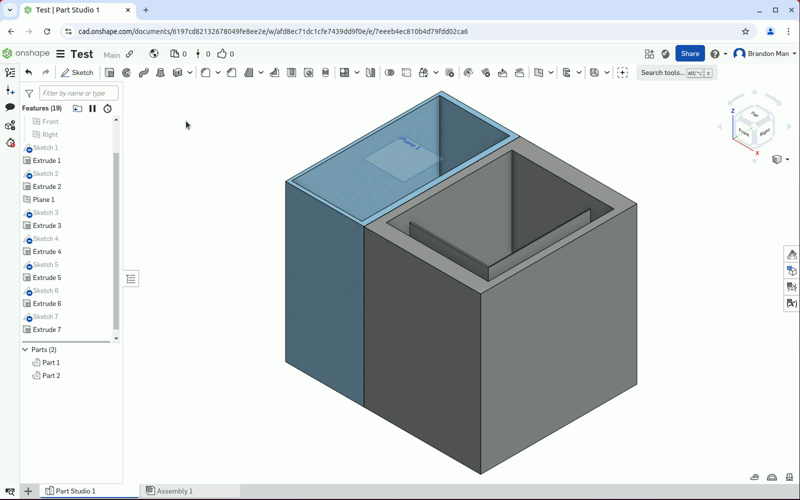
mouse_move(69, 150)
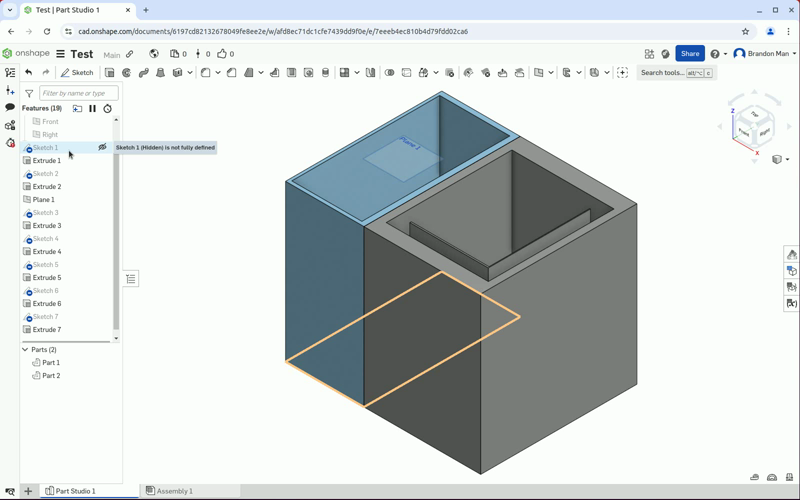
click(69, 150)